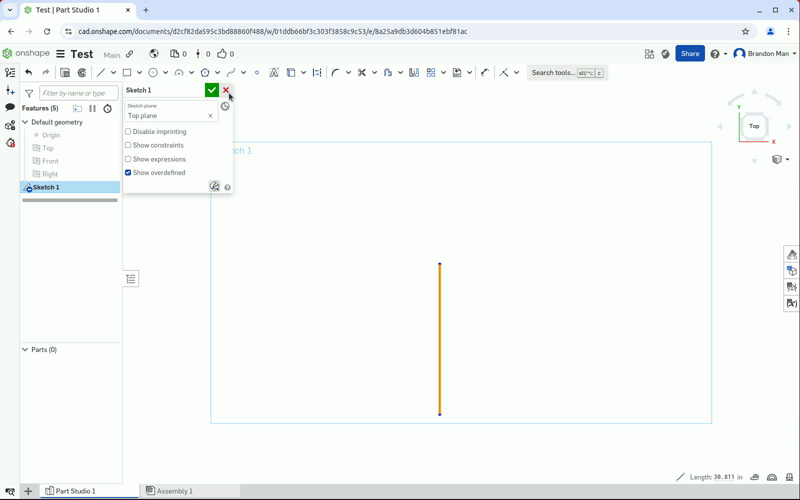
key(shift+h)
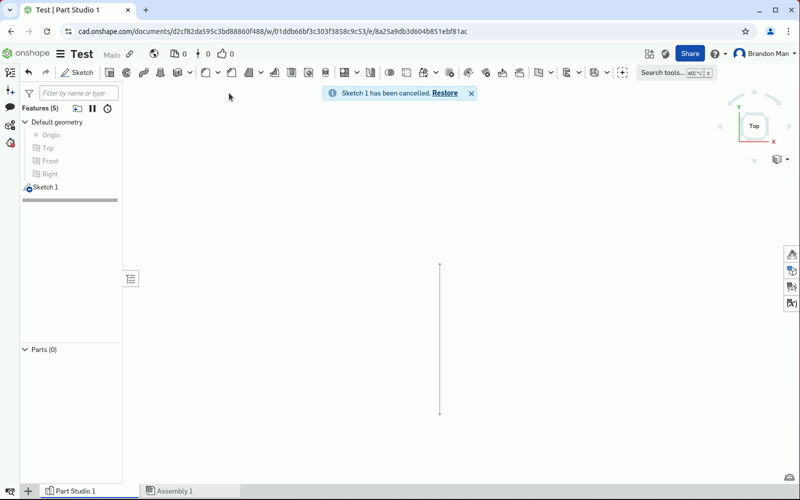
mouse_move(73, 352)
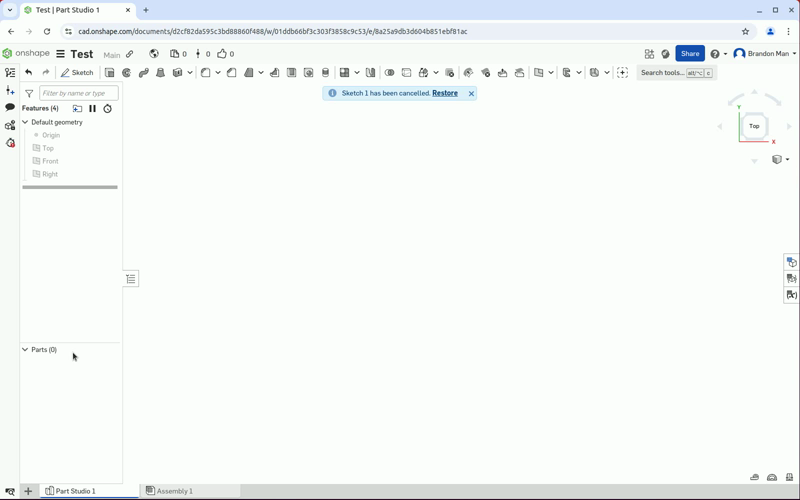
key(y)
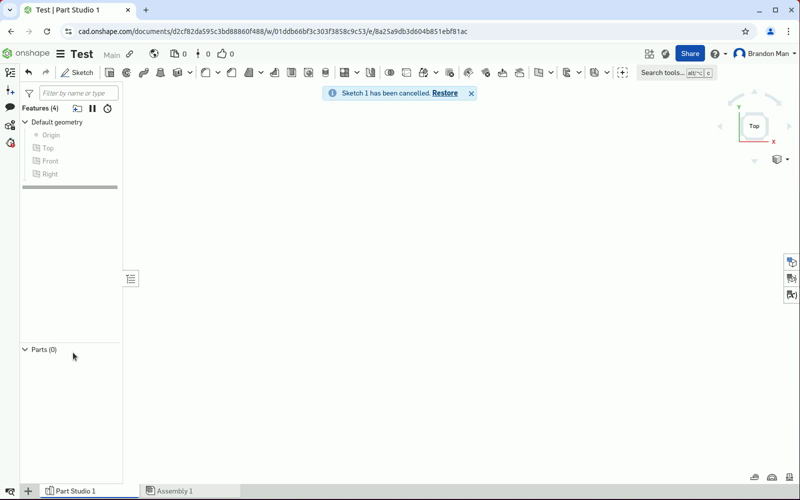
key(shift+p)
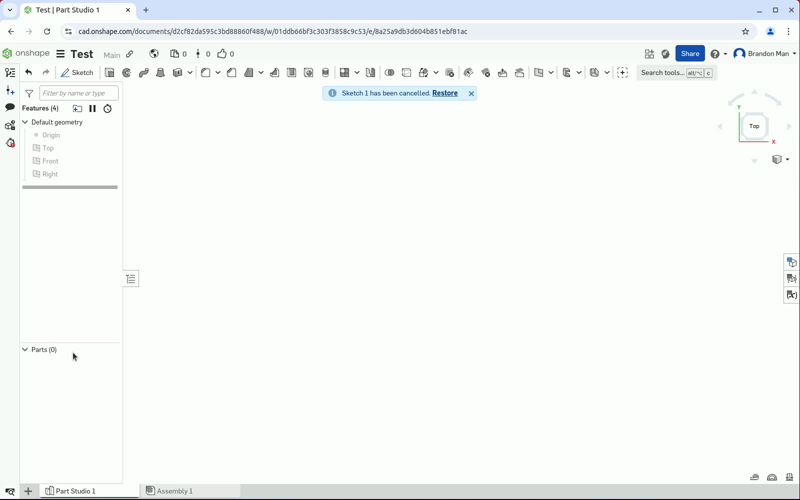
key(space)
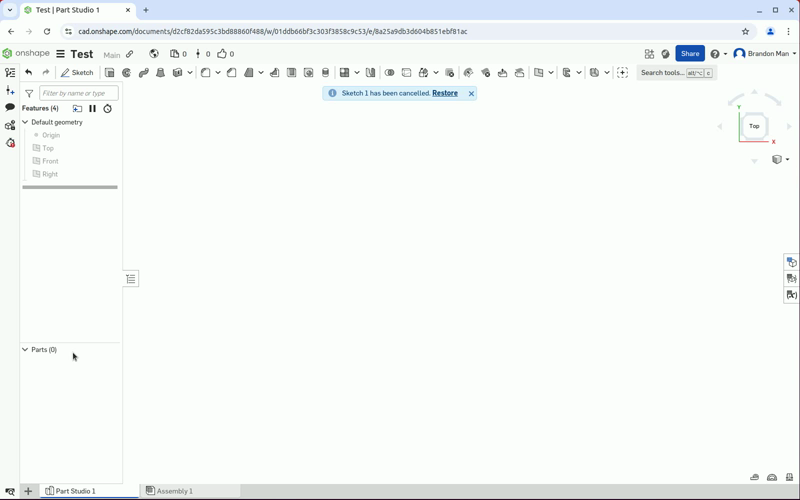
key_down(shift)
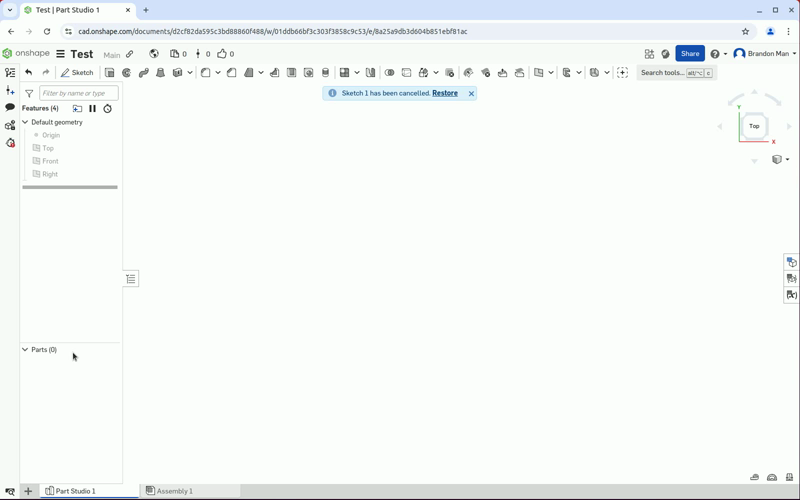
key(up)
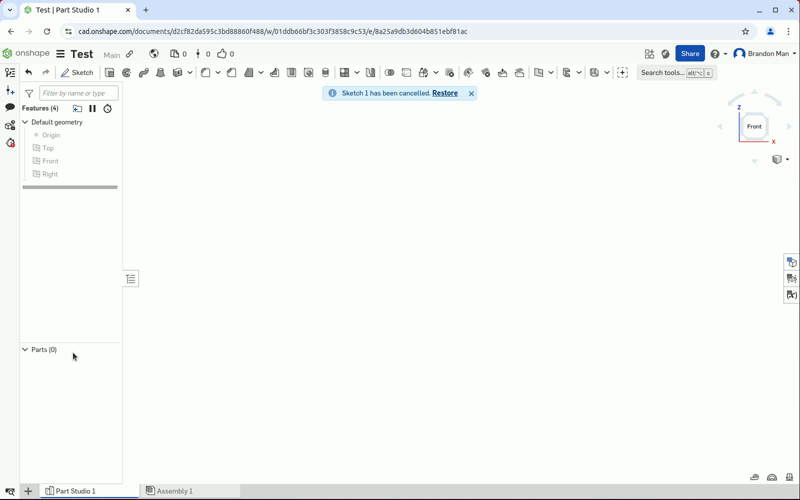
key_up(shift)
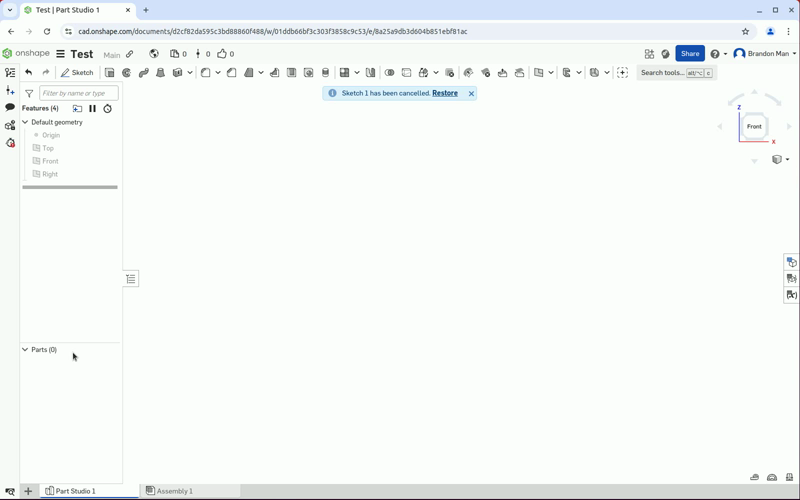
mouse_move(73, 352)
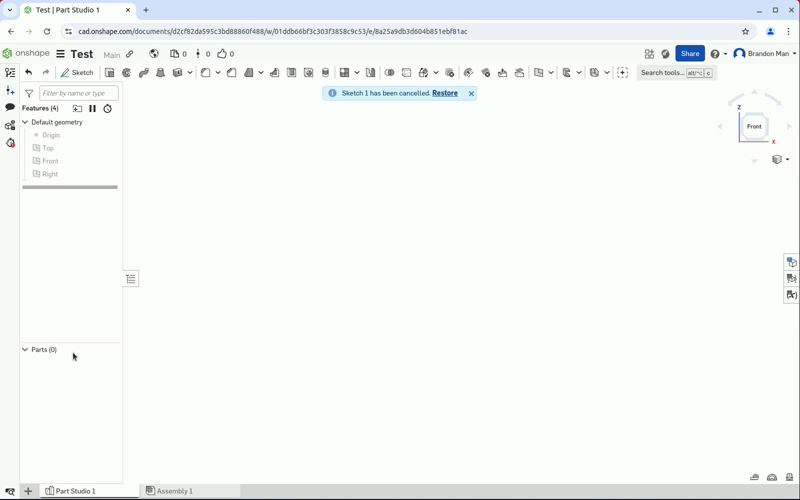
key(shift+y)
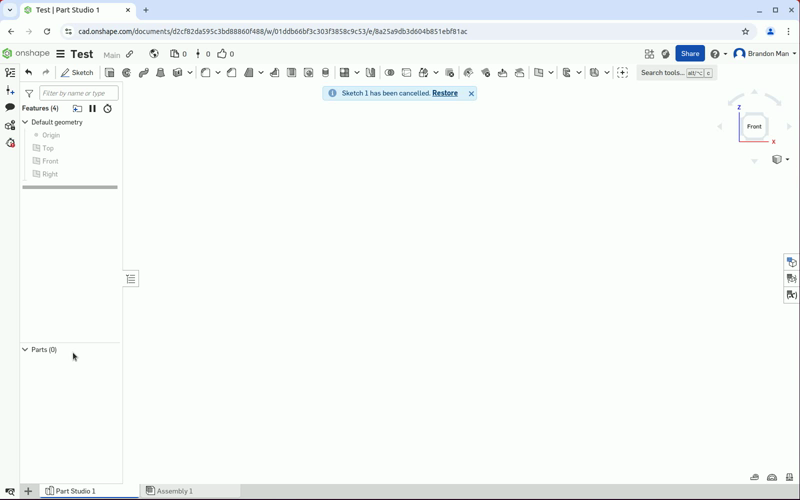
key(shift+s)
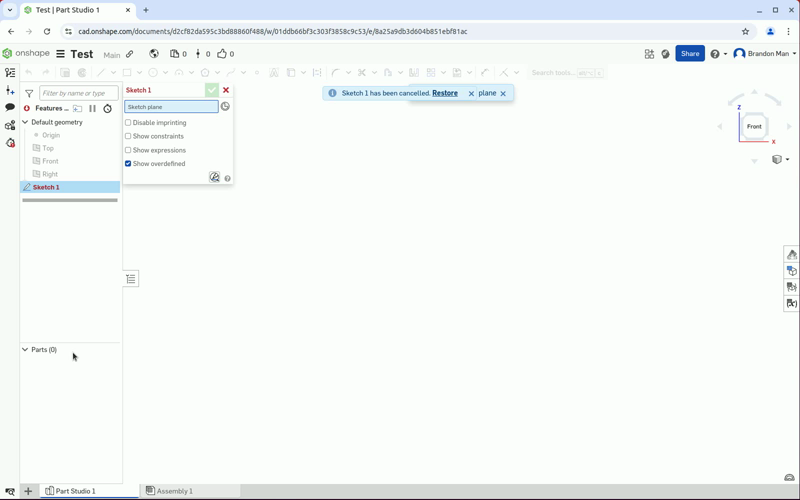
mouse_move(73, 163)
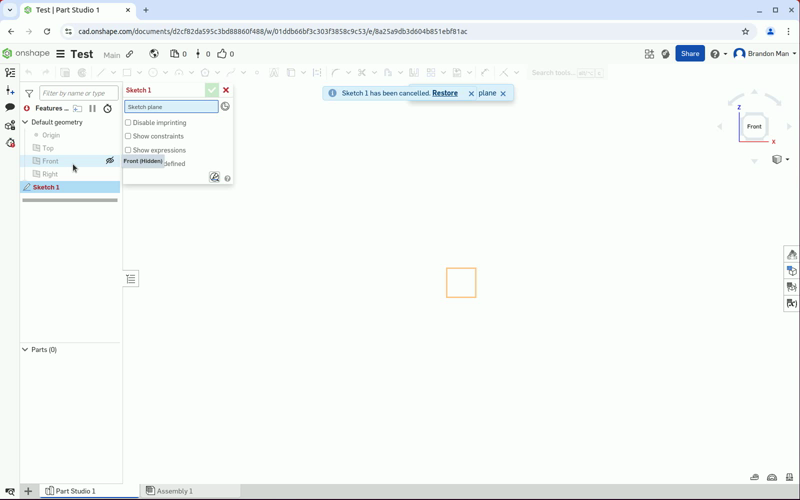
click(73, 163)
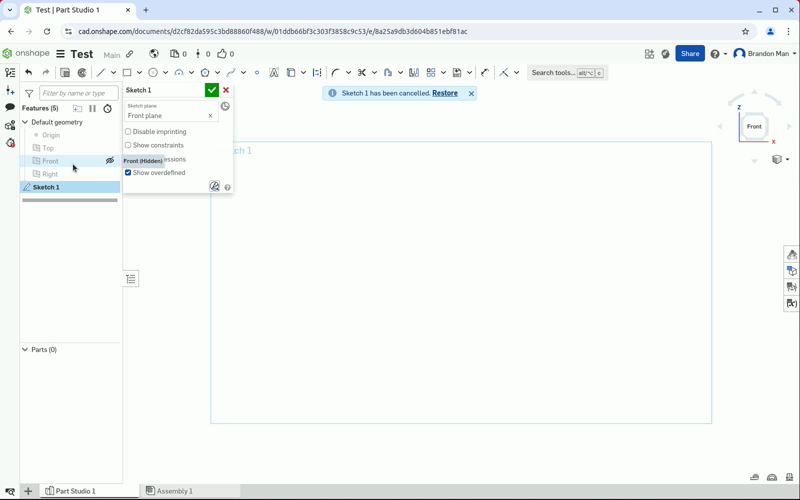
mouse_move(73, 352)
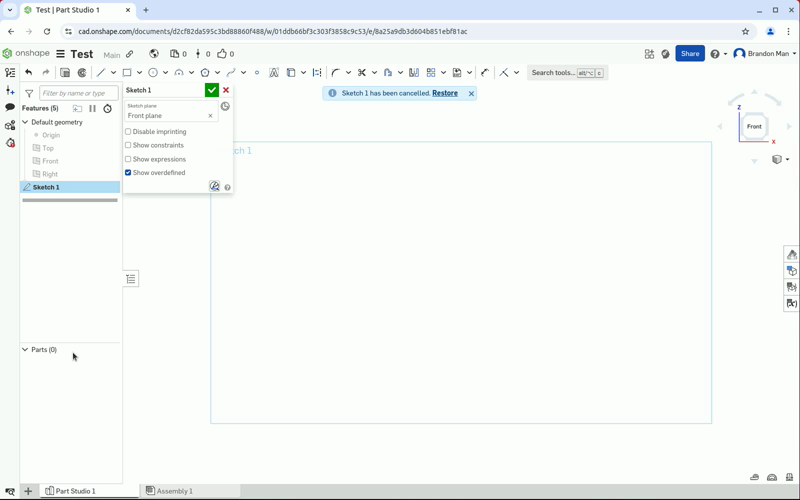
key(y)
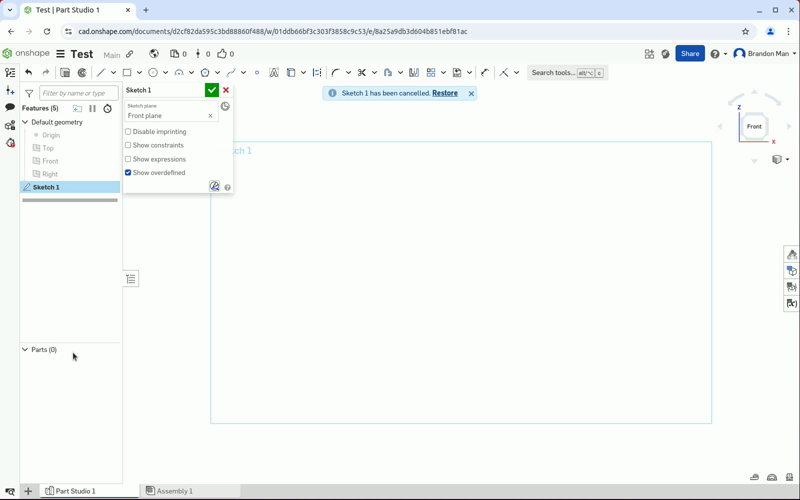
key(a)
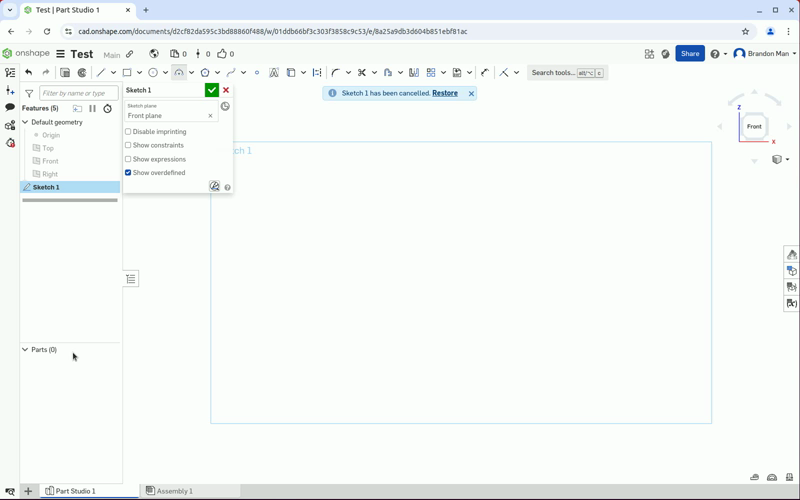
key_down(shift)
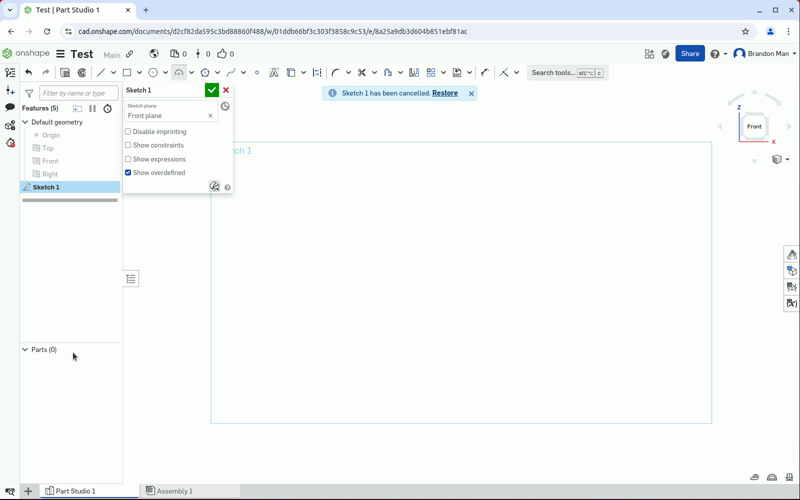
mouse_move(348, 341)
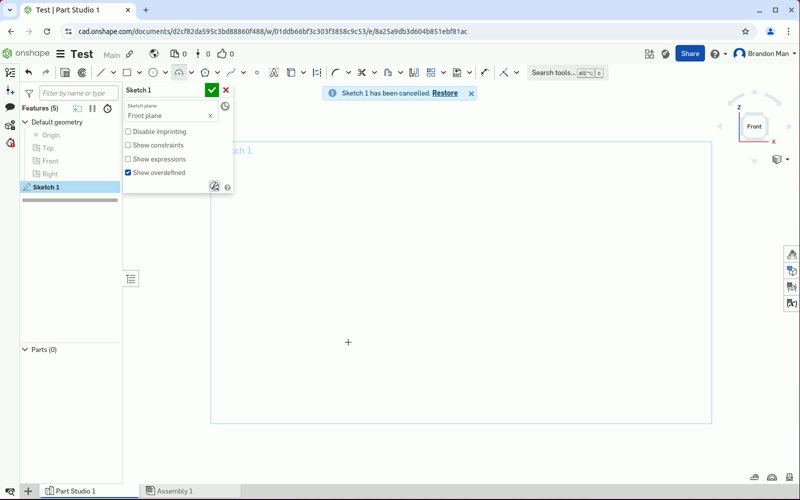
click(348, 341)
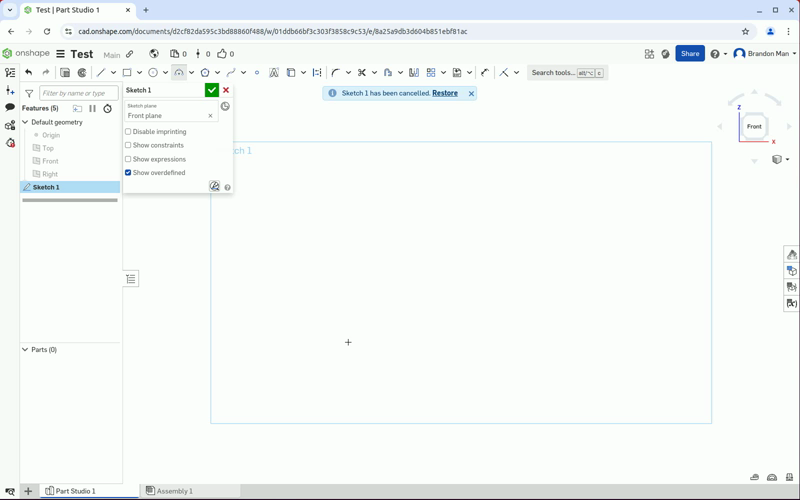
key_up(shift)
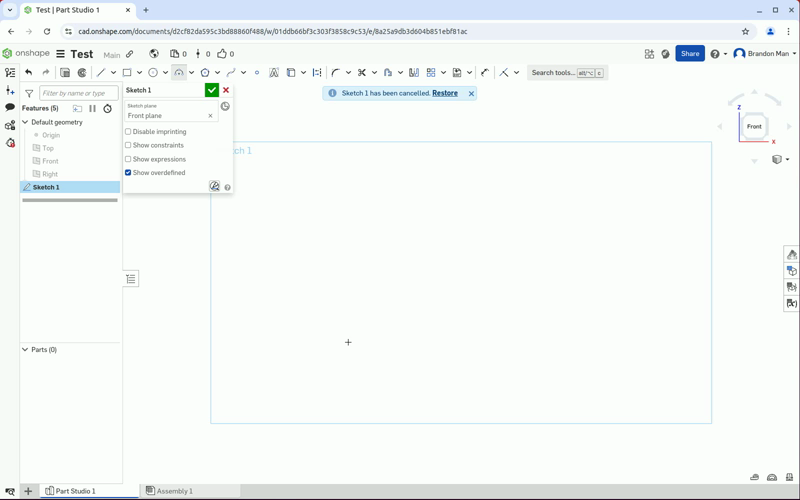
key_down(shift)
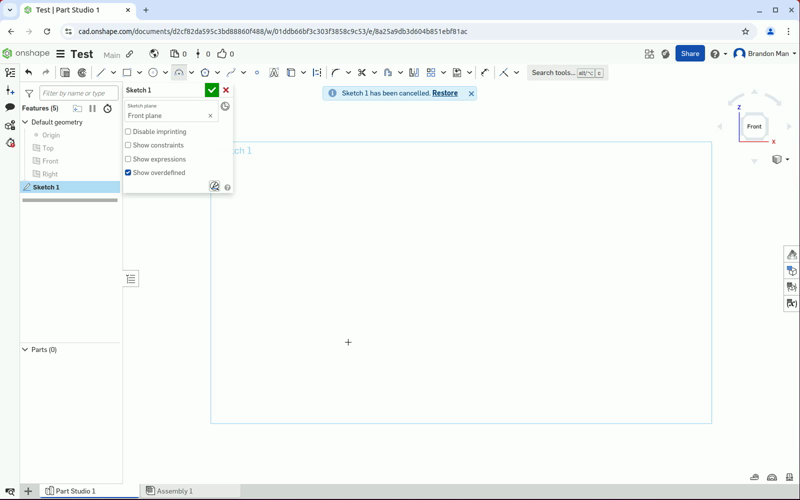
mouse_move(353, 346)
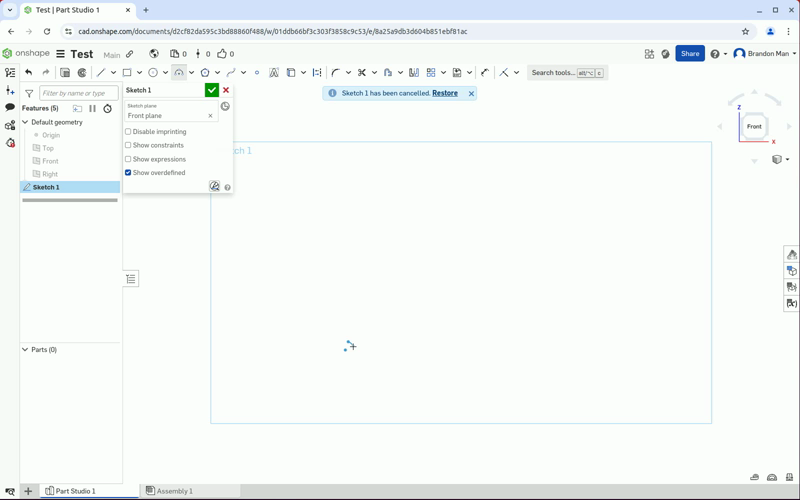
scroll(6)
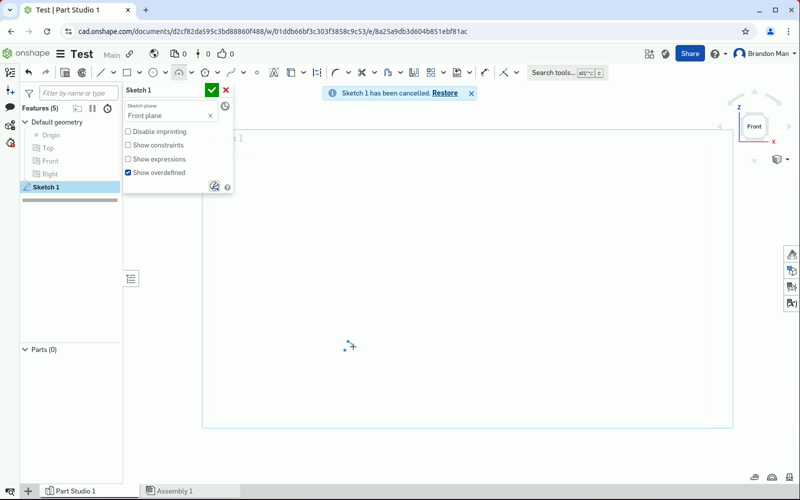
scroll(6)
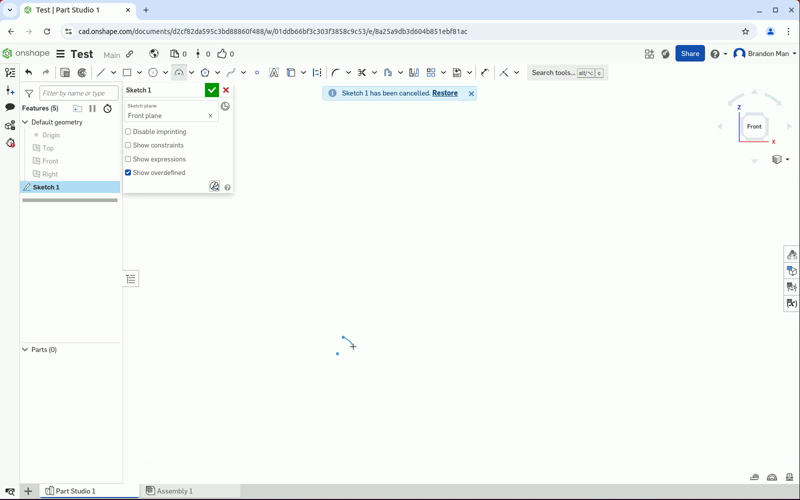
scroll(6)
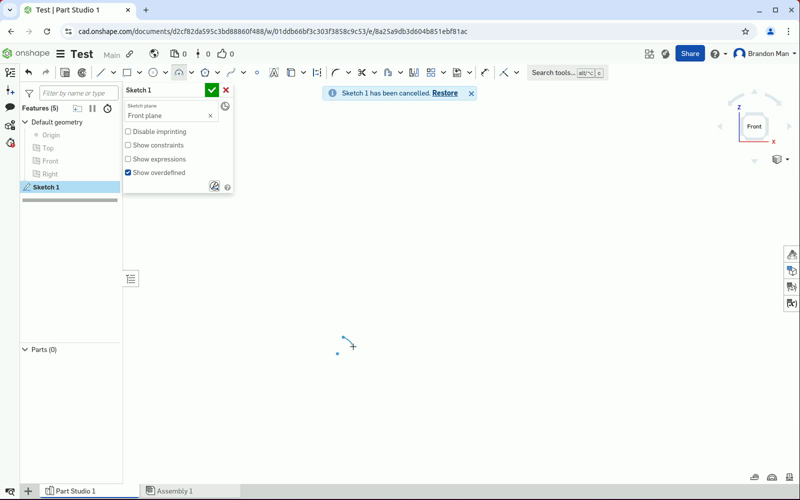
scroll(6)
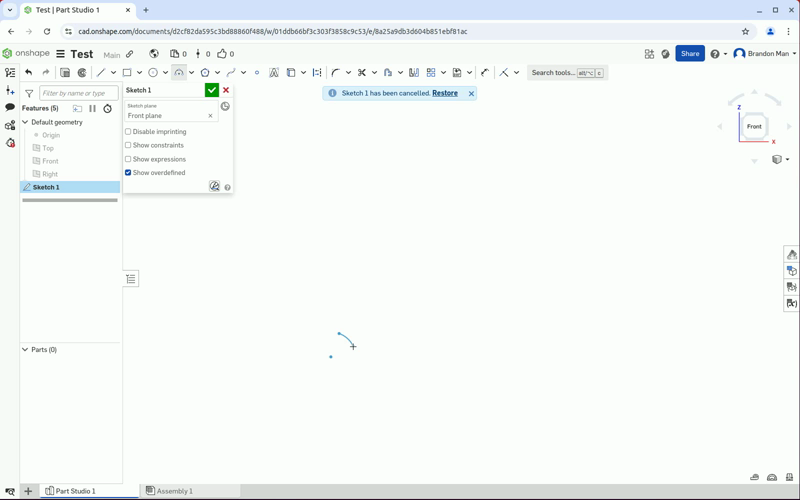
scroll(6)
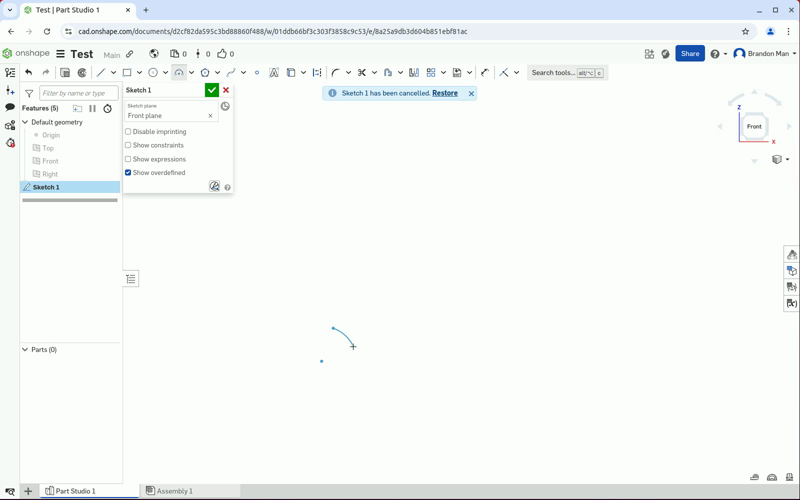
scroll(6)
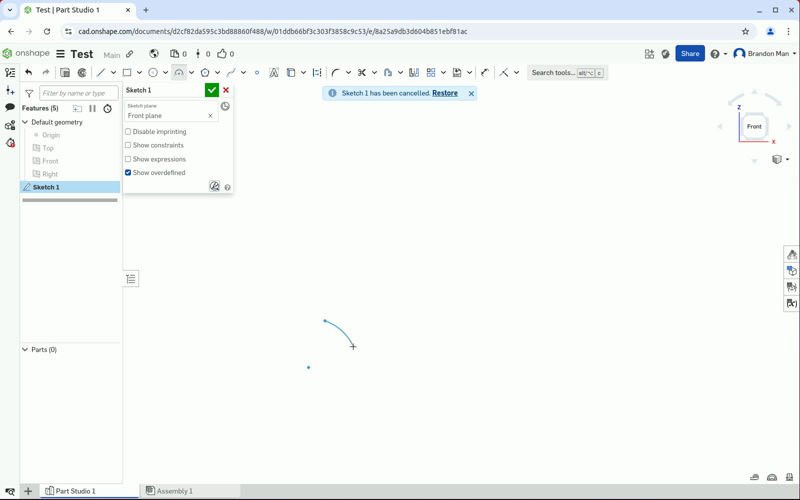
scroll(6)
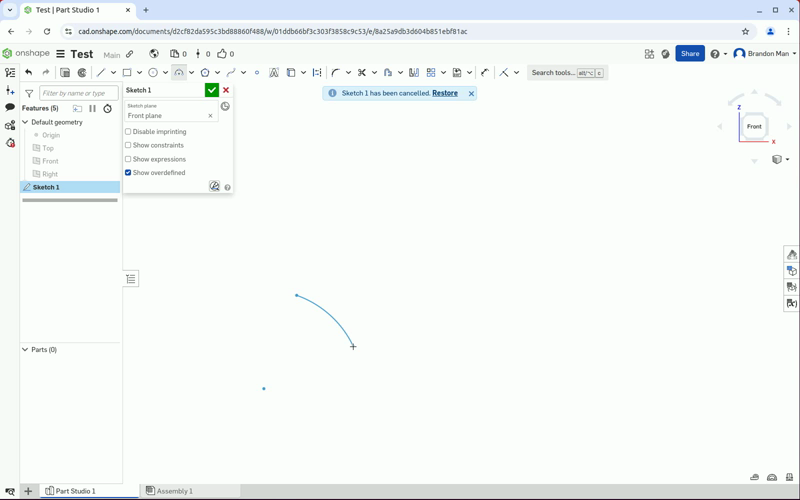
click(353, 346)
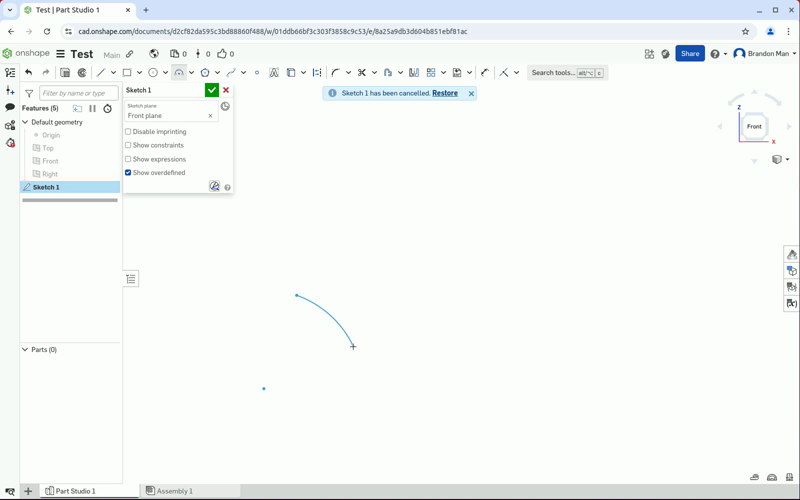
scroll(-6)
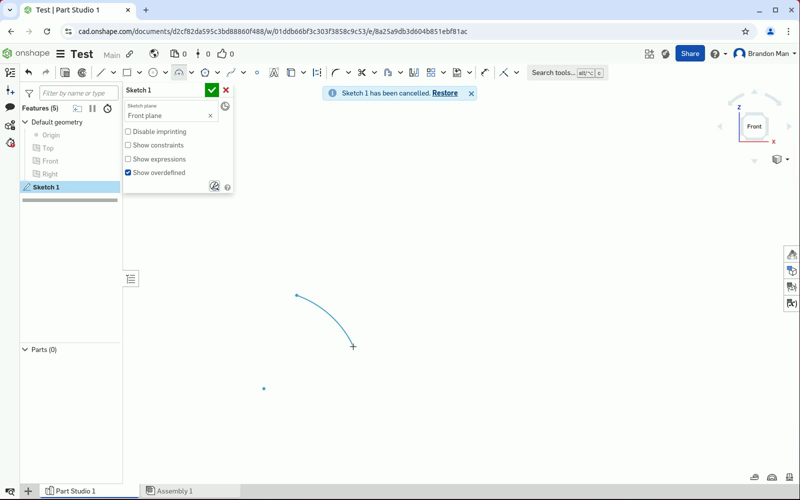
scroll(-6)
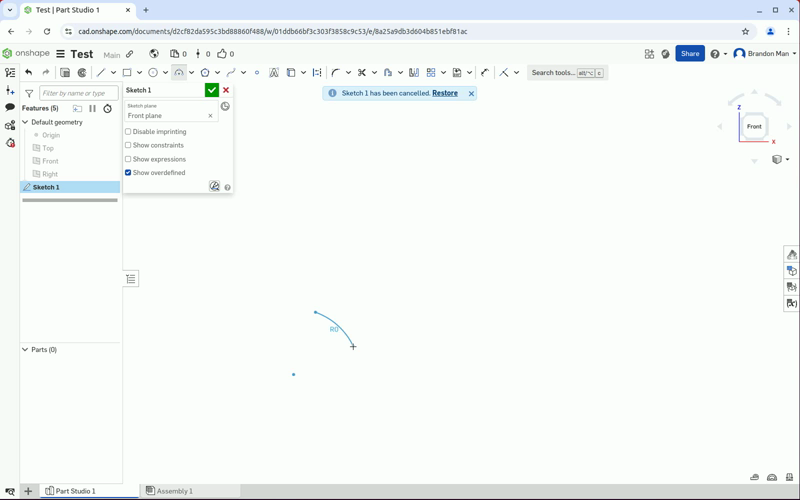
scroll(-6)
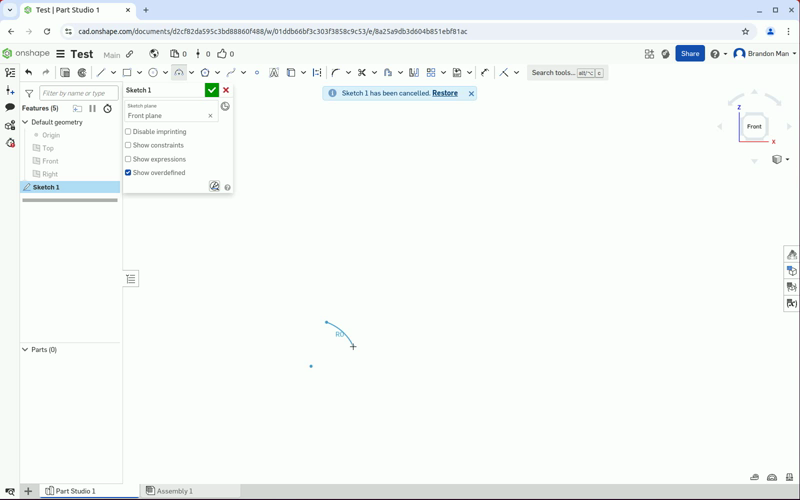
scroll(-6)
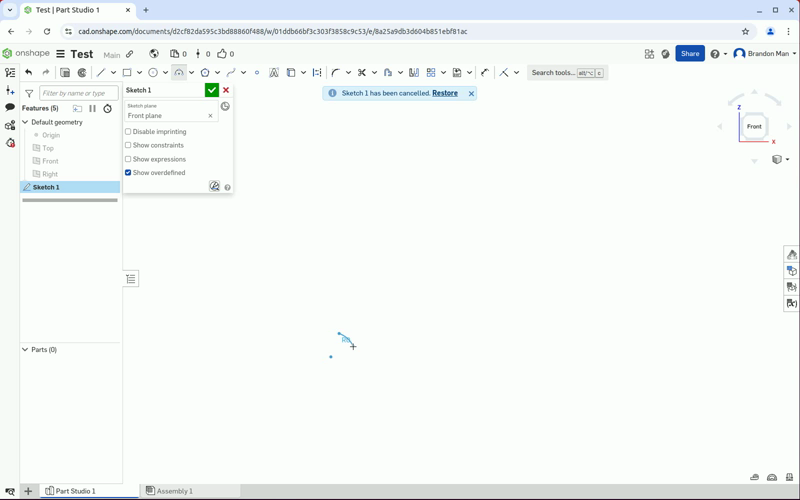
scroll(-6)
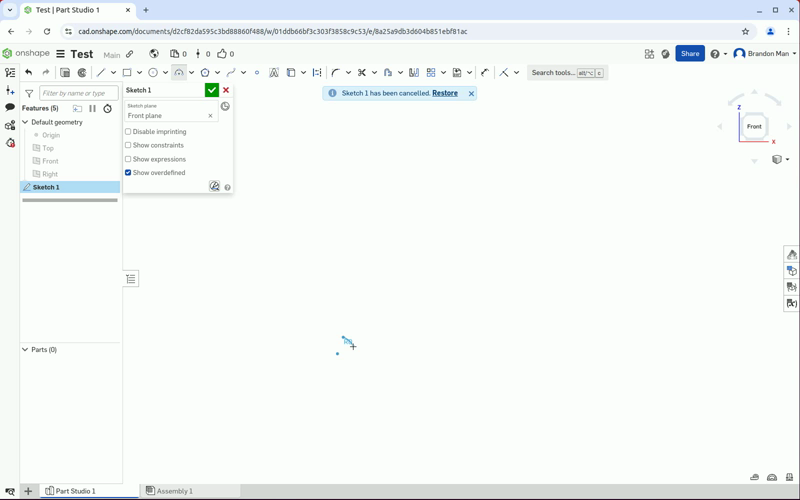
scroll(-6)
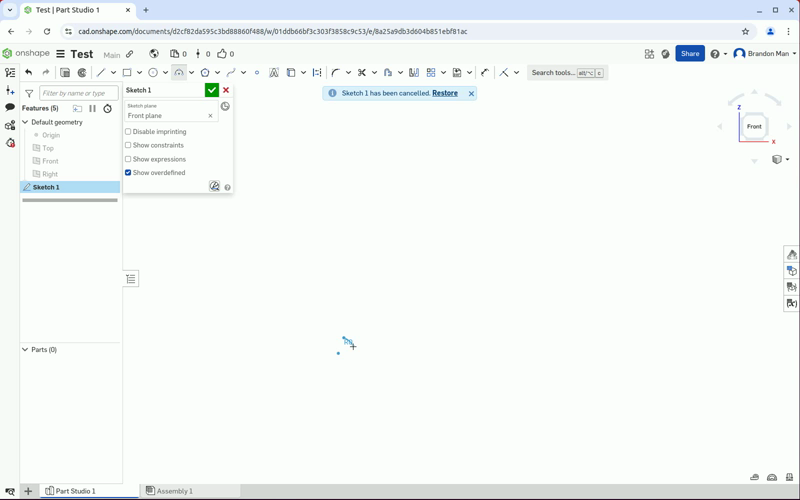
scroll(-6)
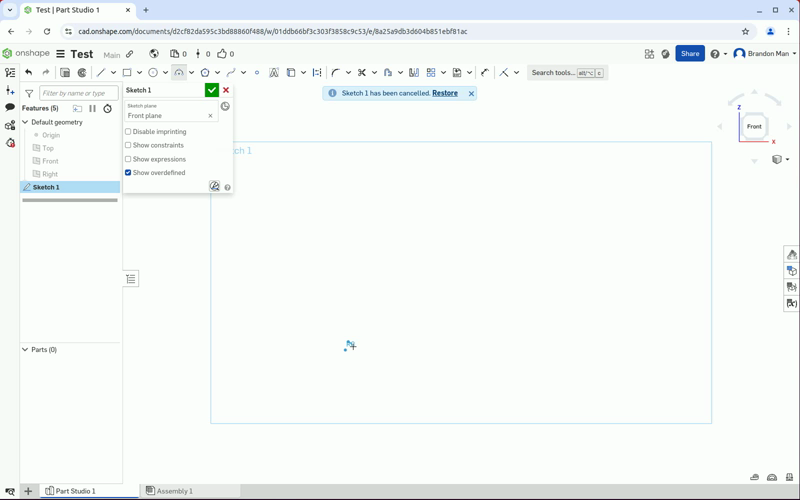
mouse_move(349, 345)
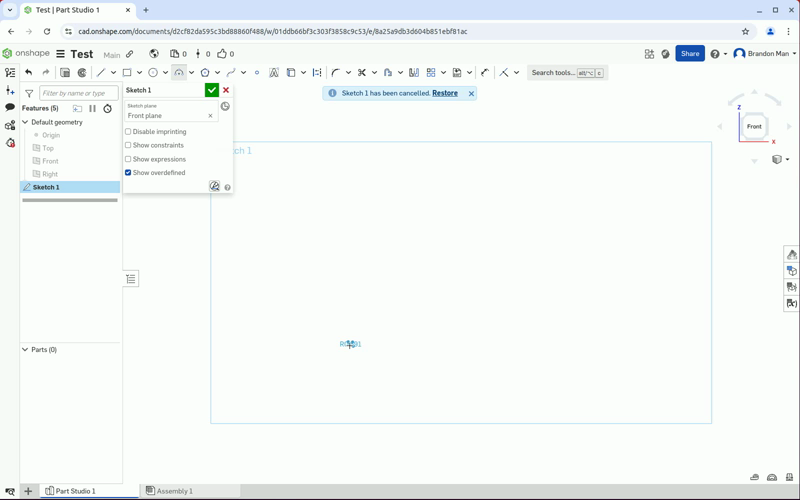
scroll(6)
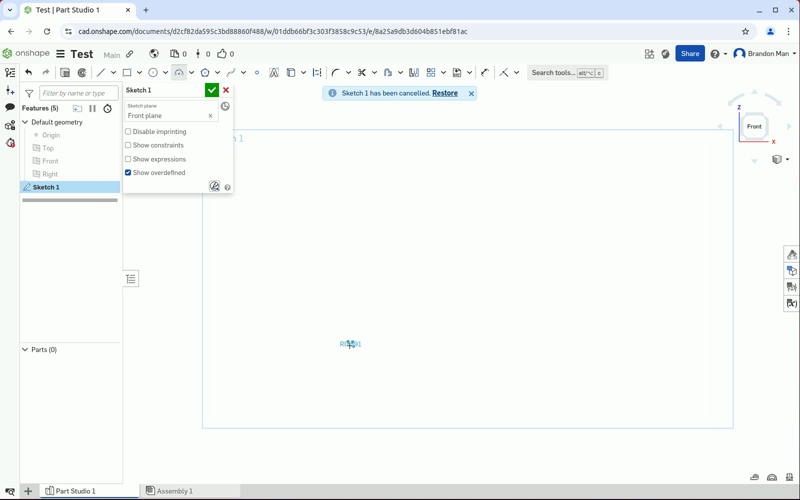
scroll(6)
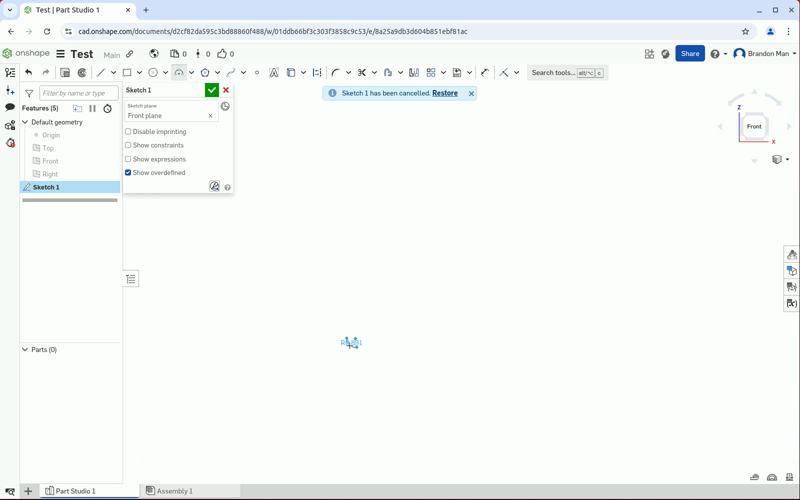
scroll(6)
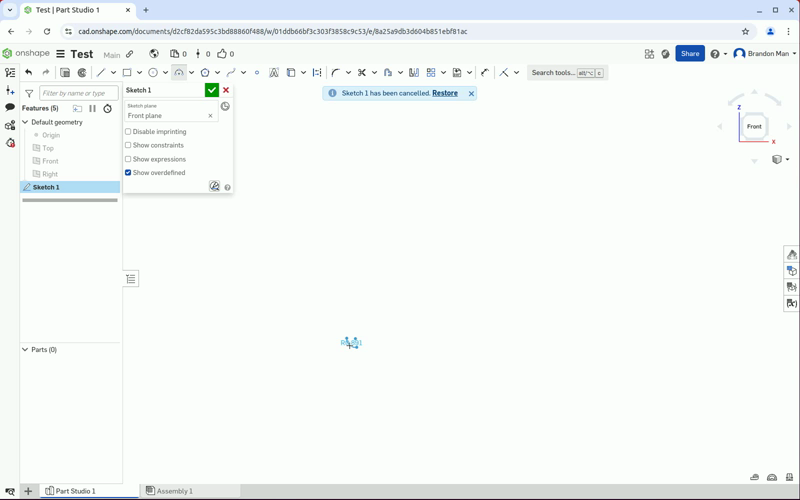
scroll(6)
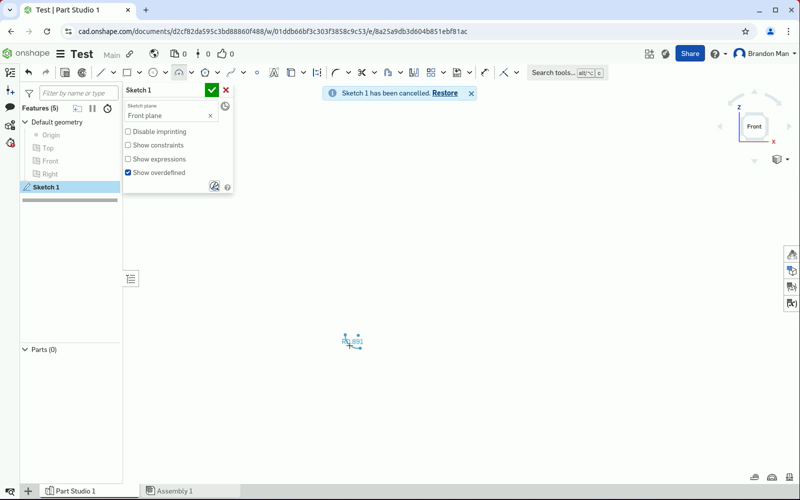
scroll(6)
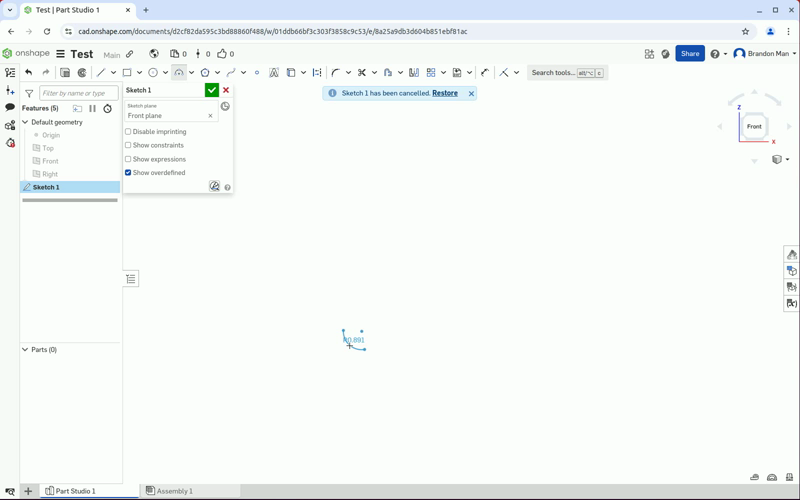
scroll(6)
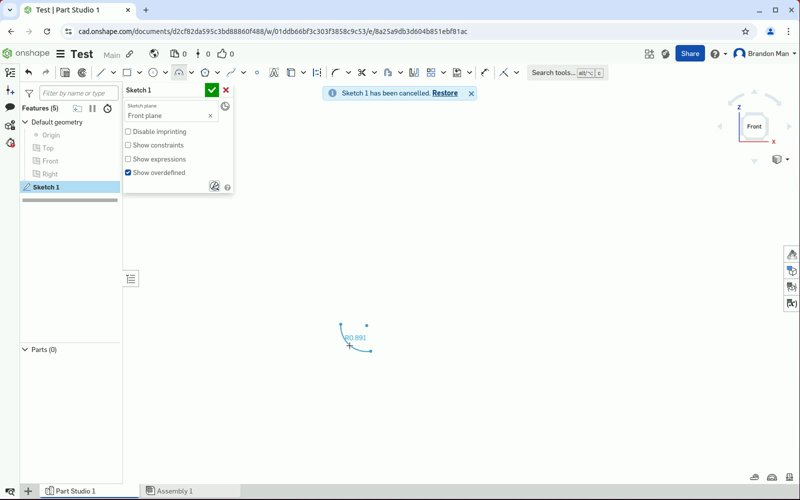
scroll(6)
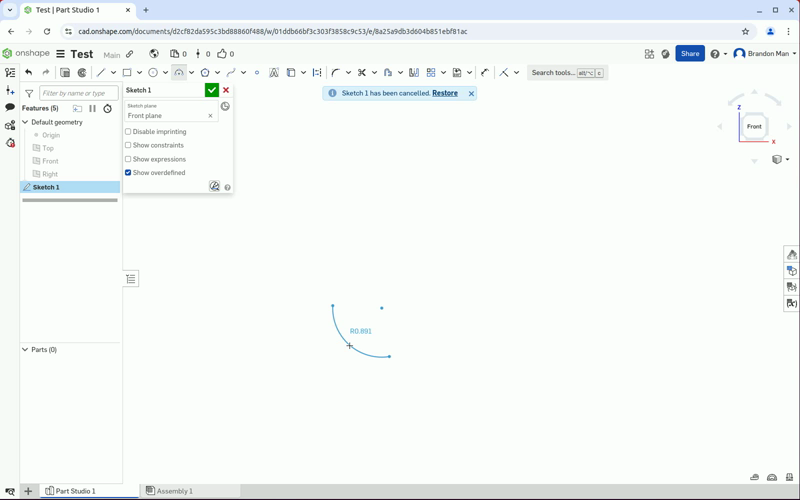
click(349, 345)
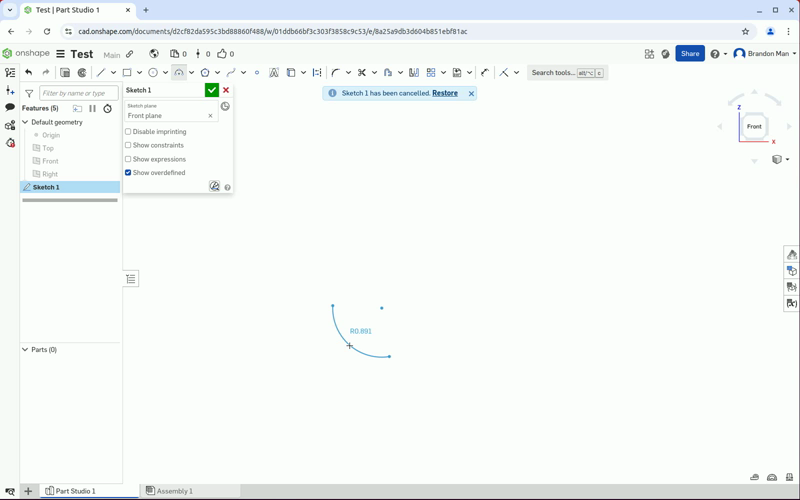
scroll(-6)
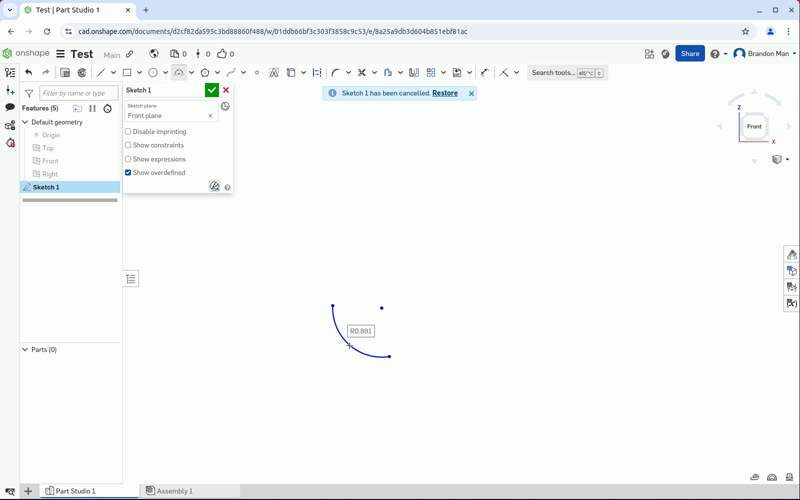
scroll(-6)
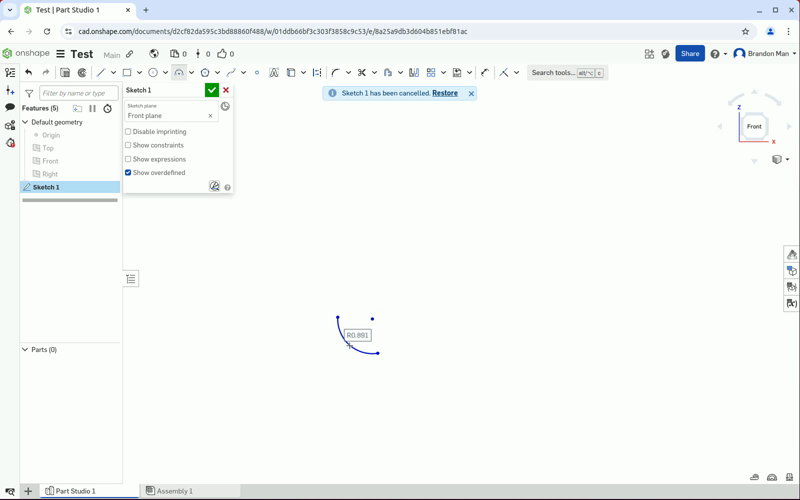
scroll(-6)
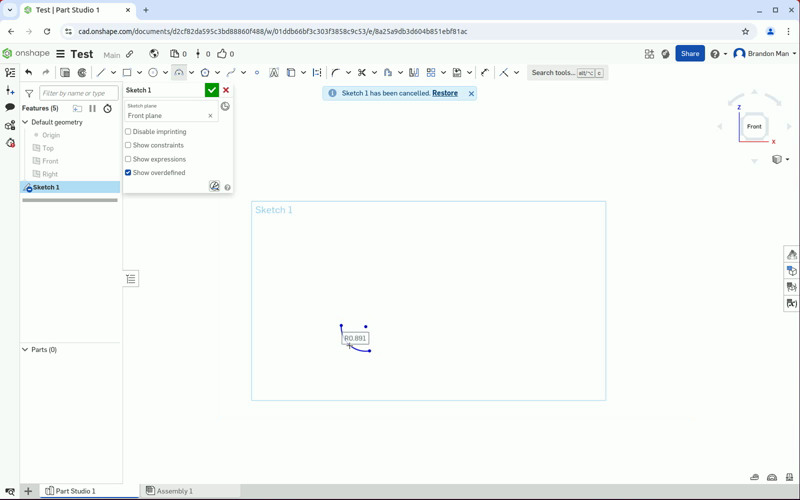
scroll(-6)
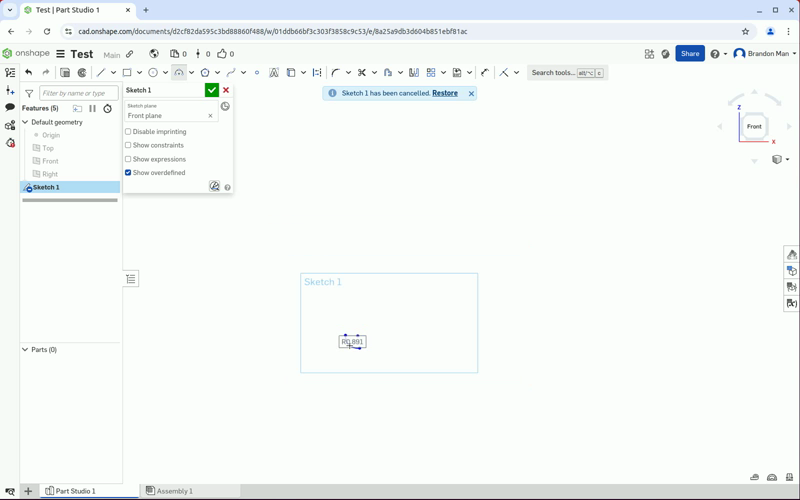
scroll(-6)
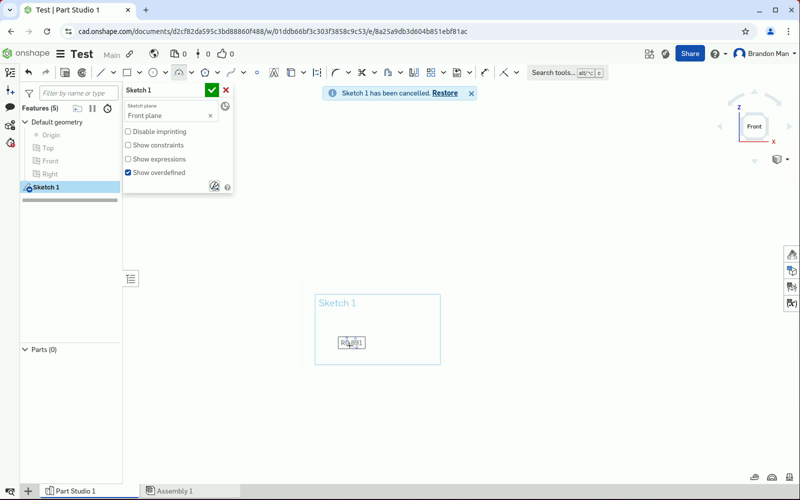
scroll(-6)
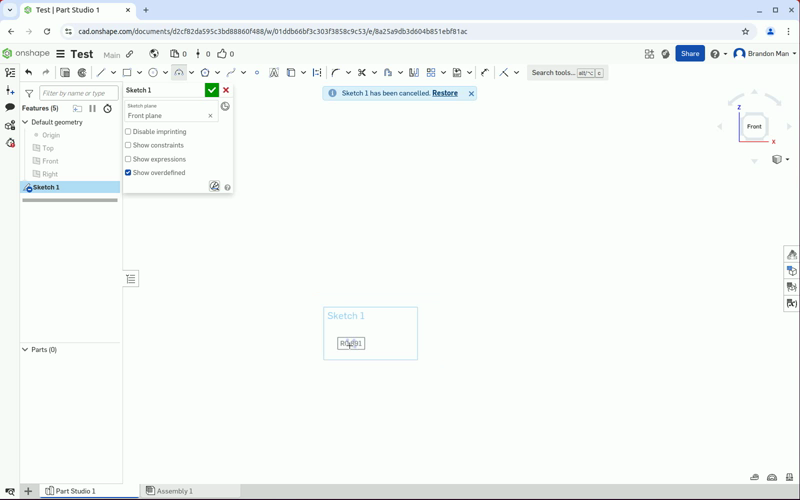
scroll(-6)
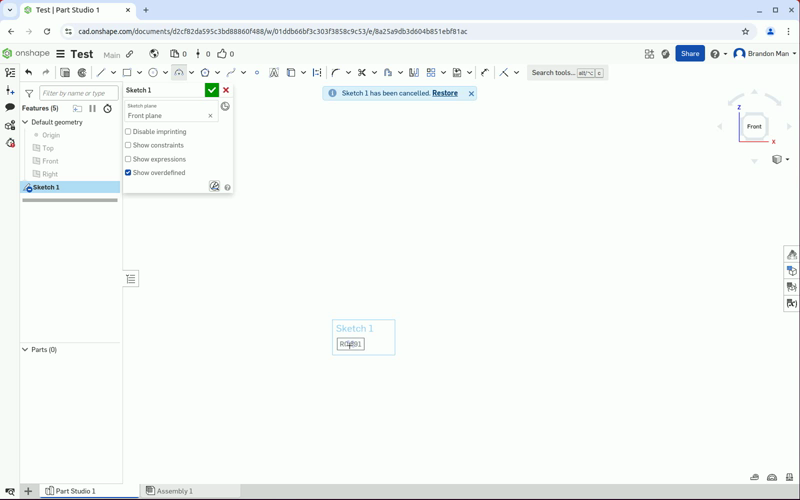
key_up(shift)
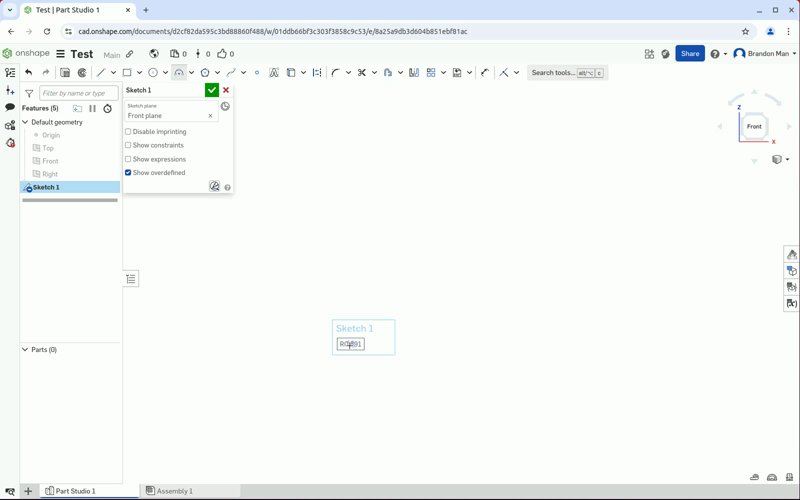
key(esc)
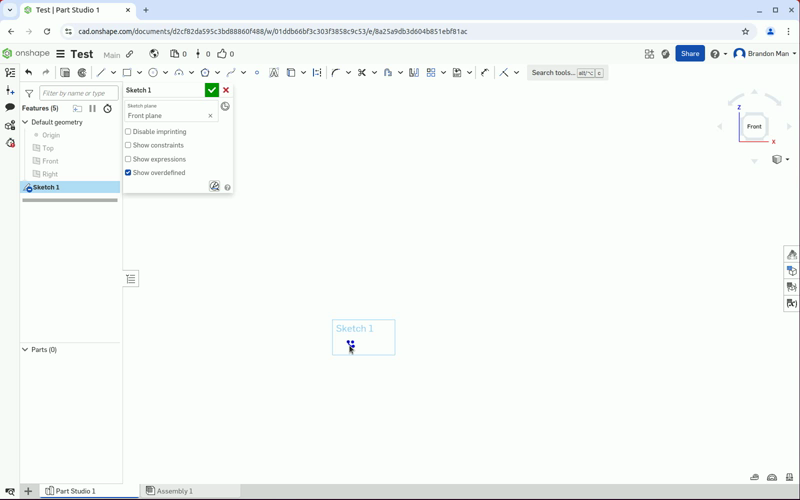
key(l)
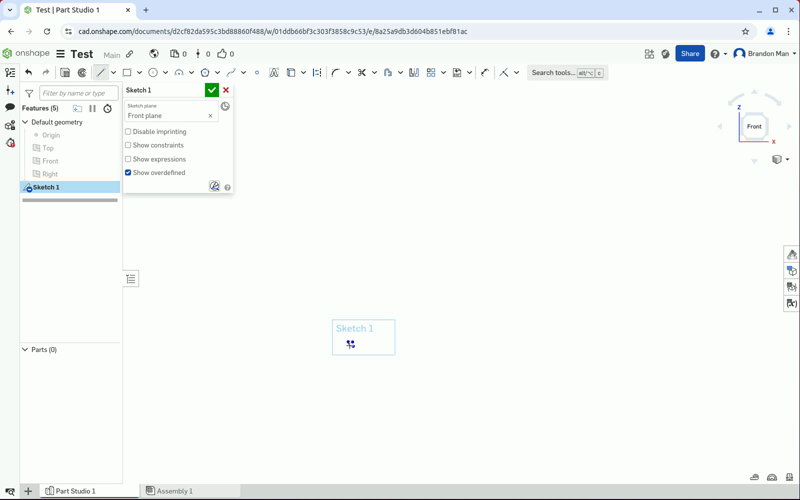
mouse_move(353, 346)
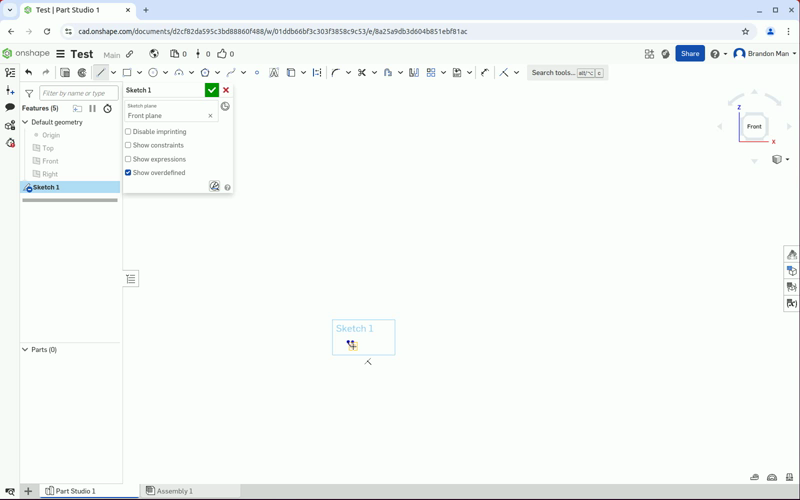
scroll(6)
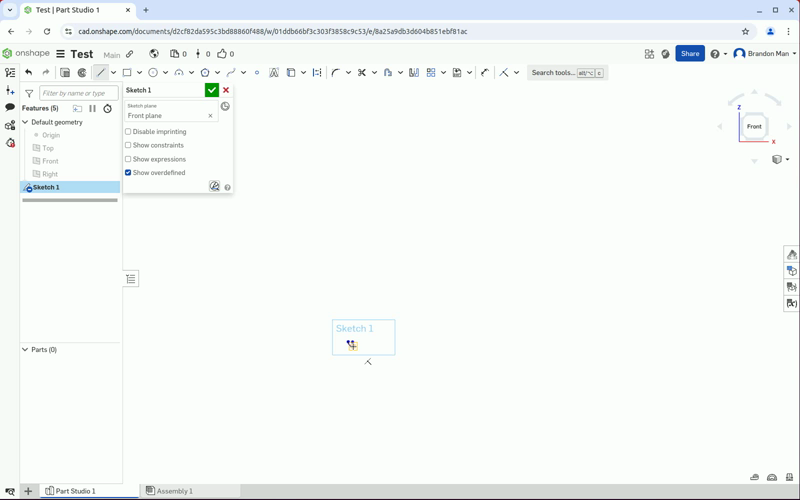
scroll(6)
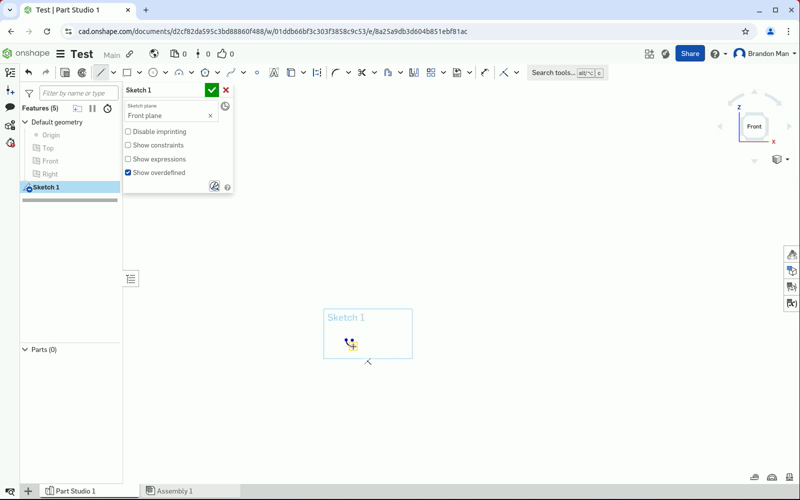
scroll(6)
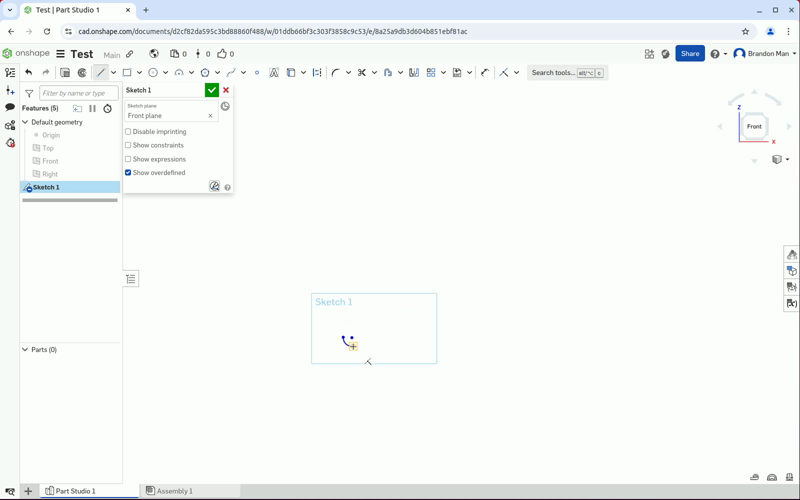
scroll(6)
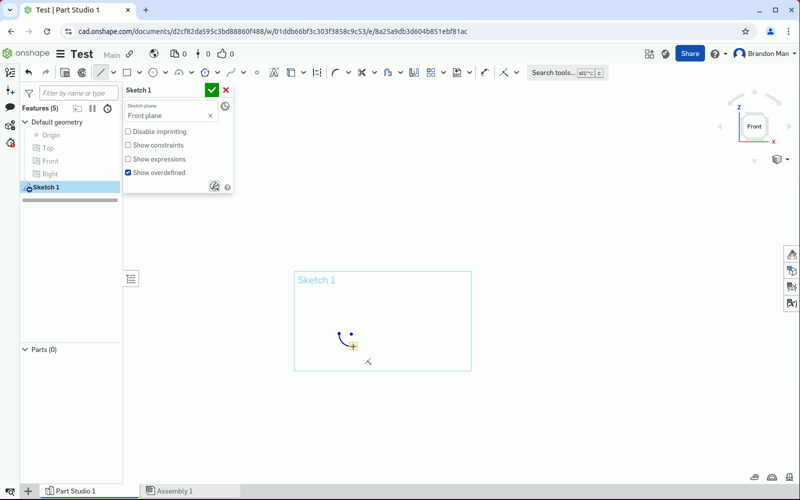
scroll(6)
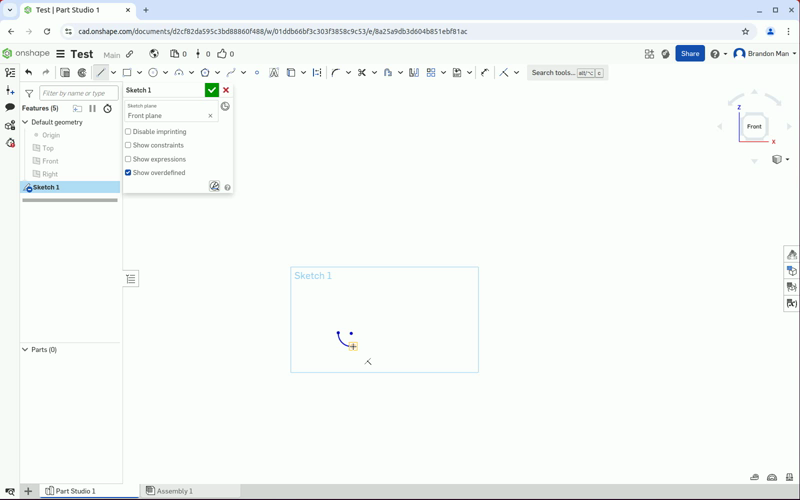
scroll(6)
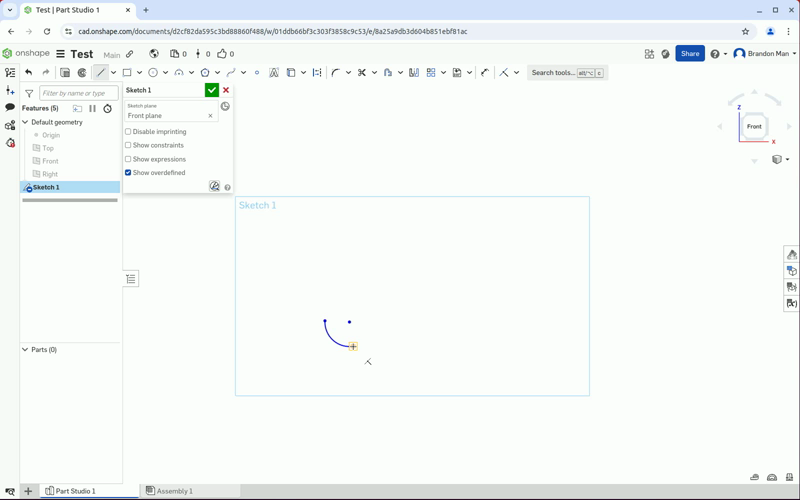
scroll(6)
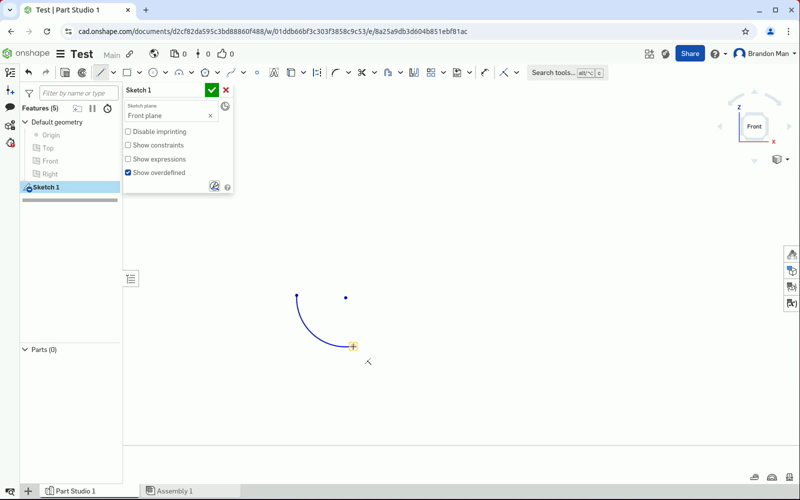
click(353, 346)
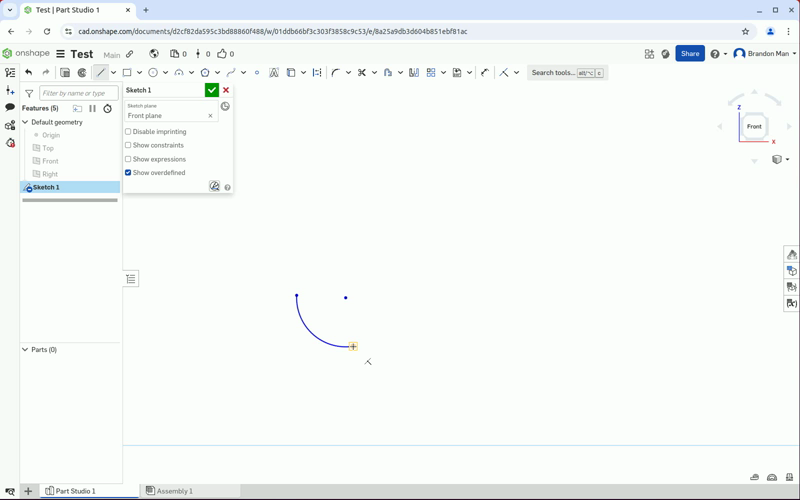
scroll(-6)
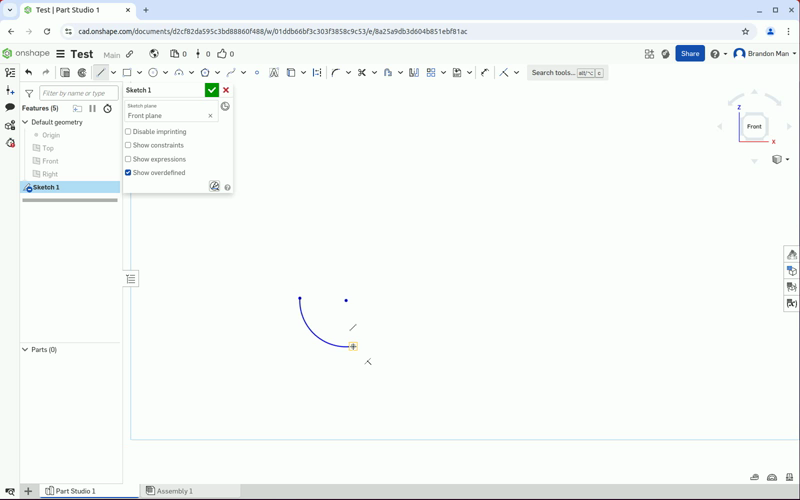
scroll(-6)
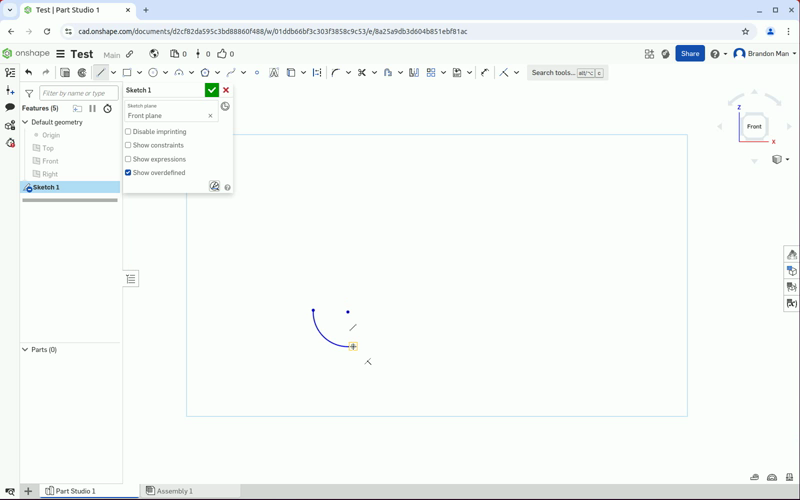
scroll(-6)
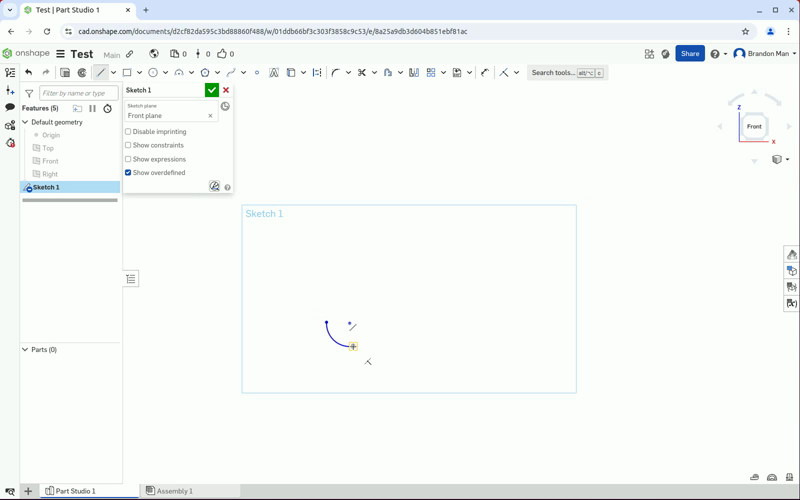
scroll(-6)
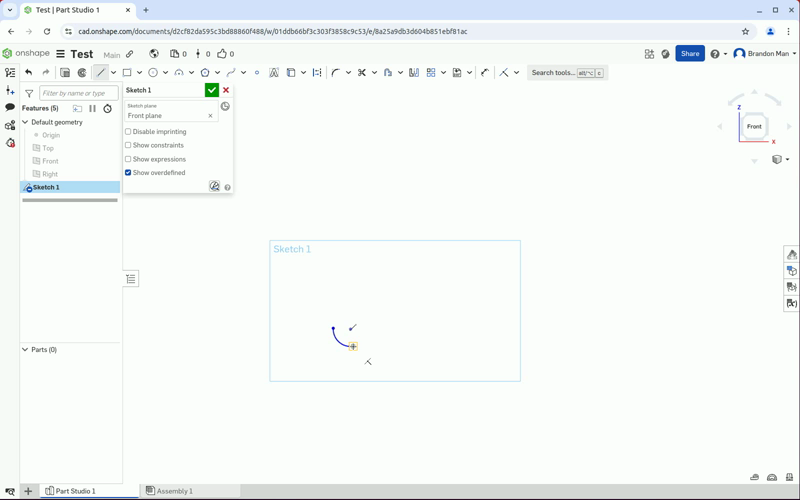
scroll(-6)
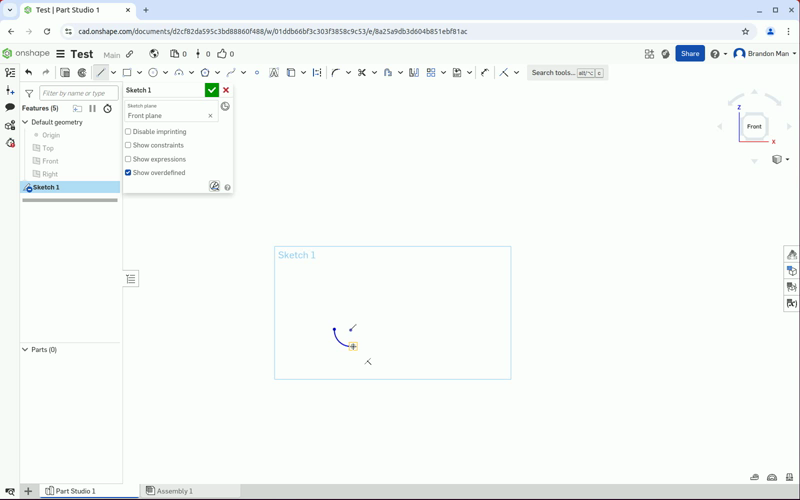
scroll(-6)
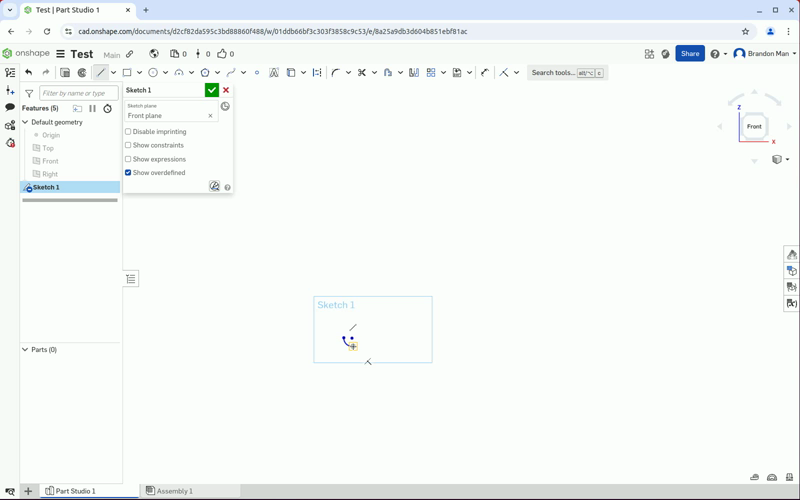
scroll(-6)
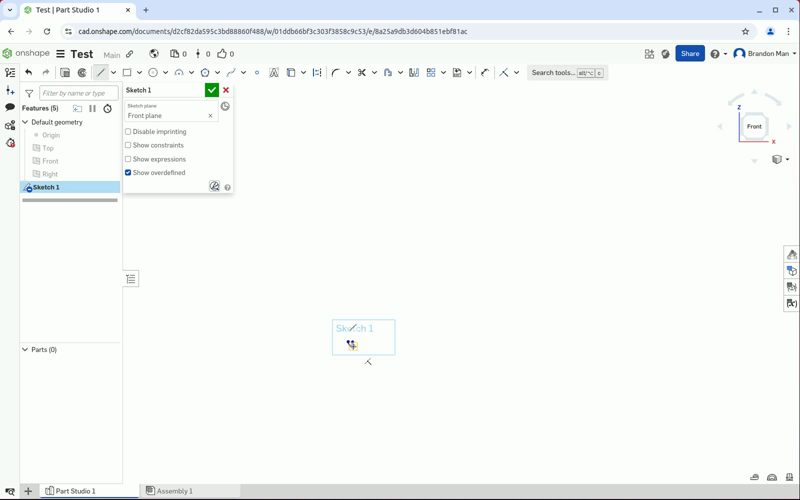
key_down(shift)
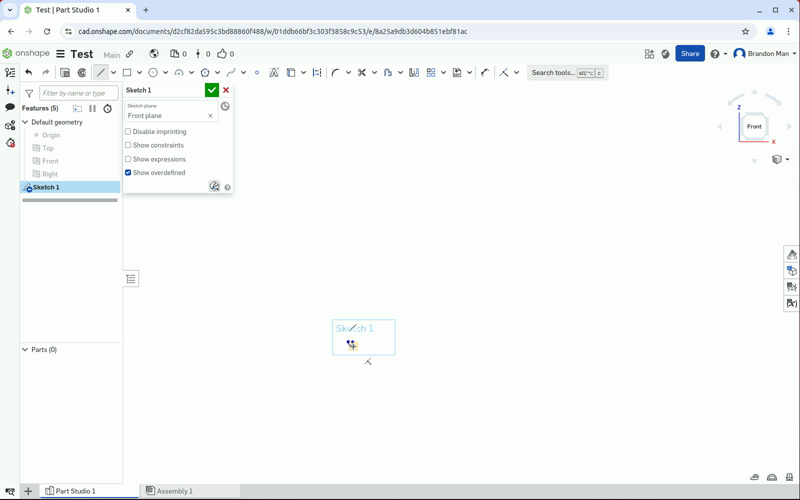
mouse_move(567, 346)
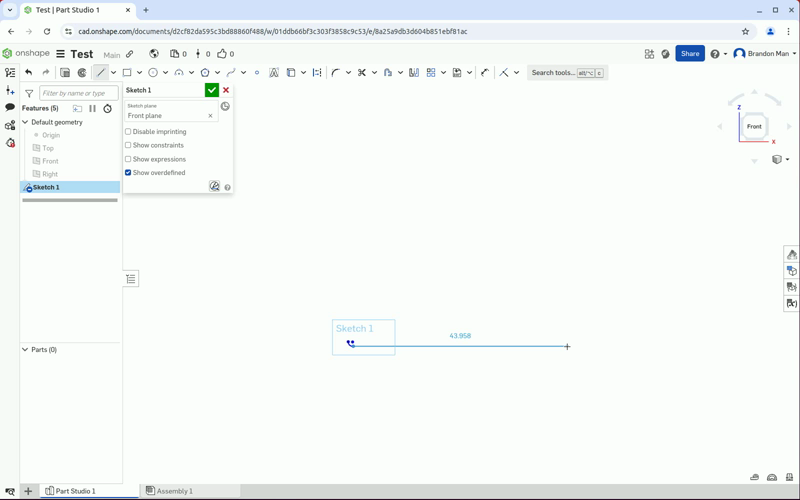
click(567, 346)
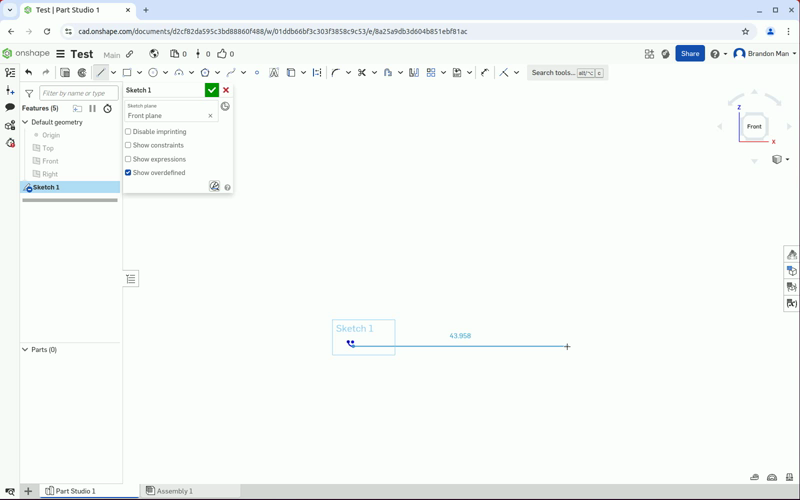
key_up(shift)
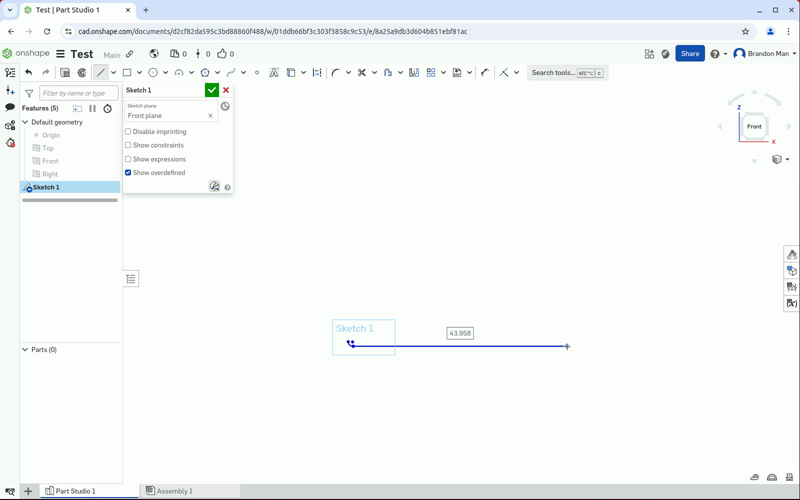
key(esc)
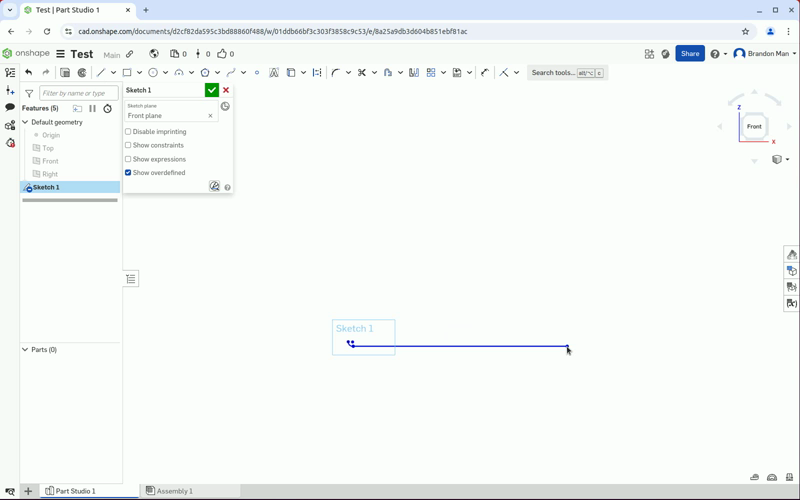
key(a)
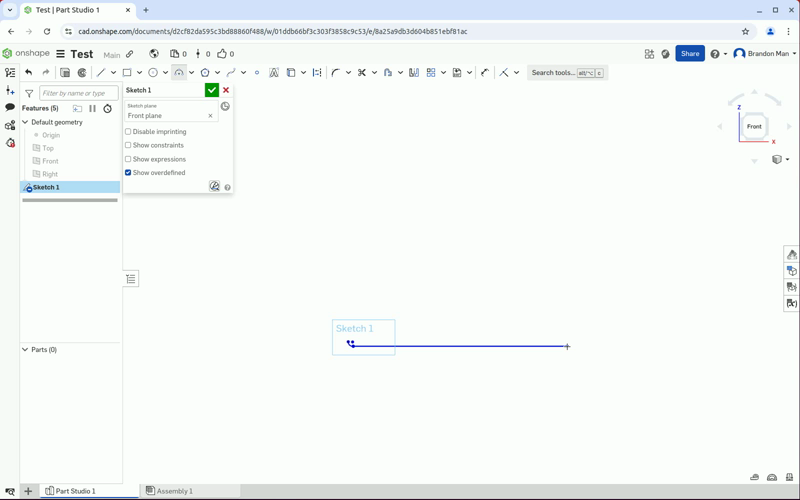
mouse_move(567, 346)
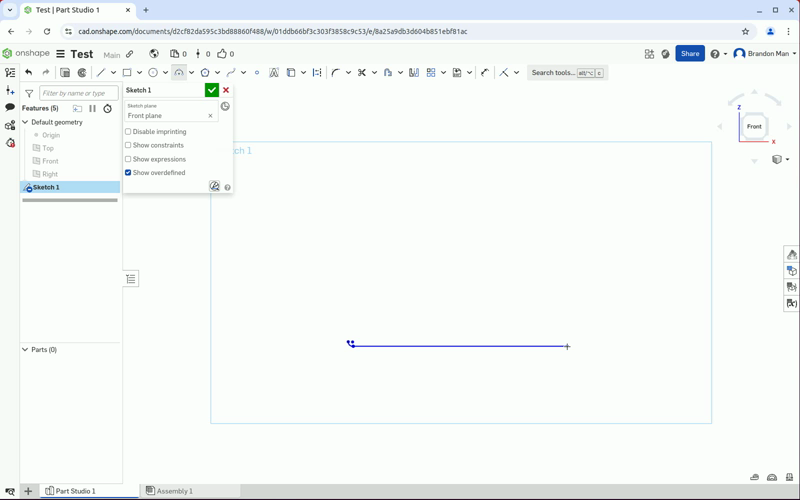
click(567, 346)
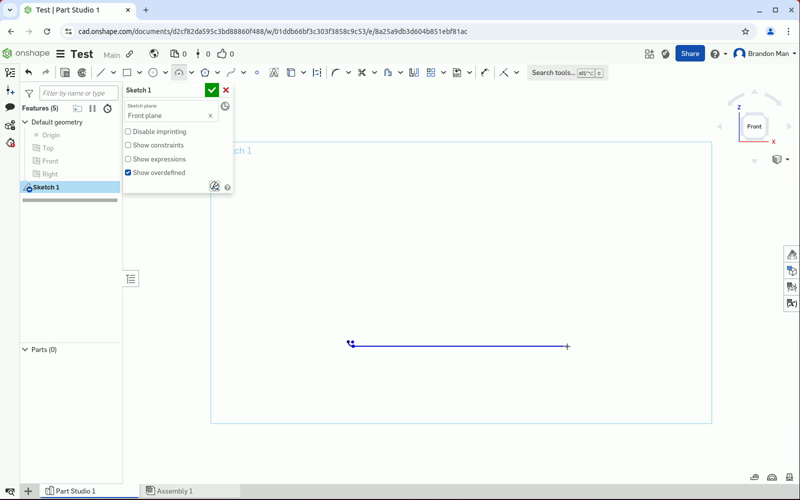
key_down(shift)
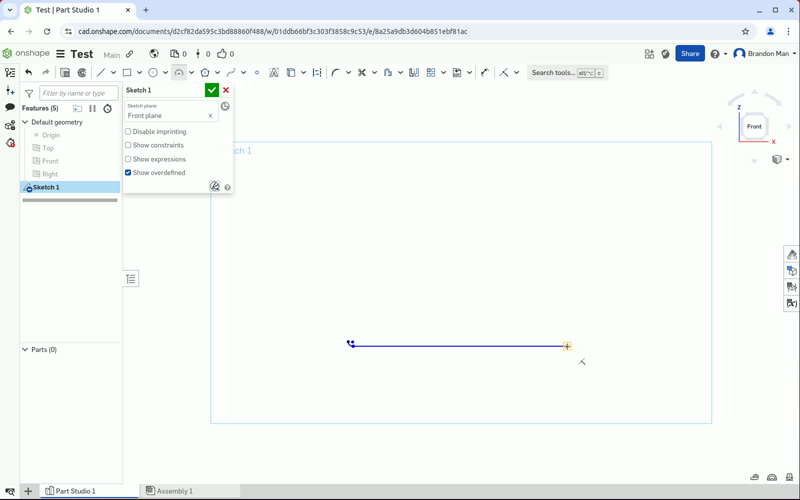
mouse_move(572, 341)
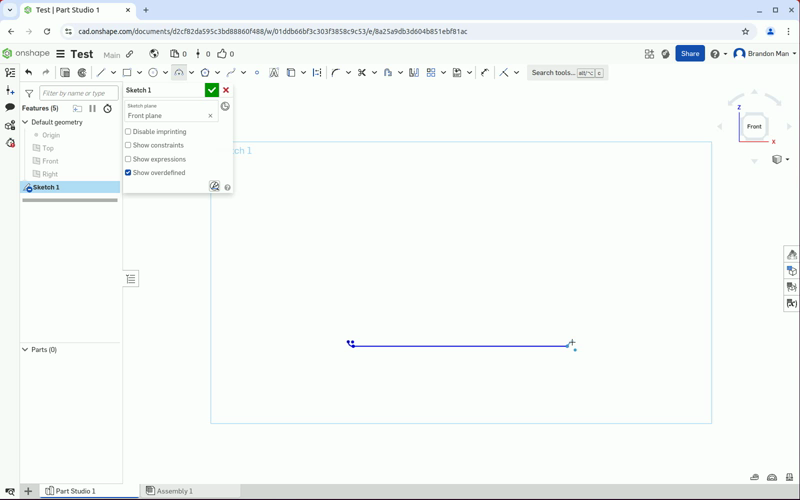
scroll(6)
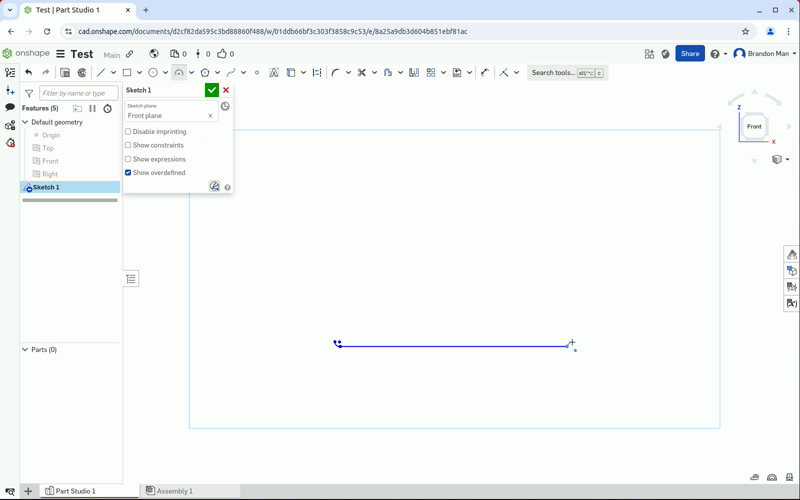
scroll(6)
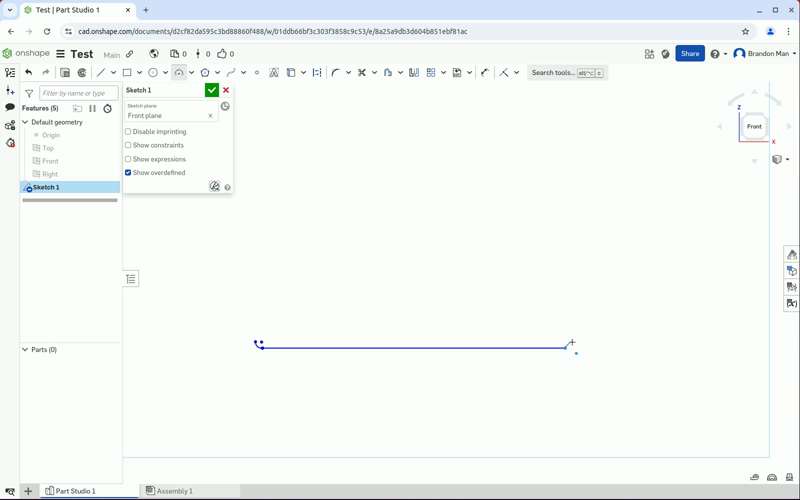
scroll(6)
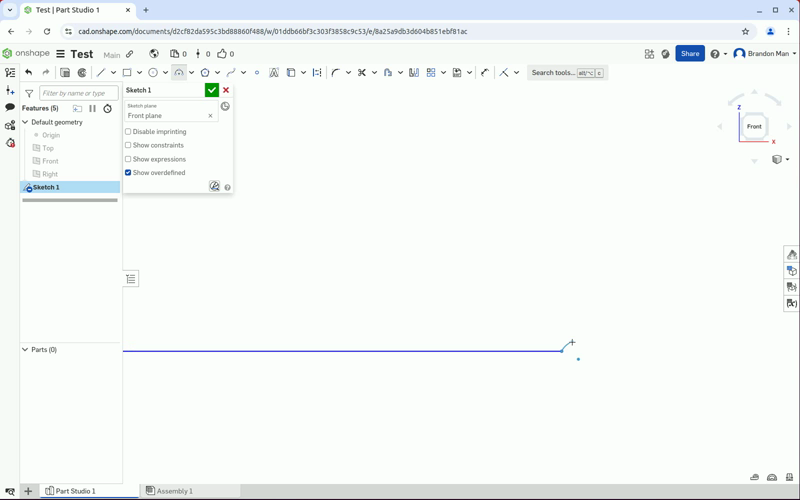
scroll(6)
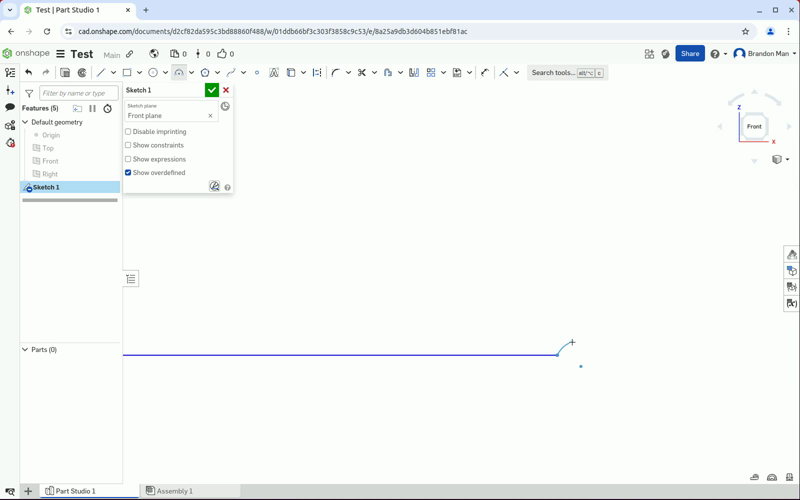
scroll(6)
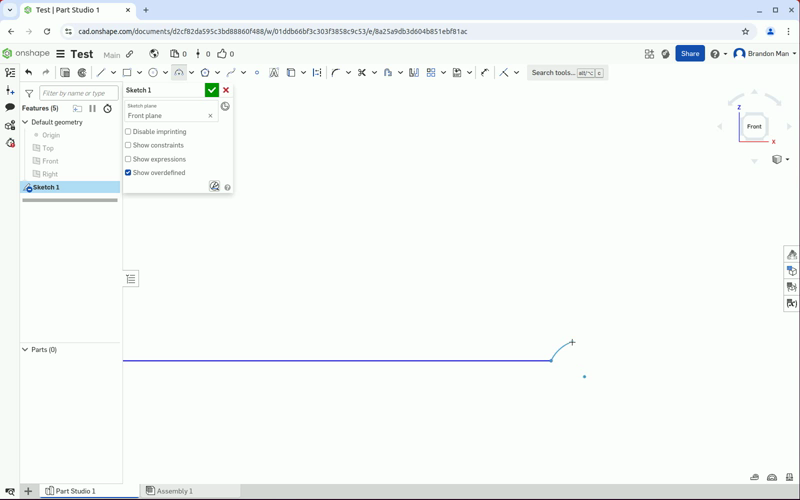
scroll(6)
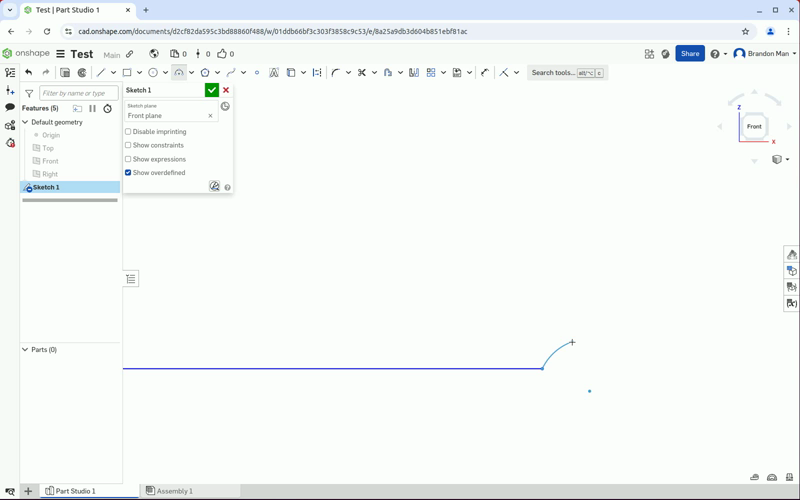
scroll(6)
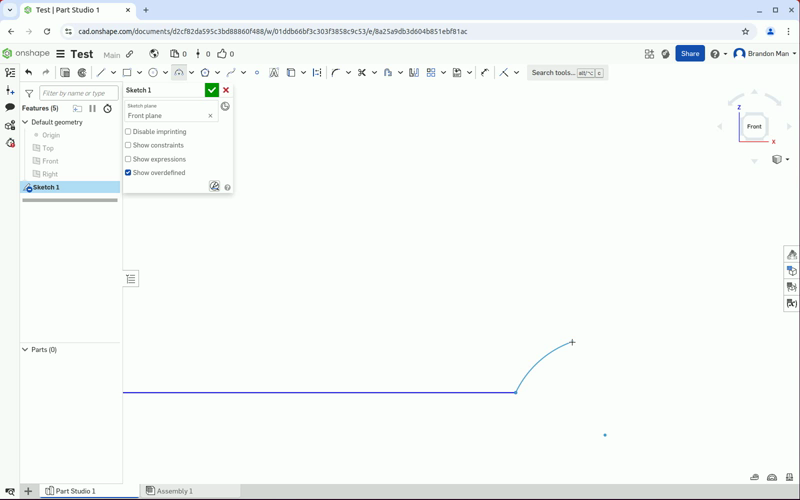
click(572, 341)
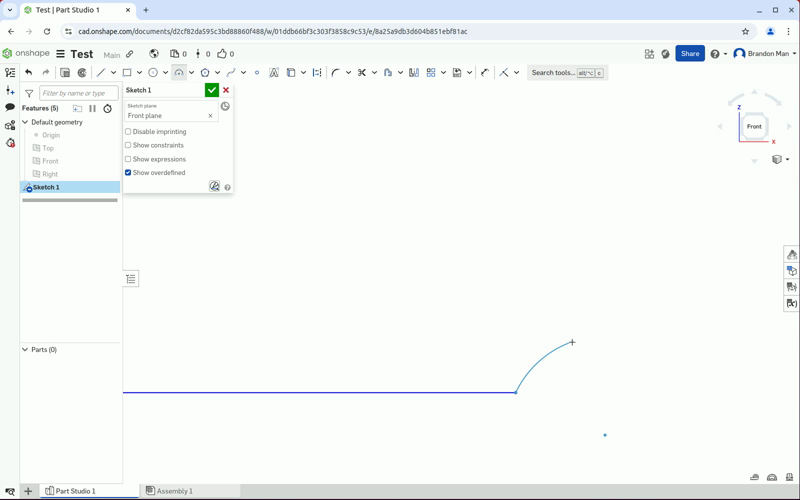
scroll(-6)
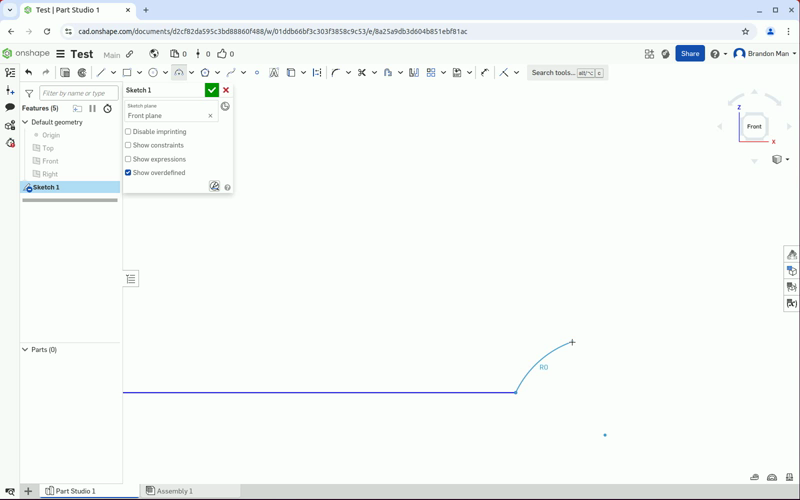
scroll(-6)
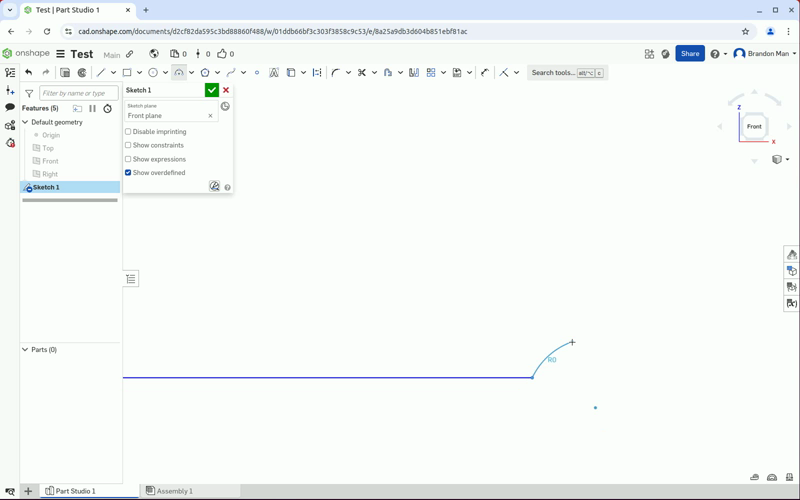
scroll(-6)
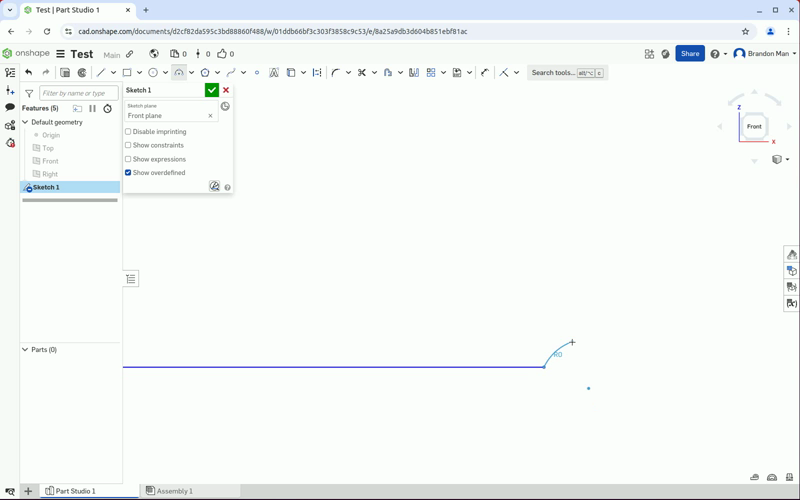
scroll(-6)
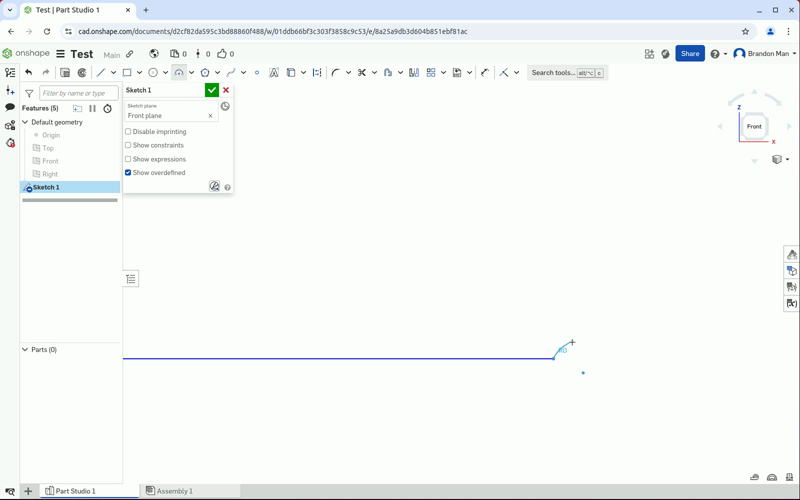
scroll(-6)
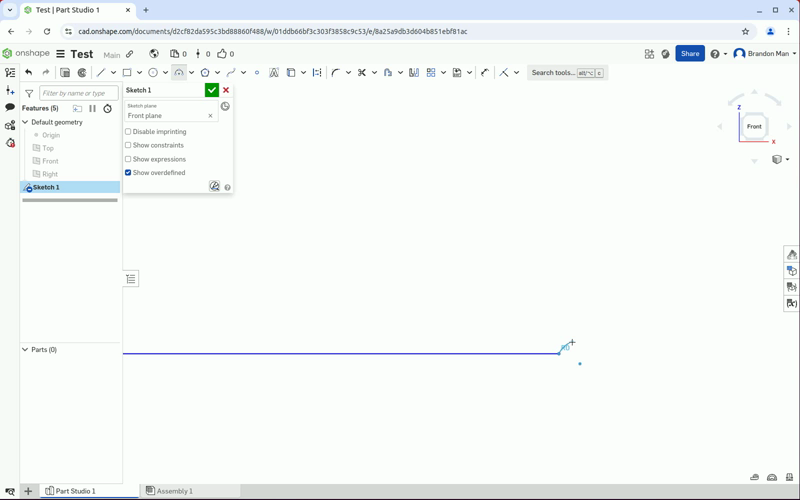
scroll(-6)
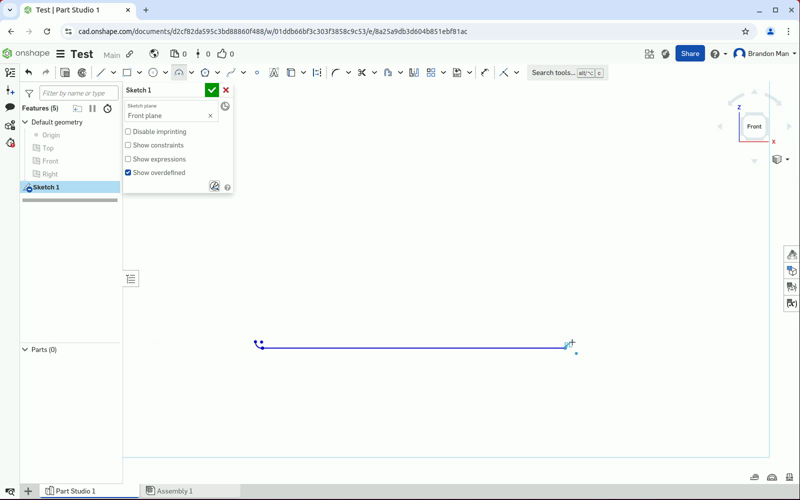
scroll(-6)
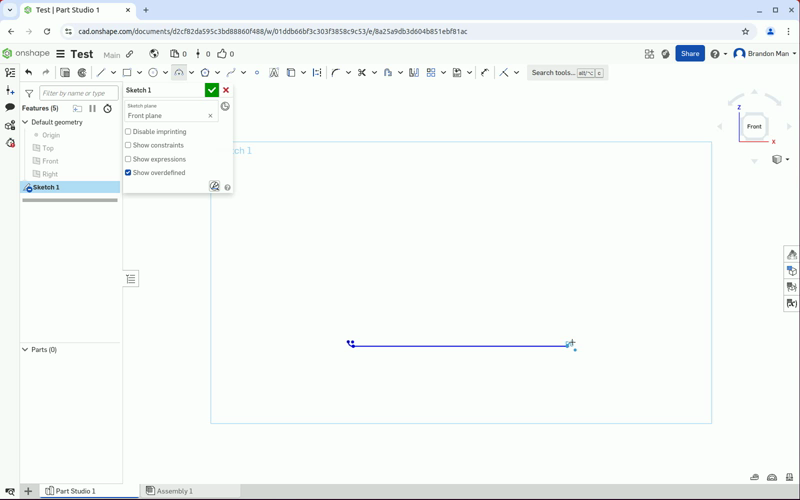
mouse_move(570, 345)
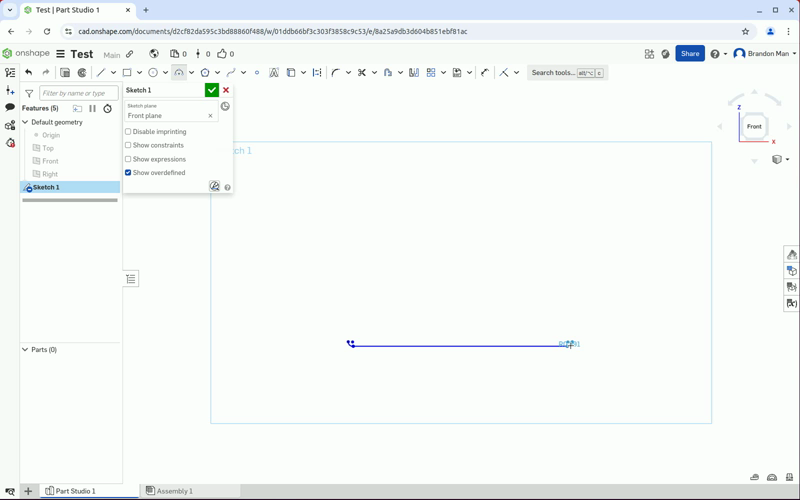
scroll(6)
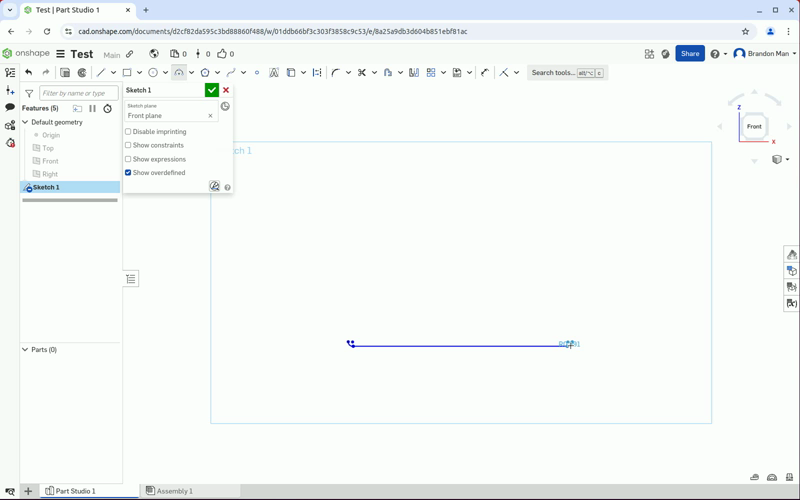
scroll(6)
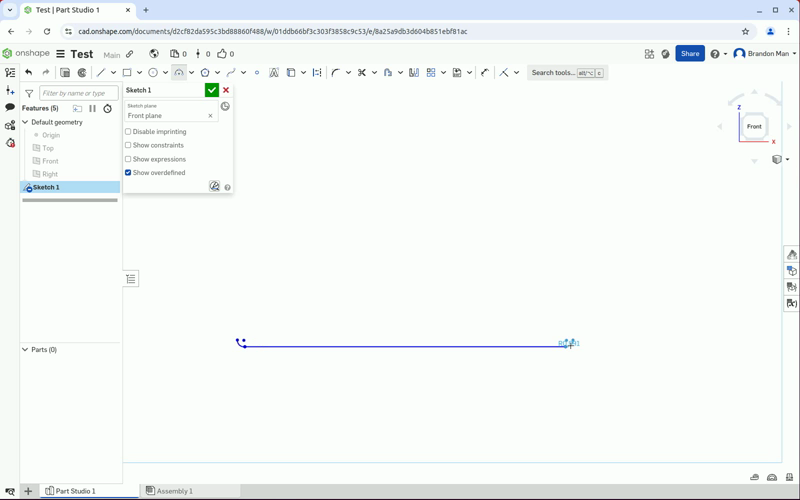
scroll(6)
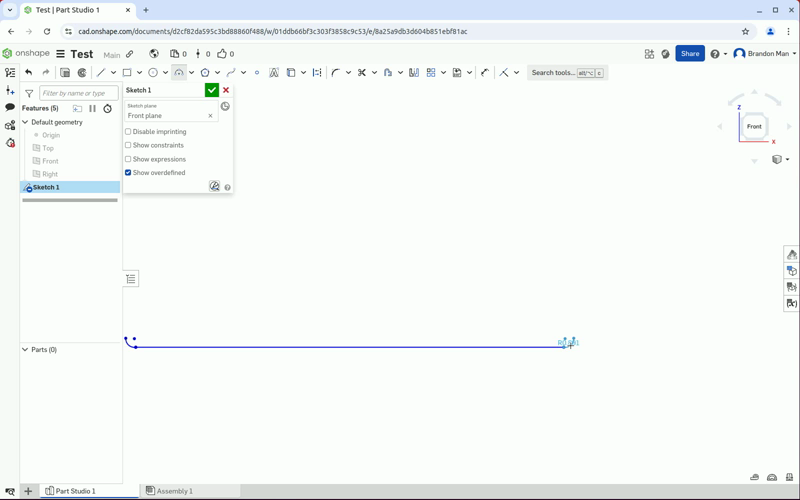
scroll(6)
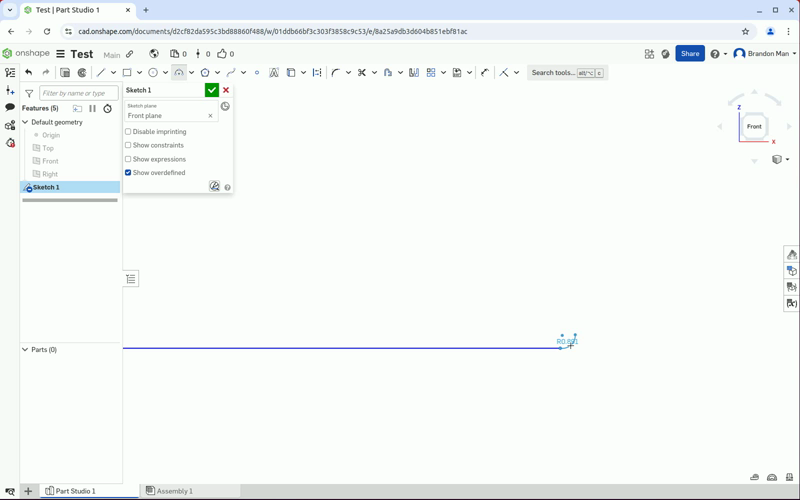
scroll(6)
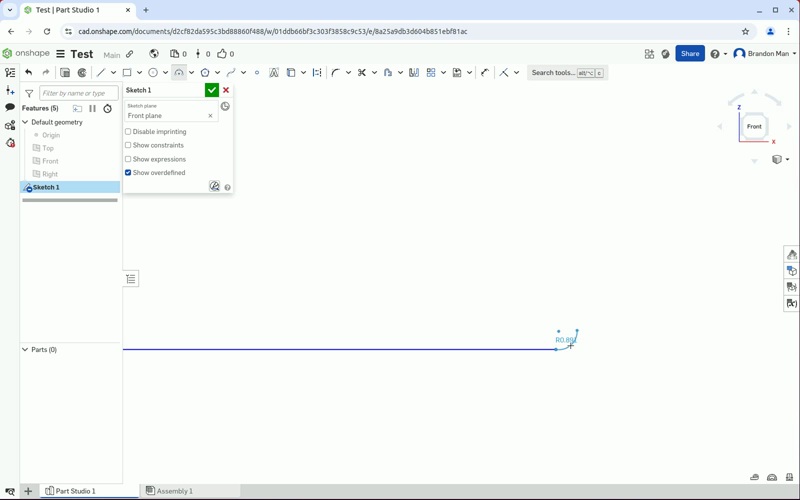
scroll(6)
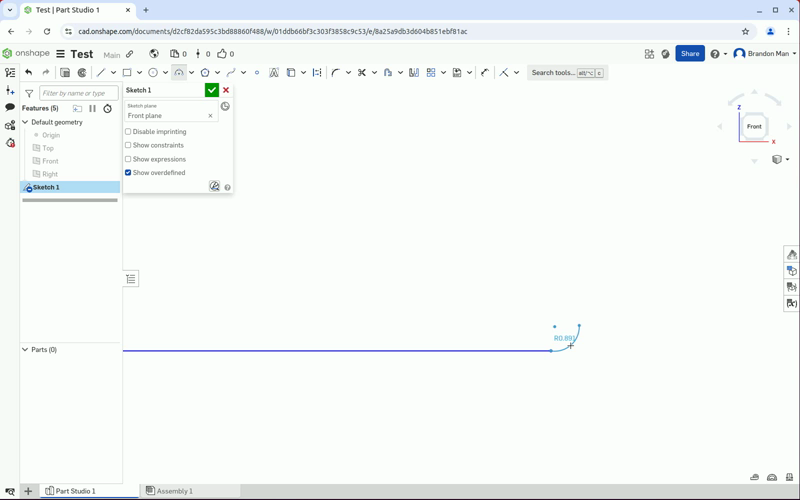
scroll(6)
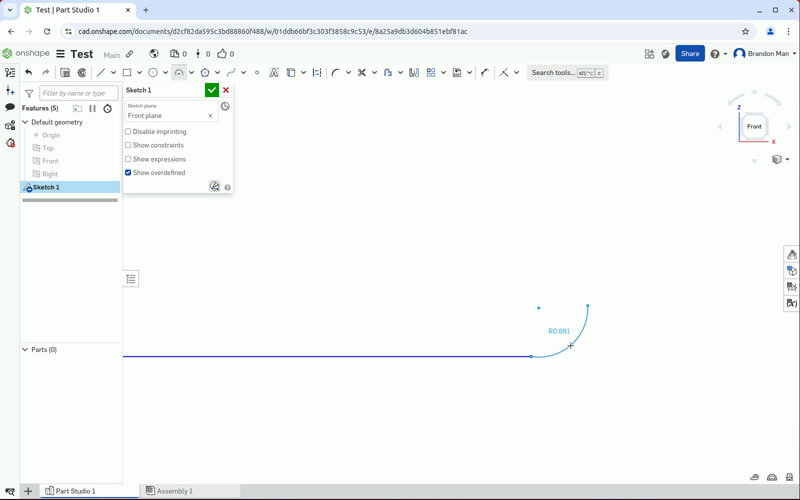
click(570, 345)
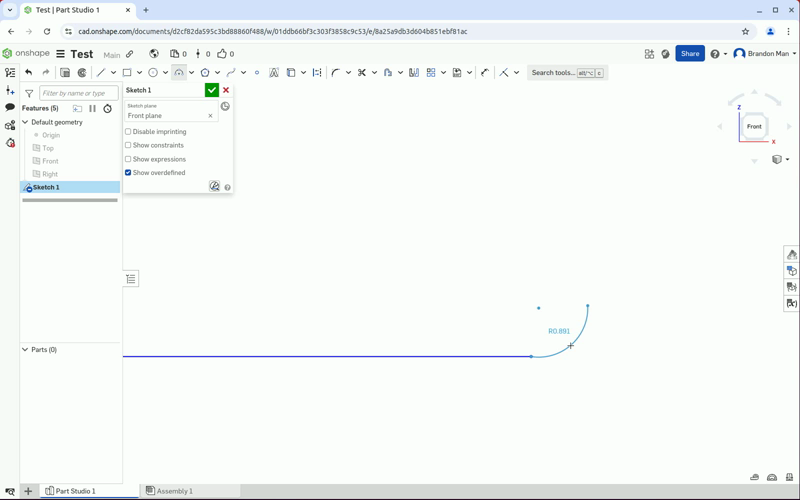
scroll(-6)
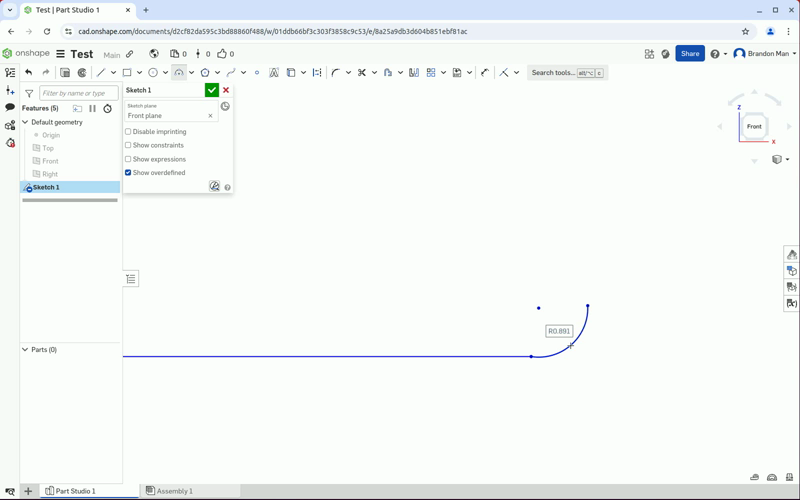
scroll(-6)
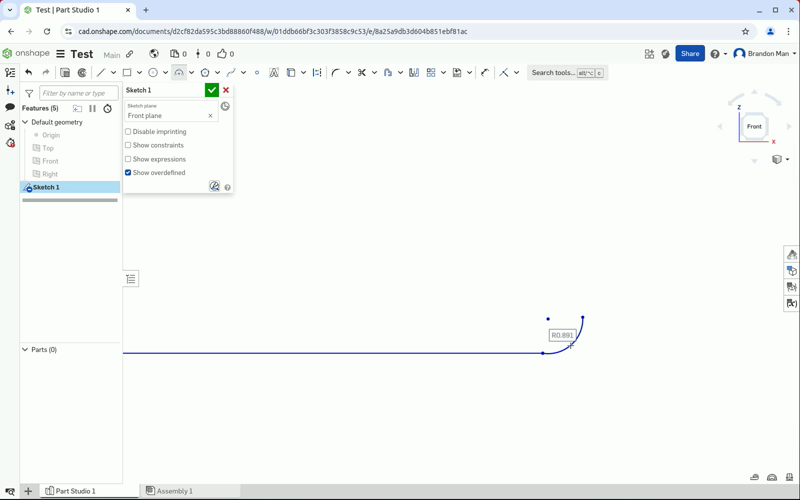
scroll(-6)
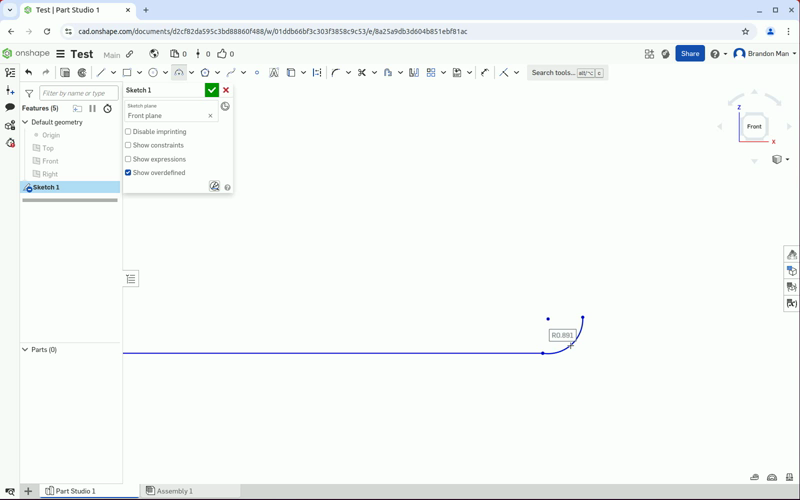
scroll(-6)
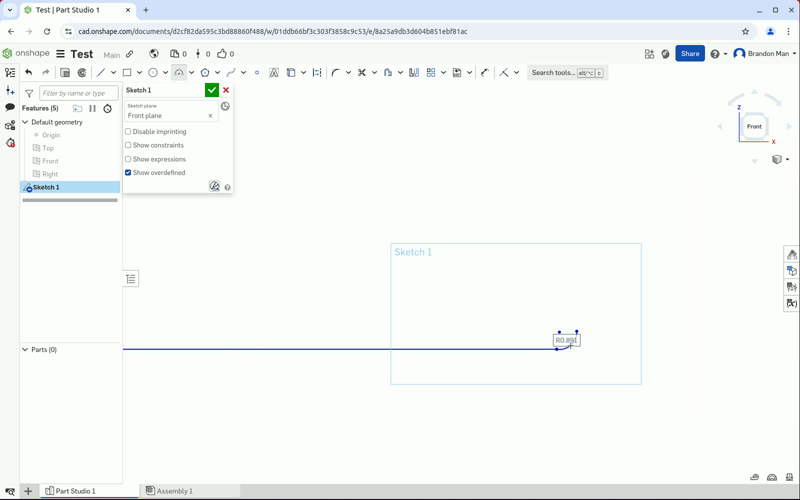
scroll(-6)
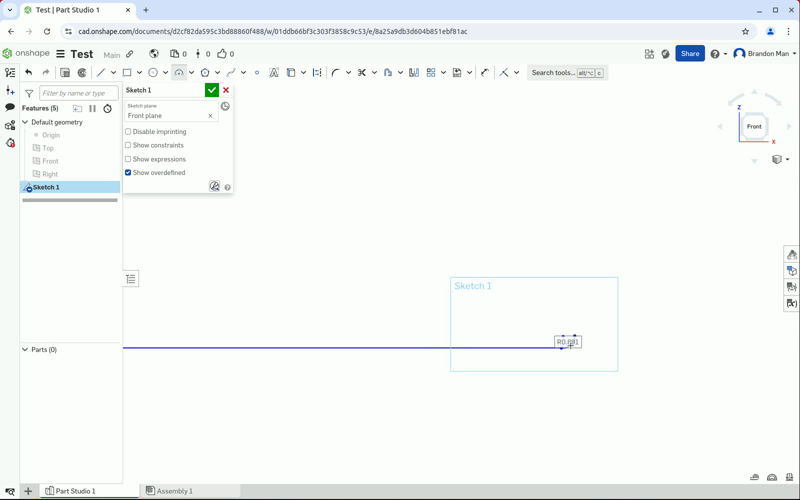
scroll(-6)
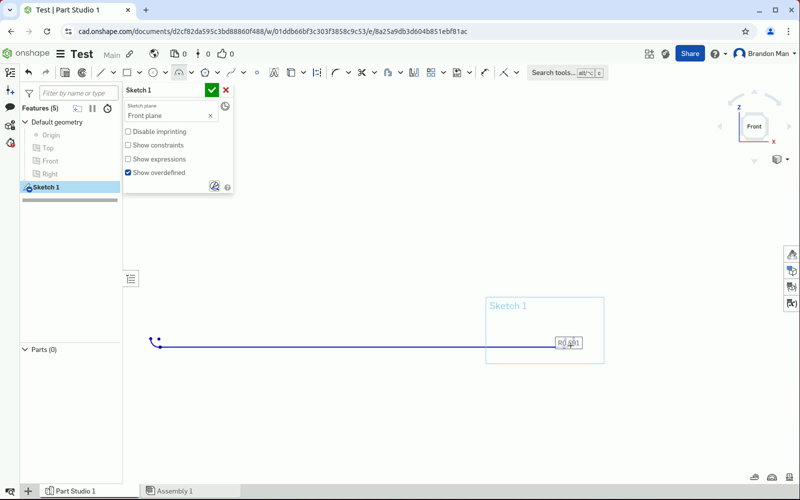
scroll(-6)
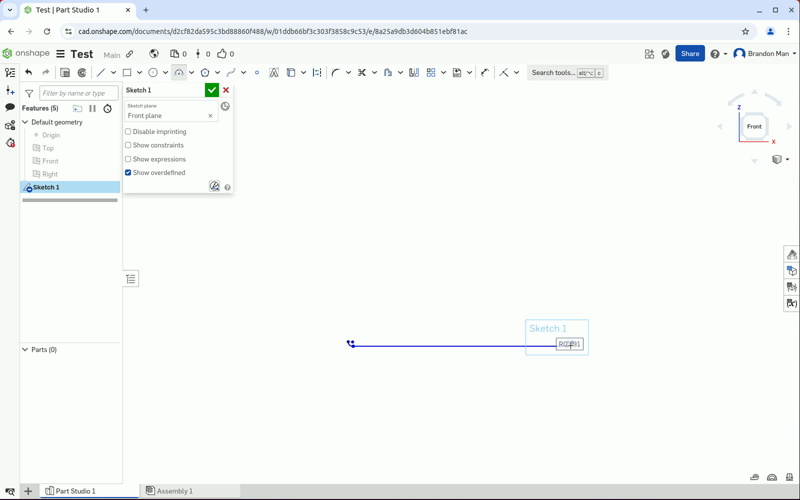
key_up(shift)
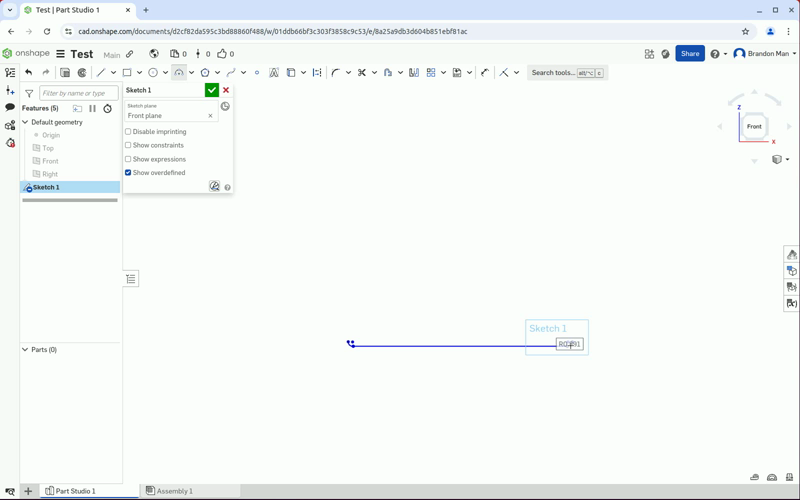
key(esc)
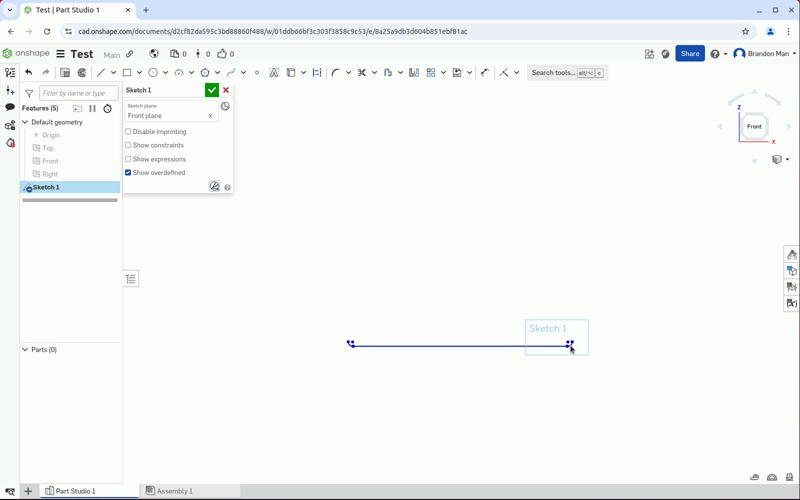
key(l)
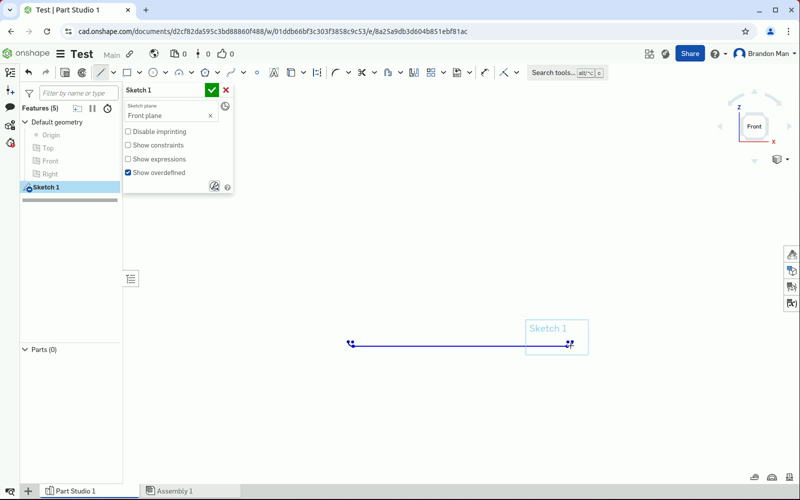
mouse_move(572, 341)
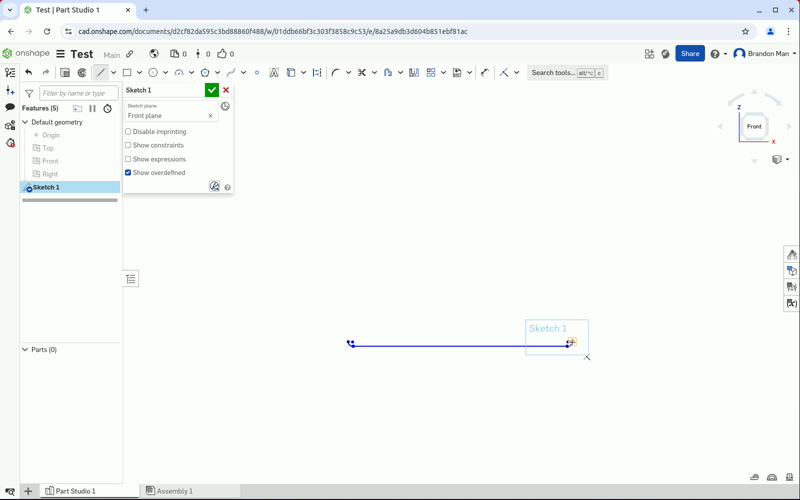
scroll(6)
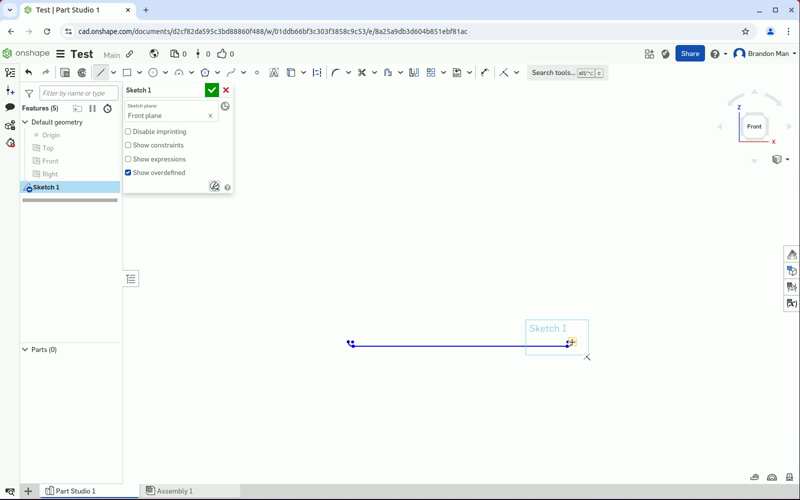
scroll(6)
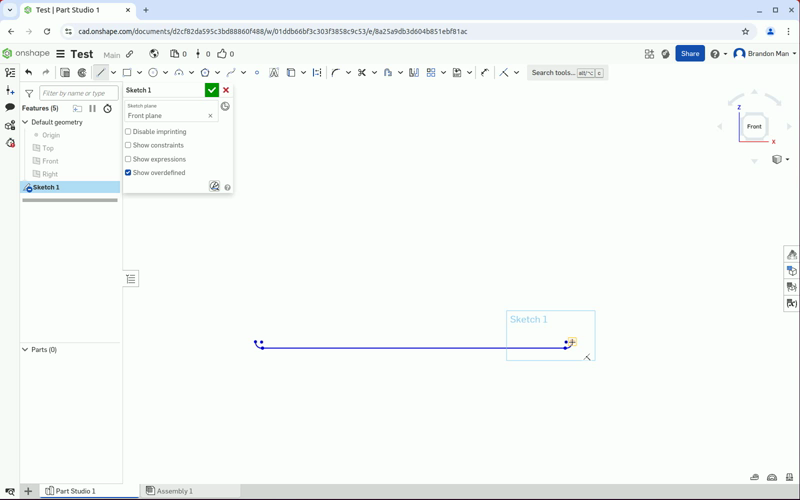
scroll(6)
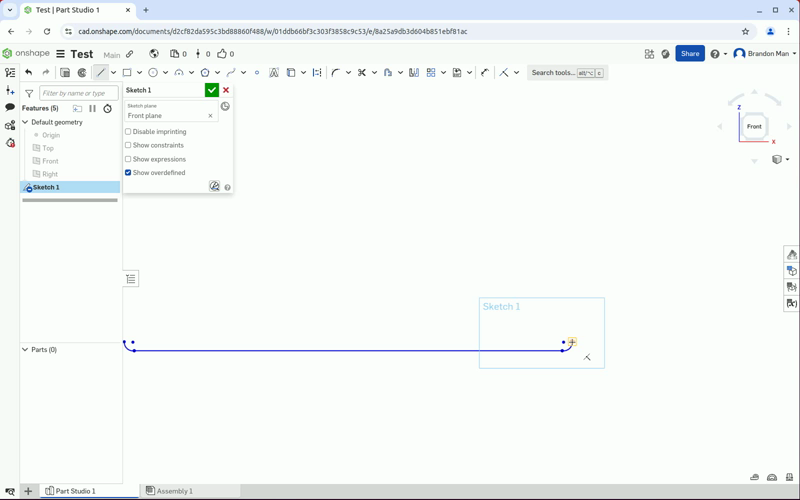
scroll(6)
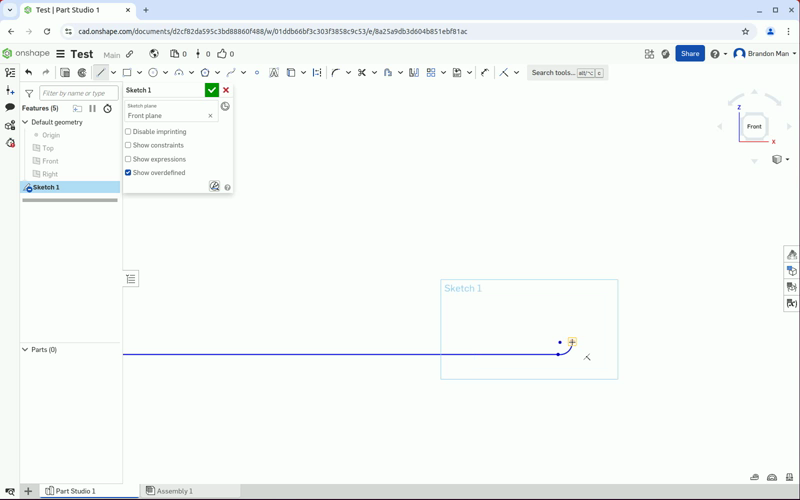
scroll(6)
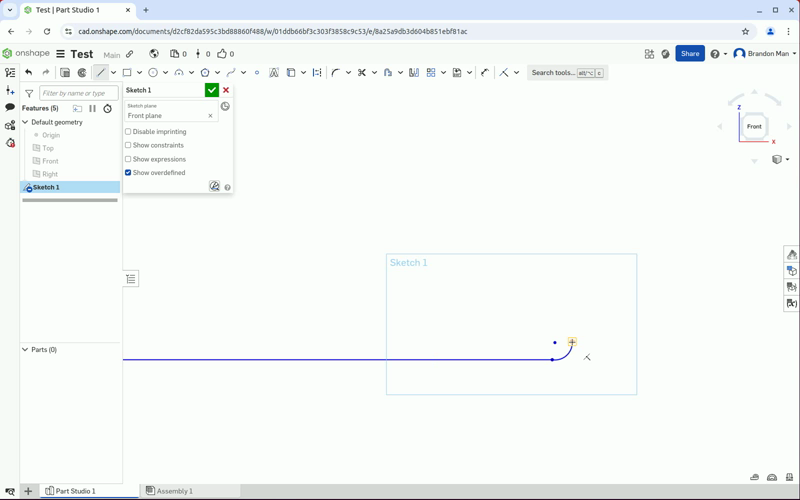
scroll(6)
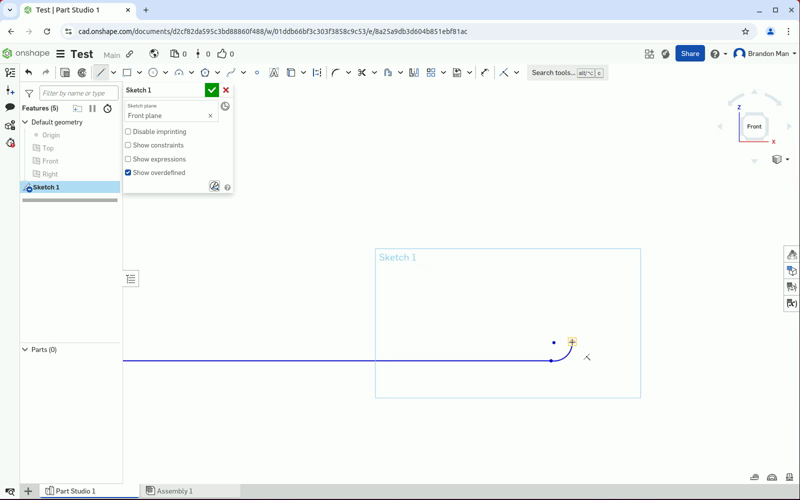
scroll(6)
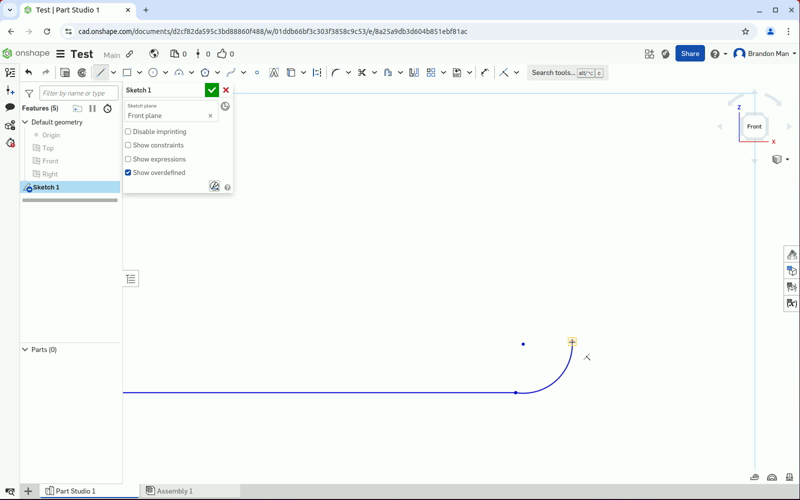
click(572, 341)
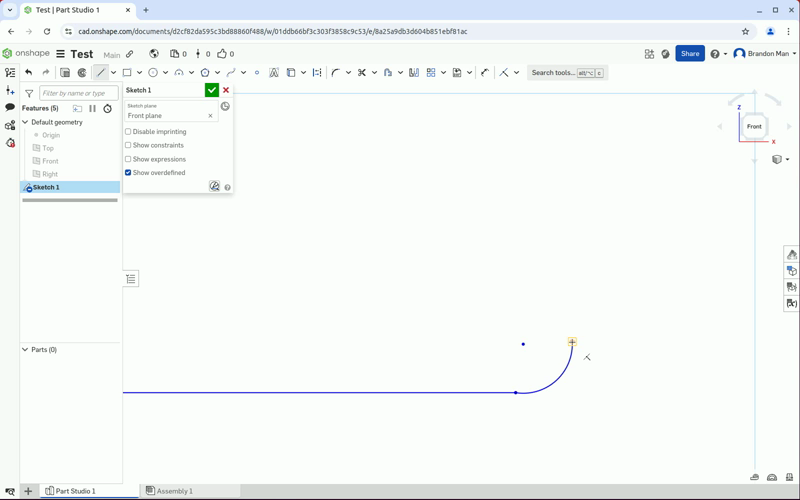
scroll(-6)
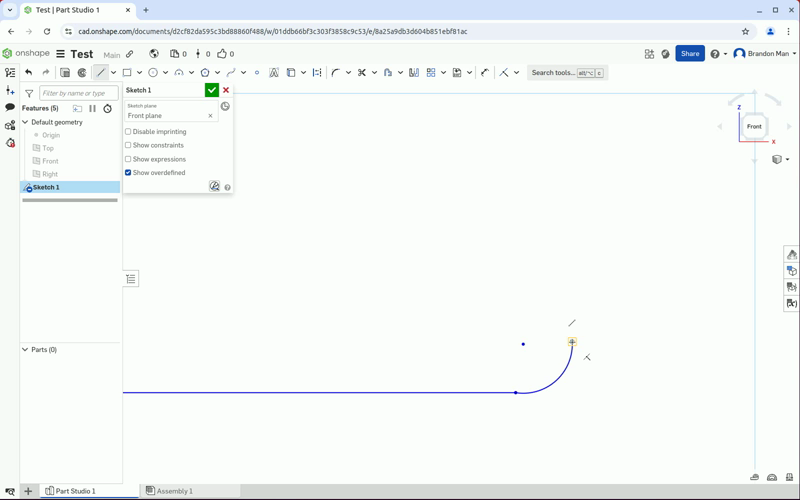
scroll(-6)
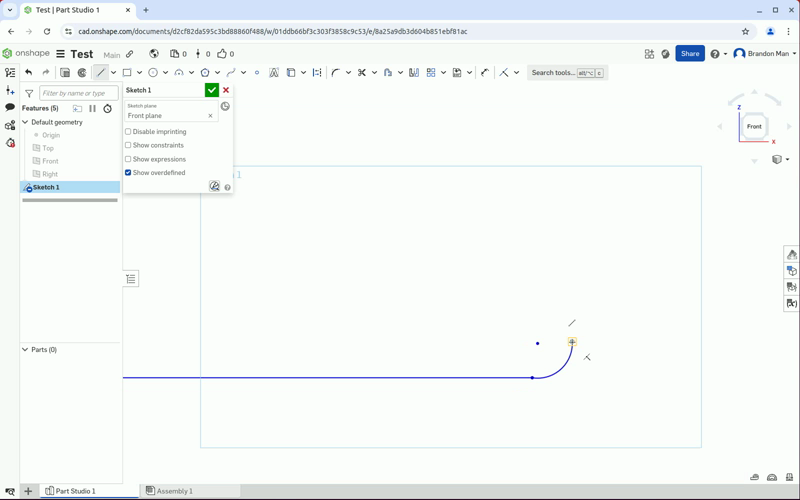
scroll(-6)
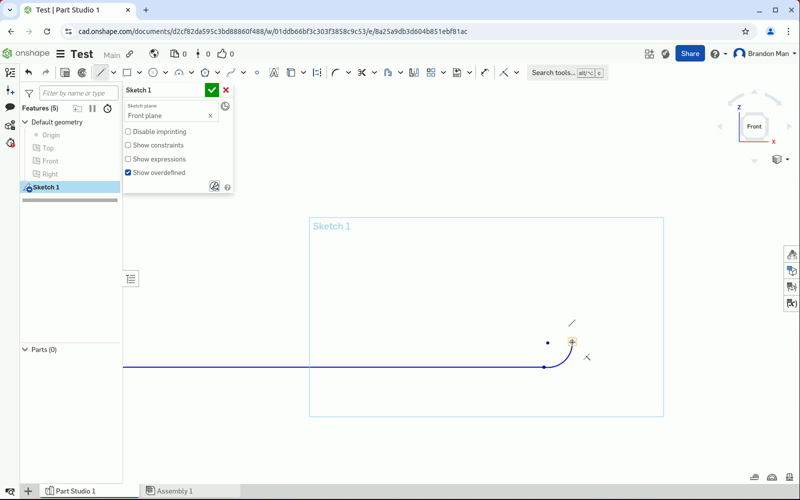
scroll(-6)
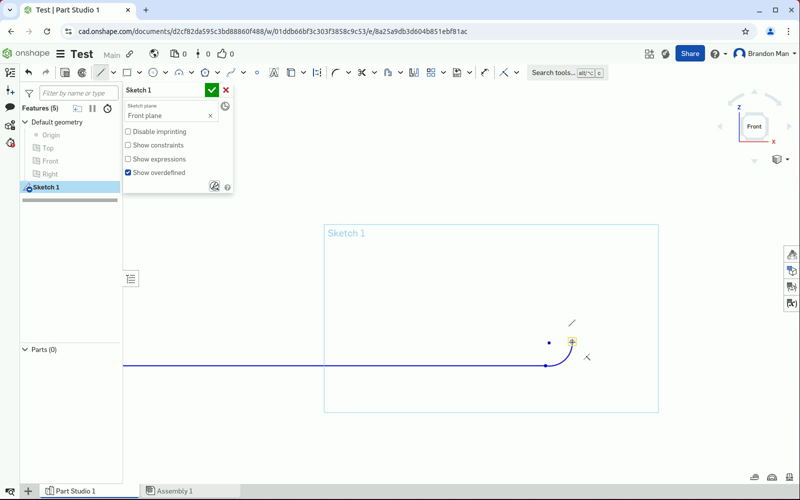
scroll(-6)
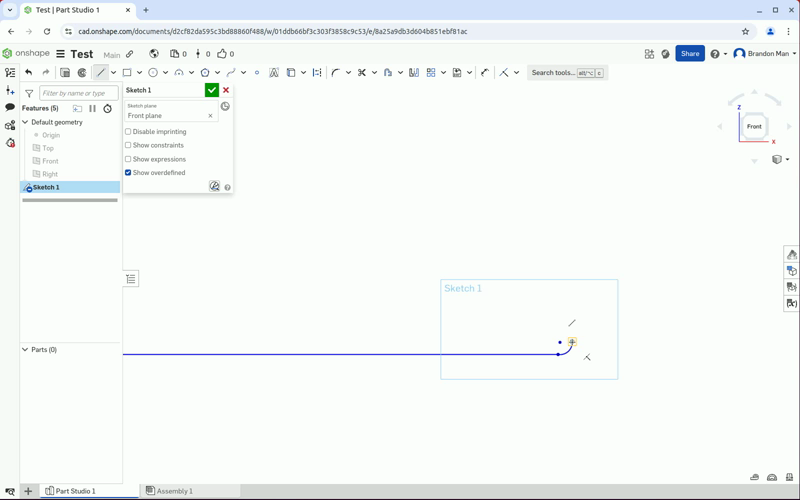
scroll(-6)
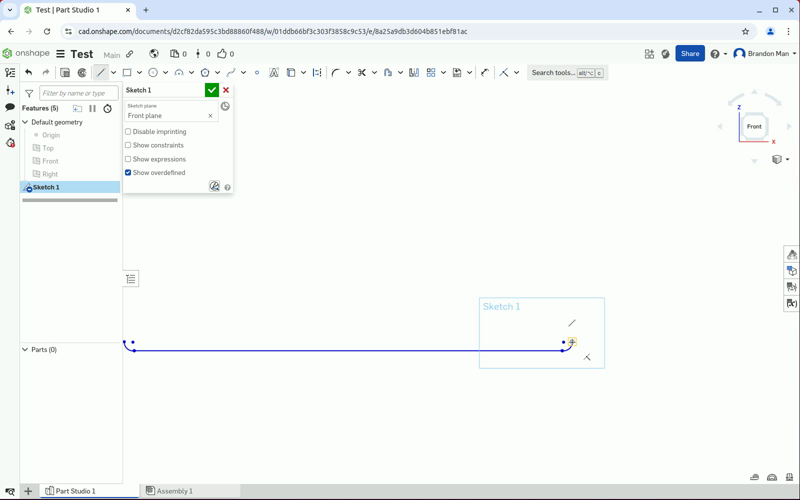
scroll(-6)
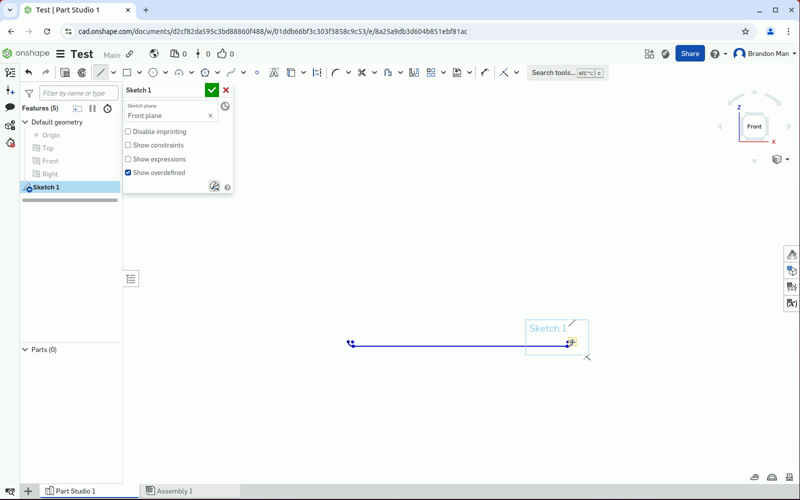
key_down(shift)
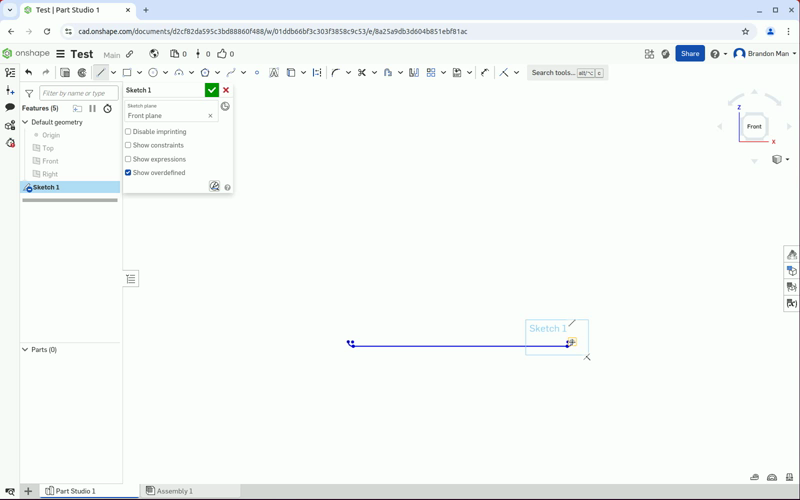
mouse_move(572, 223)
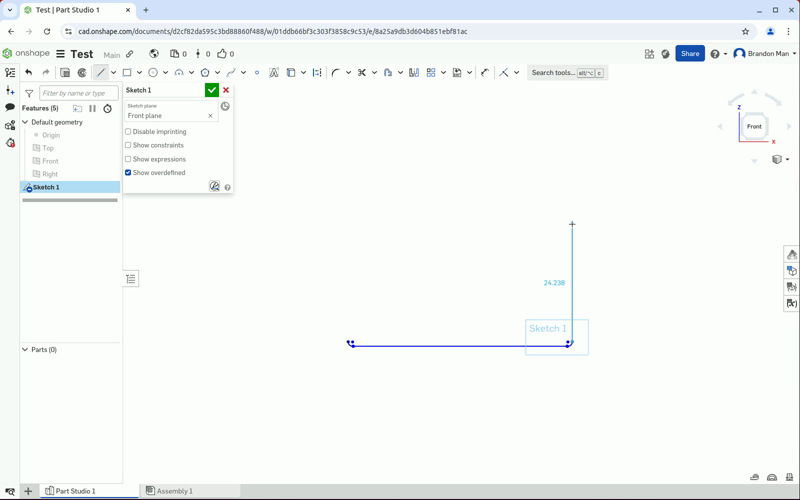
click(572, 223)
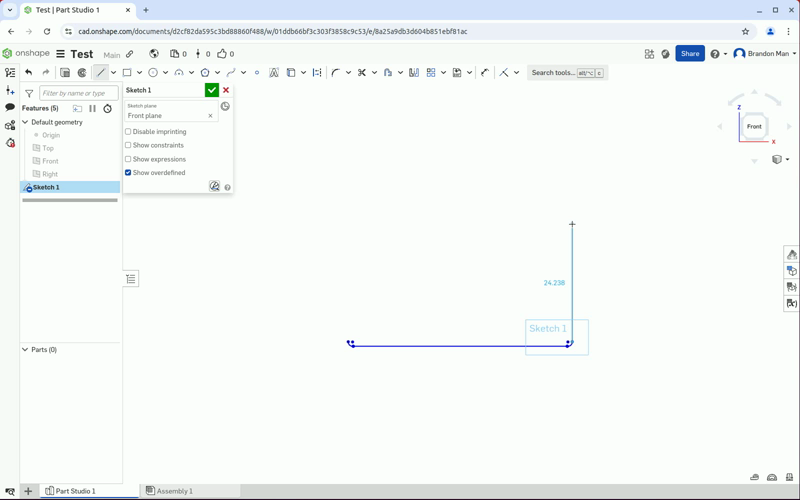
key_up(shift)
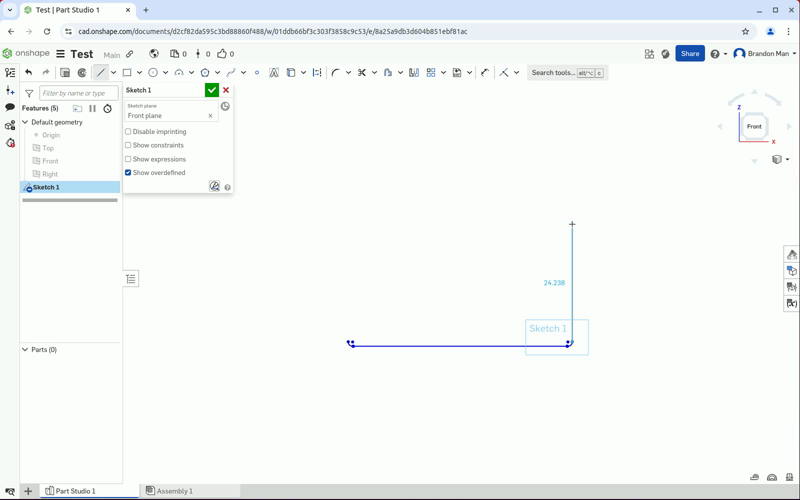
key(esc)
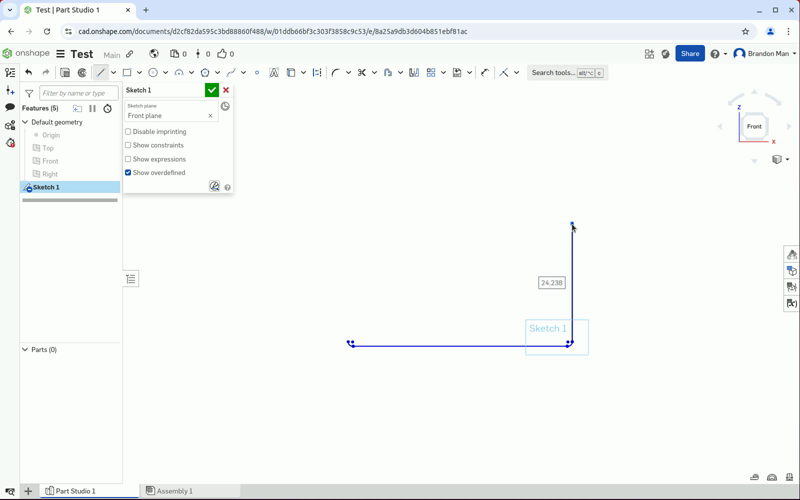
key(a)
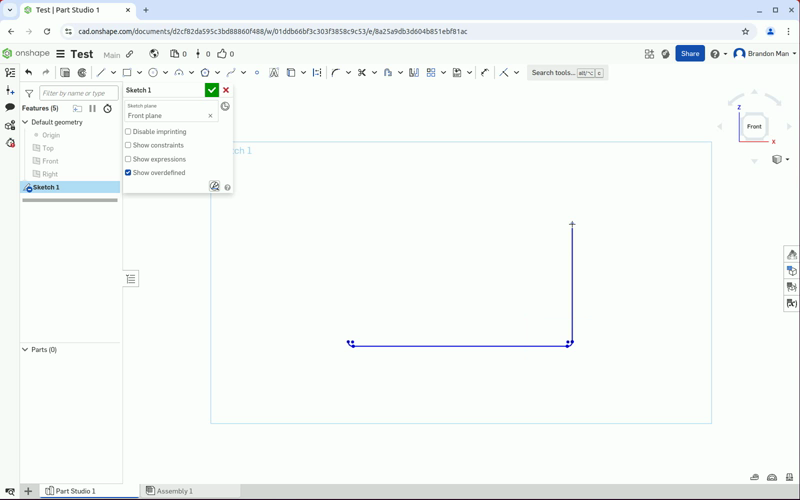
mouse_move(572, 223)
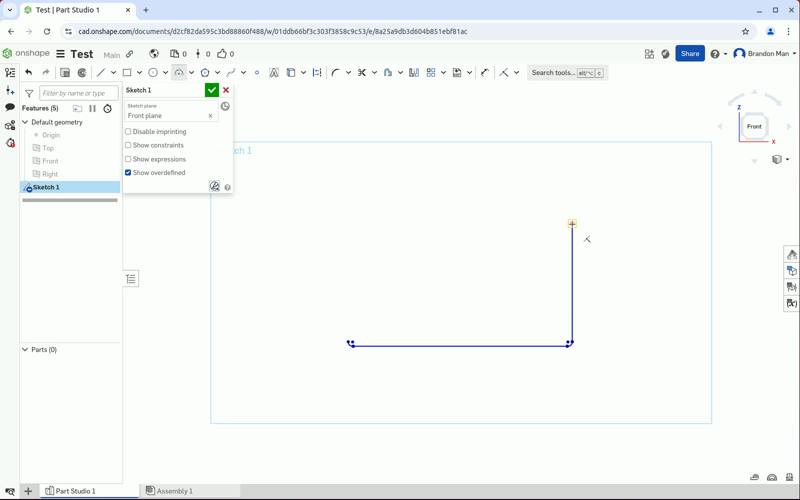
click(572, 223)
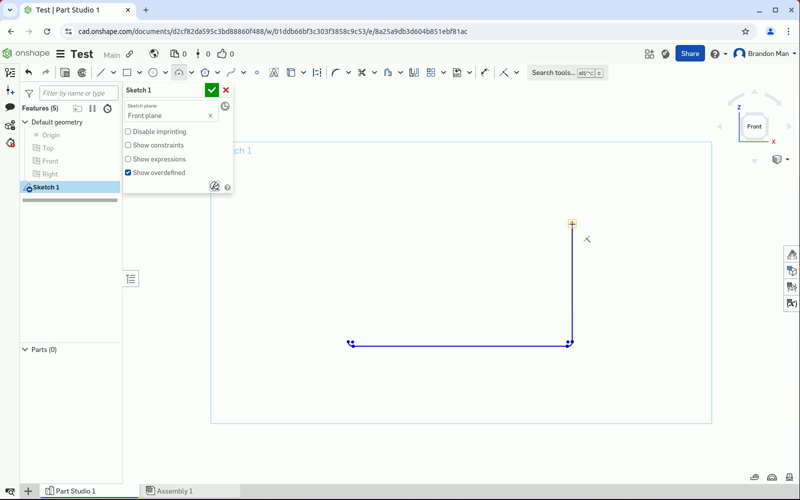
key_down(shift)
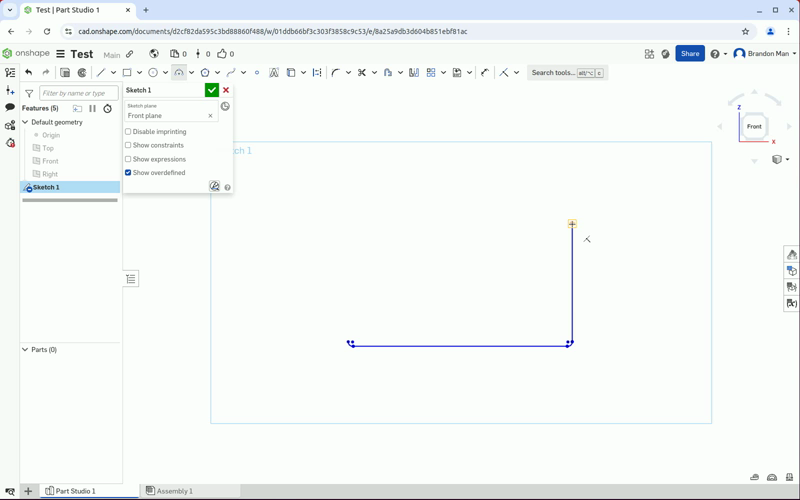
mouse_move(567, 219)
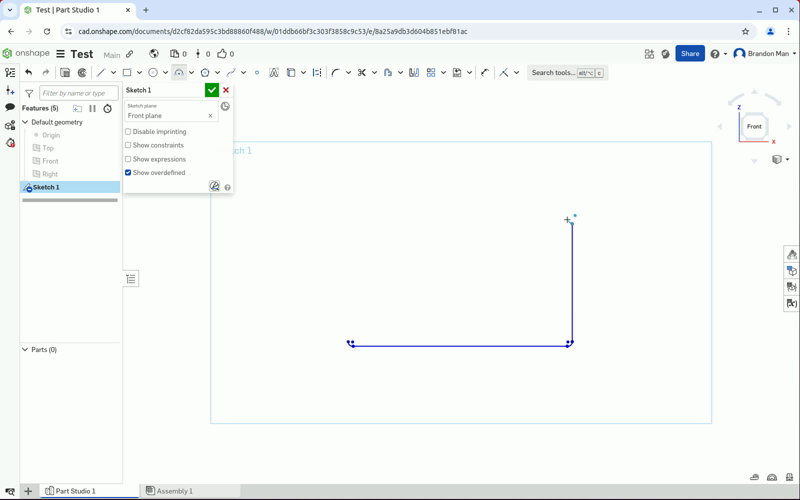
scroll(6)
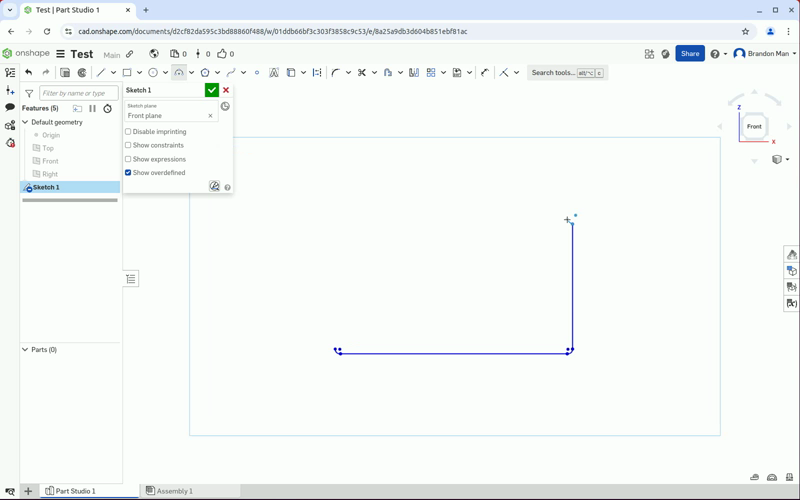
scroll(6)
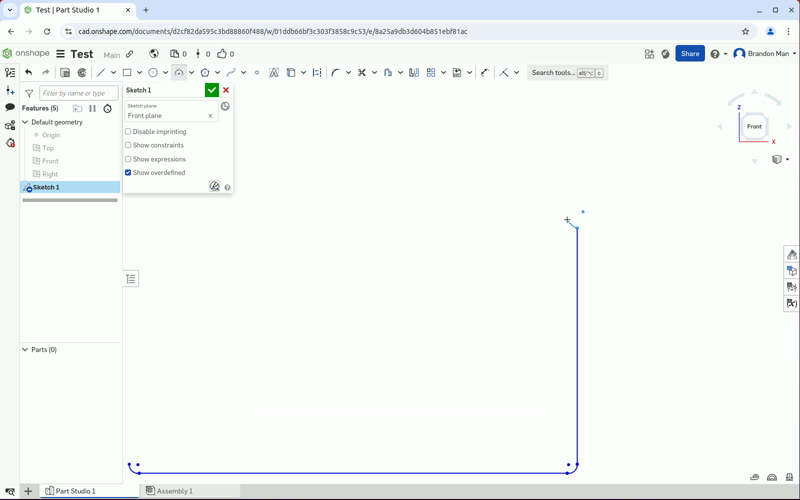
scroll(6)
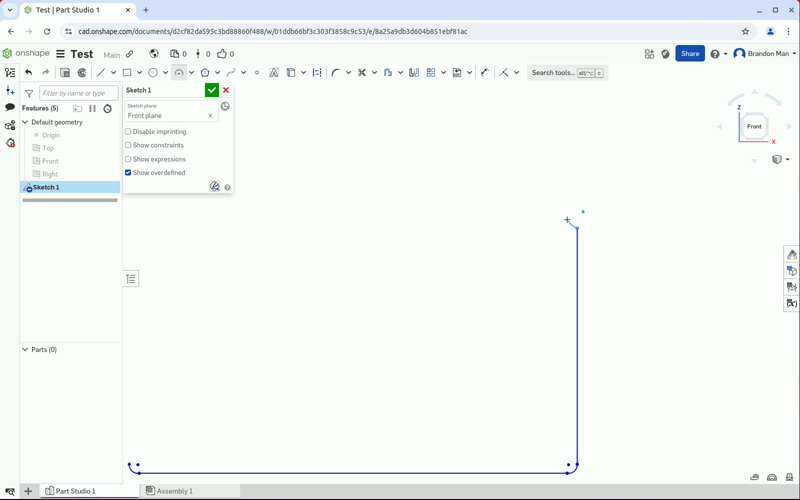
scroll(6)
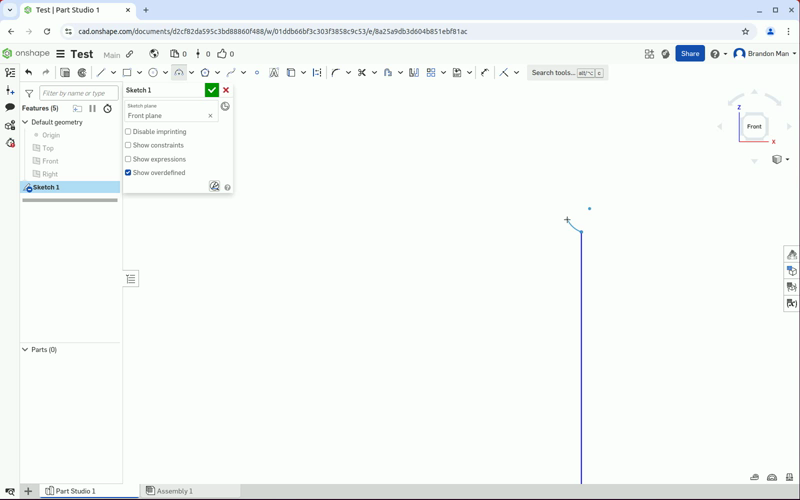
scroll(6)
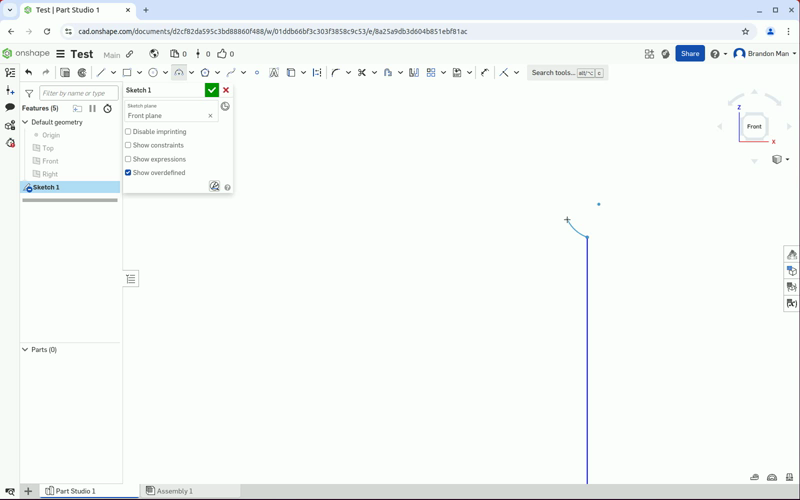
scroll(6)
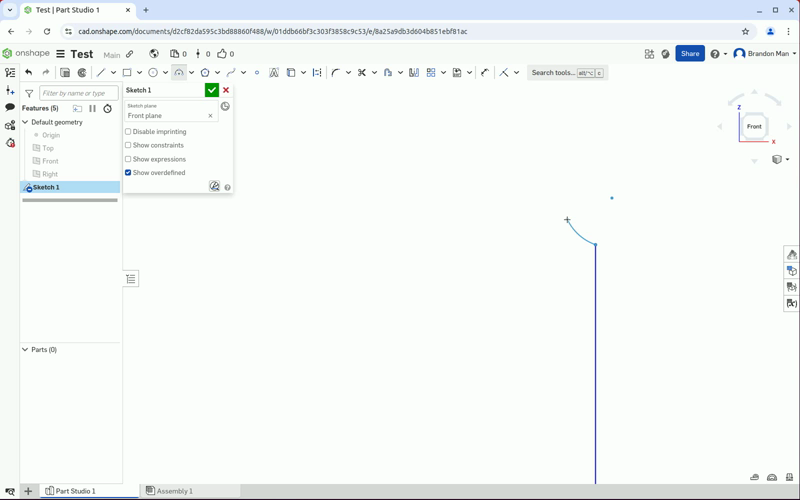
scroll(6)
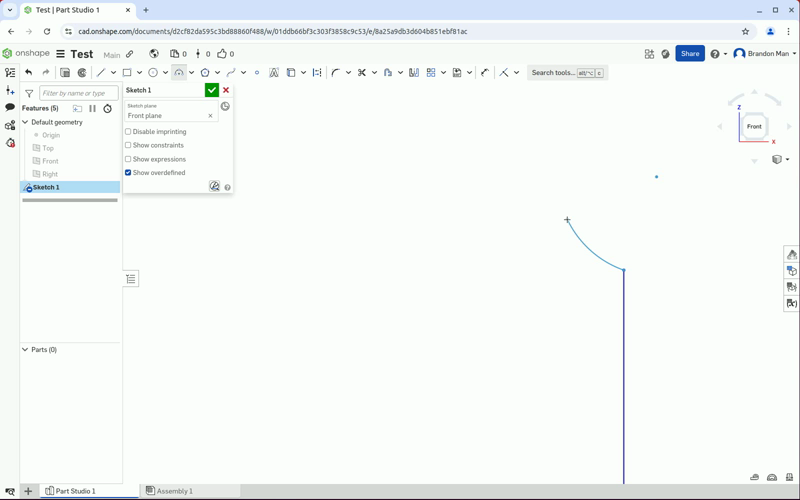
click(567, 219)
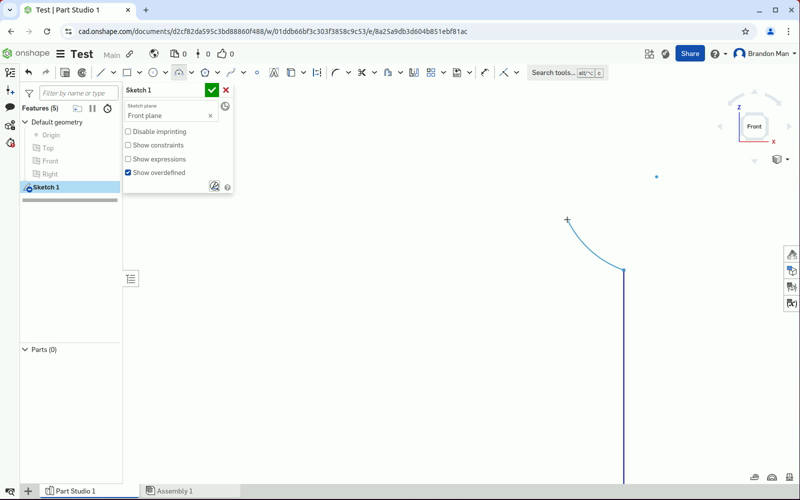
scroll(-6)
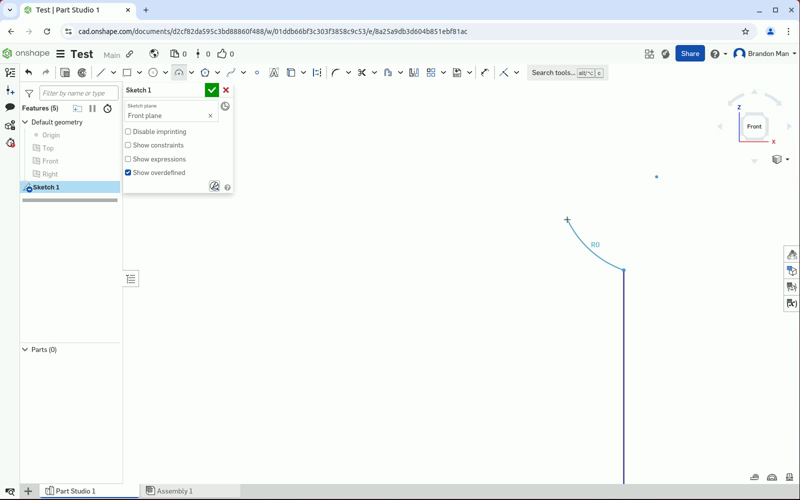
scroll(-6)
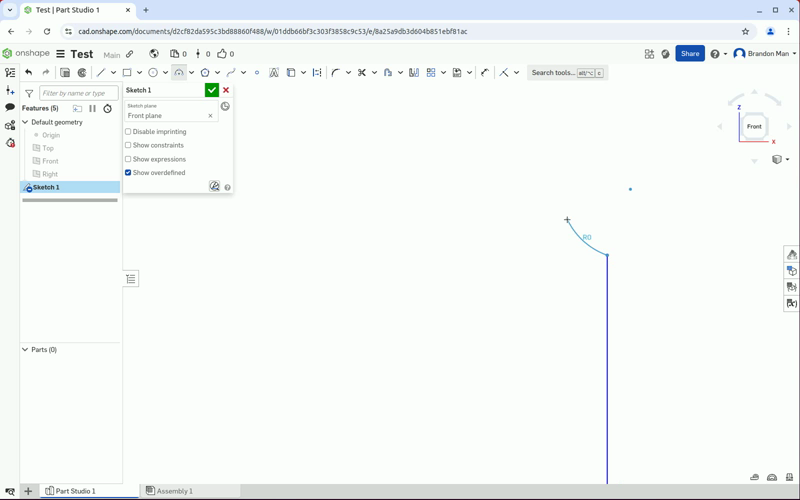
scroll(-6)
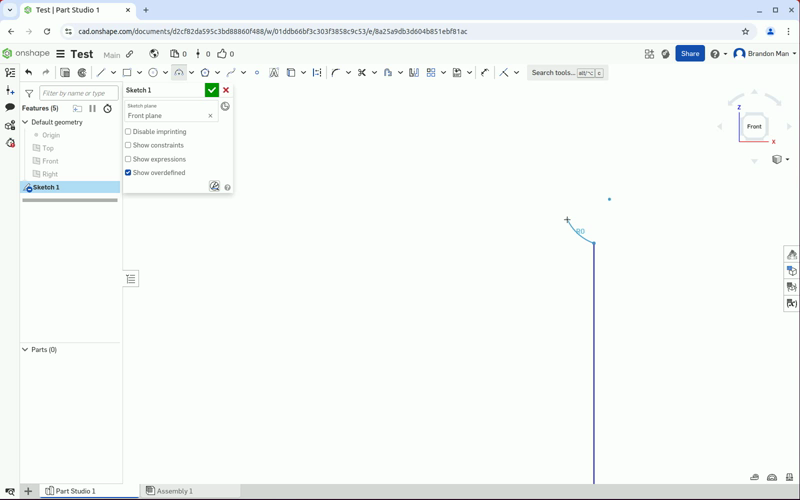
scroll(-6)
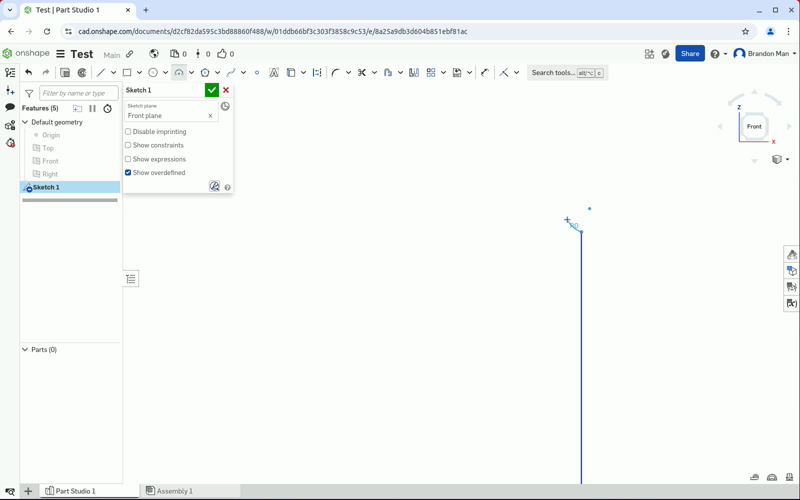
scroll(-6)
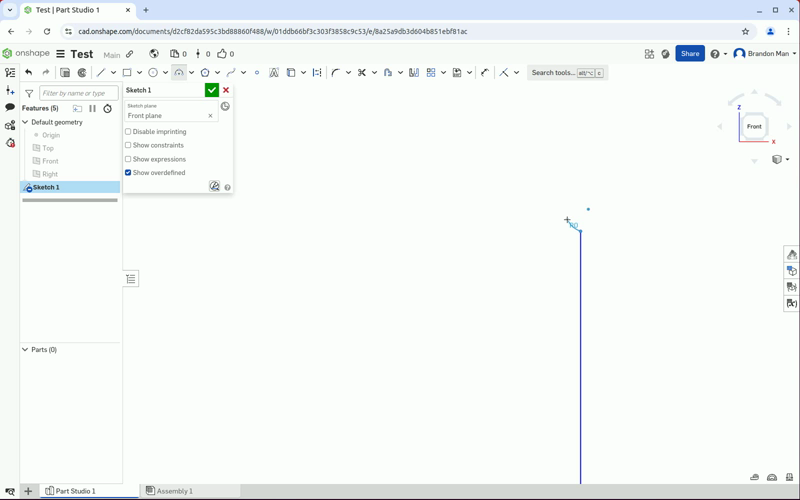
scroll(-6)
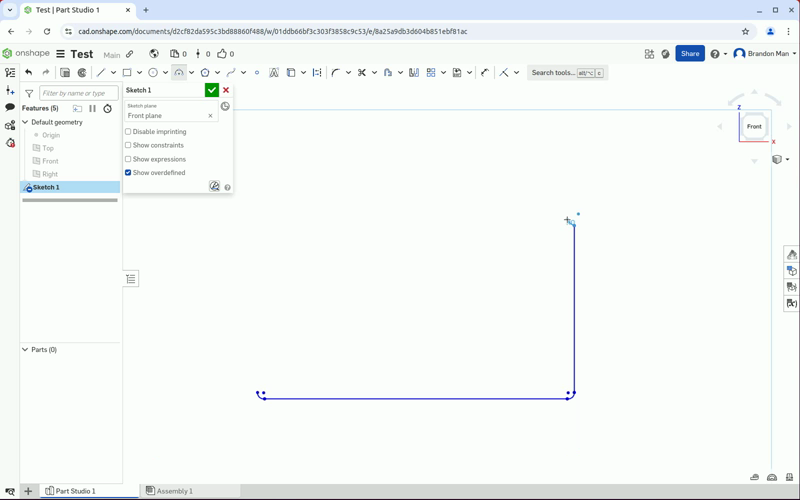
scroll(-6)
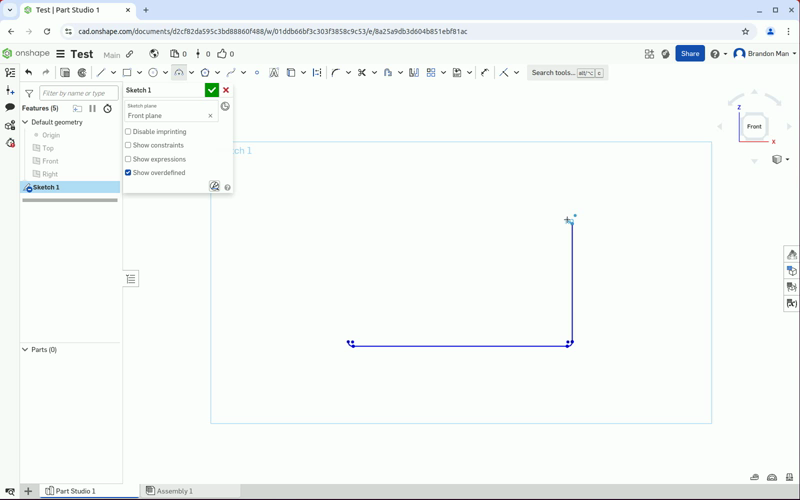
mouse_move(570, 220)
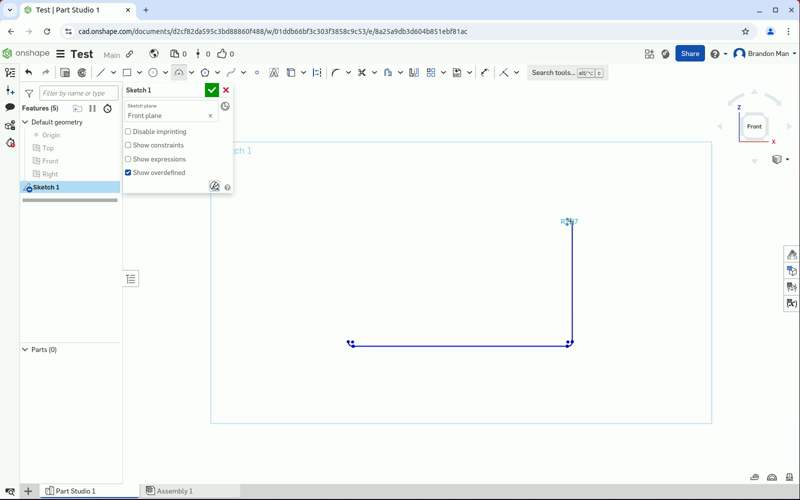
scroll(6)
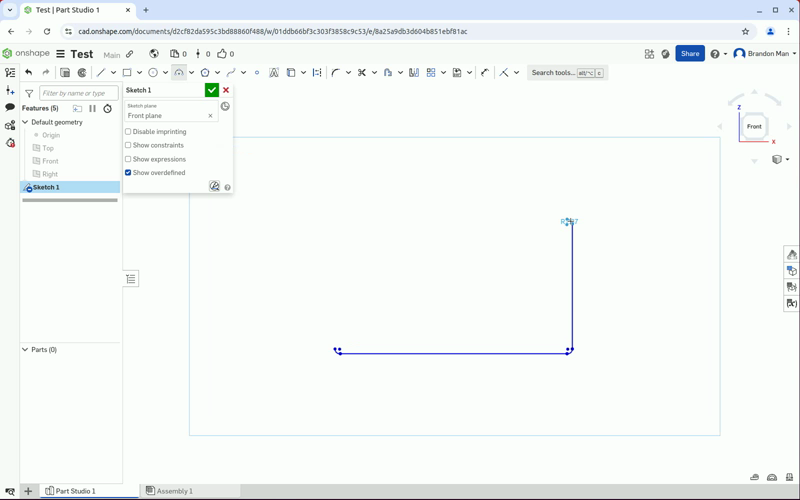
scroll(6)
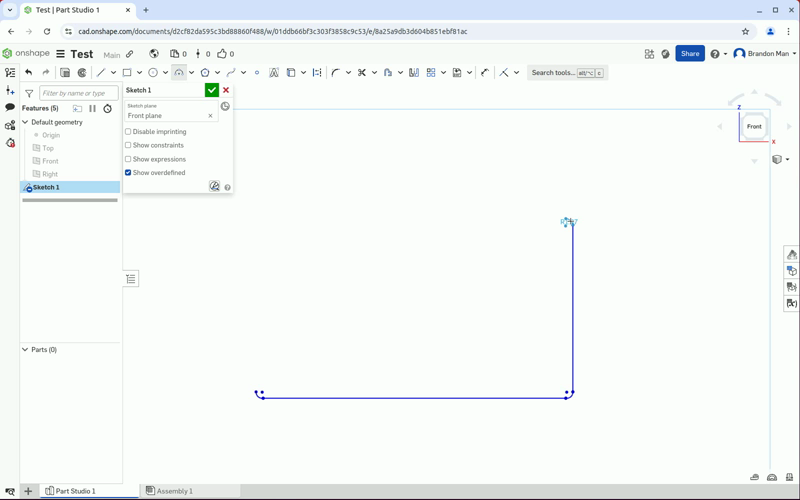
scroll(6)
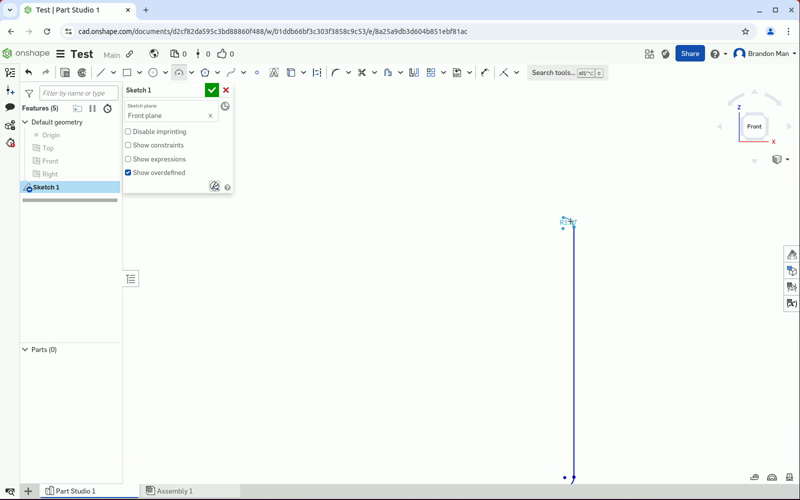
scroll(6)
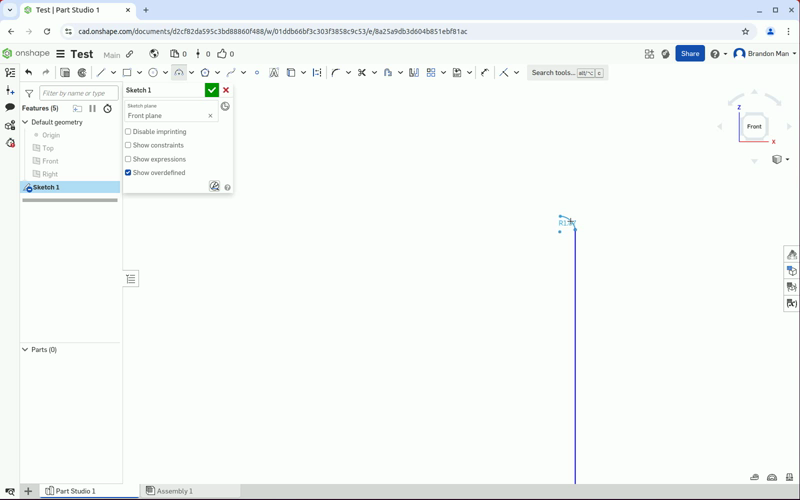
scroll(6)
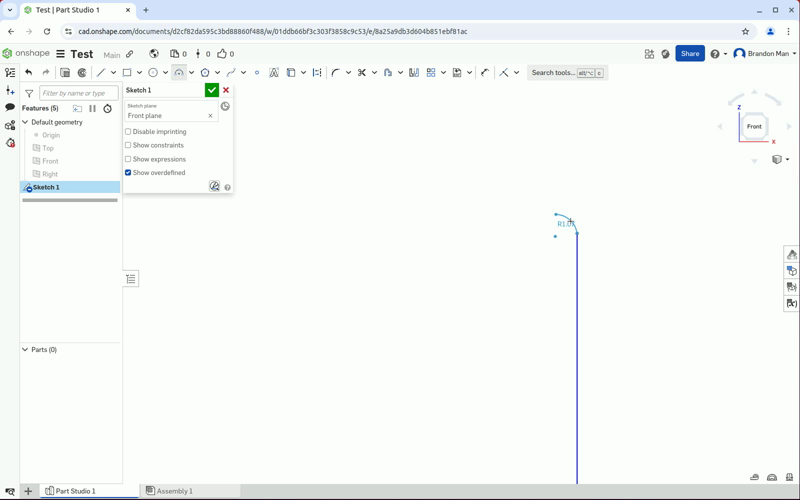
scroll(6)
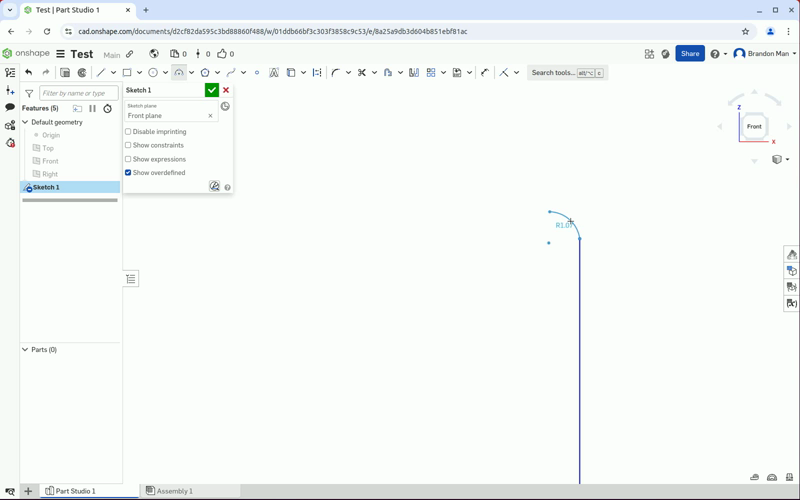
scroll(6)
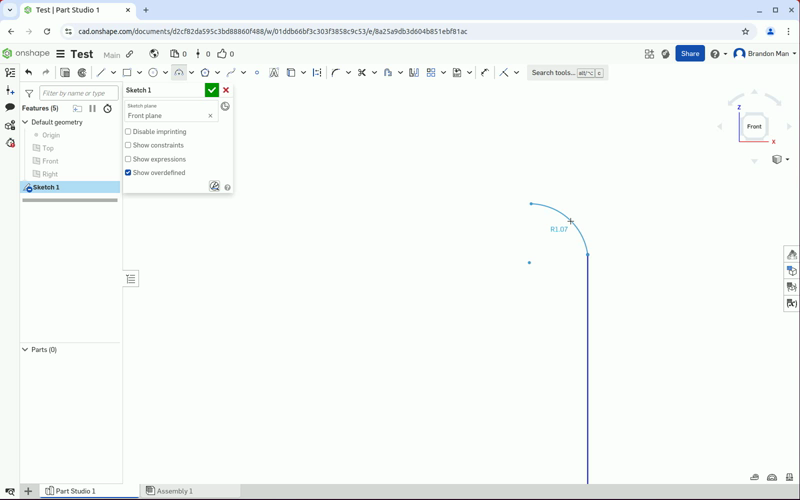
click(570, 220)
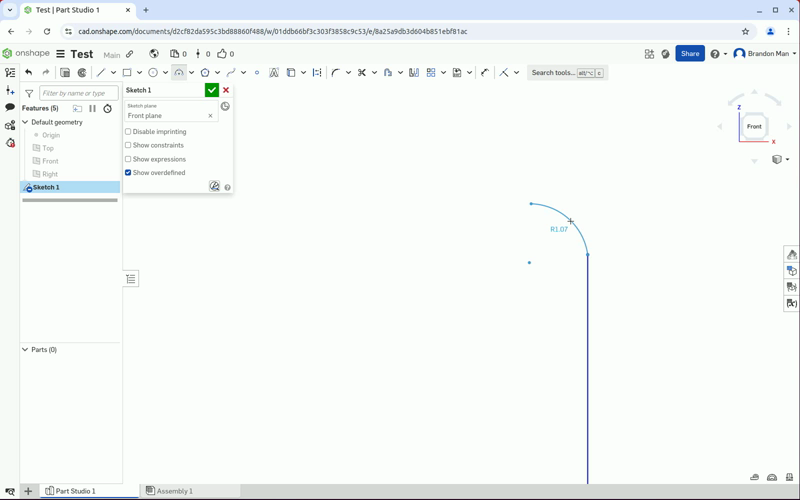
scroll(-6)
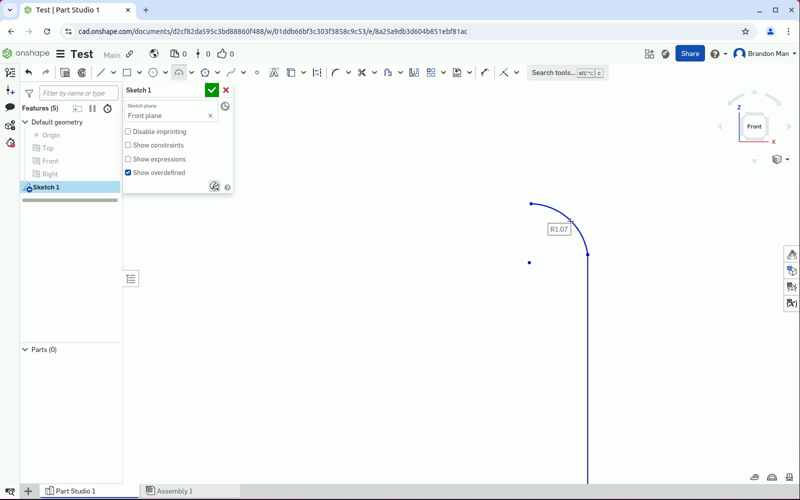
scroll(-6)
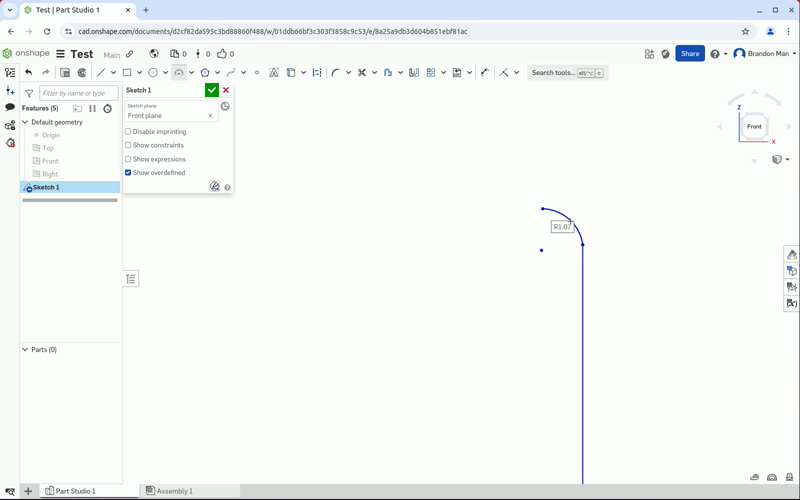
scroll(-6)
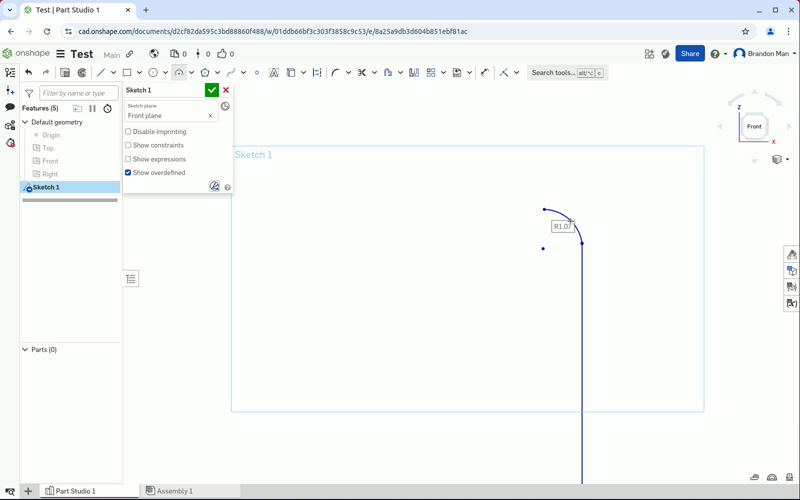
scroll(-6)
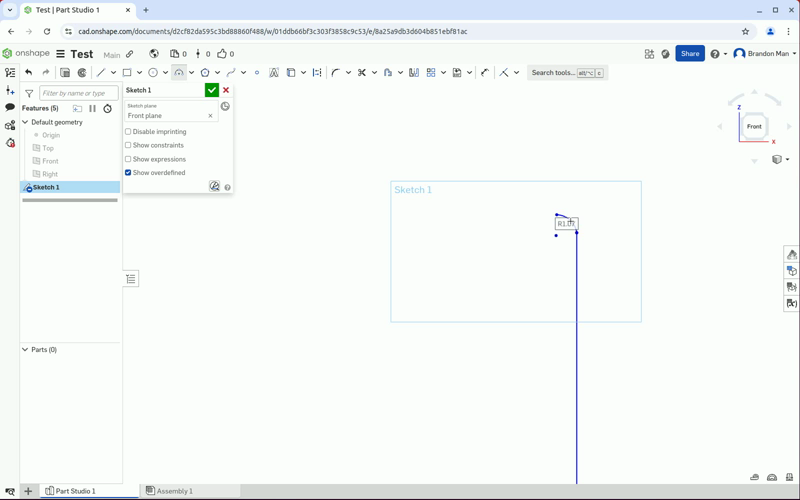
scroll(-6)
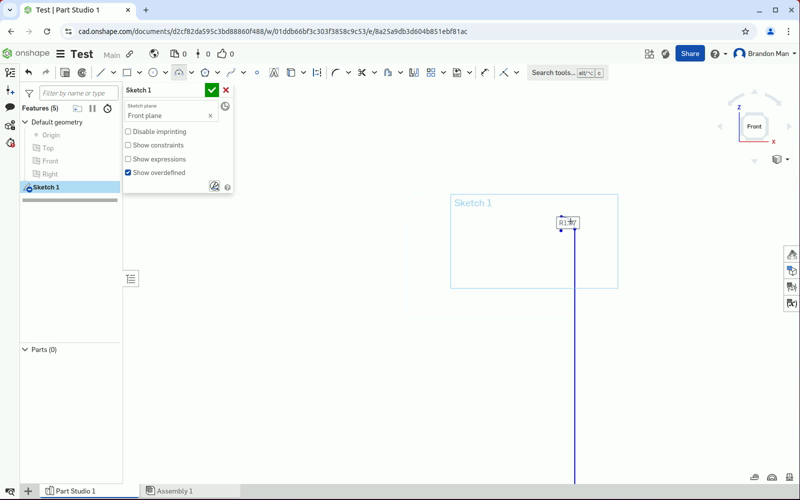
scroll(-6)
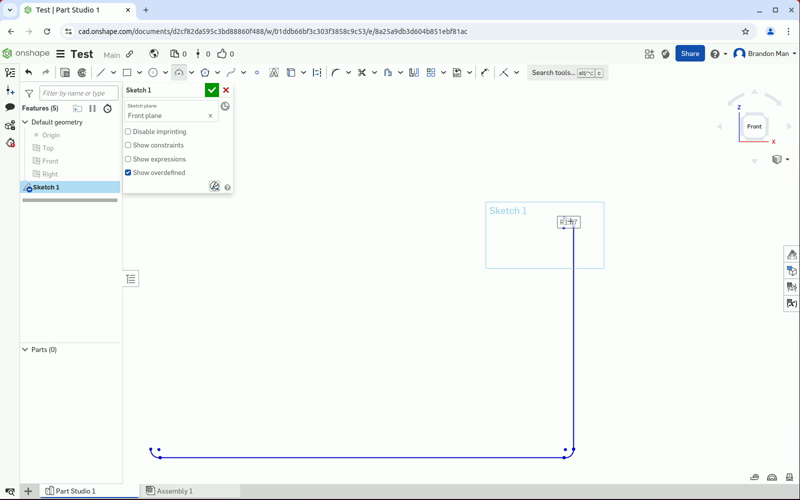
scroll(-6)
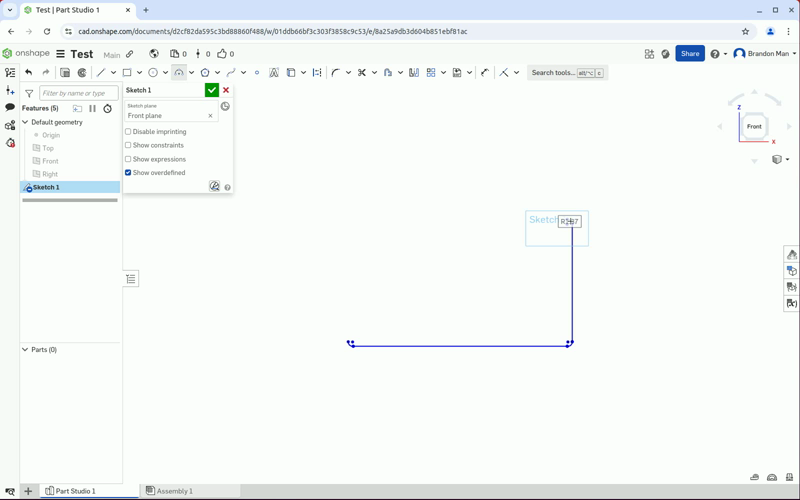
key_up(shift)
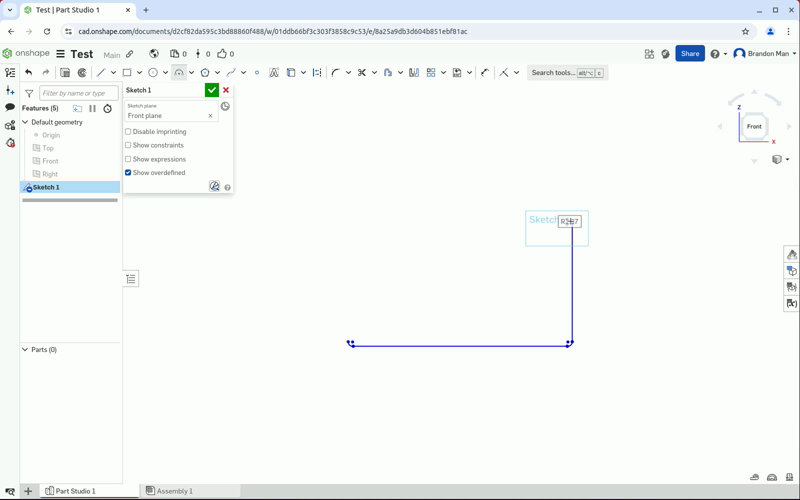
key(esc)
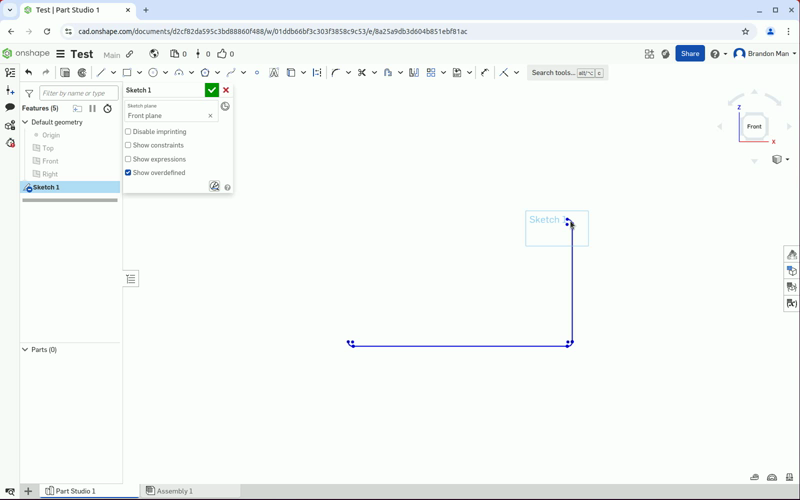
key(l)
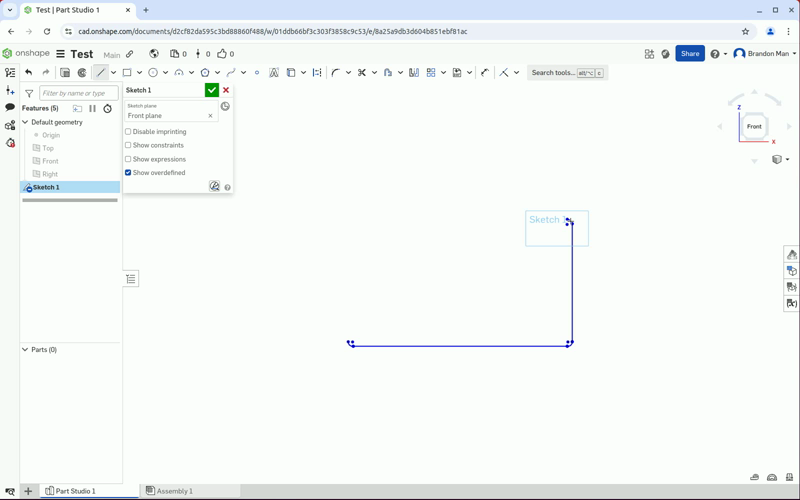
mouse_move(567, 219)
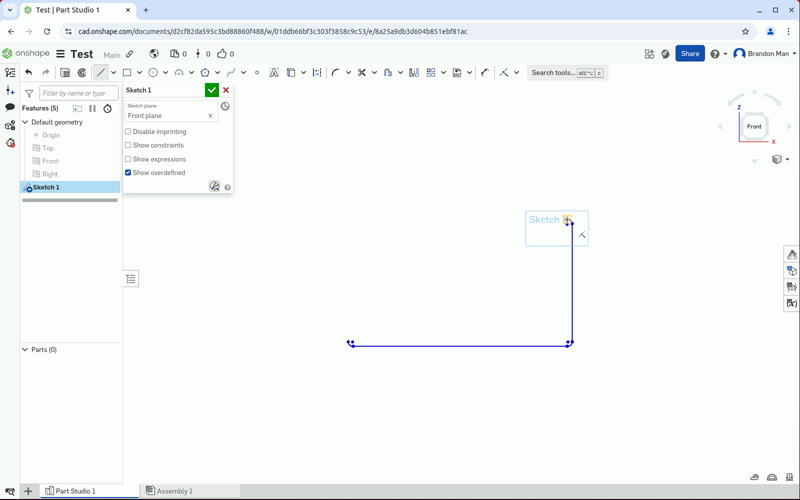
scroll(6)
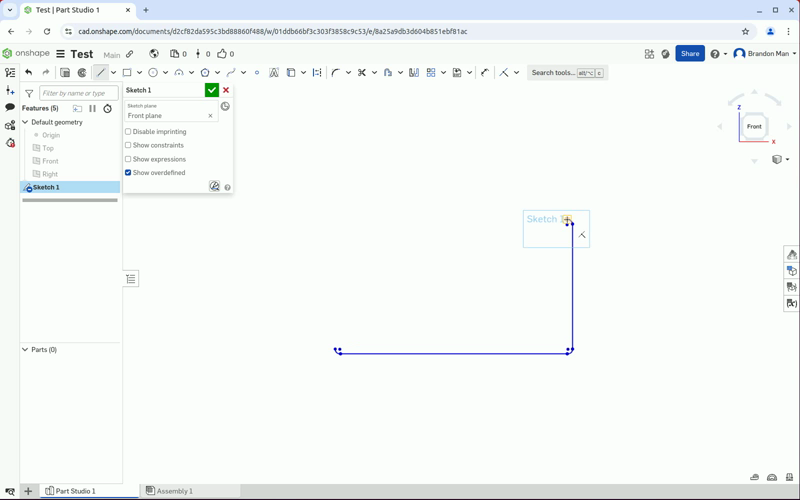
scroll(6)
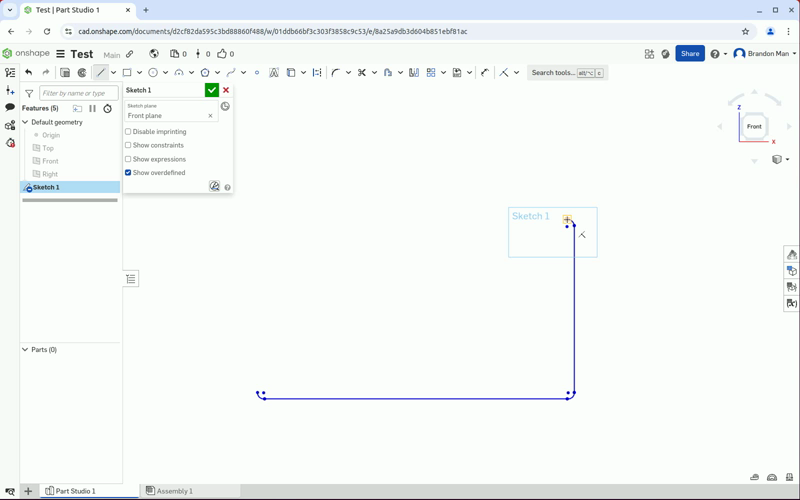
scroll(6)
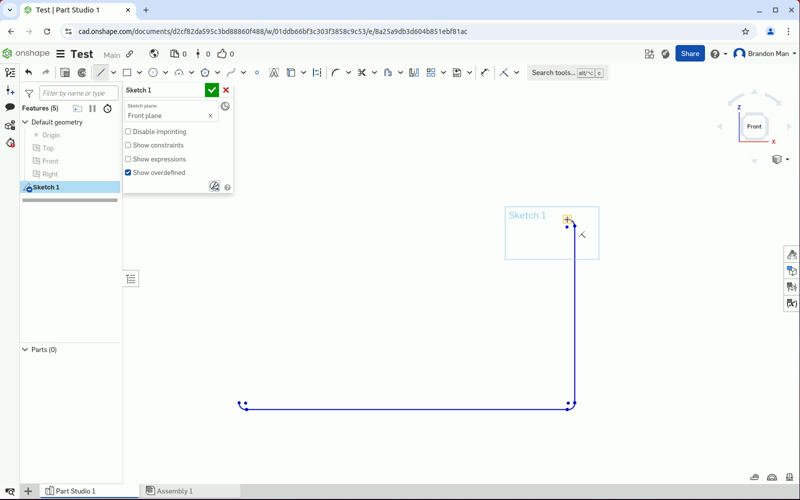
scroll(6)
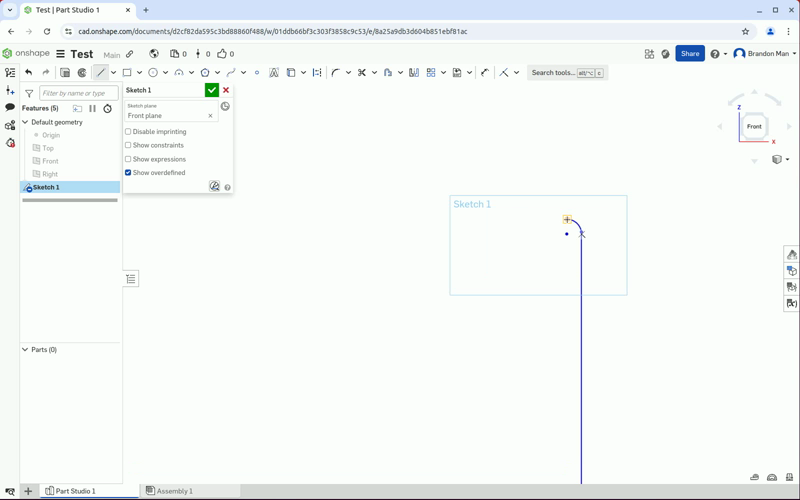
scroll(6)
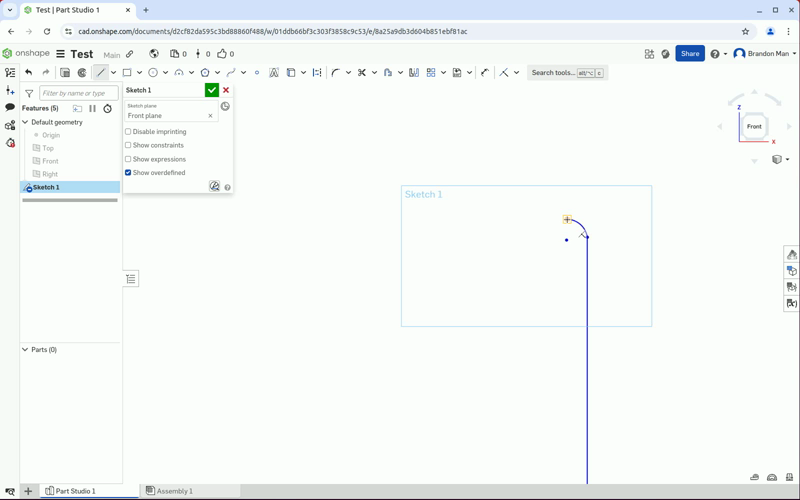
scroll(6)
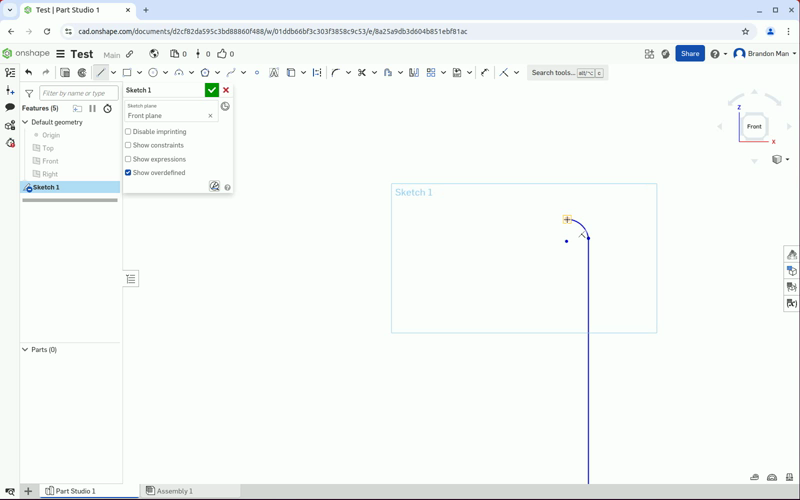
scroll(6)
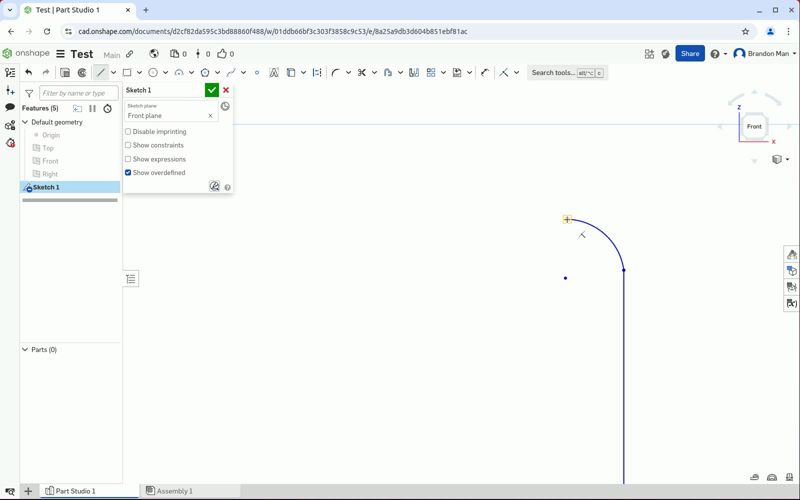
click(567, 219)
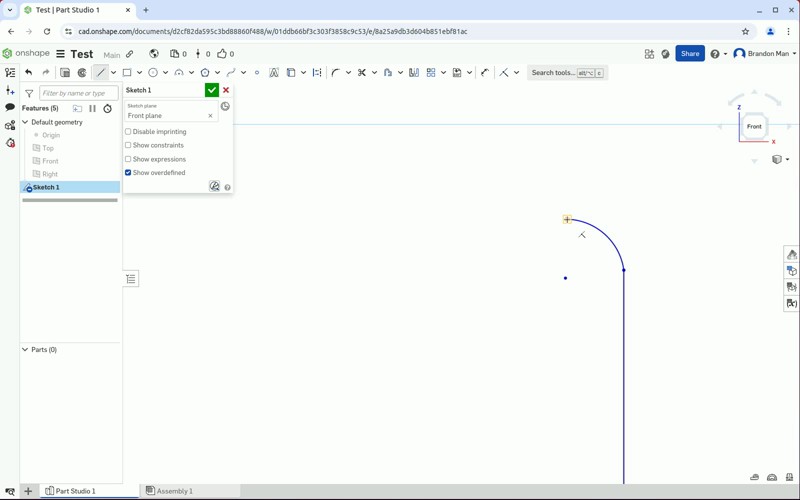
scroll(-6)
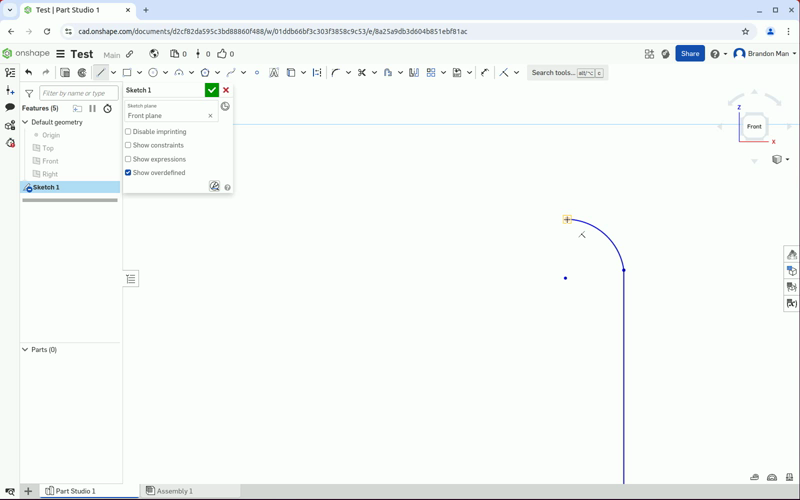
scroll(-6)
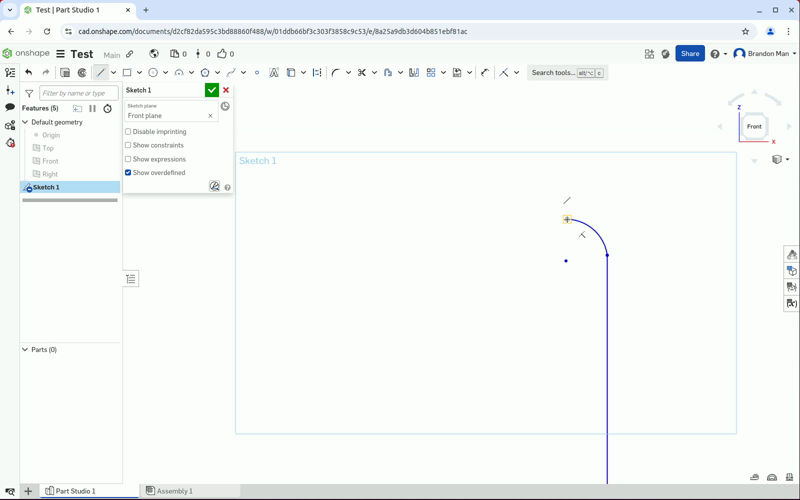
scroll(-6)
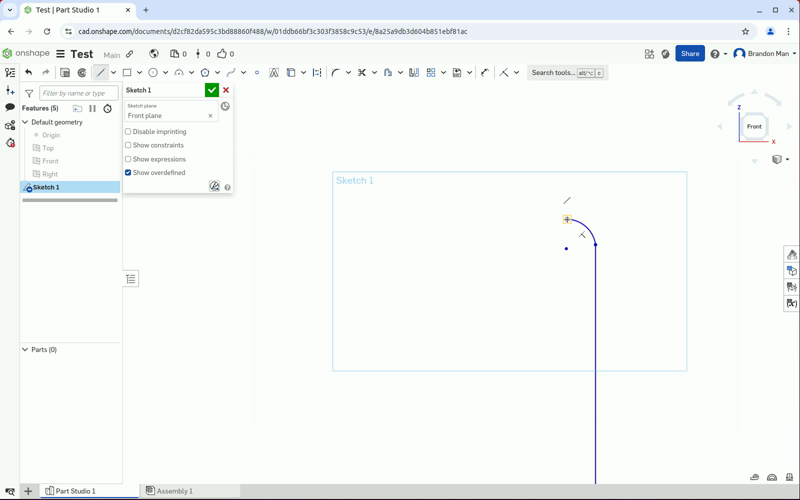
scroll(-6)
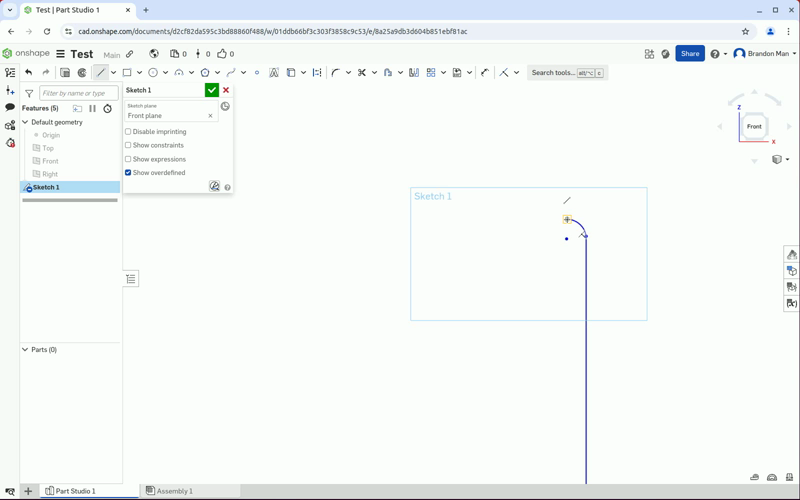
scroll(-6)
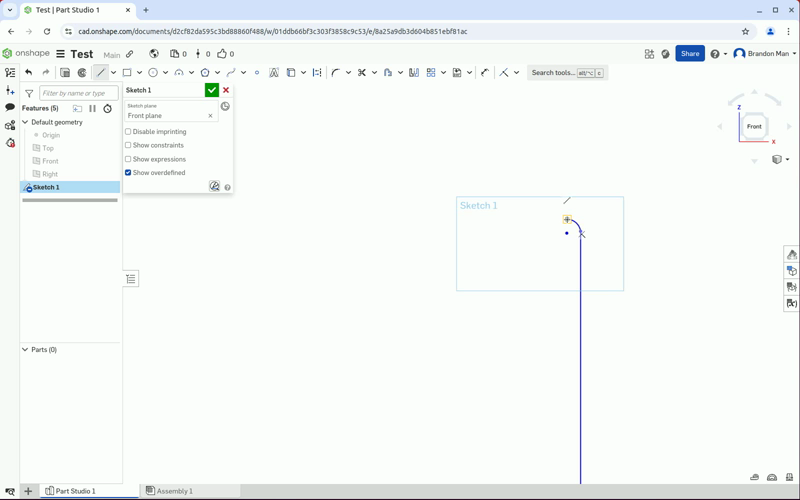
scroll(-6)
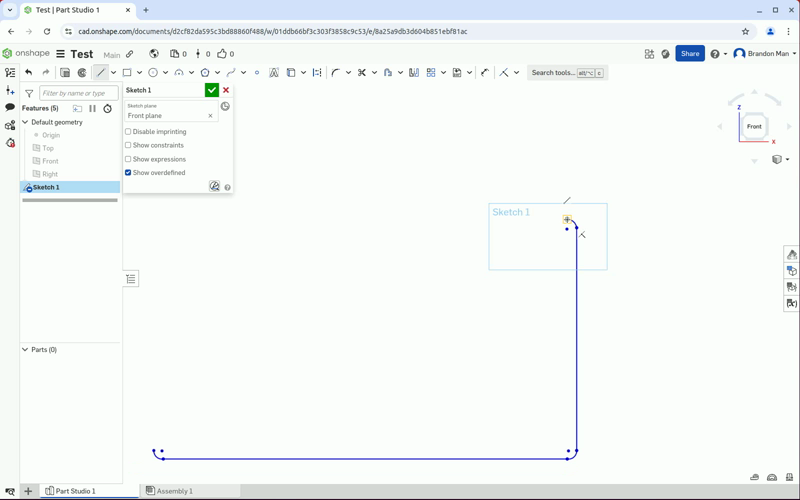
scroll(-6)
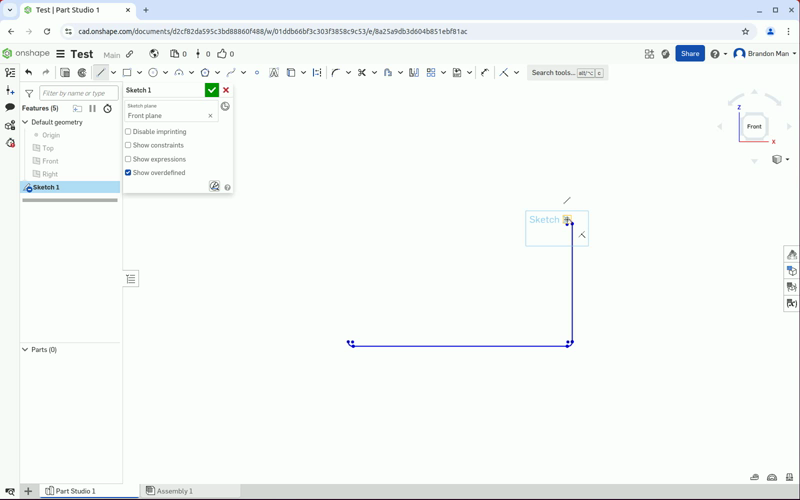
key_down(shift)
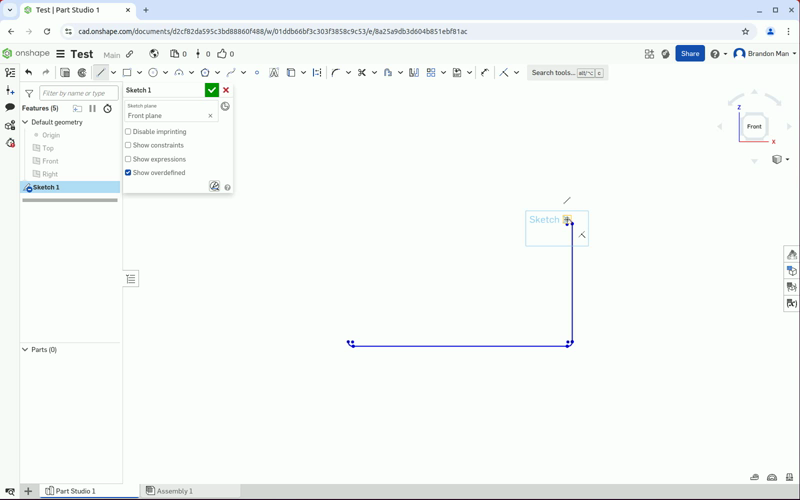
mouse_move(353, 219)
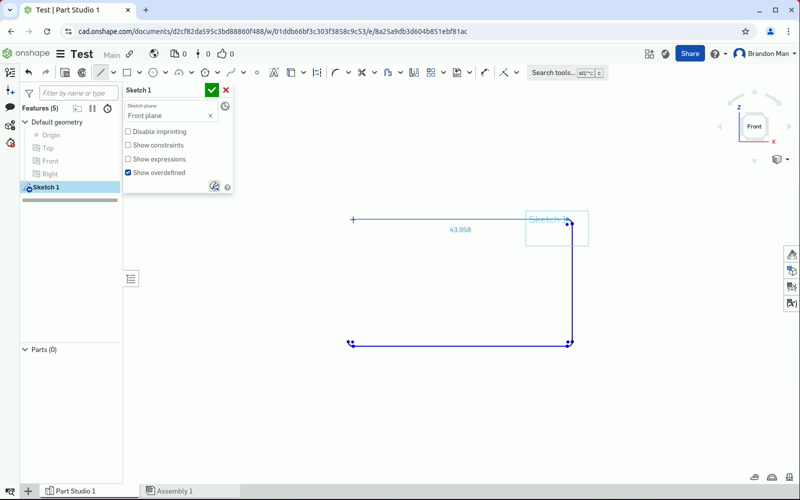
click(353, 219)
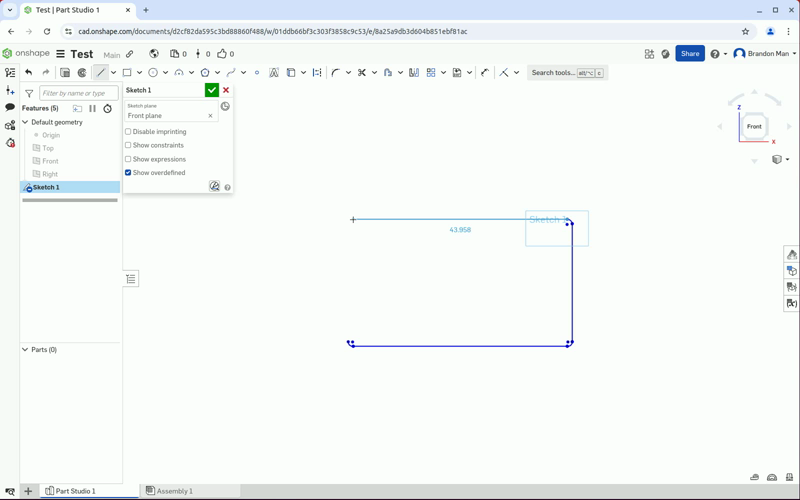
key_up(shift)
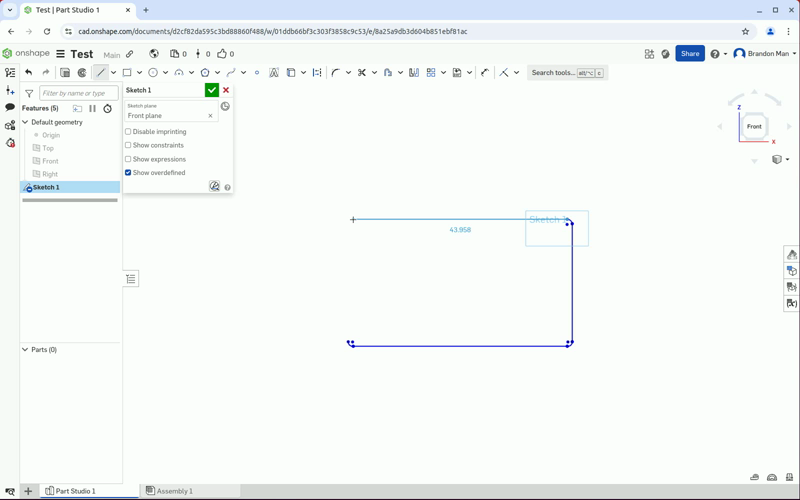
key(esc)
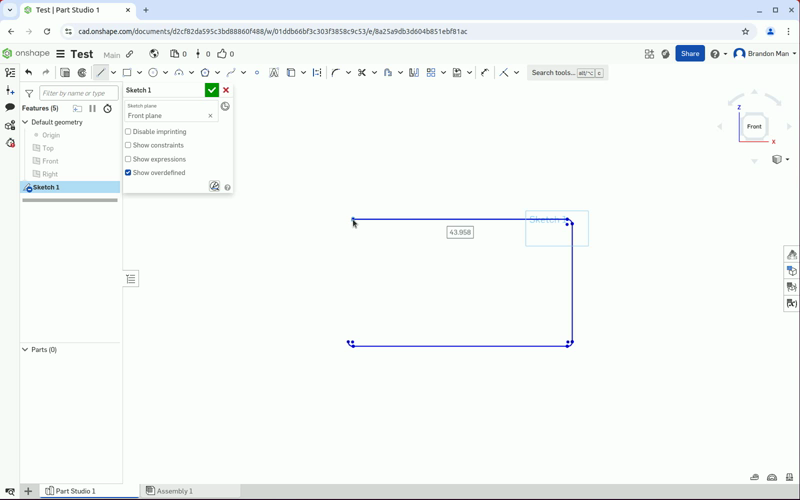
key(a)
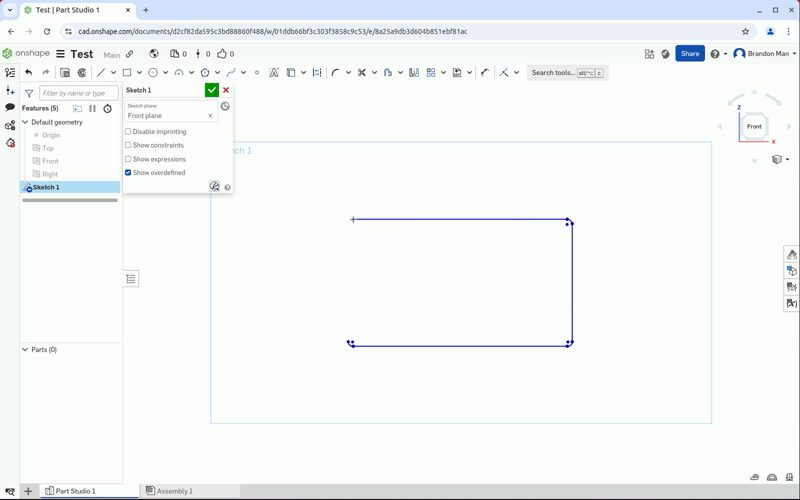
mouse_move(353, 219)
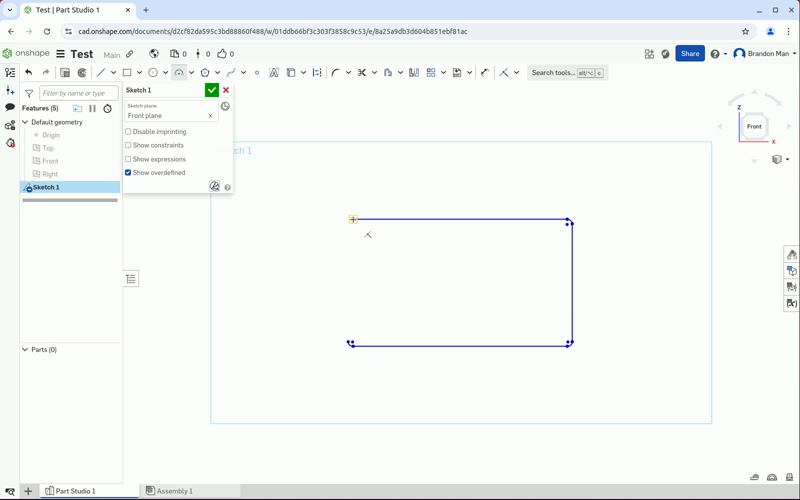
click(353, 219)
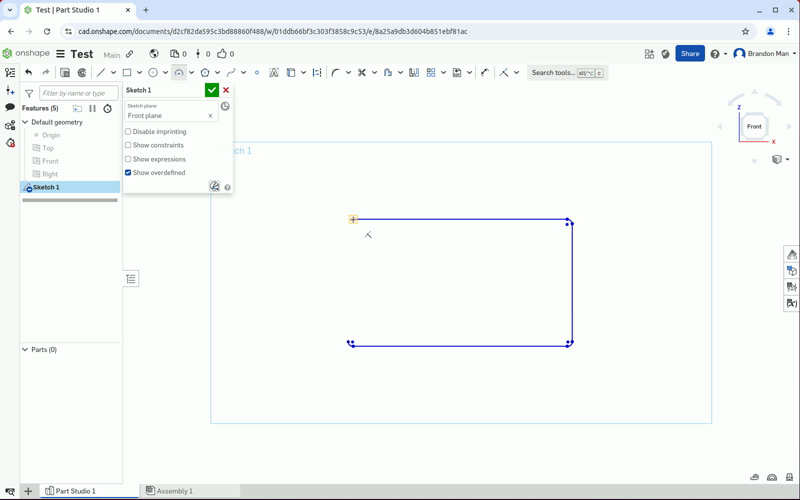
key_down(shift)
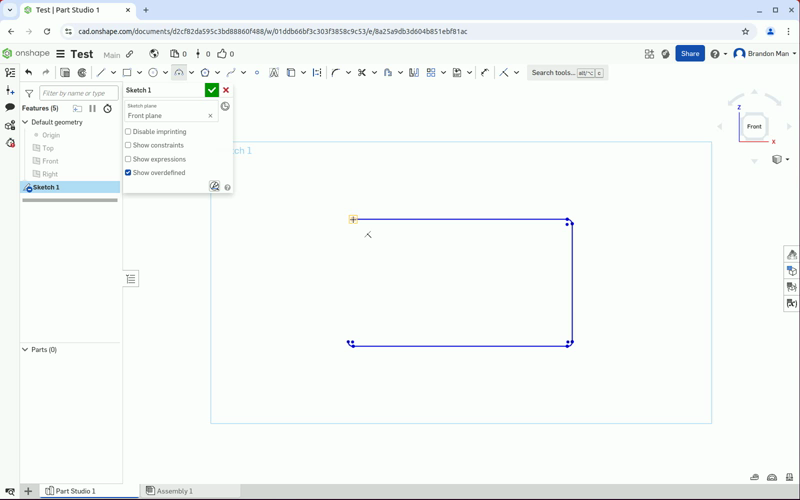
mouse_move(348, 223)
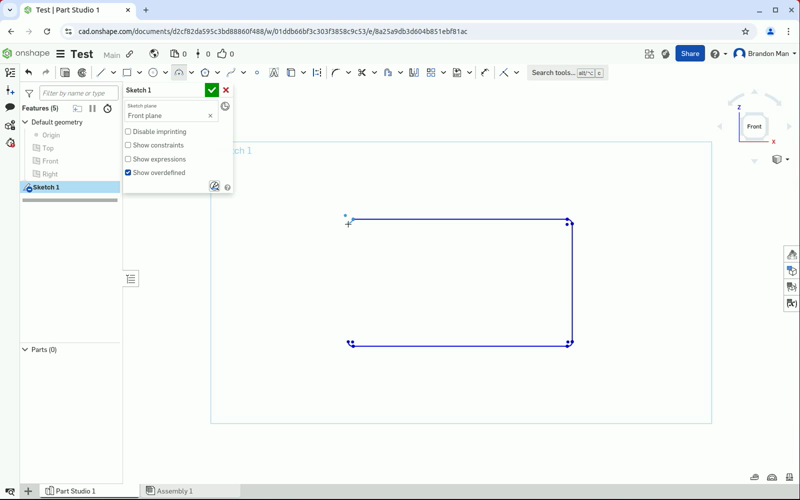
scroll(6)
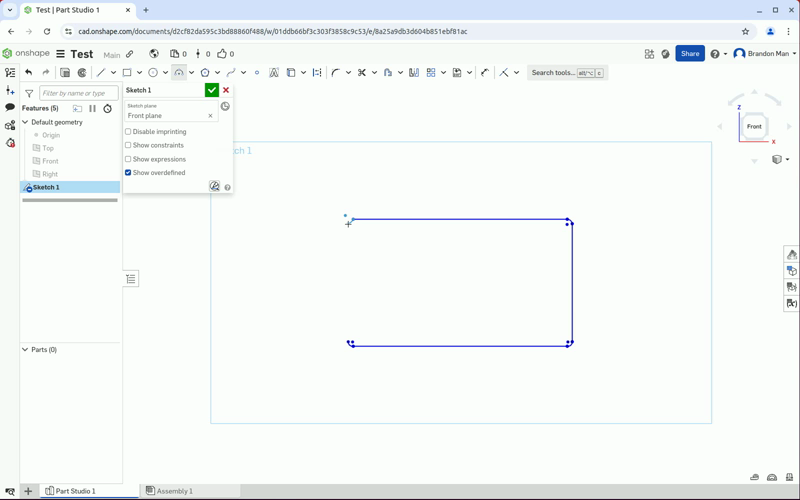
scroll(6)
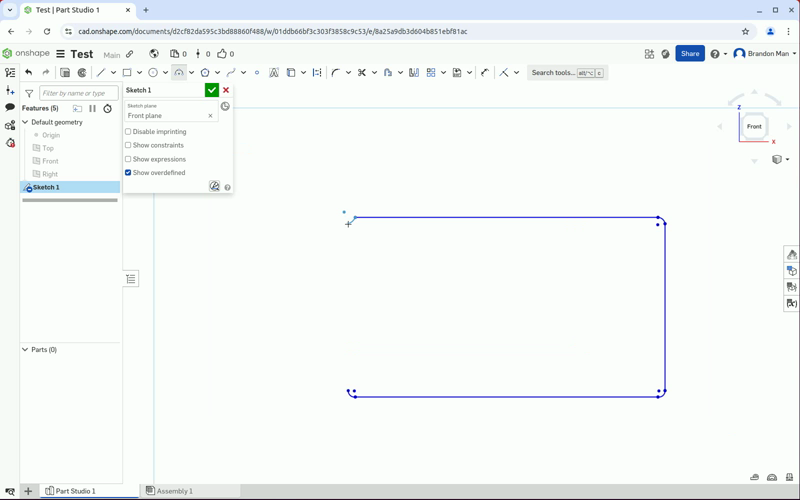
scroll(6)
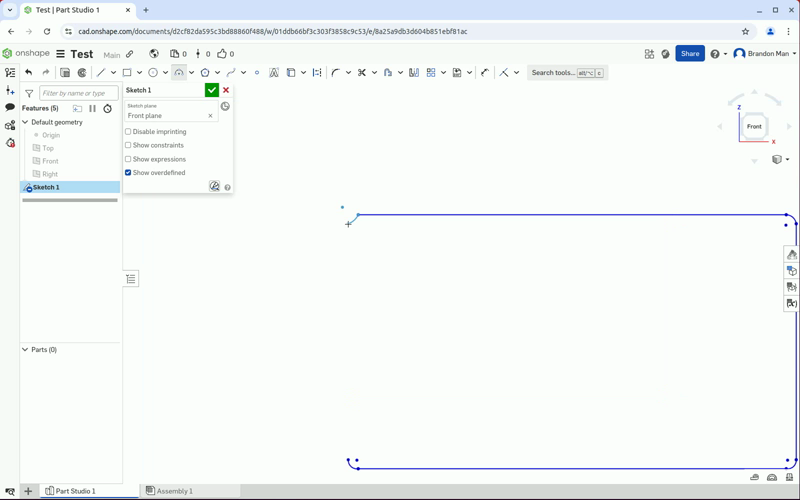
scroll(6)
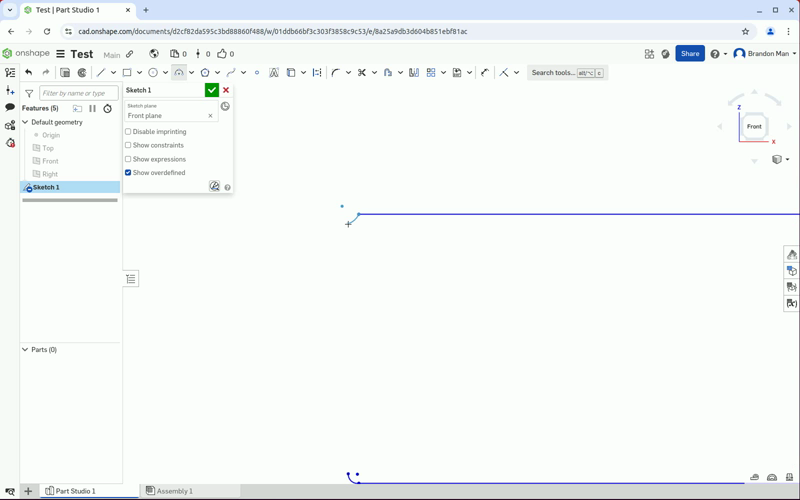
scroll(6)
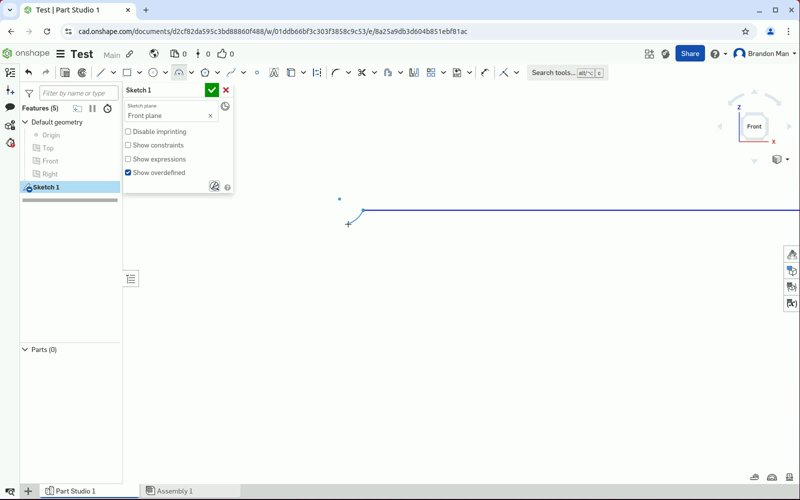
scroll(6)
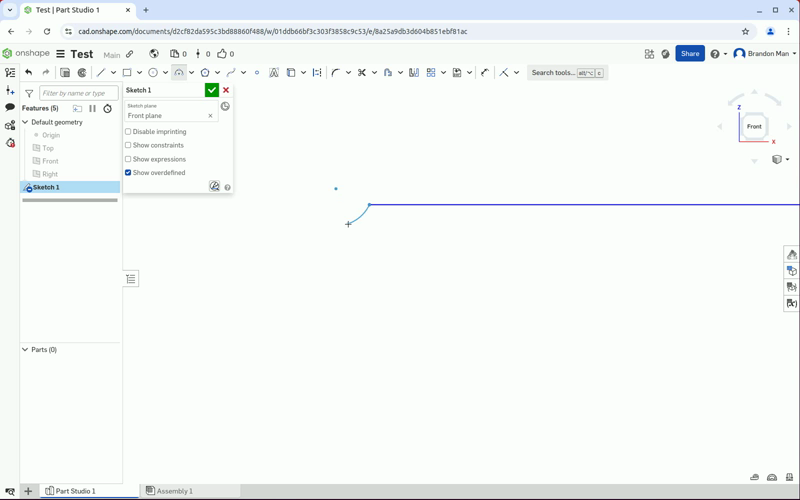
scroll(6)
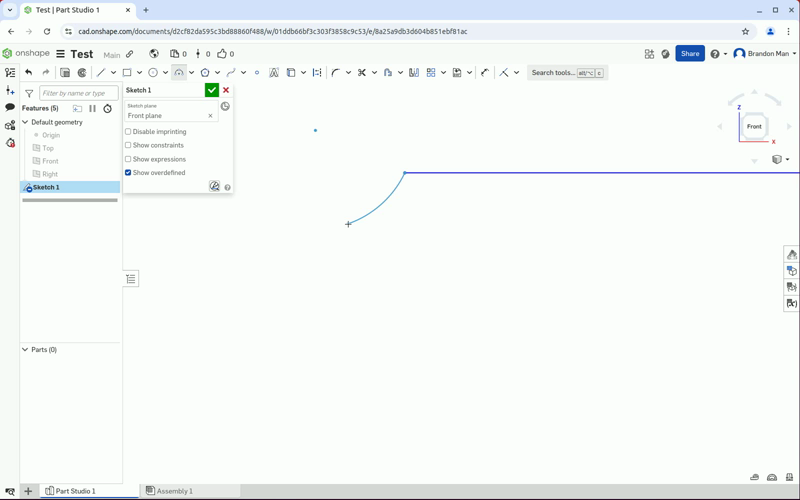
click(348, 223)
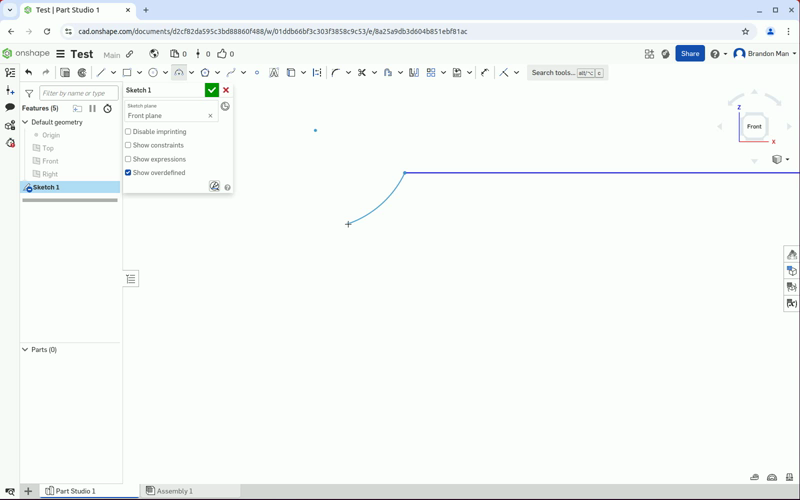
scroll(-6)
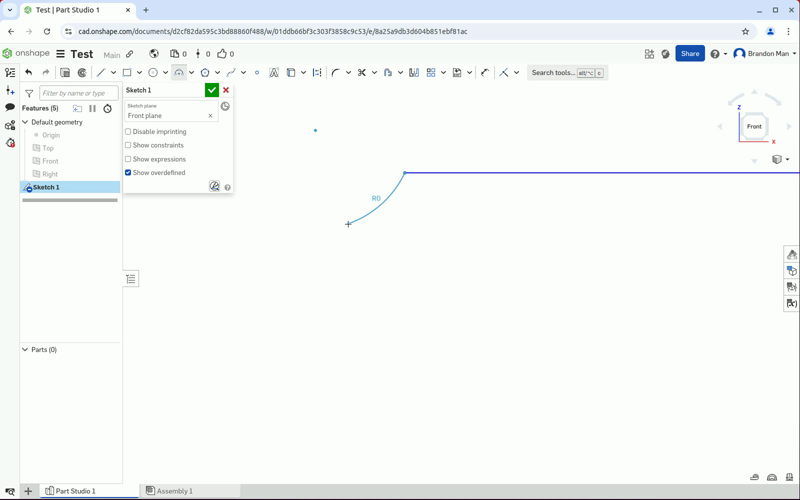
scroll(-6)
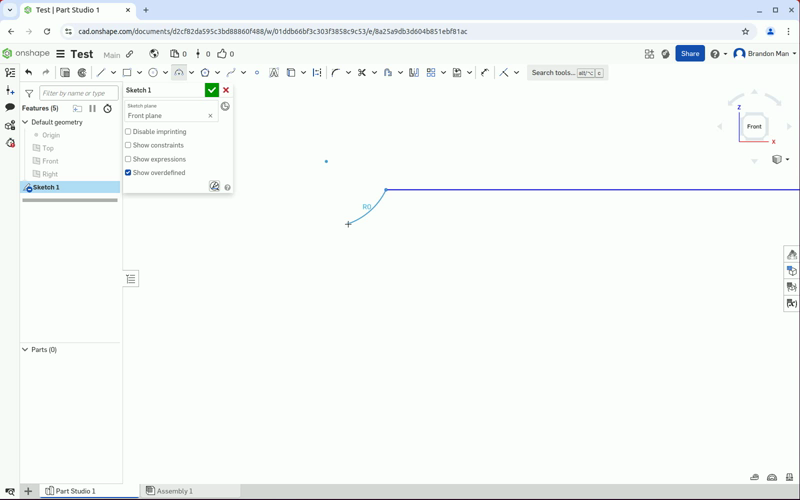
scroll(-6)
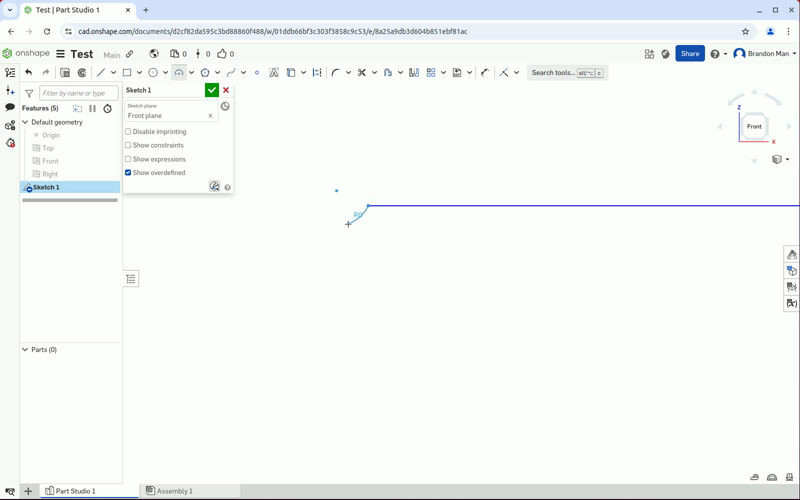
scroll(-6)
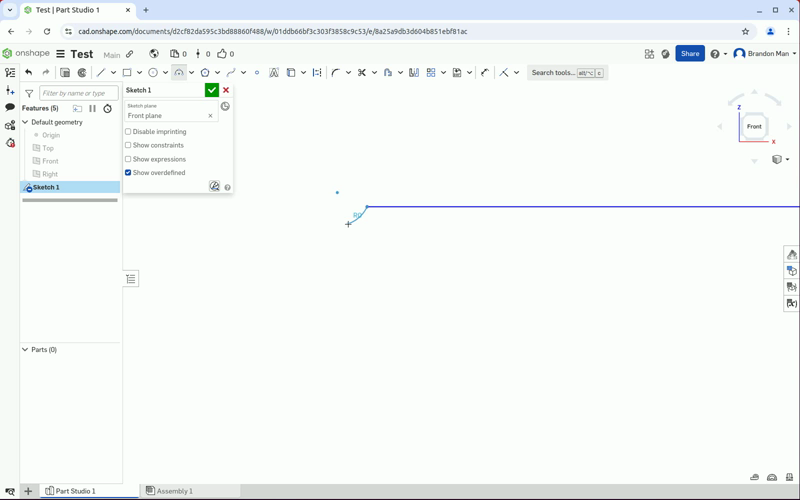
scroll(-6)
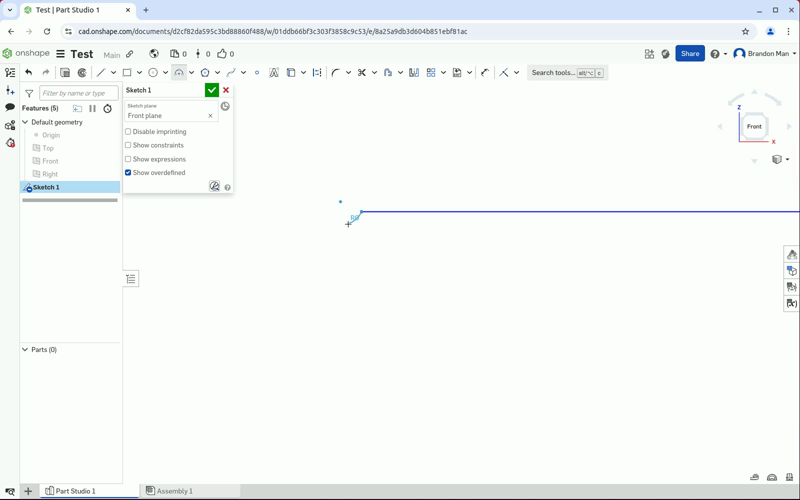
scroll(-6)
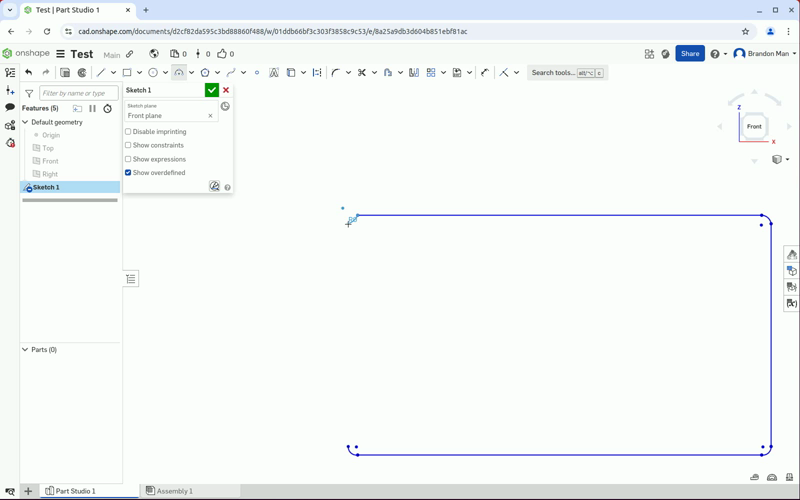
scroll(-6)
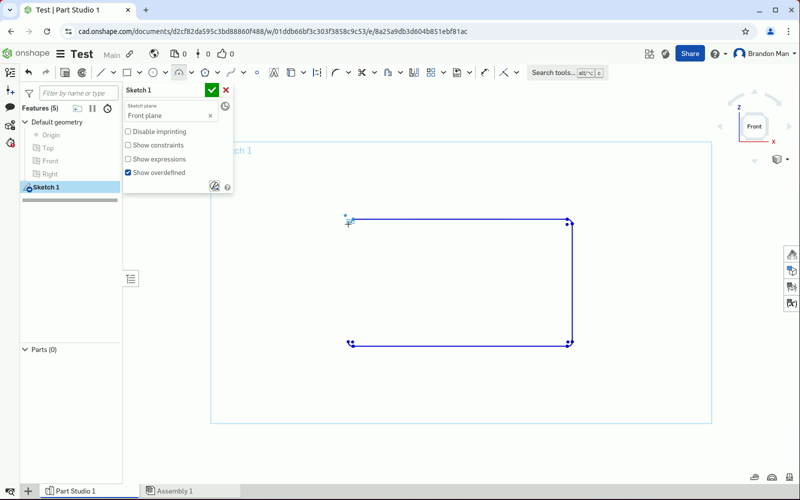
mouse_move(349, 220)
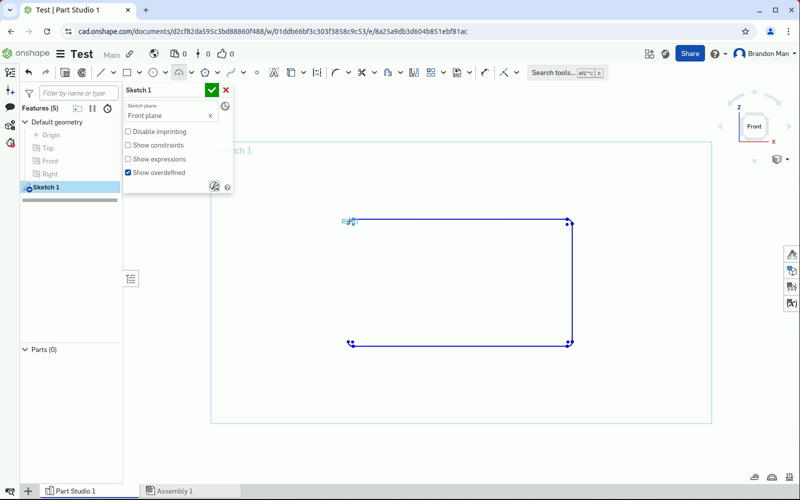
scroll(6)
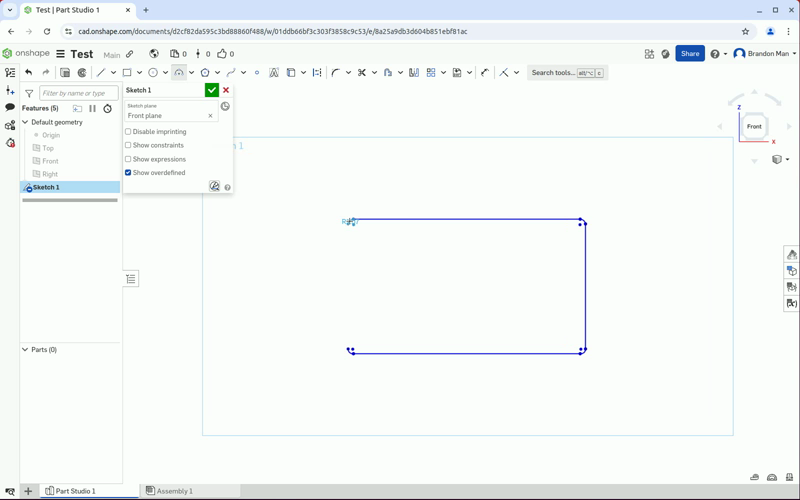
scroll(6)
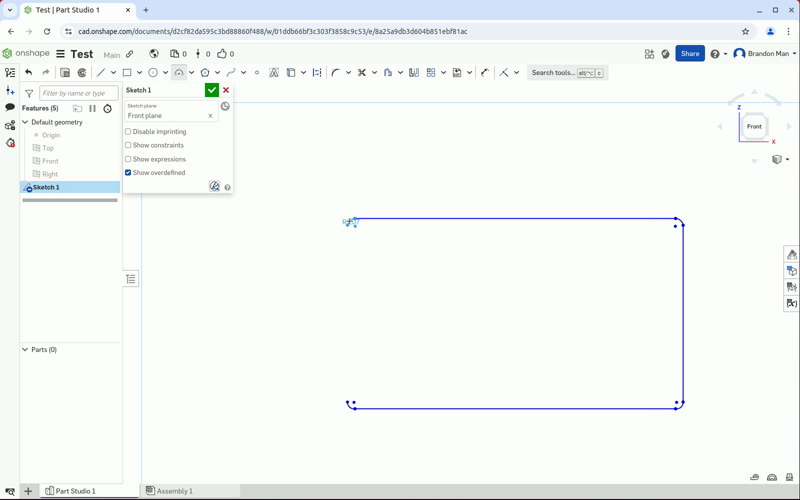
scroll(6)
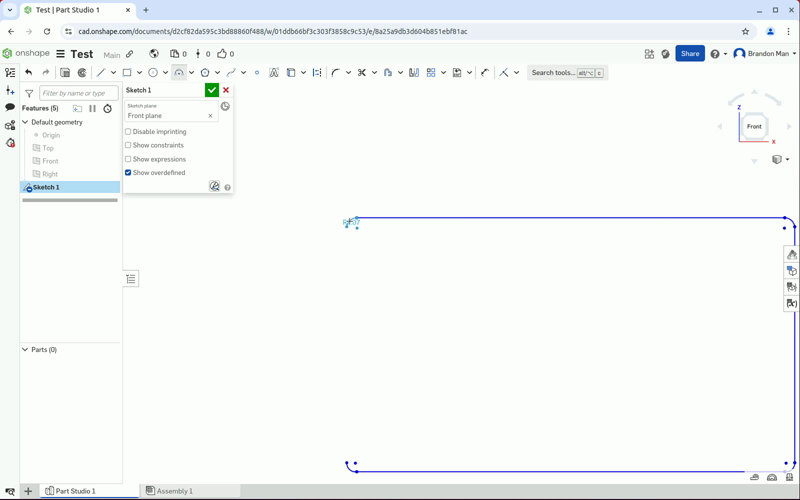
scroll(6)
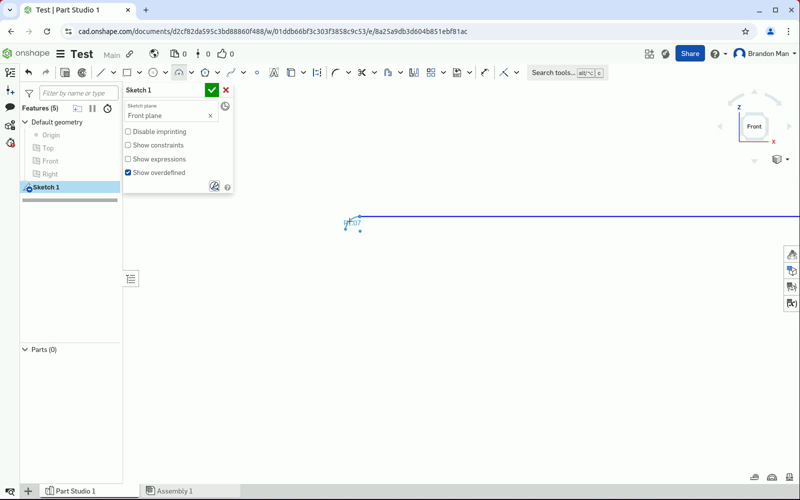
scroll(6)
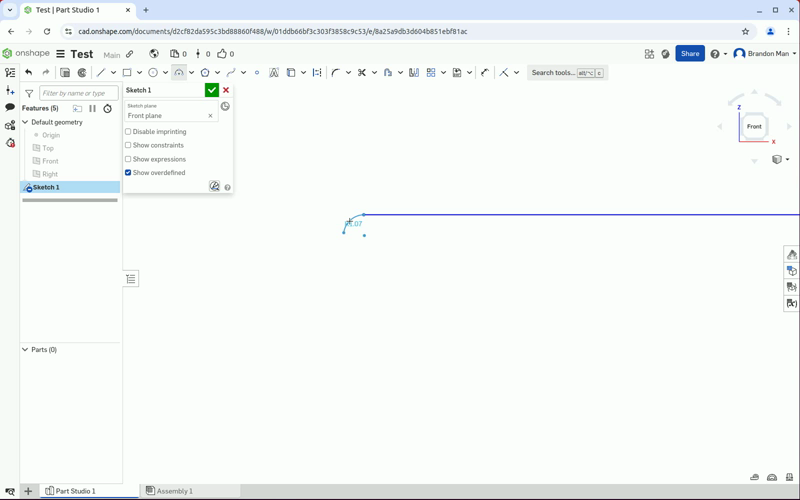
scroll(6)
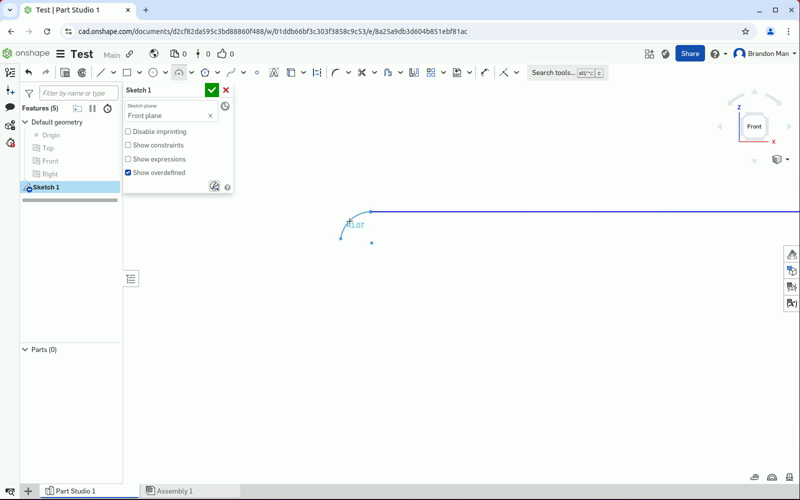
scroll(6)
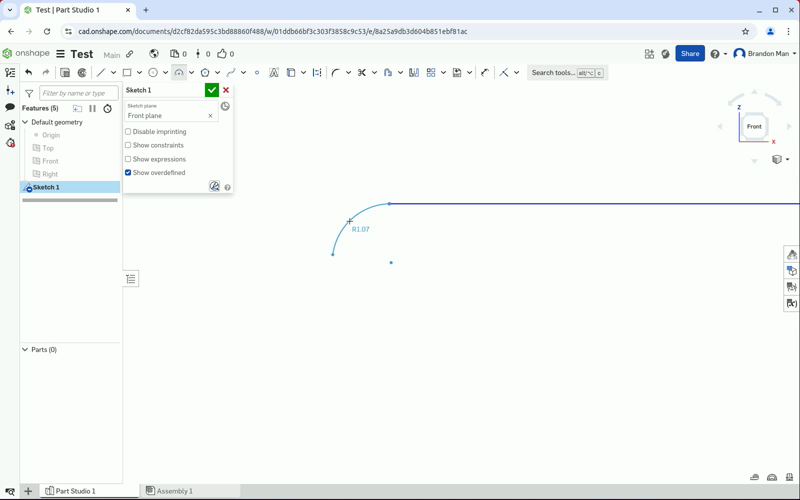
click(349, 220)
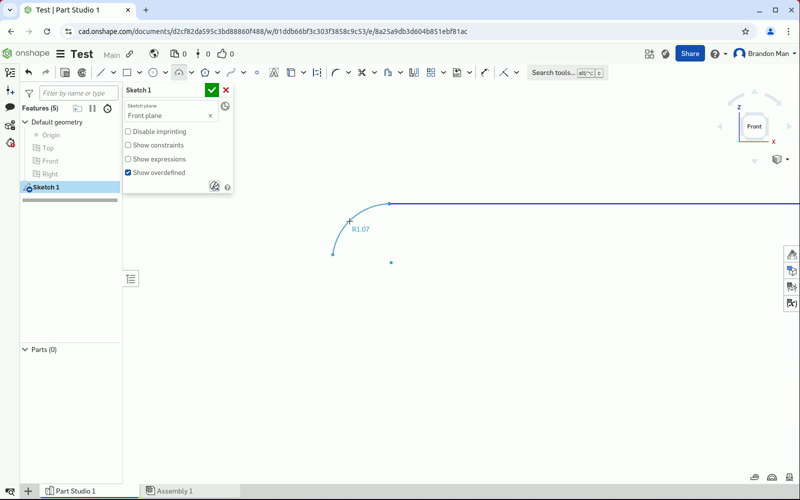
scroll(-6)
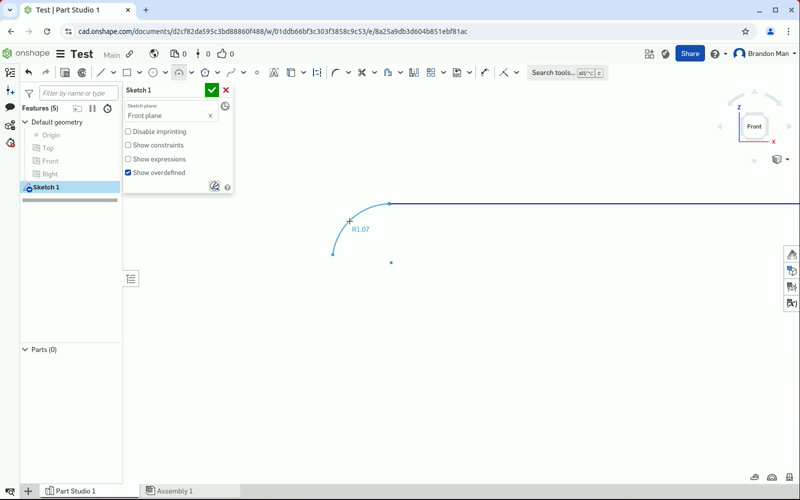
scroll(-6)
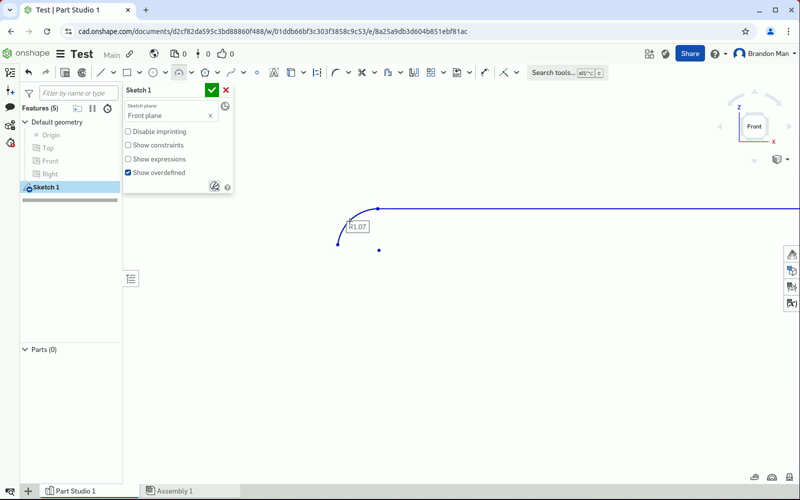
scroll(-6)
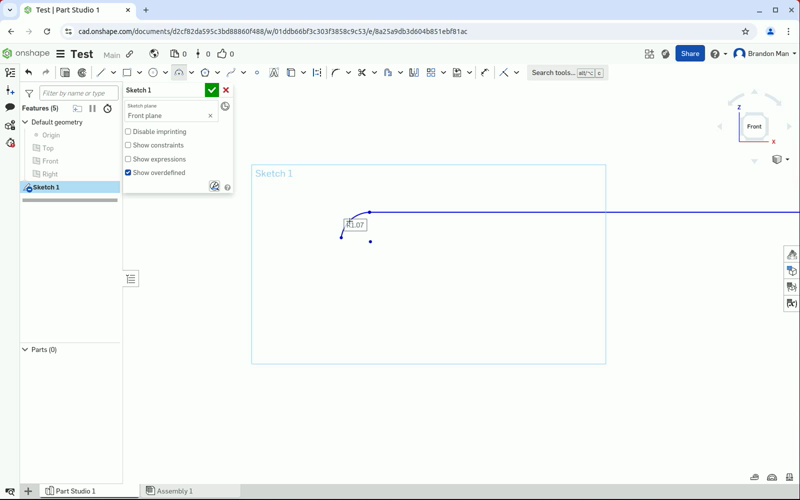
scroll(-6)
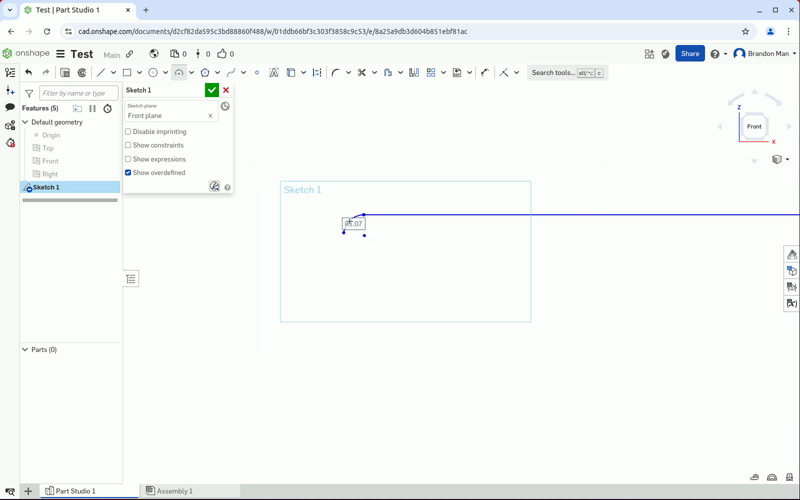
scroll(-6)
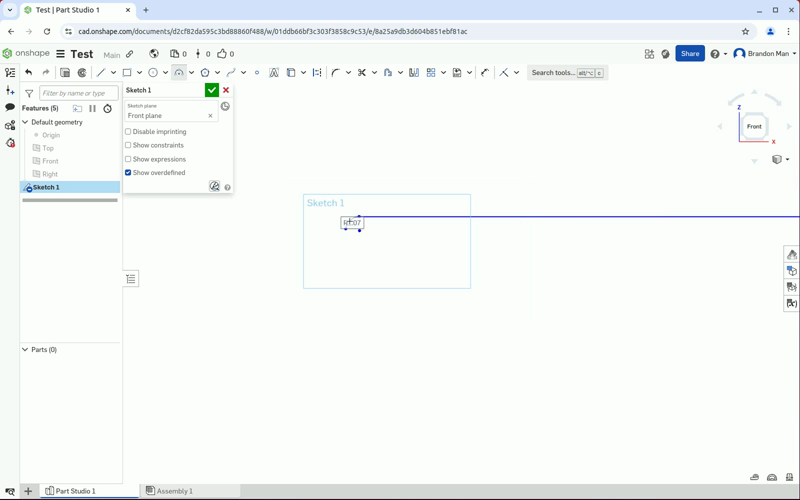
scroll(-6)
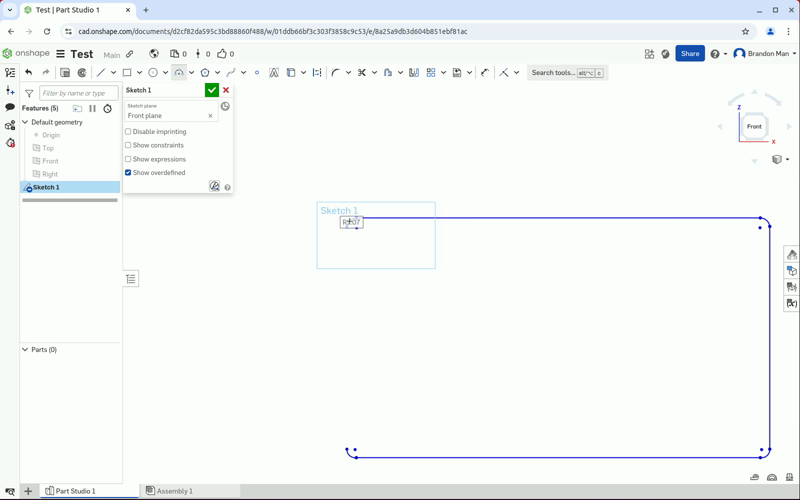
scroll(-6)
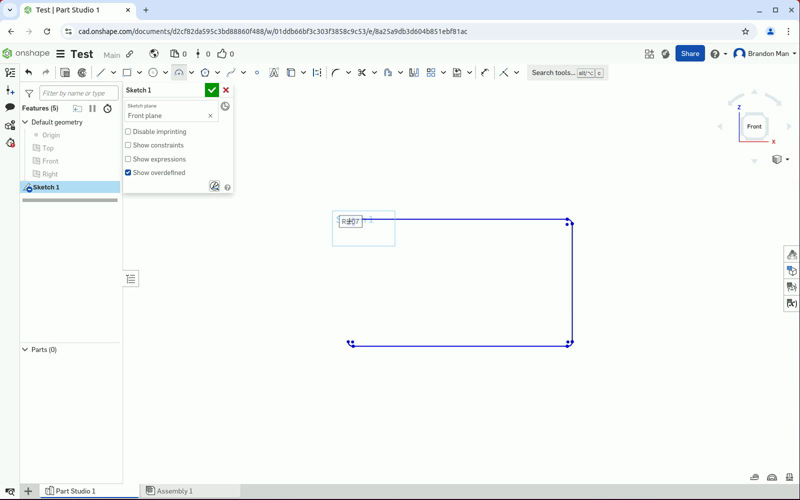
key_up(shift)
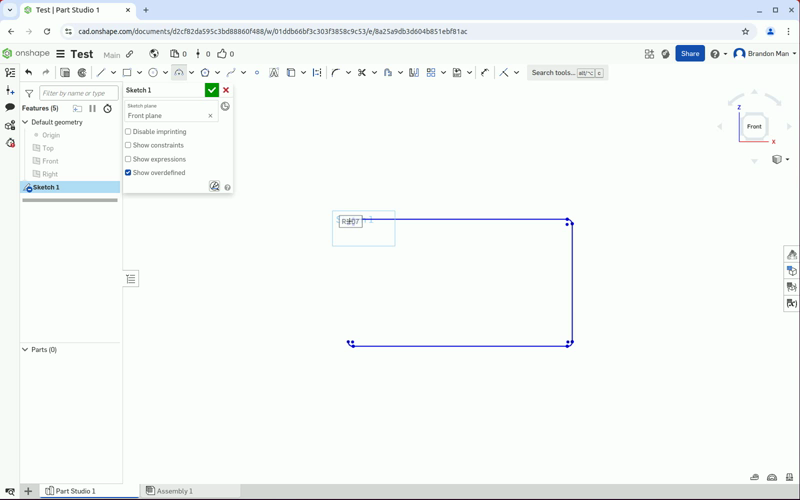
key(esc)
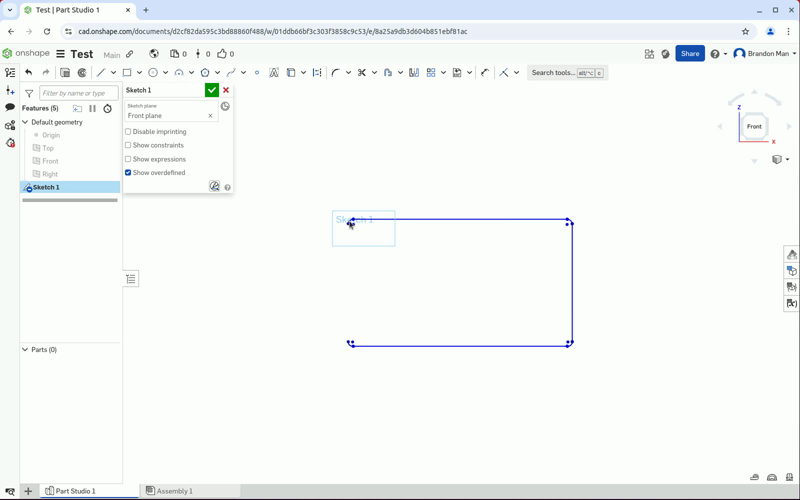
key(l)
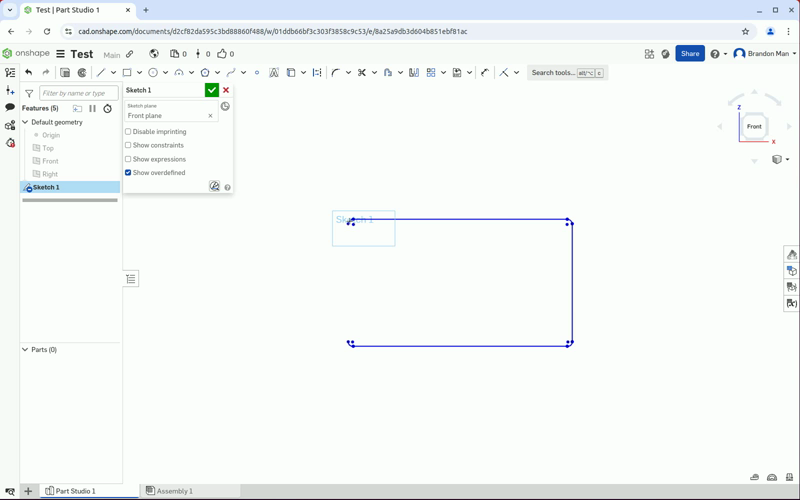
mouse_move(348, 223)
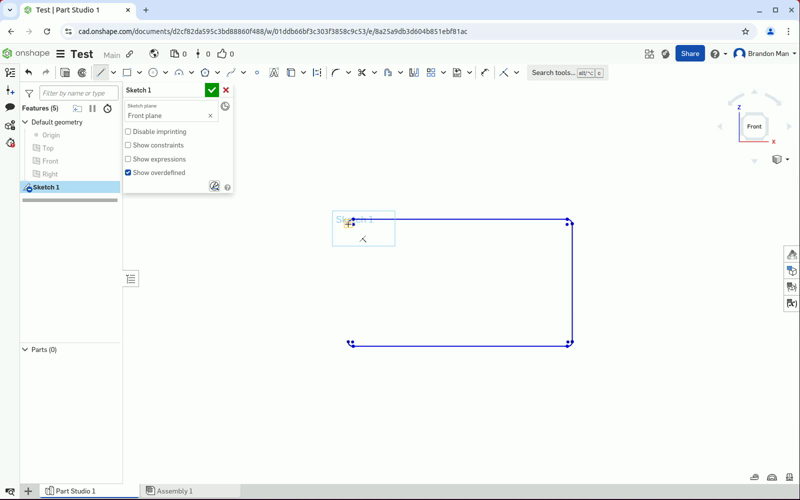
scroll(6)
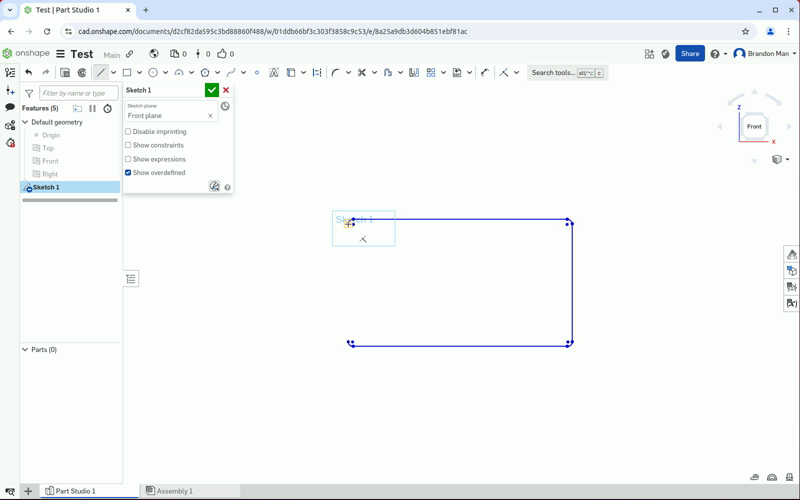
scroll(6)
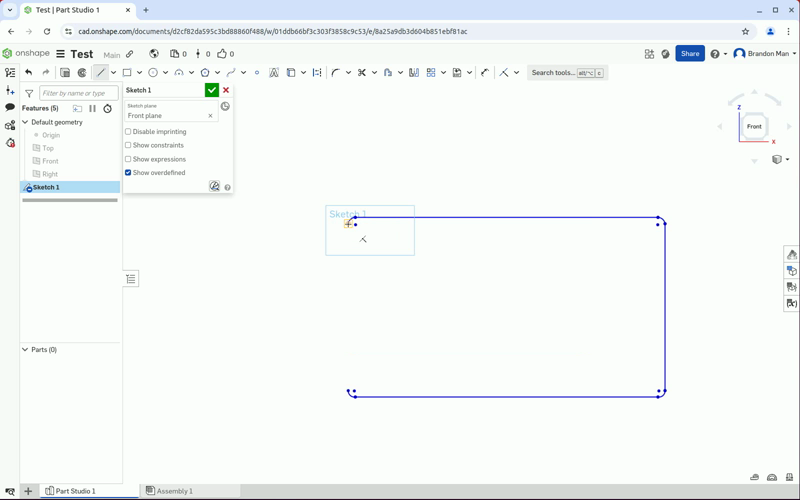
scroll(6)
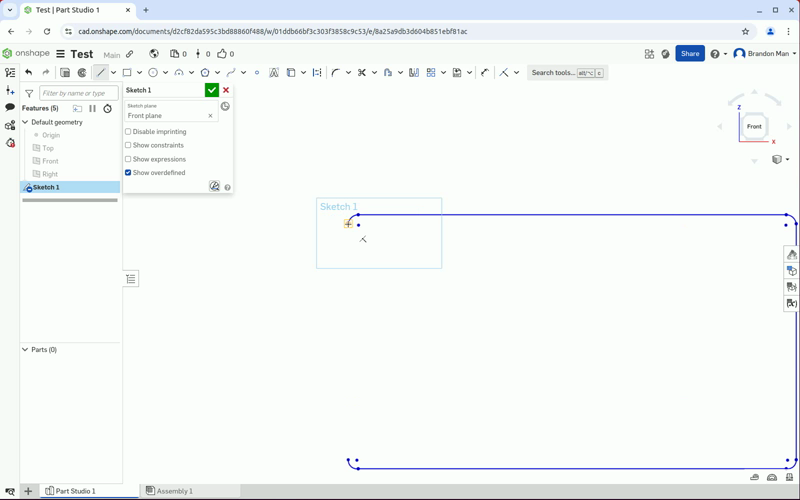
scroll(6)
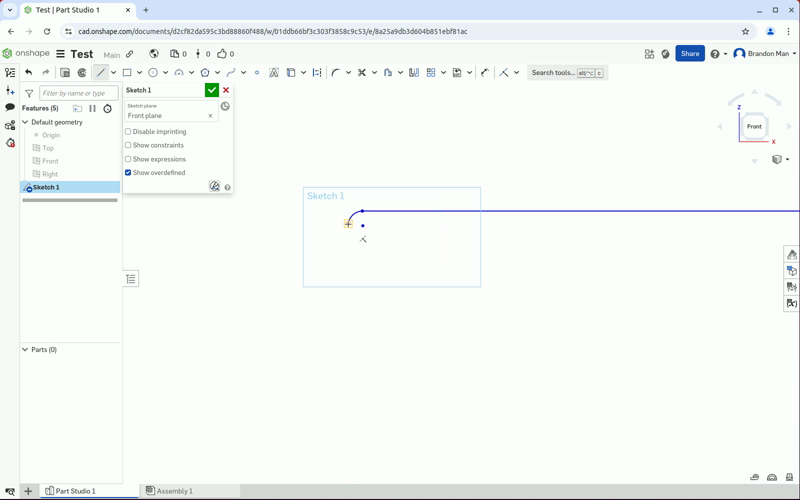
scroll(6)
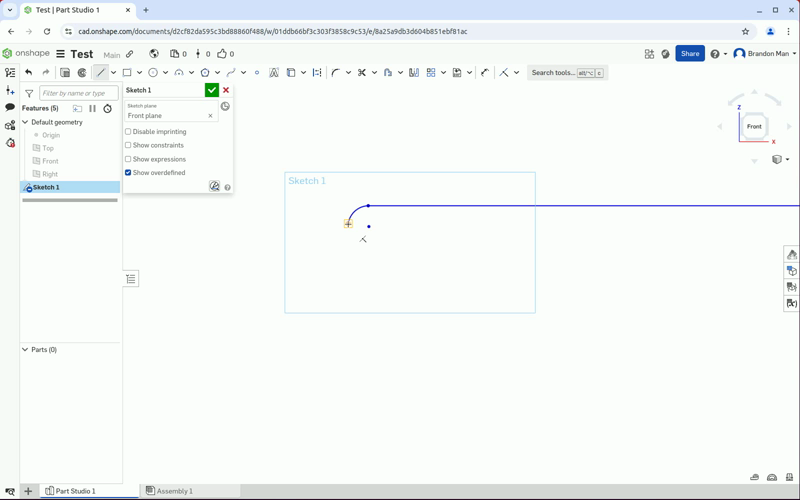
scroll(6)
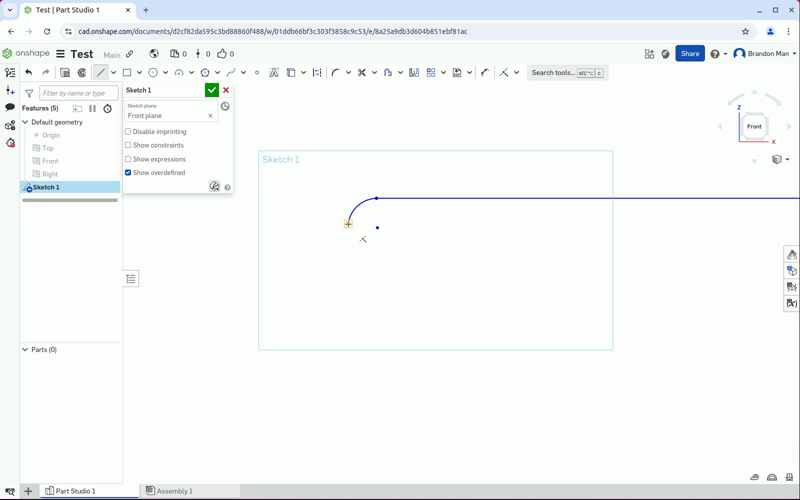
scroll(6)
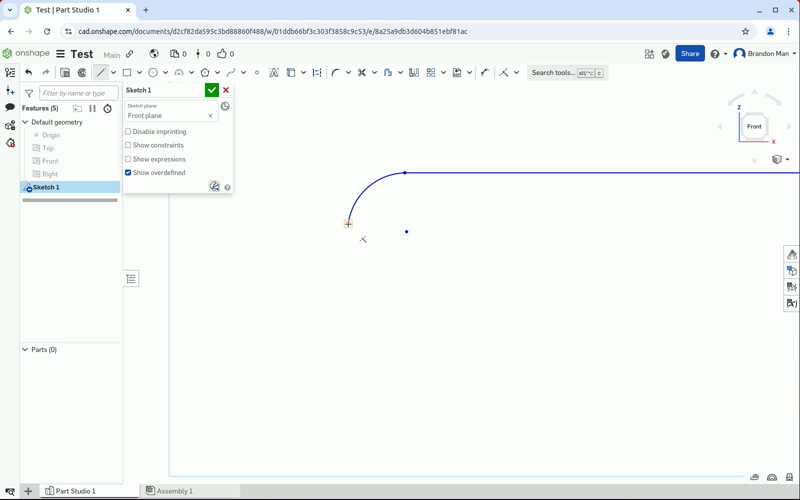
click(348, 223)
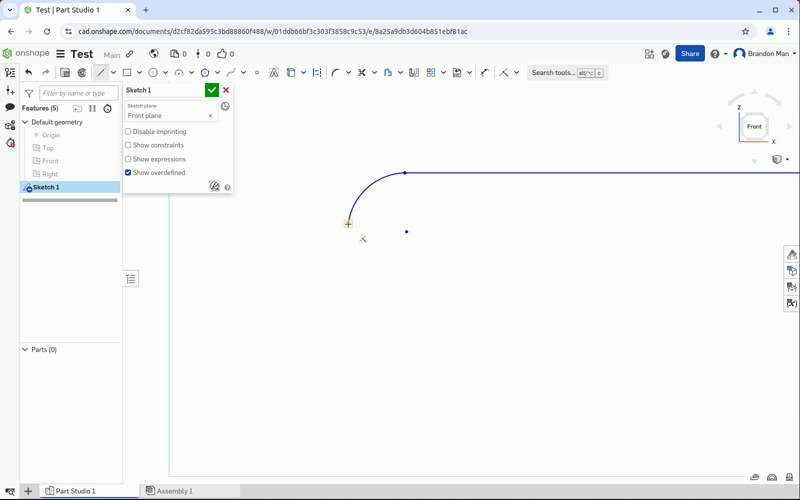
scroll(-6)
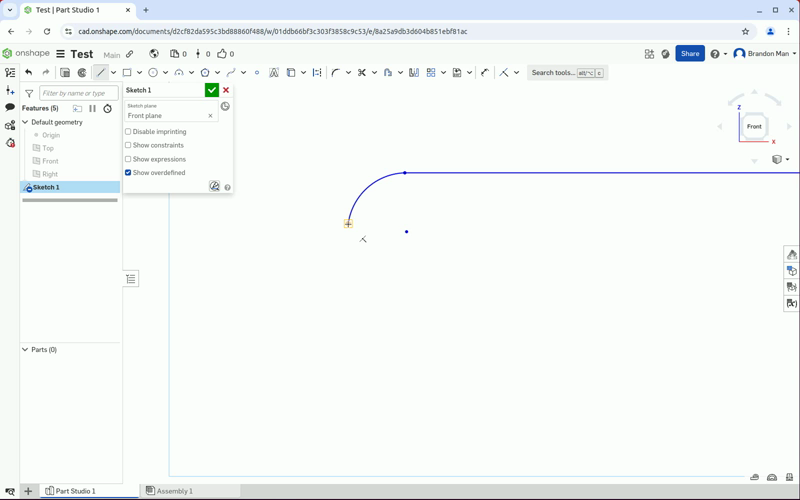
scroll(-6)
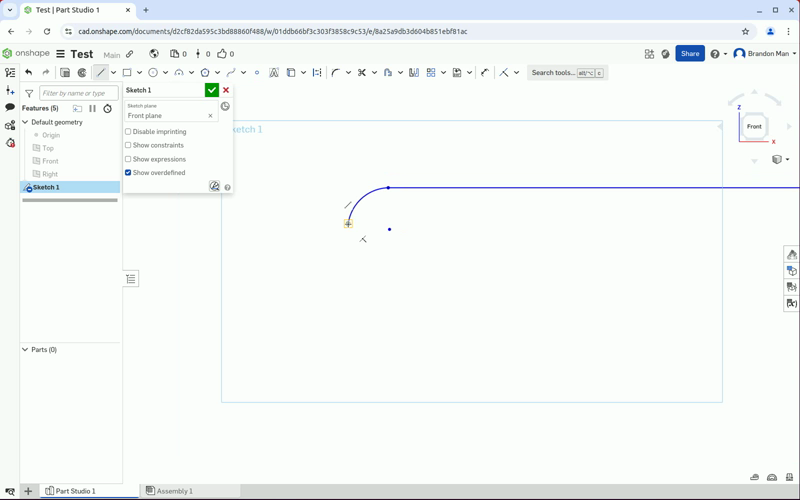
scroll(-6)
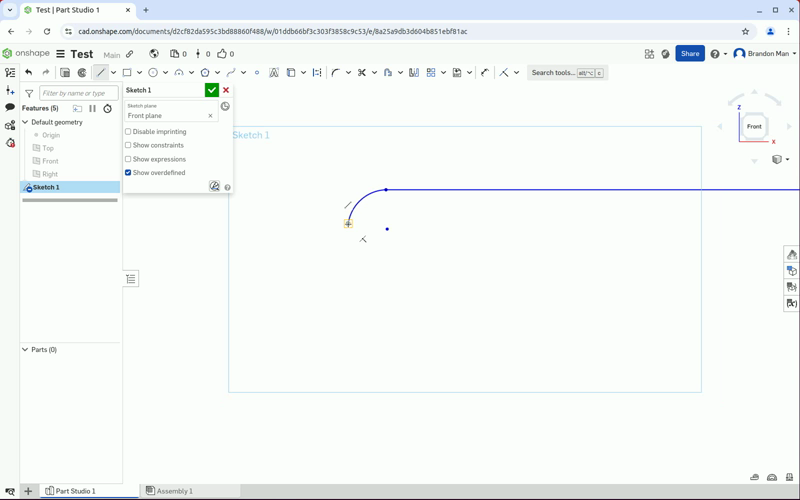
scroll(-6)
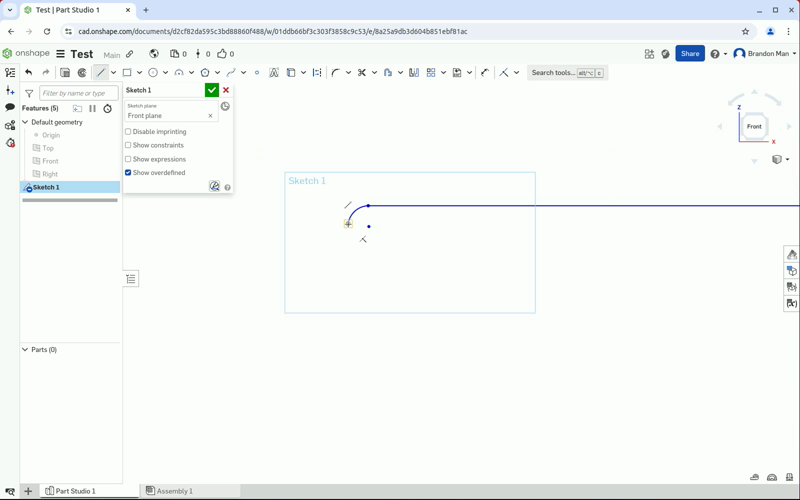
scroll(-6)
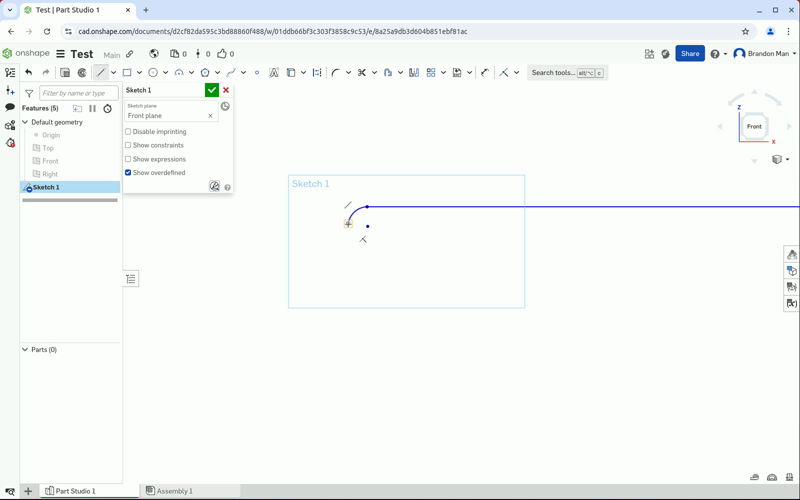
scroll(-6)
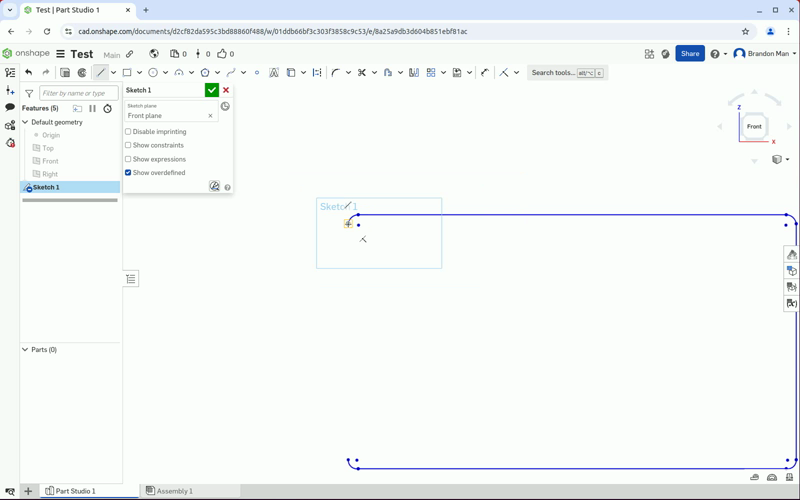
scroll(-6)
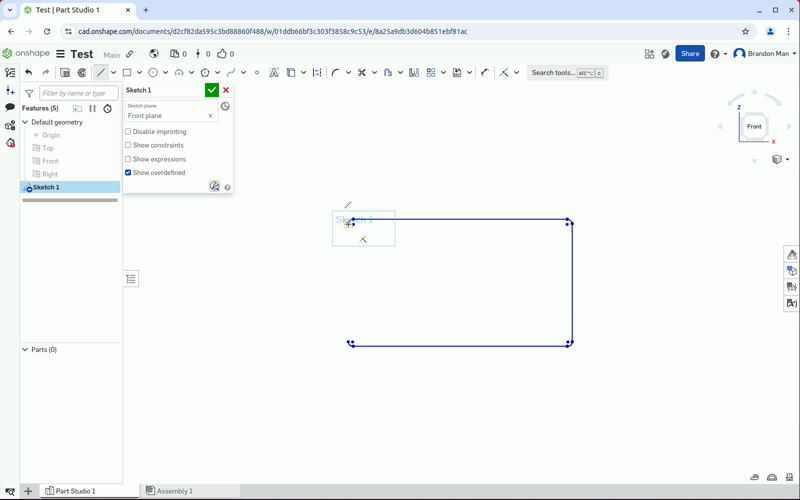
key_down(shift)
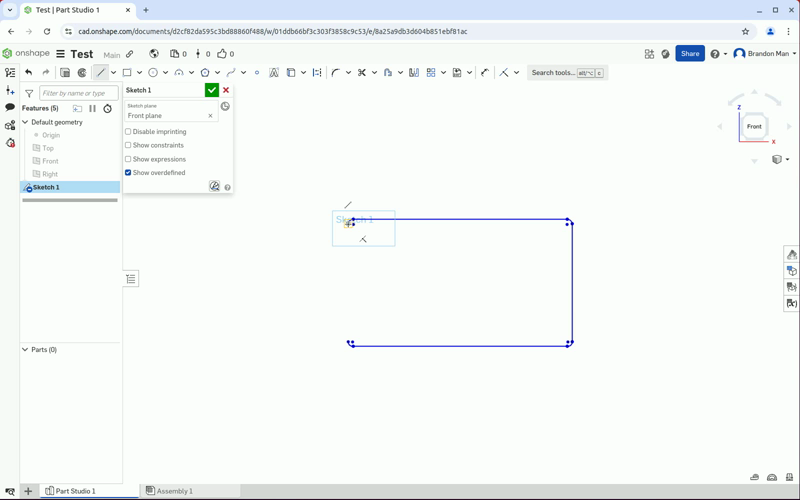
mouse_move(348, 341)
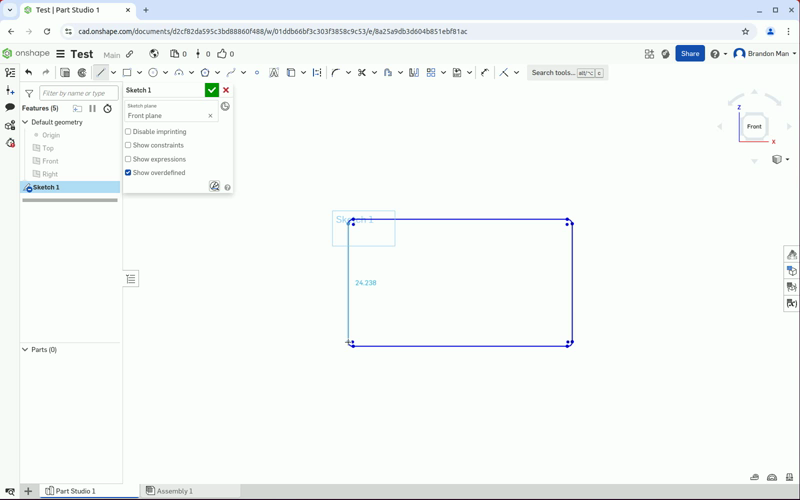
scroll(6)
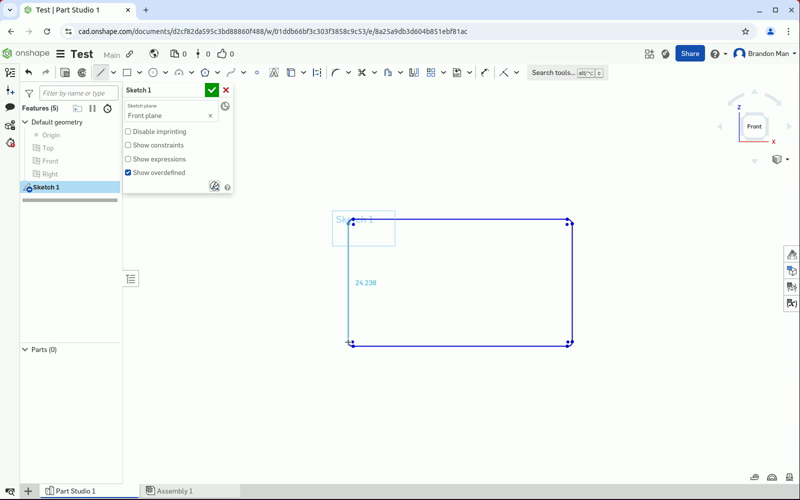
scroll(6)
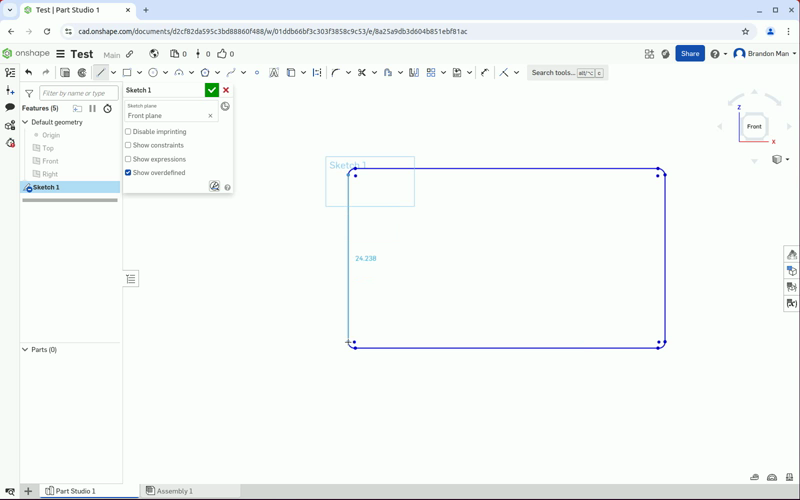
scroll(6)
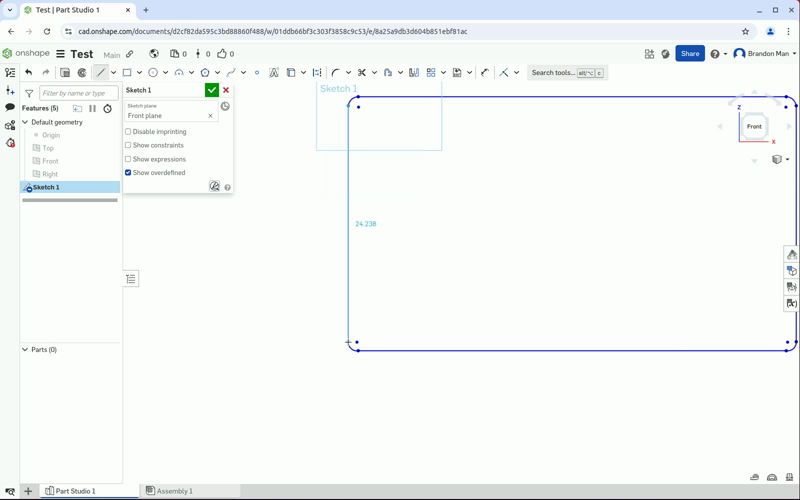
scroll(6)
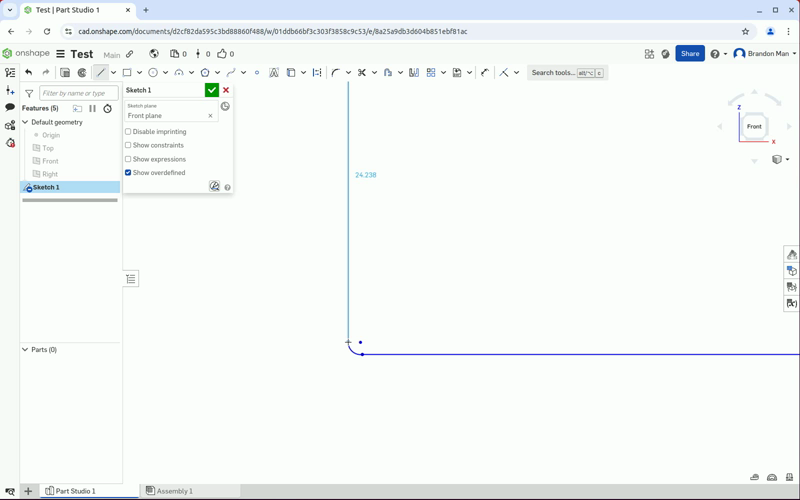
scroll(6)
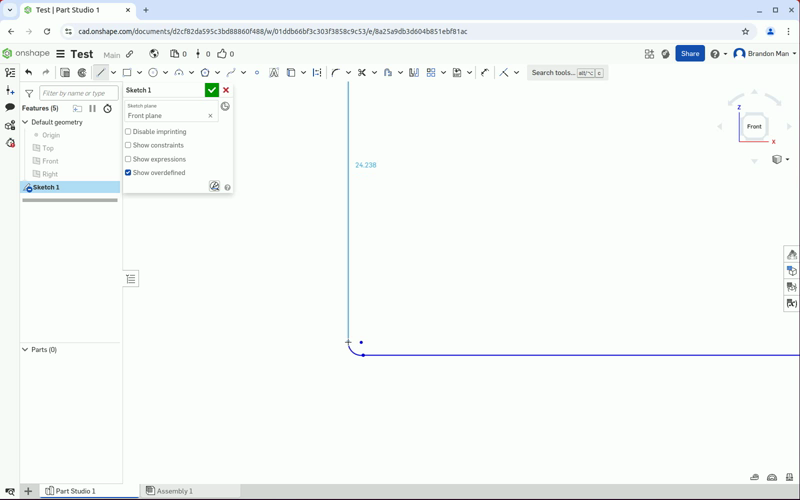
scroll(6)
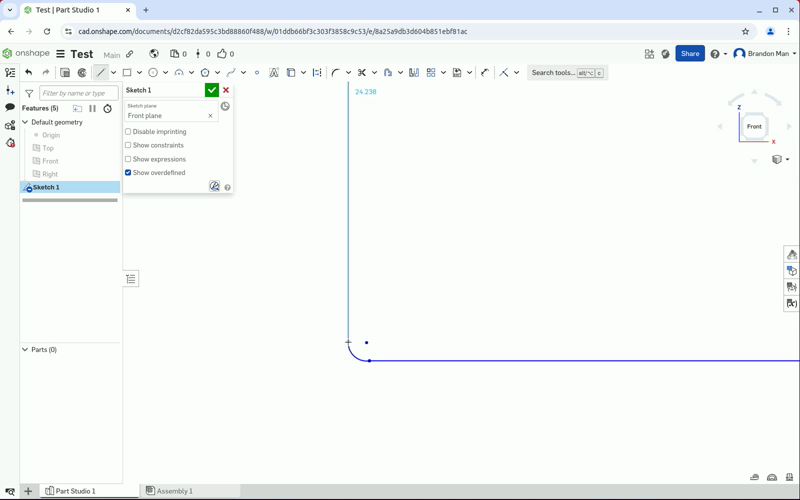
scroll(6)
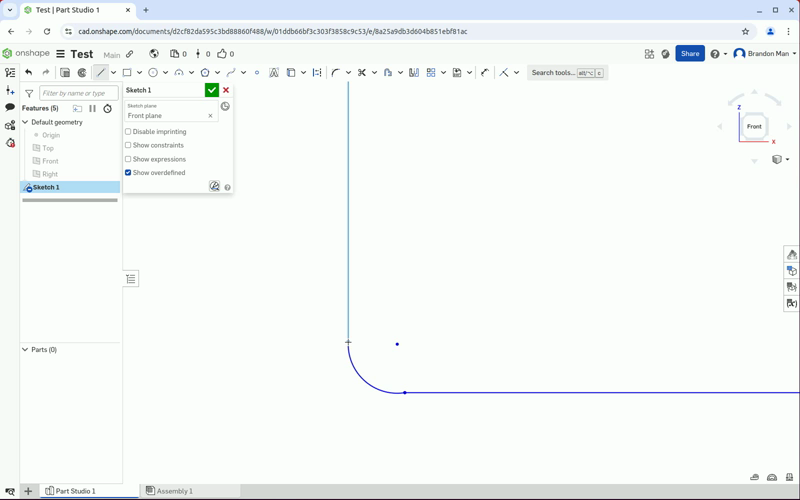
key_up(shift)
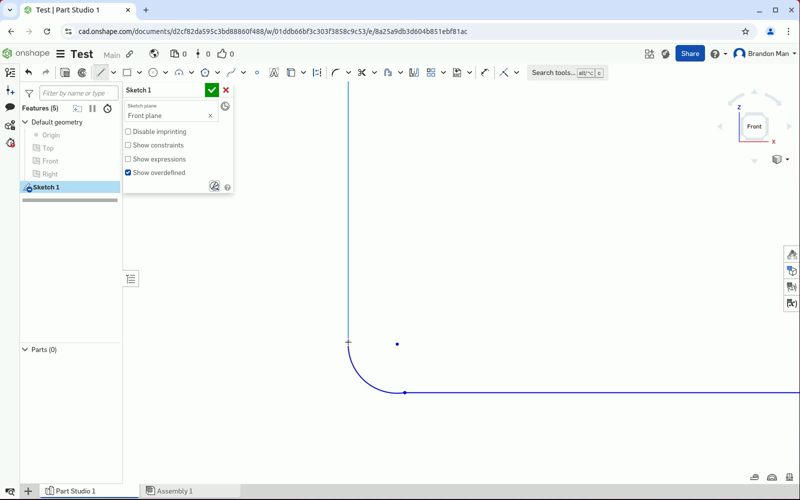
click(348, 341)
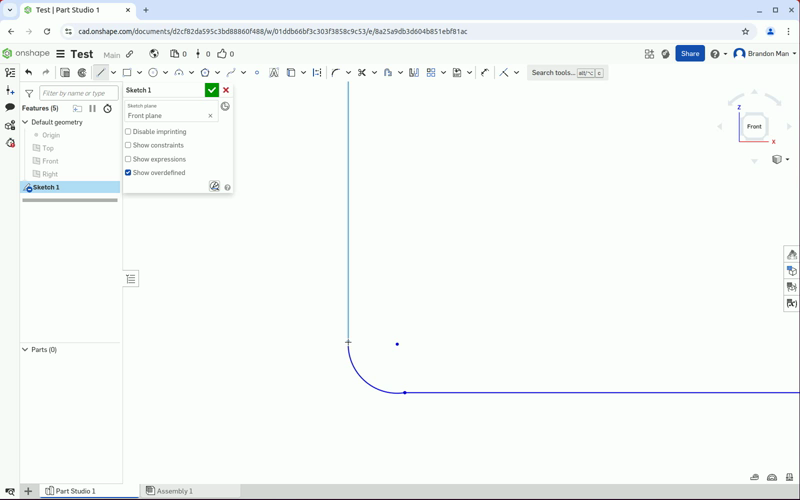
scroll(-6)
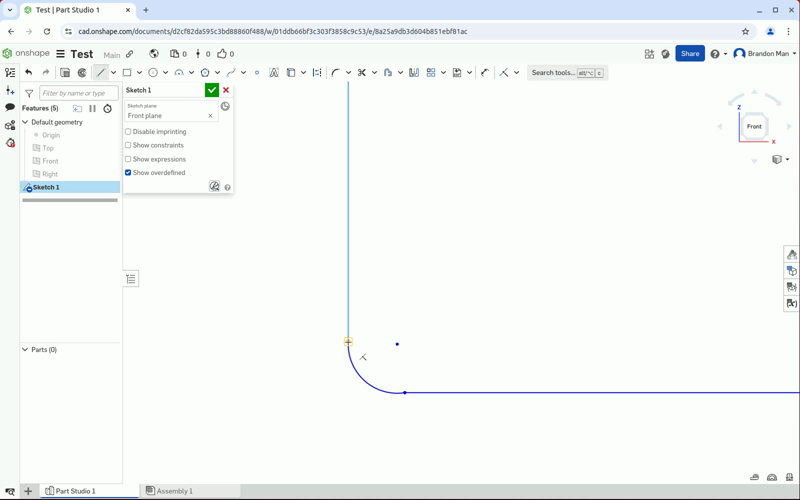
scroll(-6)
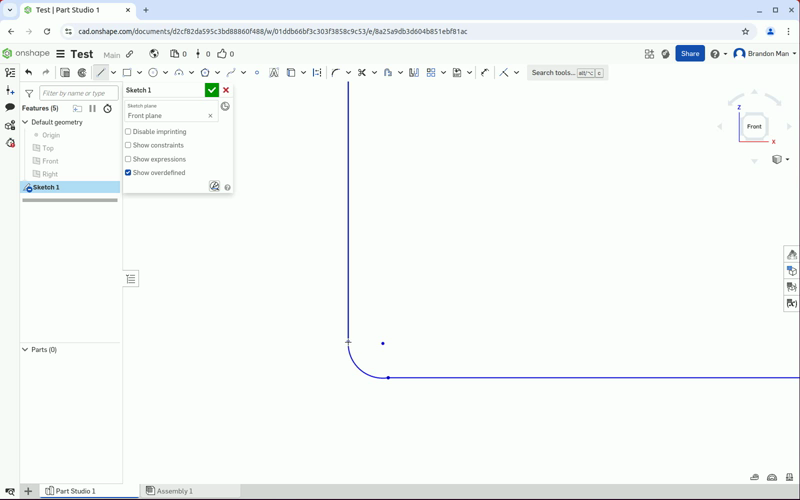
scroll(-6)
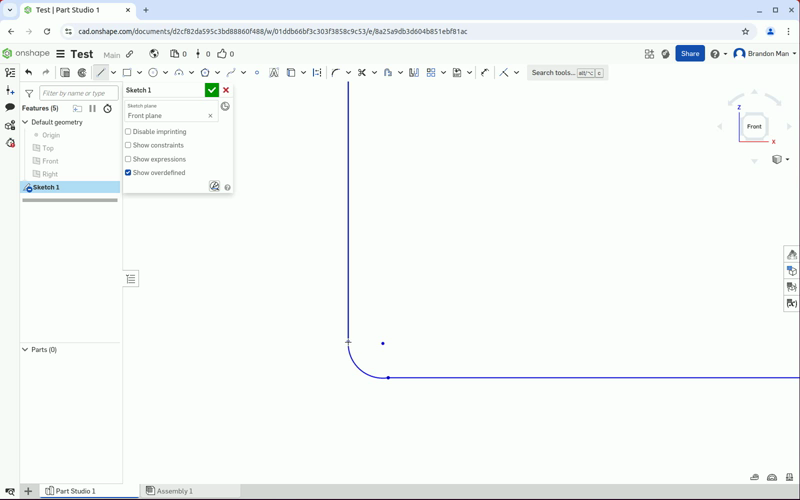
scroll(-6)
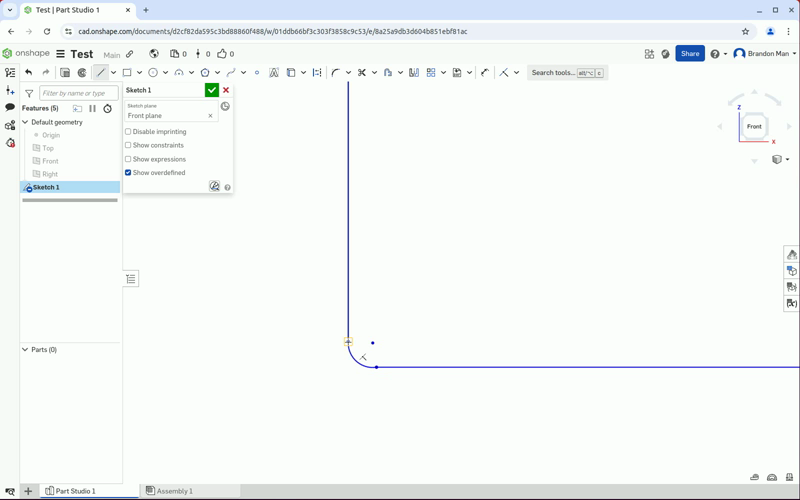
scroll(-6)
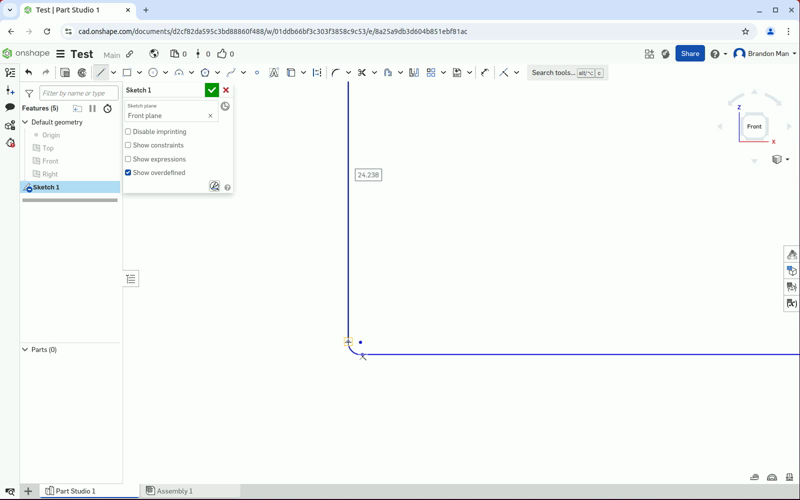
scroll(-6)
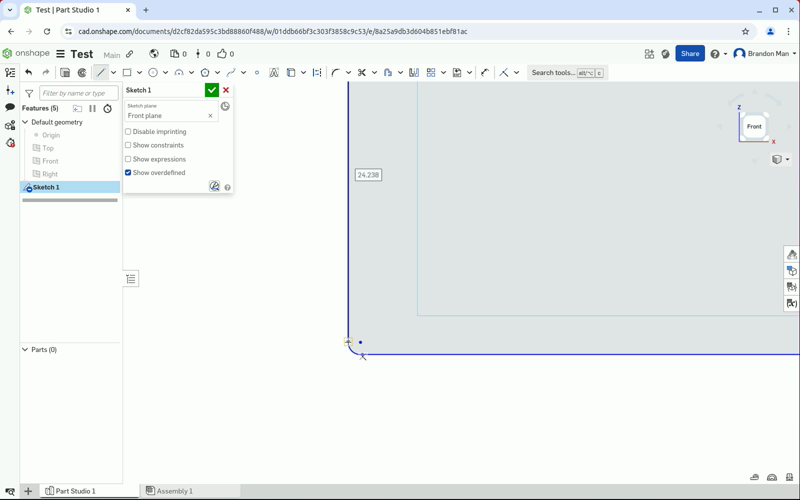
scroll(-6)
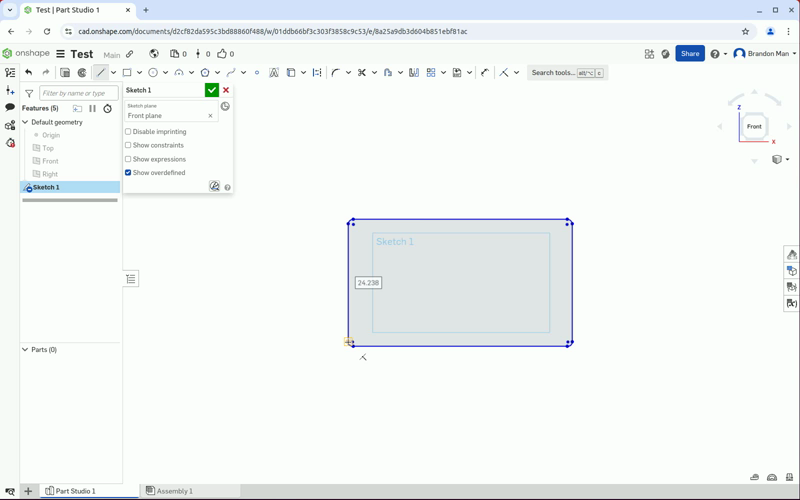
key(esc)
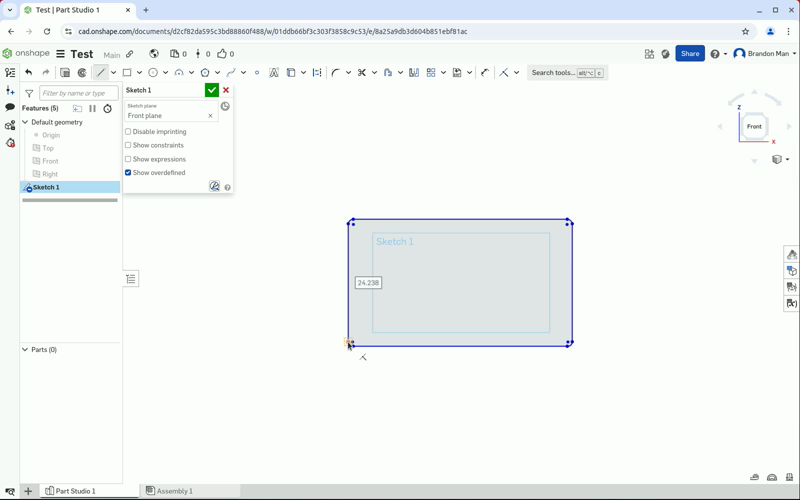
key(c)
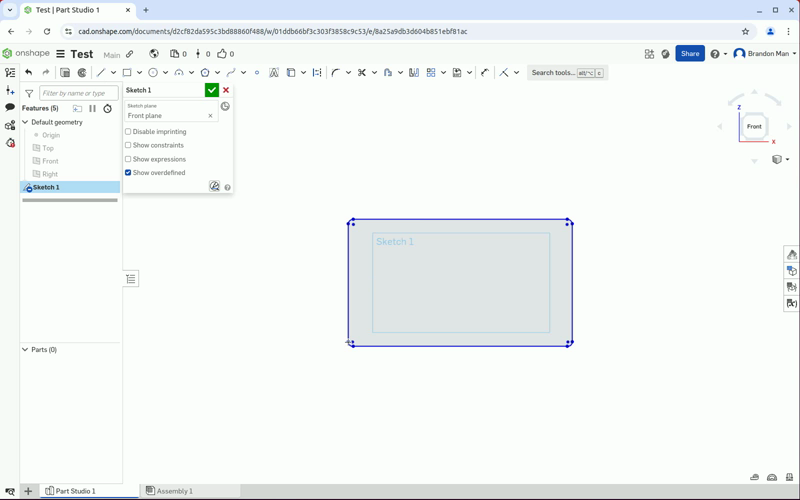
key_down(shift)
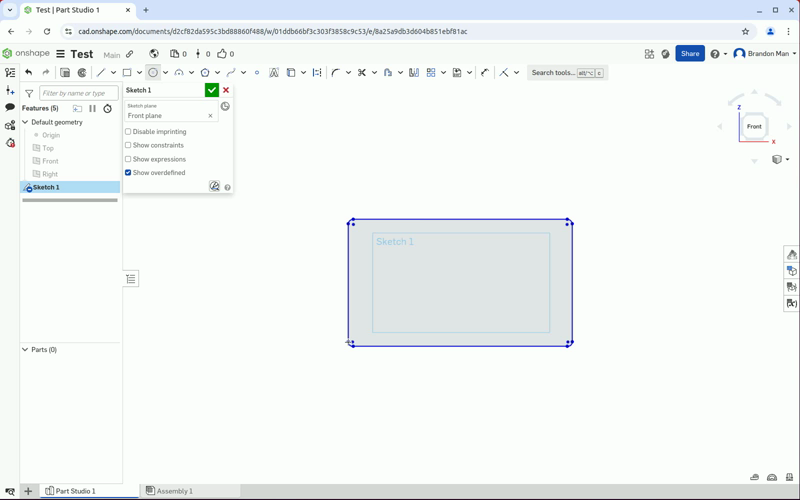
mouse_move(407, 282)
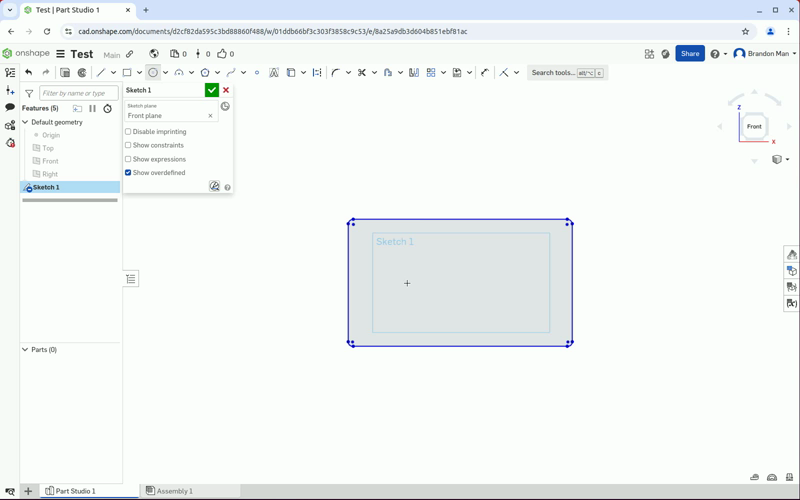
click(407, 282)
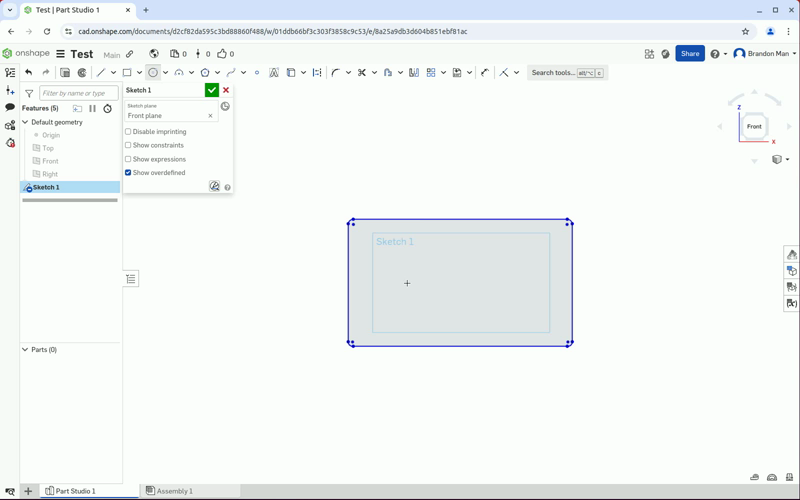
key_up(shift)
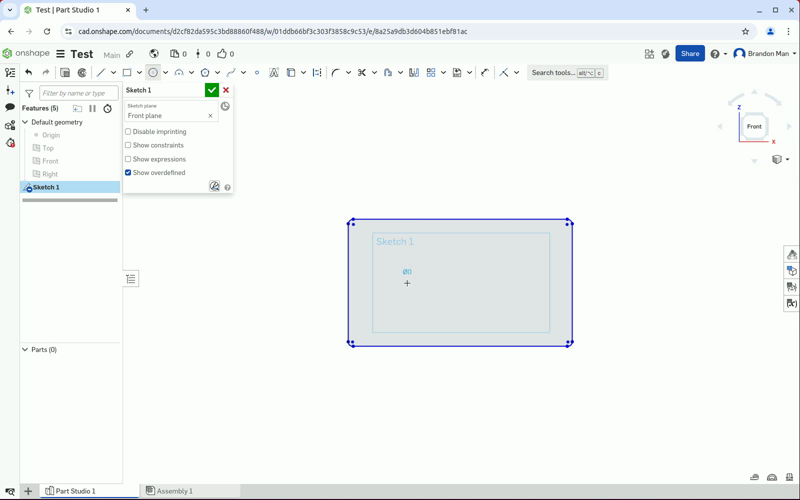
mouse_move(423, 282)
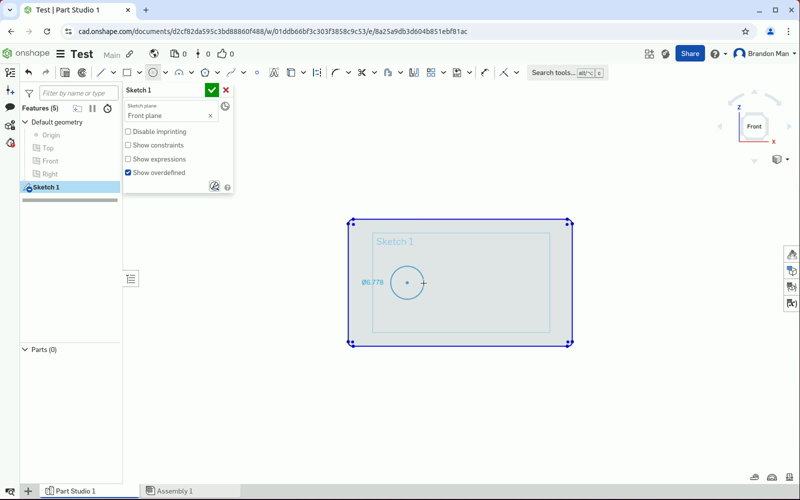
click(423, 282)
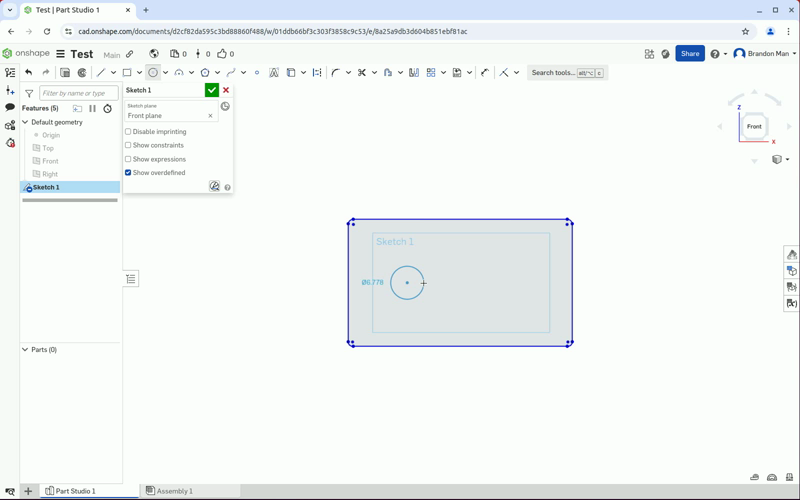
key(esc)
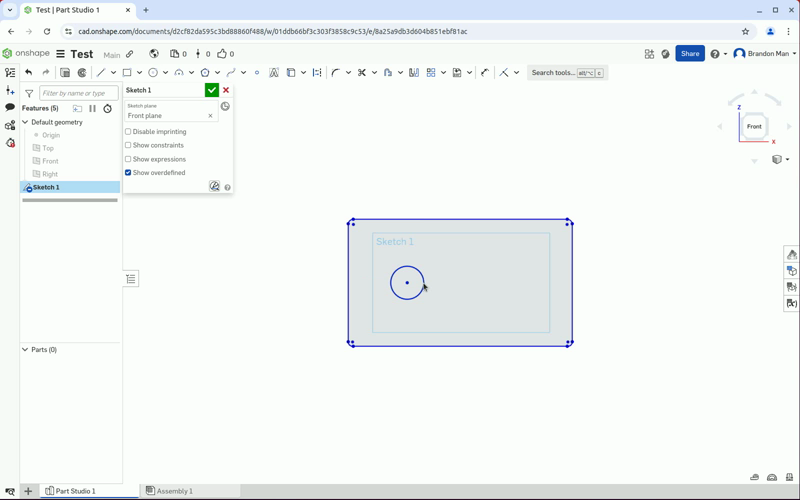
key(c)
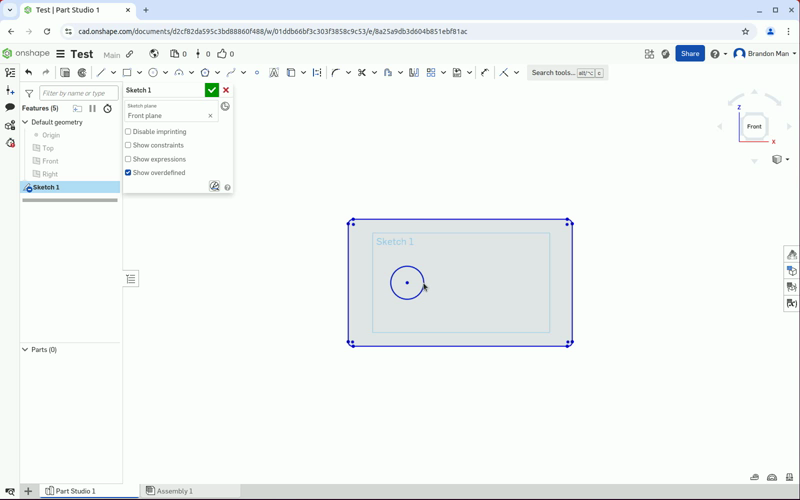
key_down(shift)
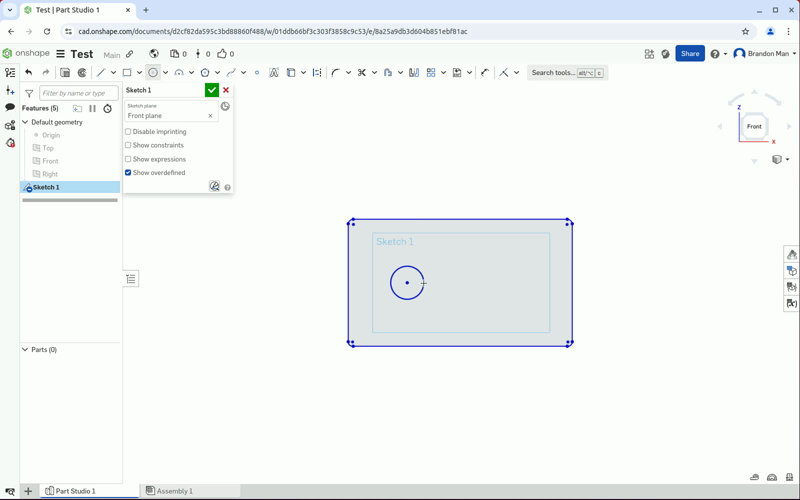
mouse_move(461, 282)
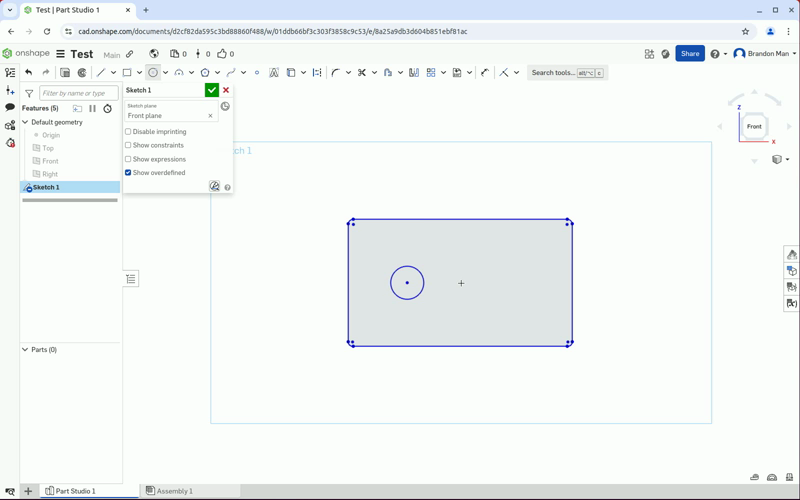
click(461, 282)
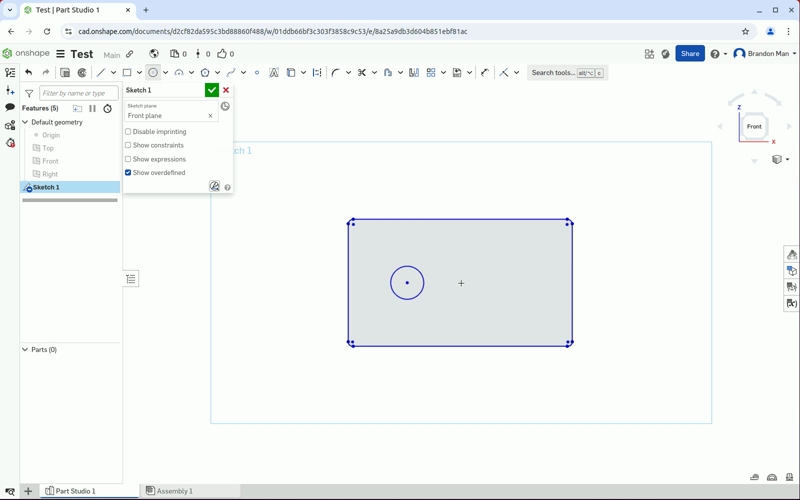
key_up(shift)
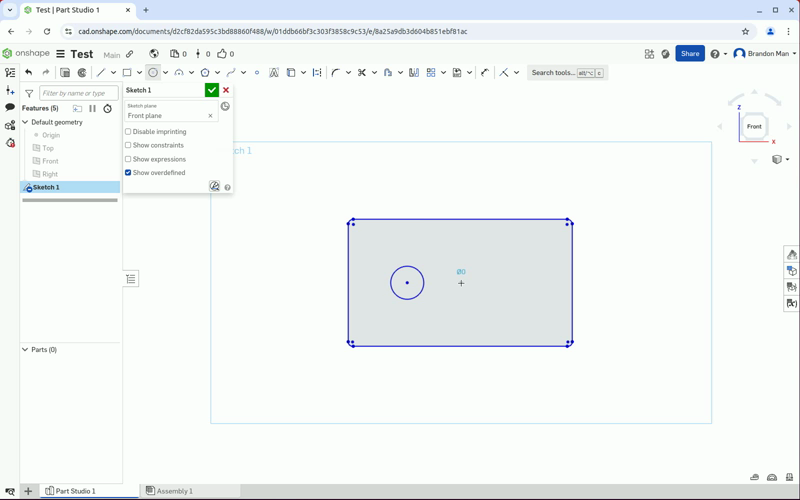
mouse_move(477, 282)
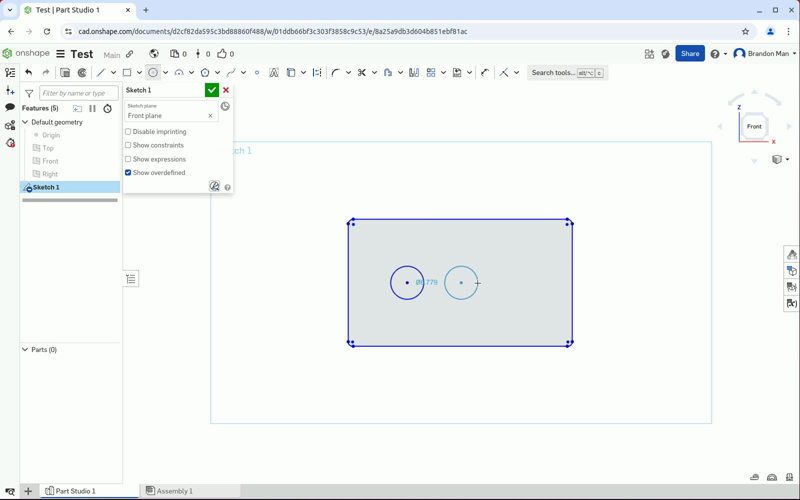
click(477, 282)
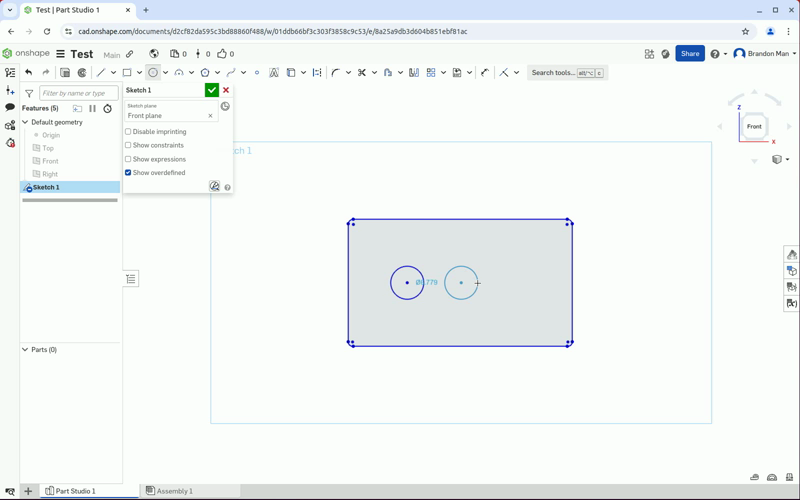
key(esc)
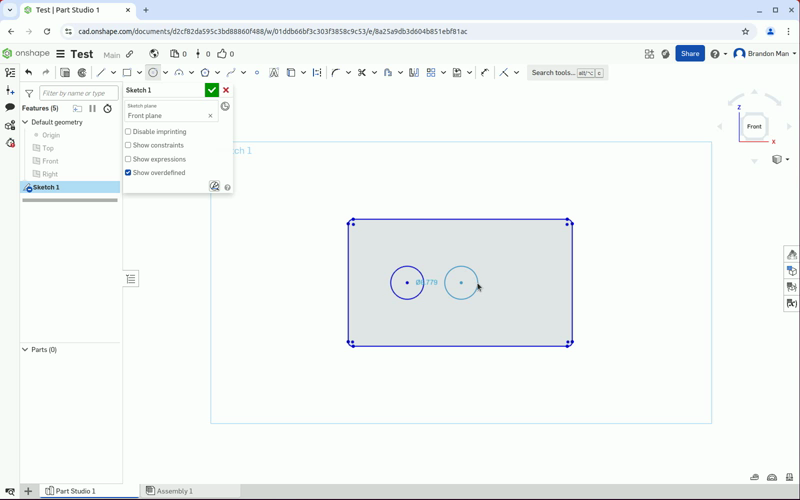
key(c)
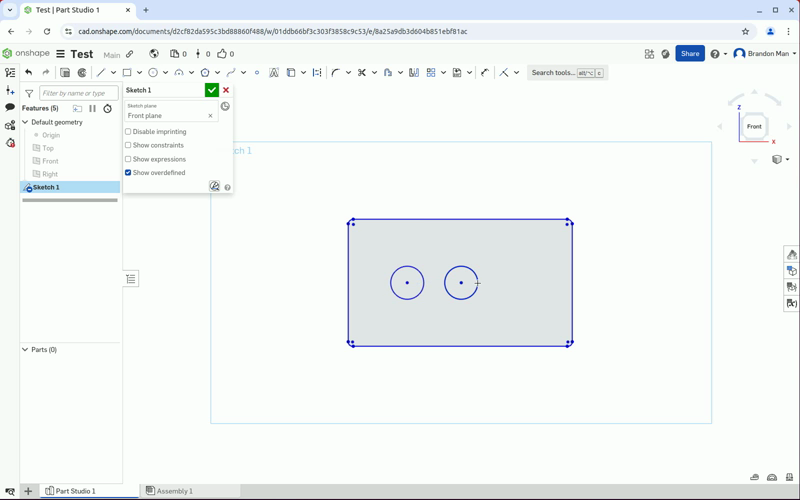
key_down(shift)
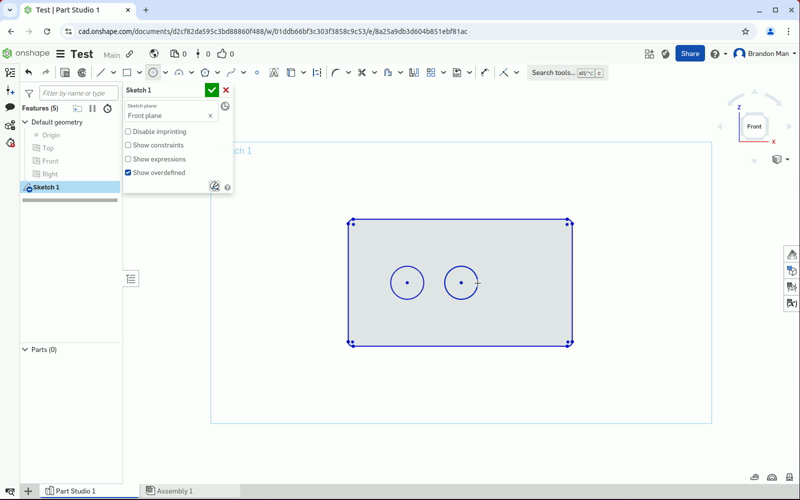
mouse_move(513, 282)
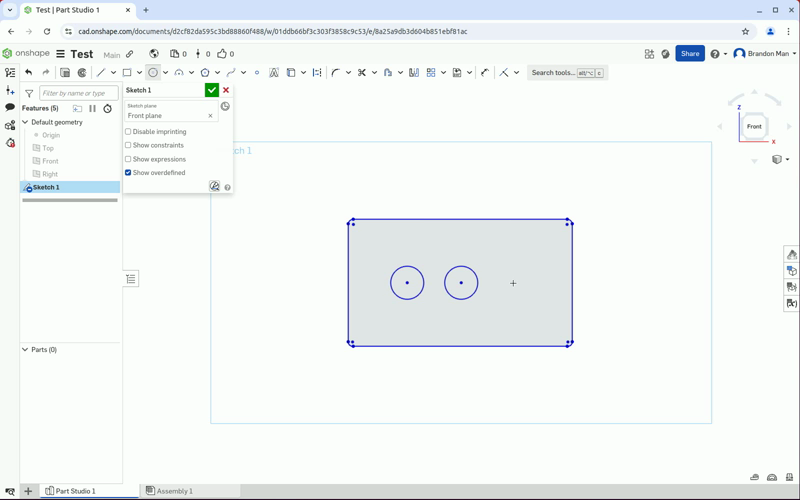
click(513, 282)
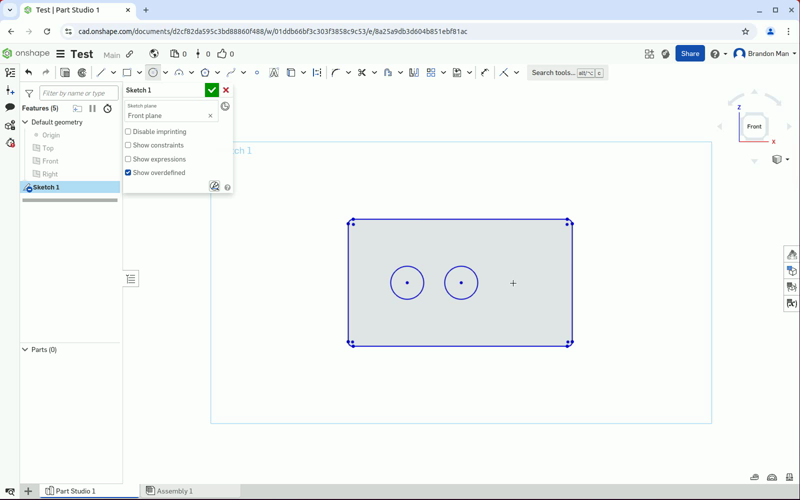
key_up(shift)
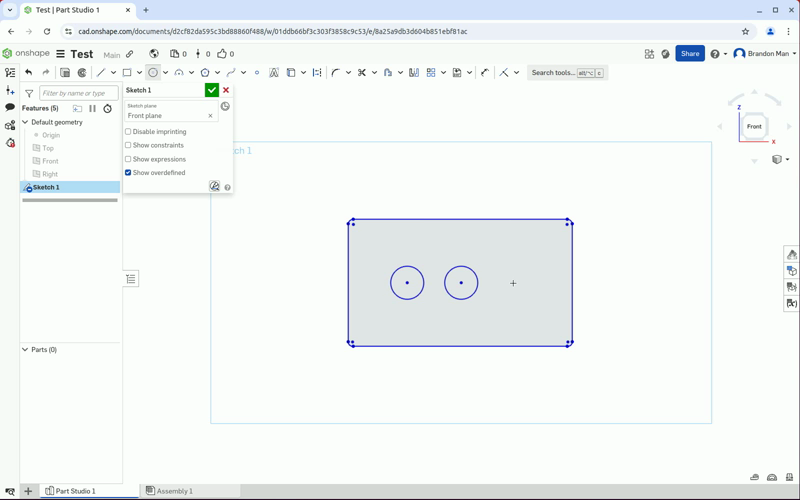
mouse_move(529, 282)
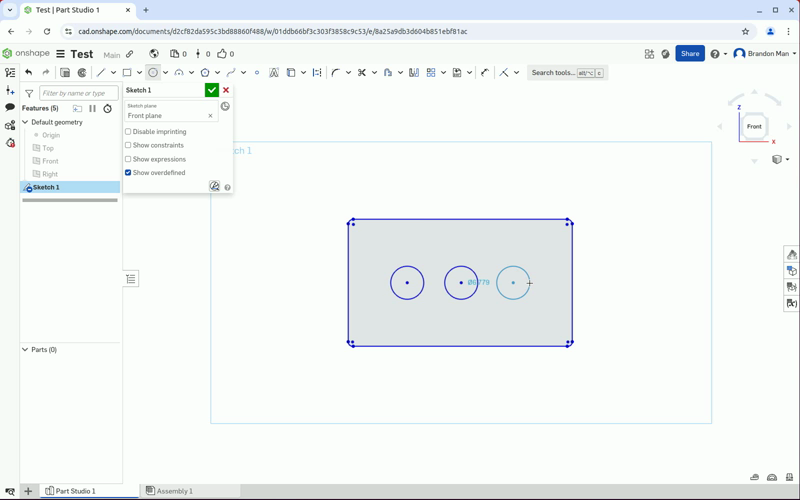
click(529, 282)
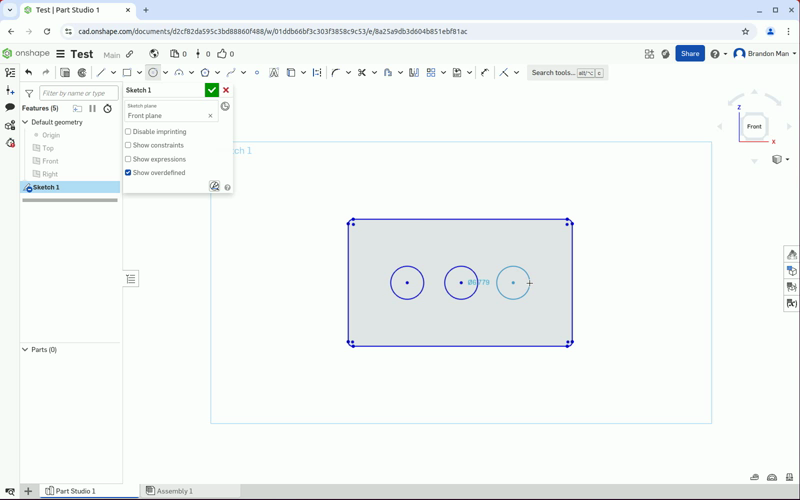
key(esc)
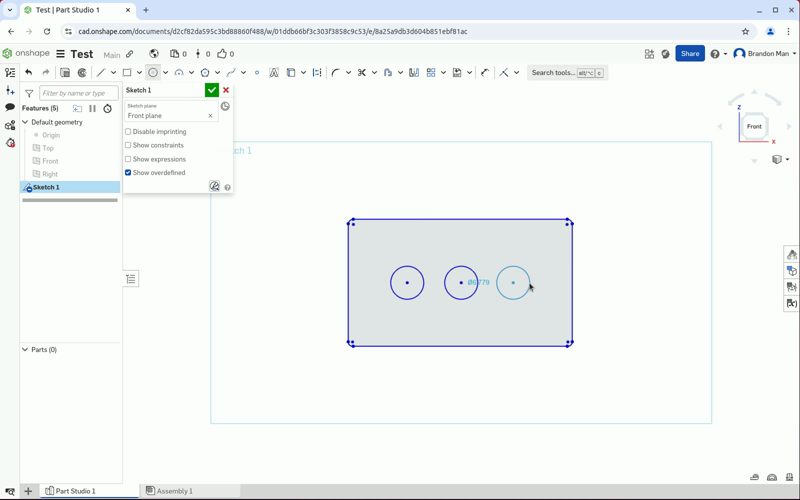
mouse_move(386, 316)
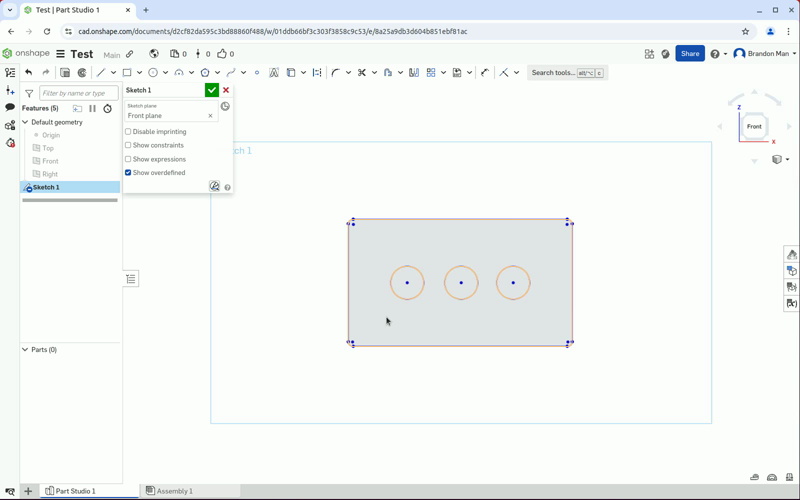
click(386, 316)
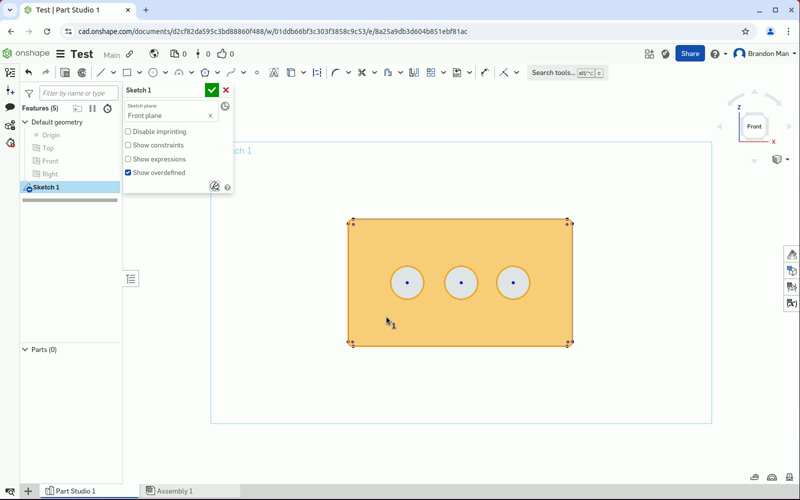
mouse_move(73, 352)
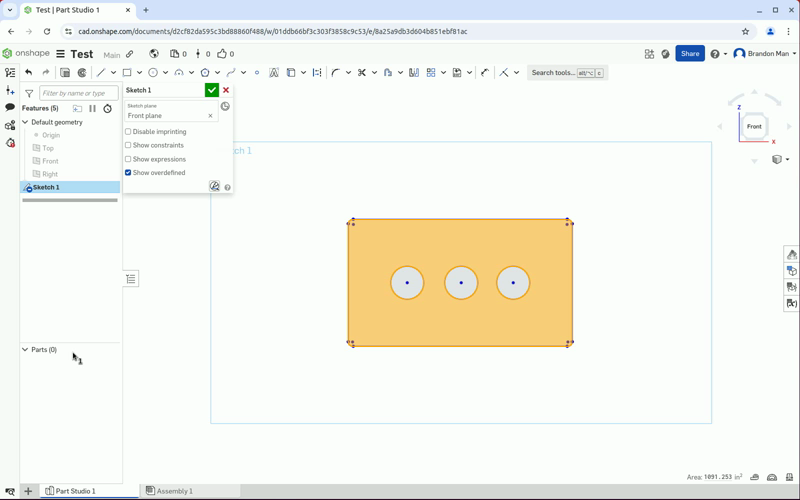
key(shift+y)
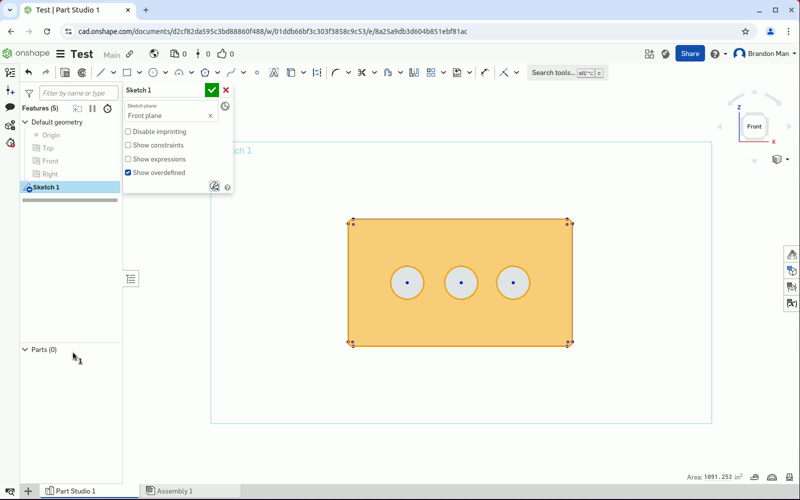
key(shift+e)
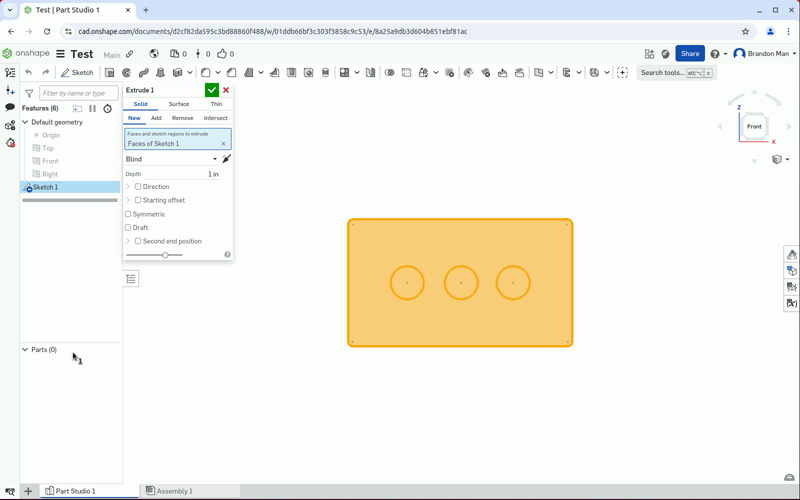
mouse_move(143, 106)
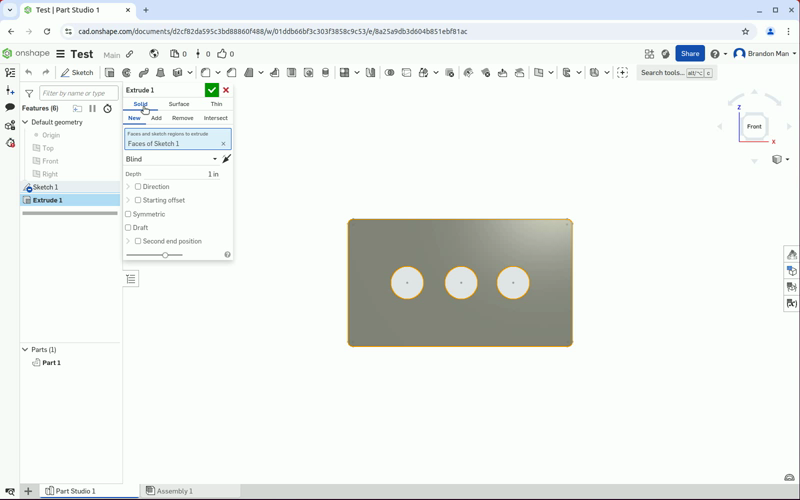
click(143, 106)
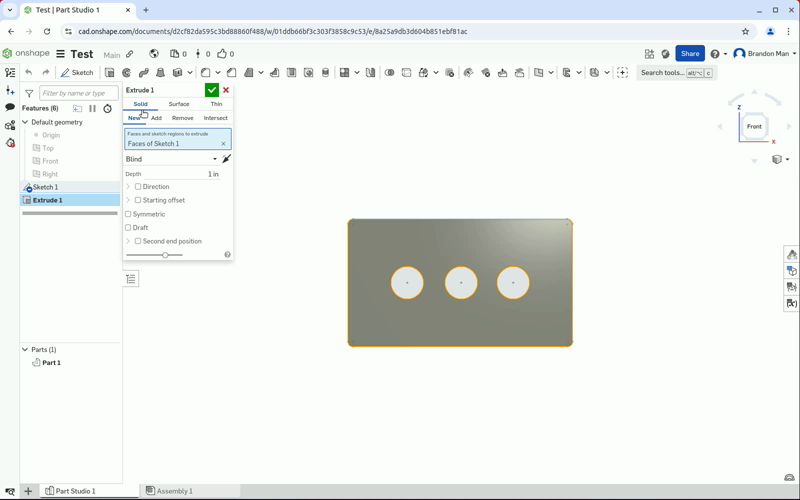
mouse_move(137, 120)
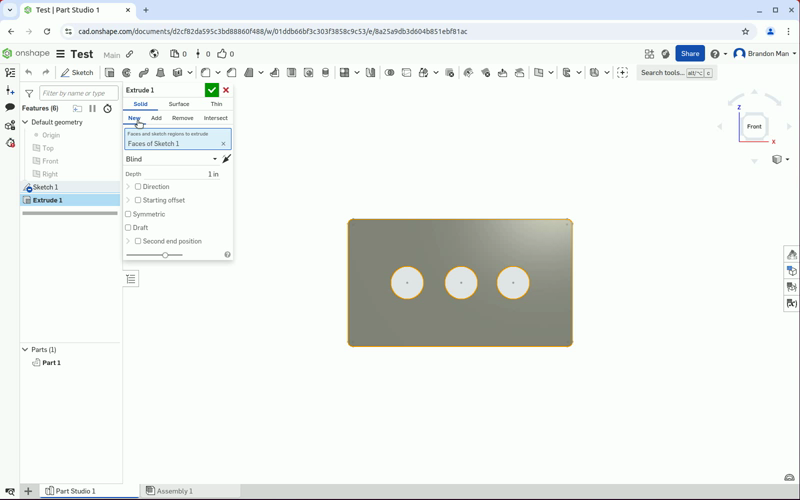
click(137, 120)
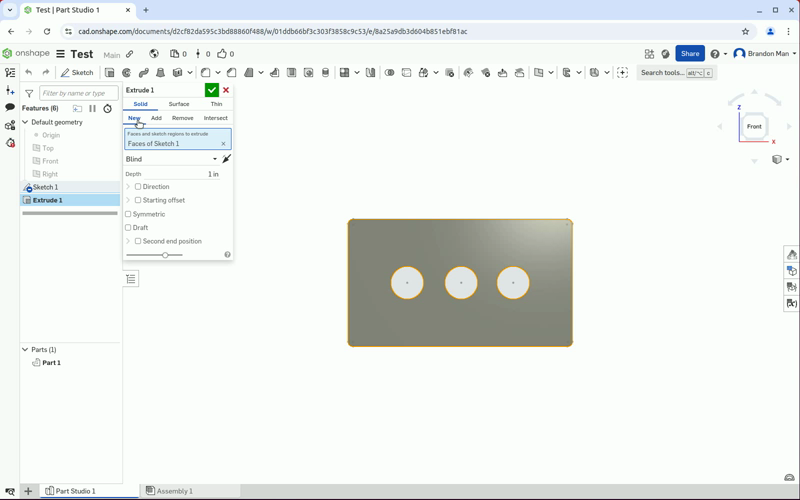
key(tab, 4)
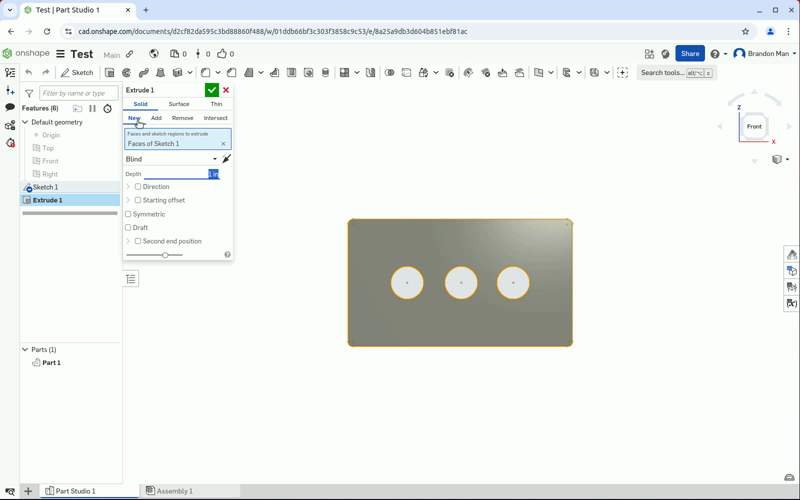
text(8.906)
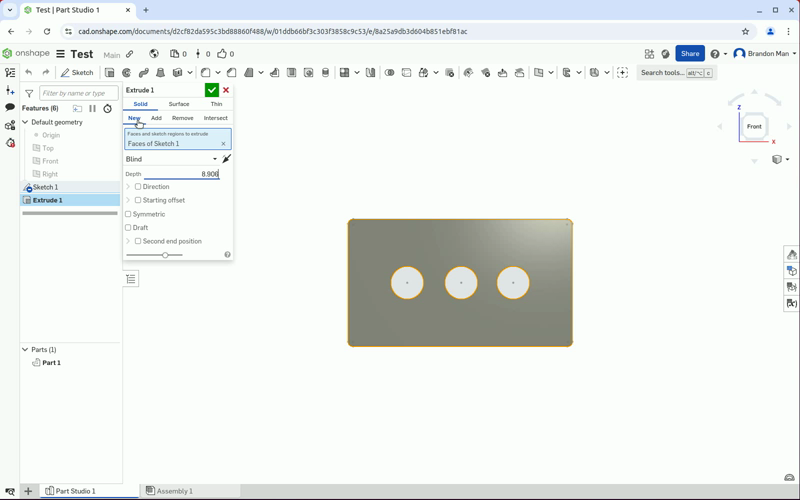
key(enter)
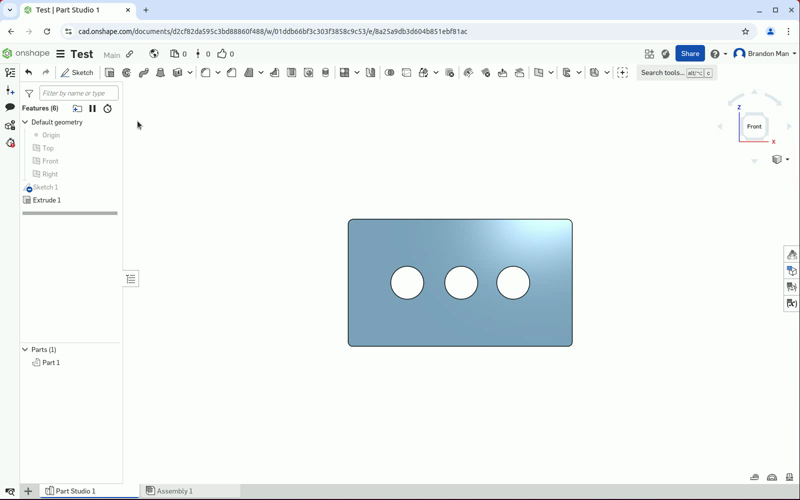
key(shift+h)
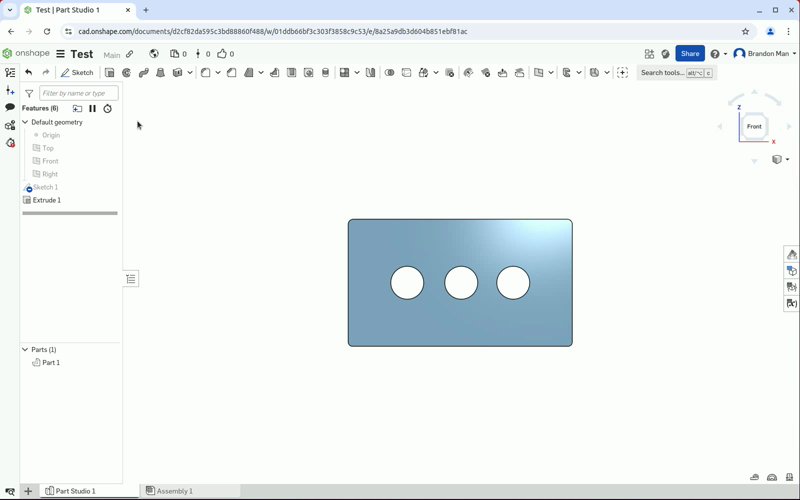
key(shift+h)
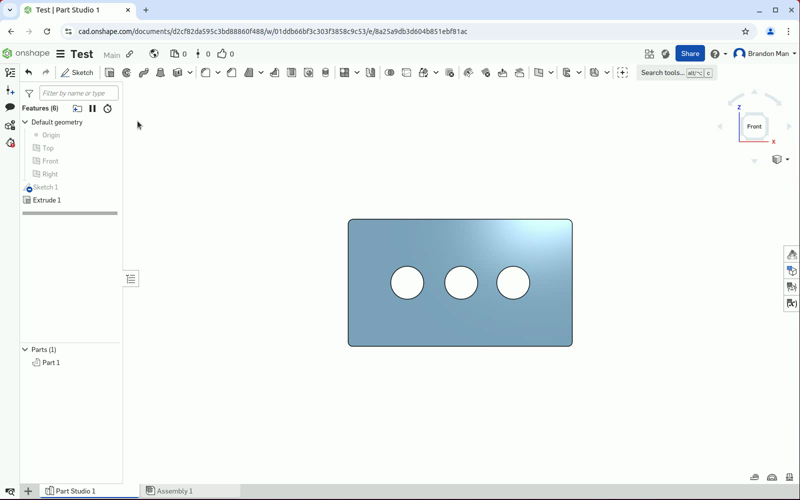
mouse_move(73, 189)
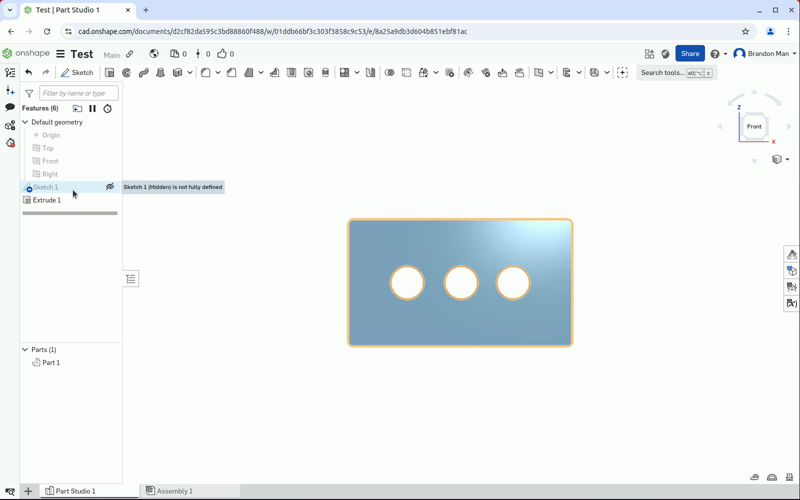
click(73, 189)
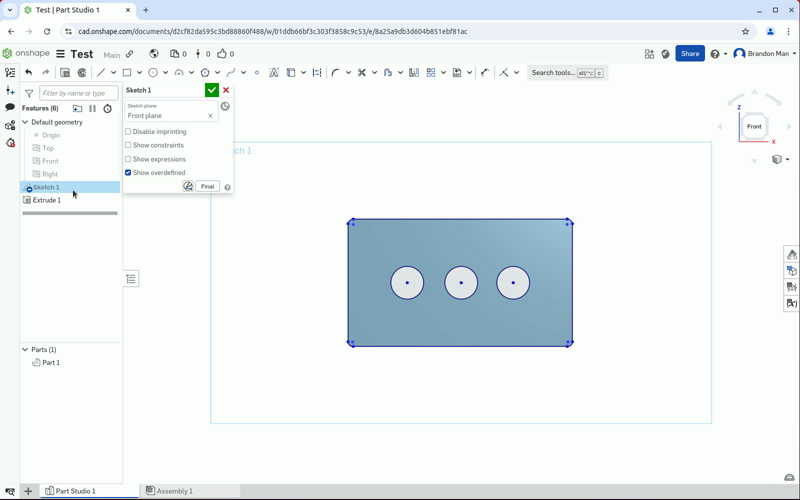
mouse_move(229, 92)
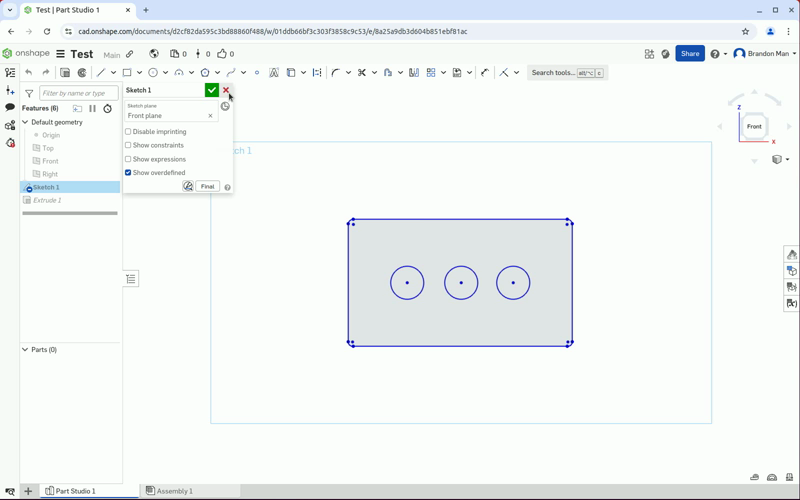
click(229, 92)
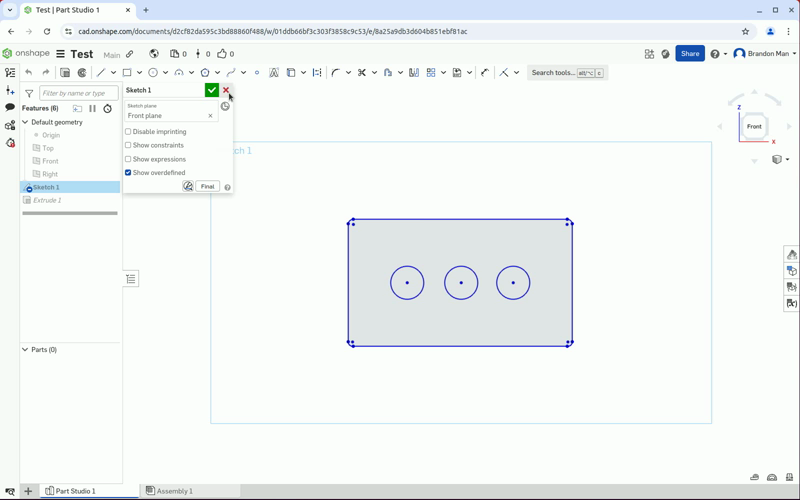
key(shift+s)
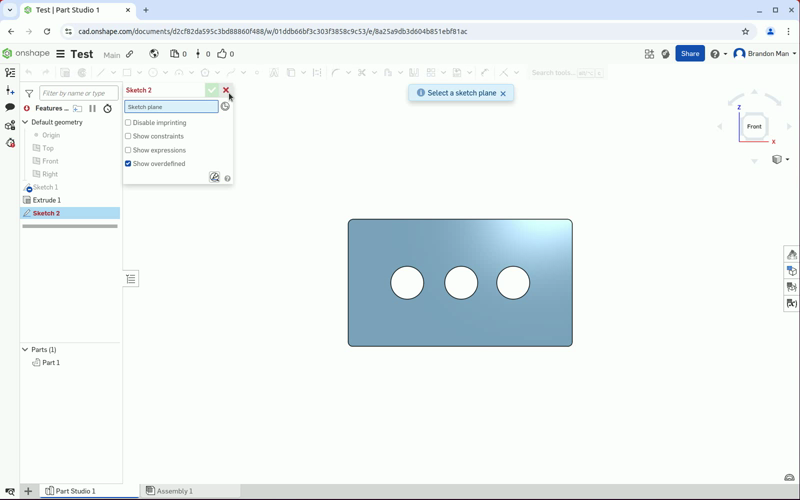
mouse_move(73, 163)
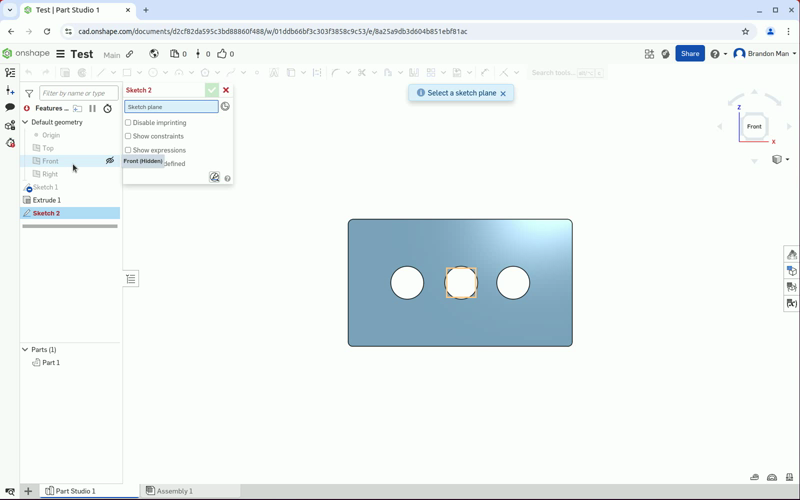
click(73, 163)
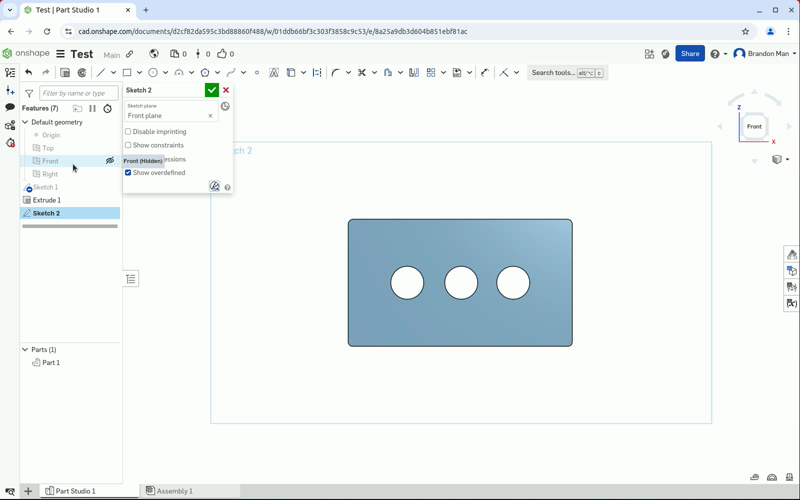
mouse_move(73, 352)
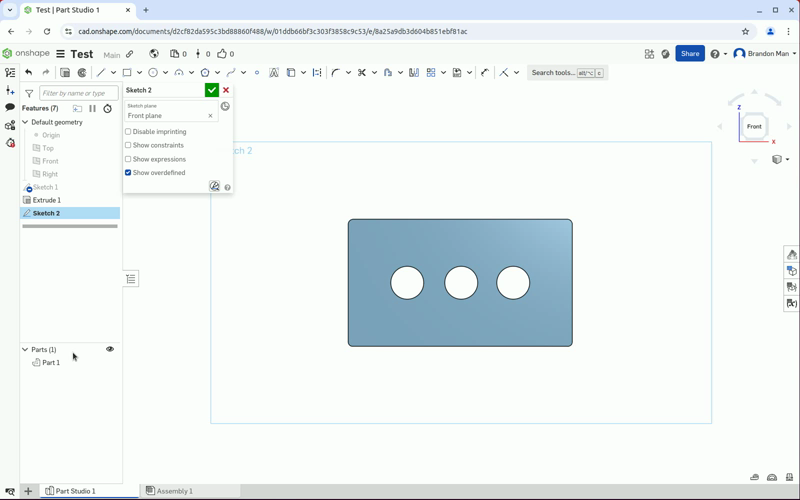
key(y)
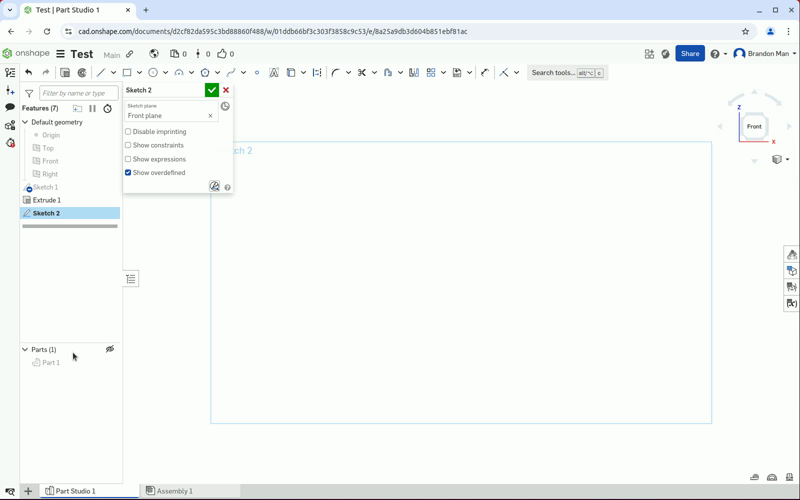
key(c)
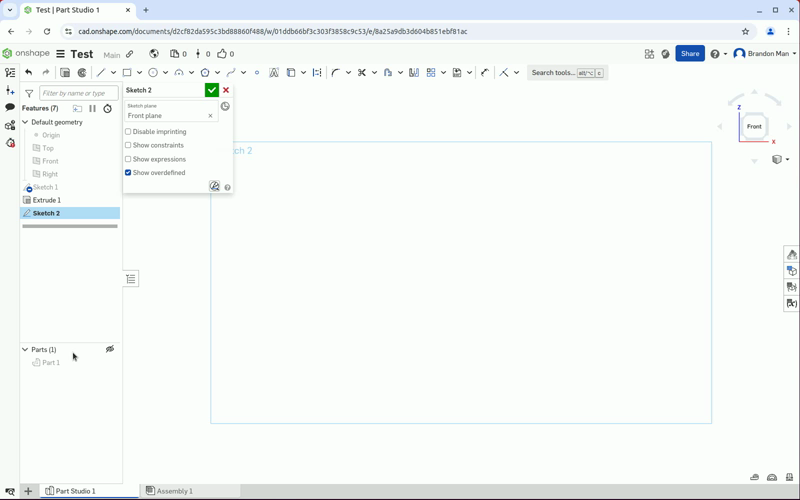
key_down(shift)
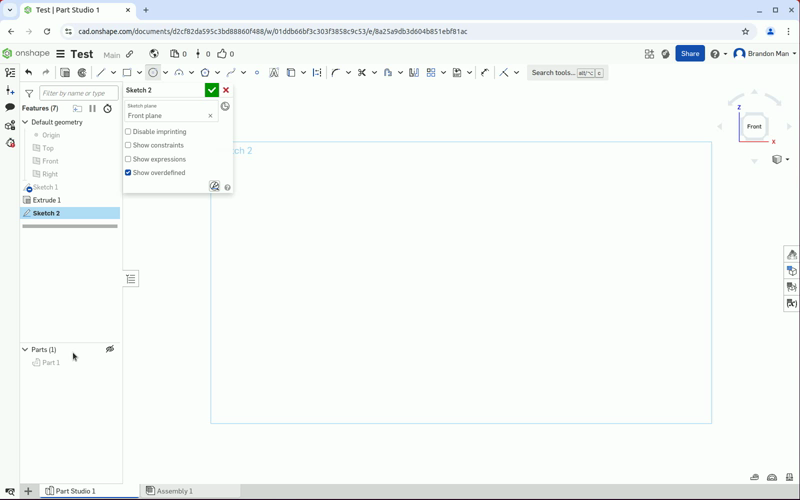
mouse_move(407, 282)
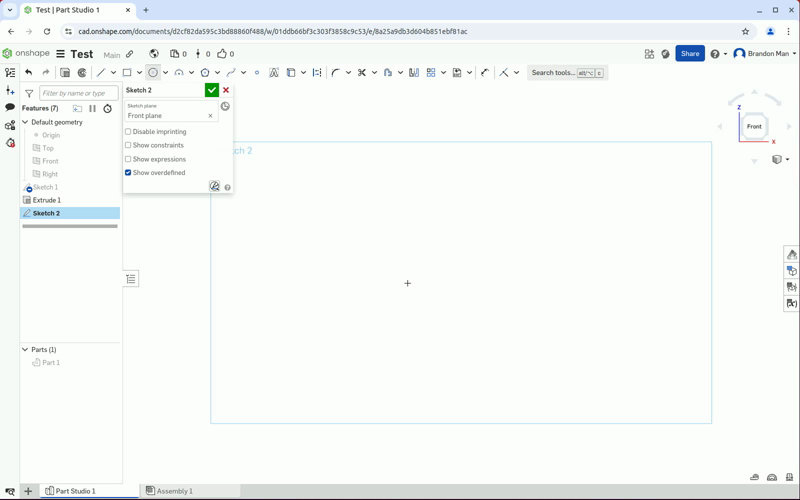
click(407, 282)
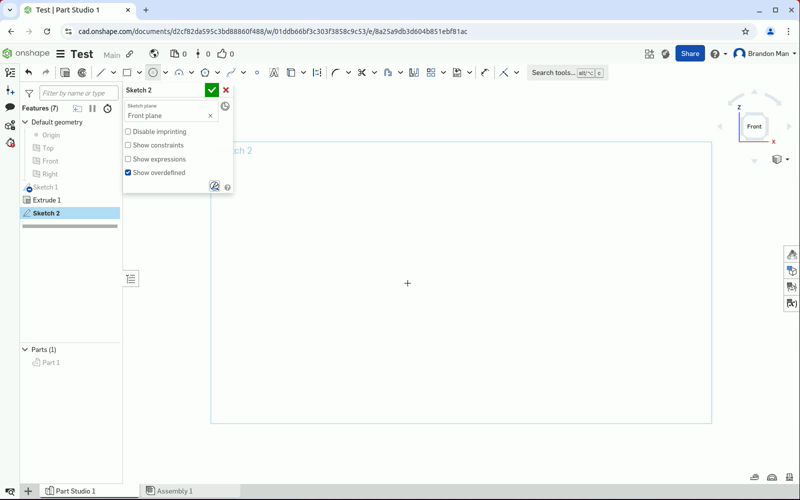
key_up(shift)
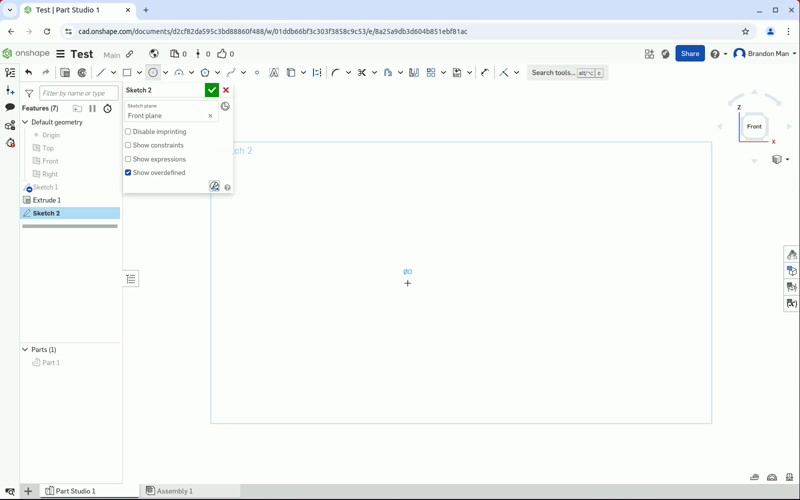
mouse_move(424, 282)
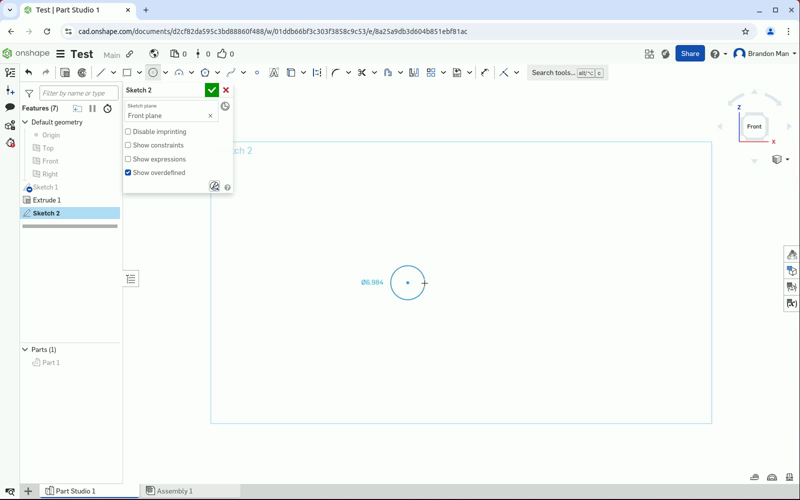
click(424, 282)
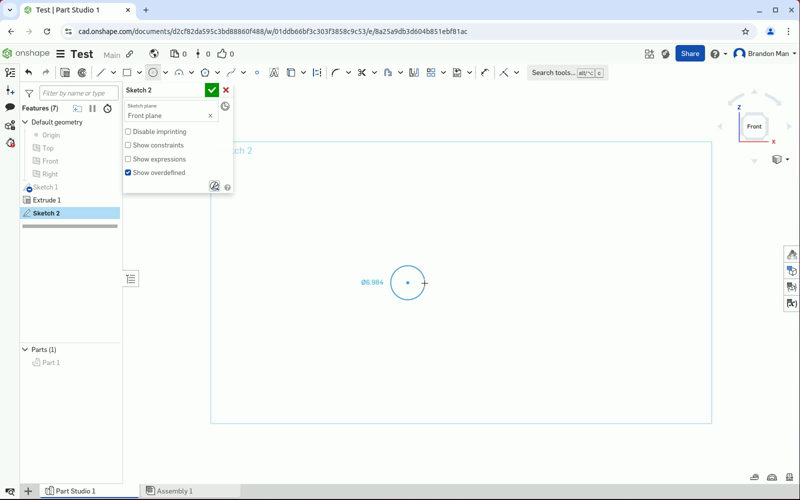
key(esc)
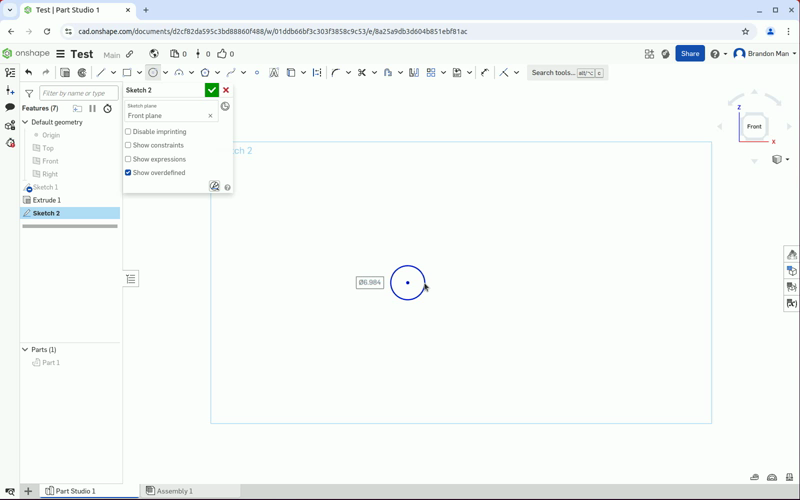
mouse_move(397, 280)
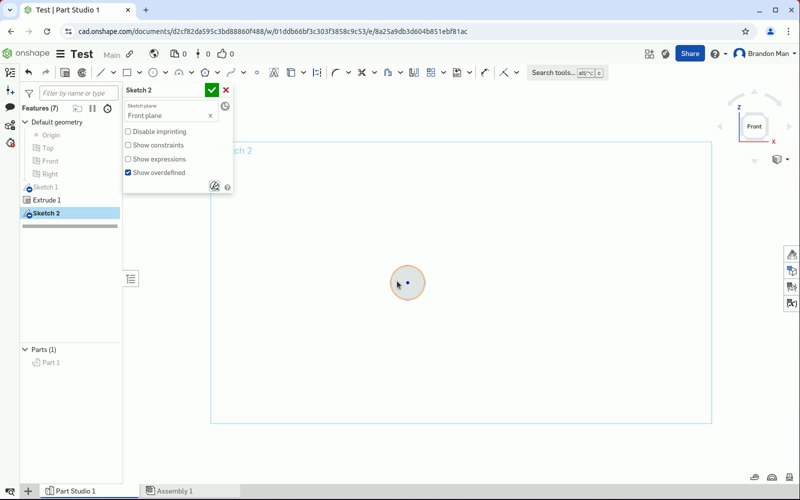
scroll(6)
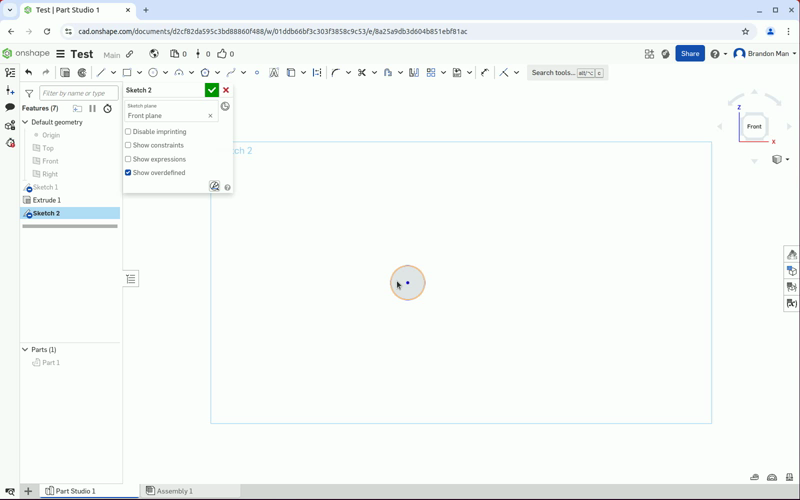
scroll(6)
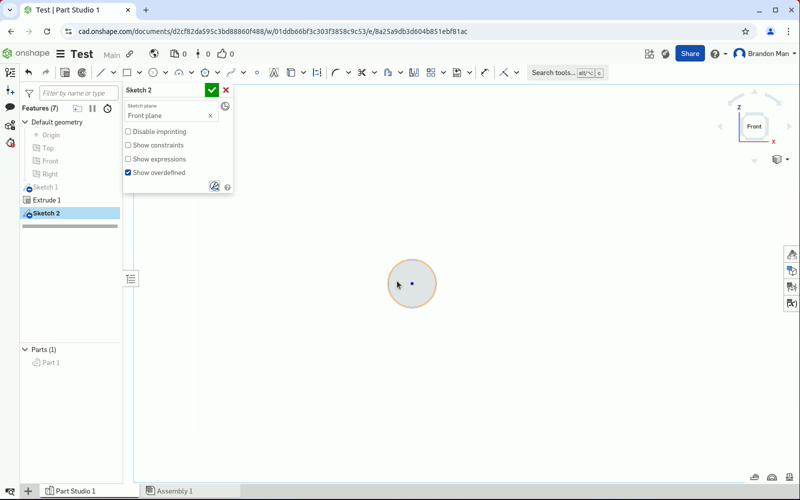
scroll(6)
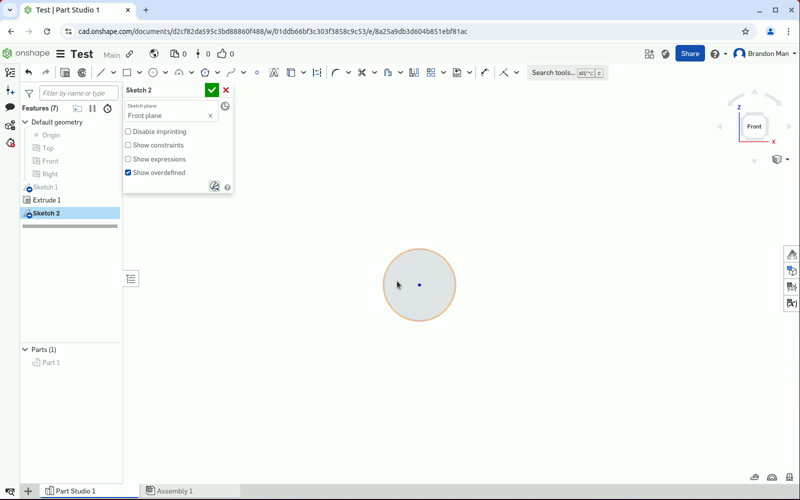
scroll(6)
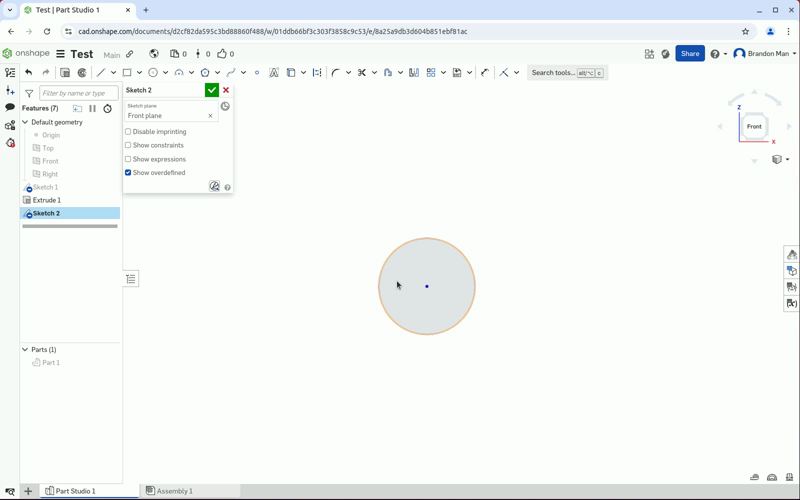
scroll(6)
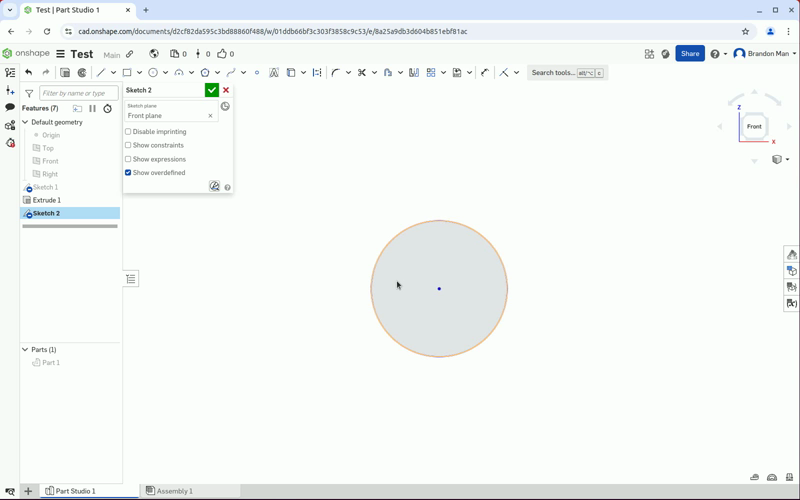
scroll(6)
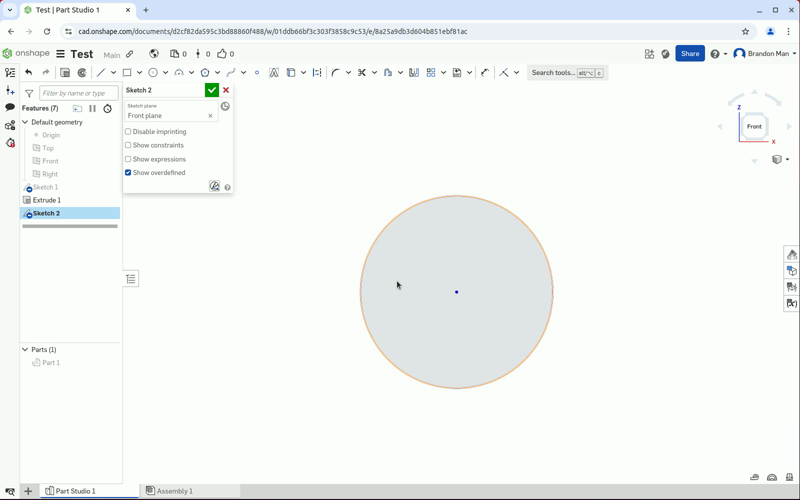
scroll(6)
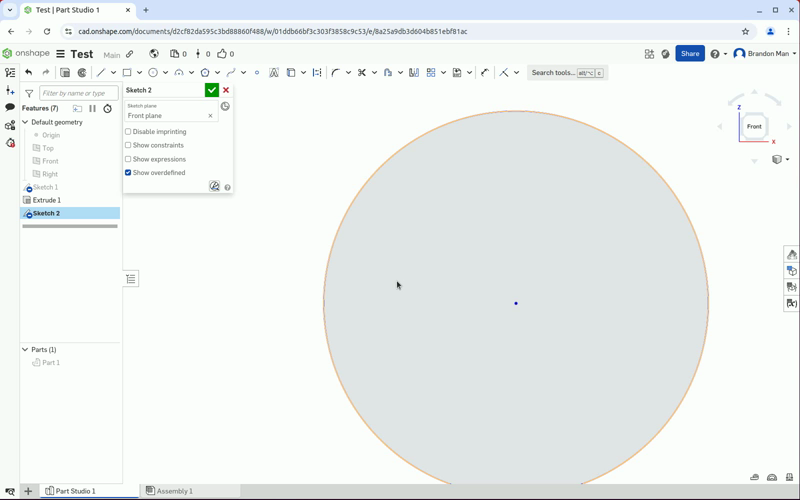
click(397, 280)
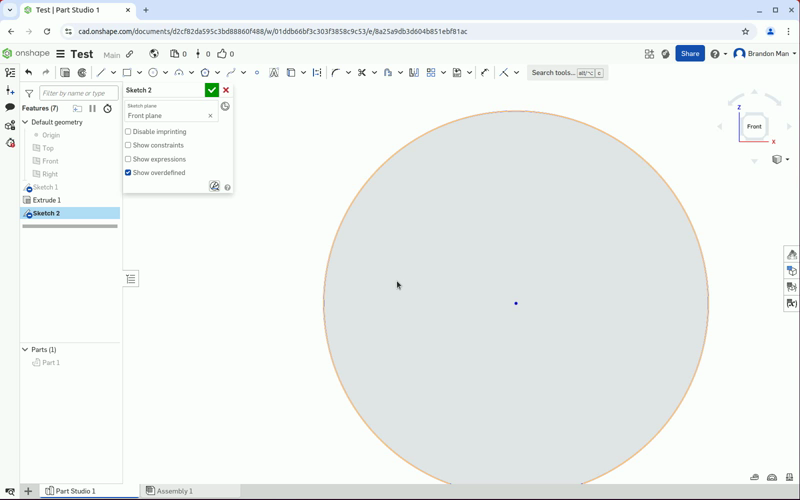
scroll(-6)
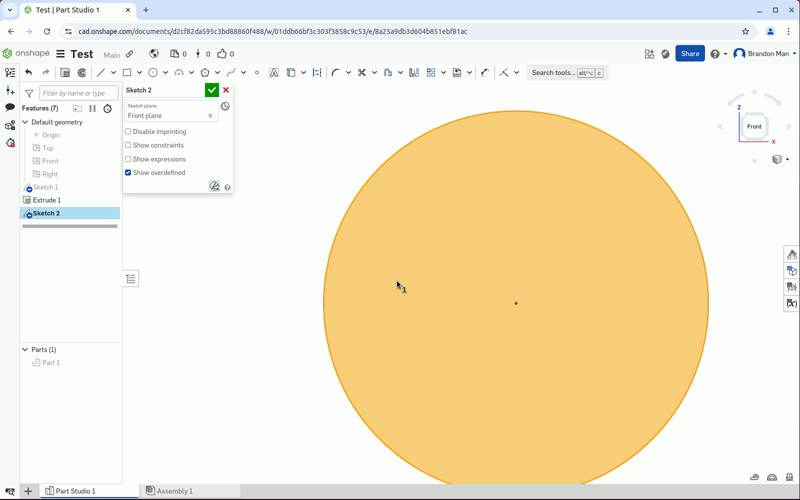
scroll(-6)
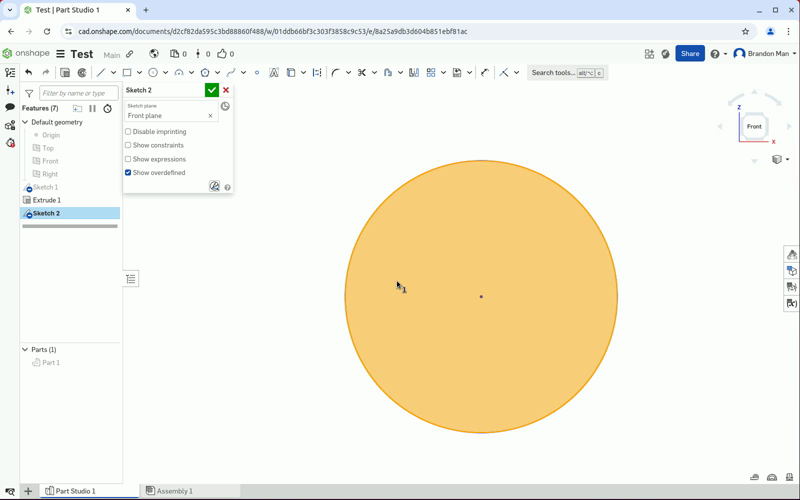
scroll(-6)
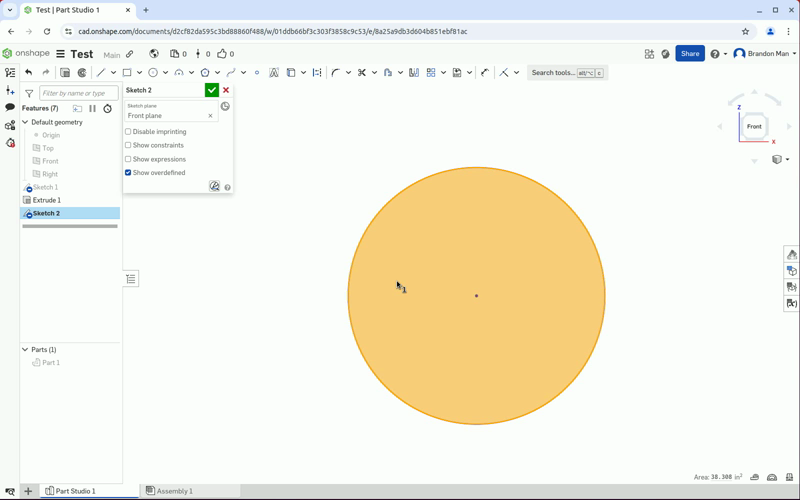
scroll(-6)
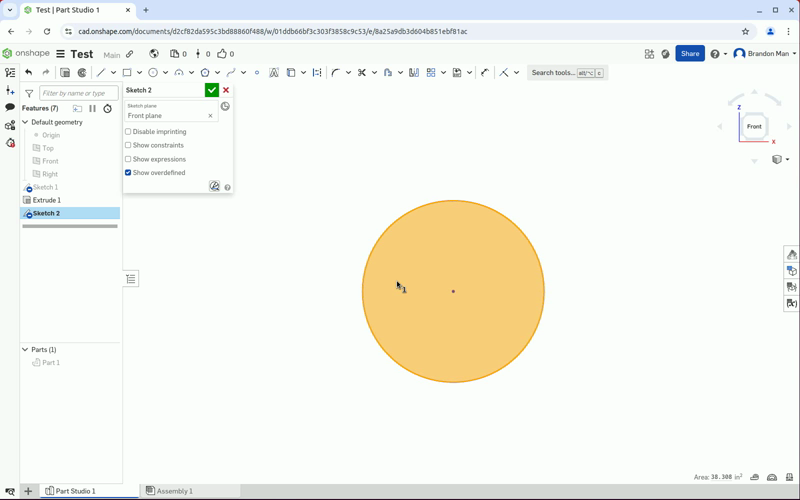
scroll(-6)
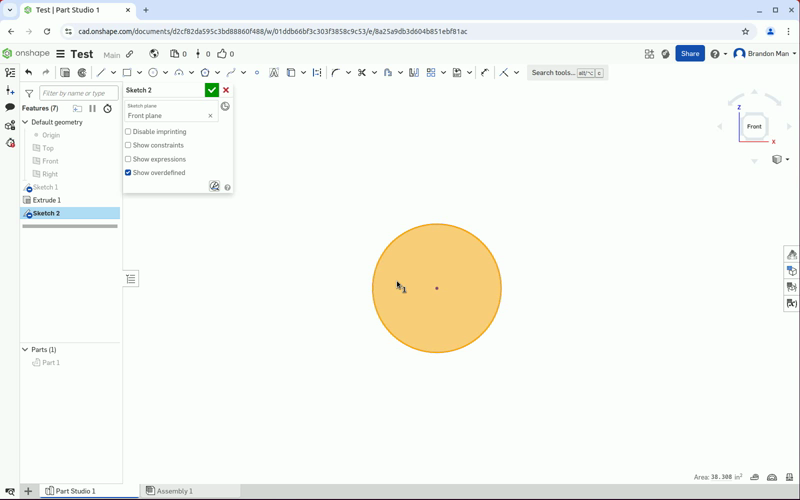
scroll(-6)
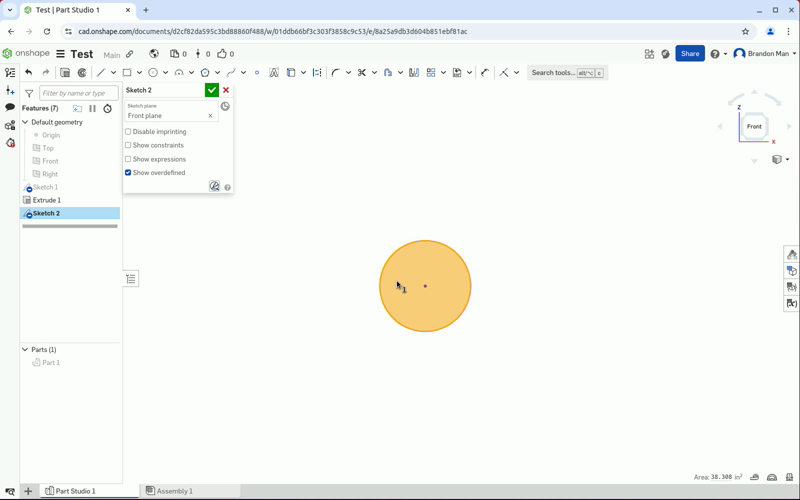
scroll(-6)
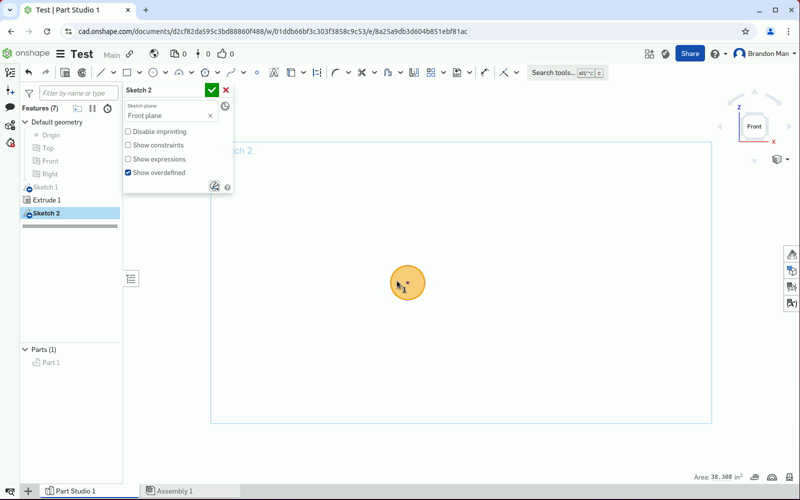
mouse_move(73, 352)
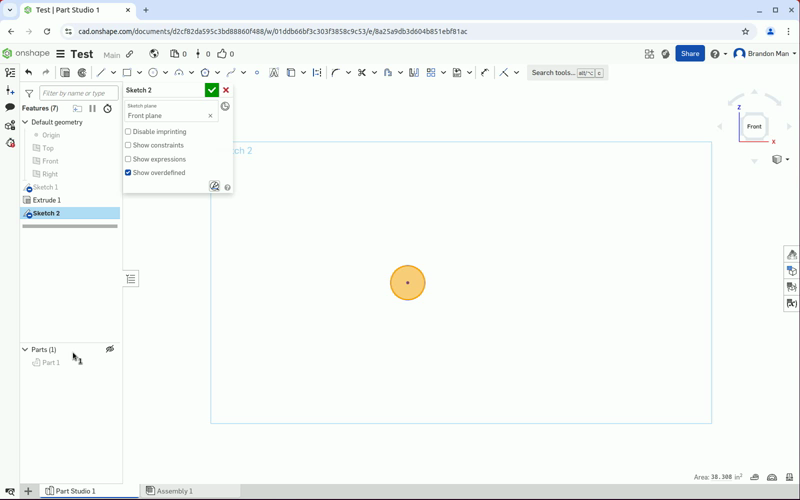
key(shift+y)
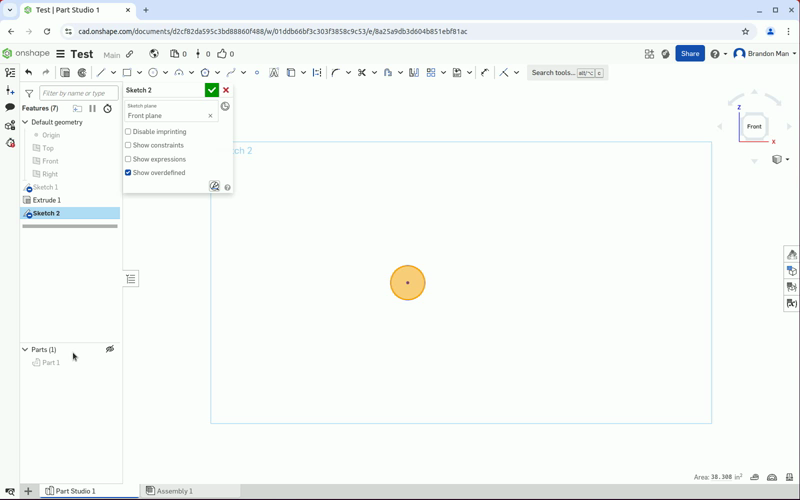
key(shift+e)
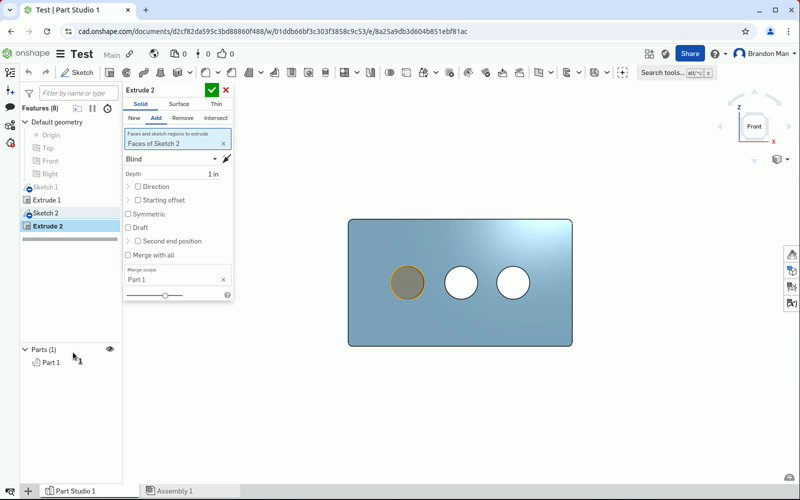
mouse_move(143, 106)
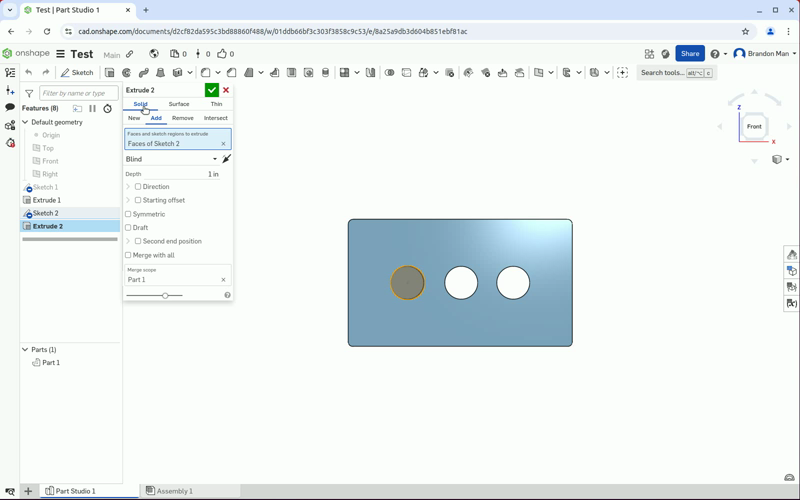
click(143, 106)
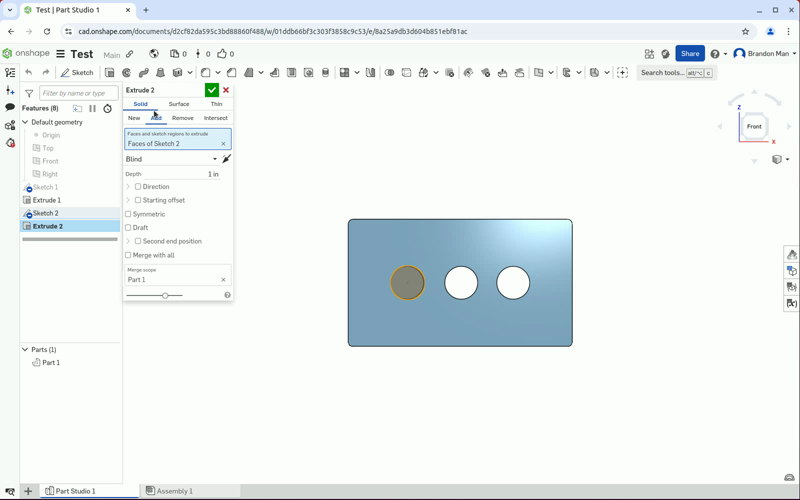
mouse_move(186, 120)
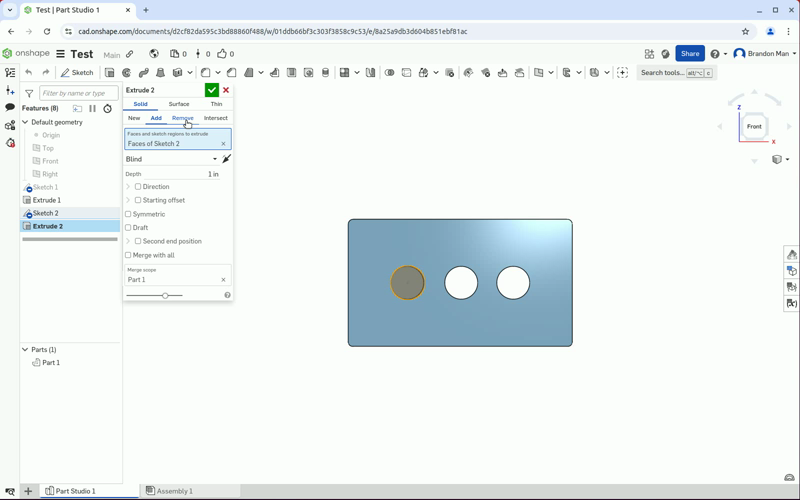
click(186, 120)
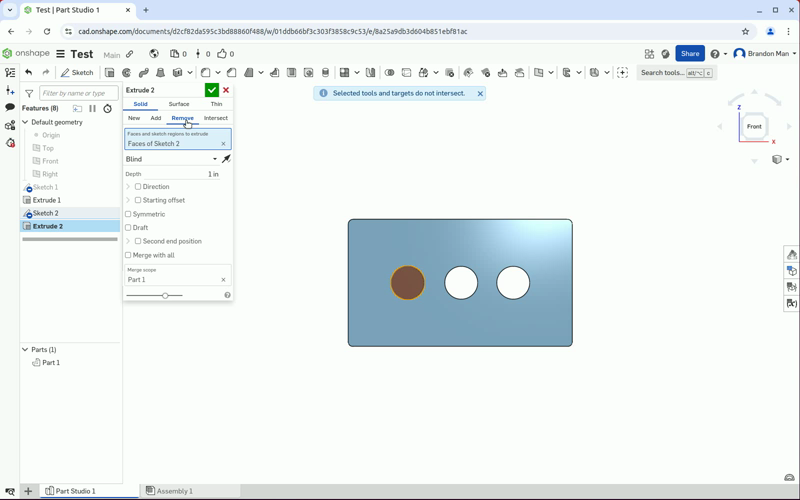
key(tab, 4)
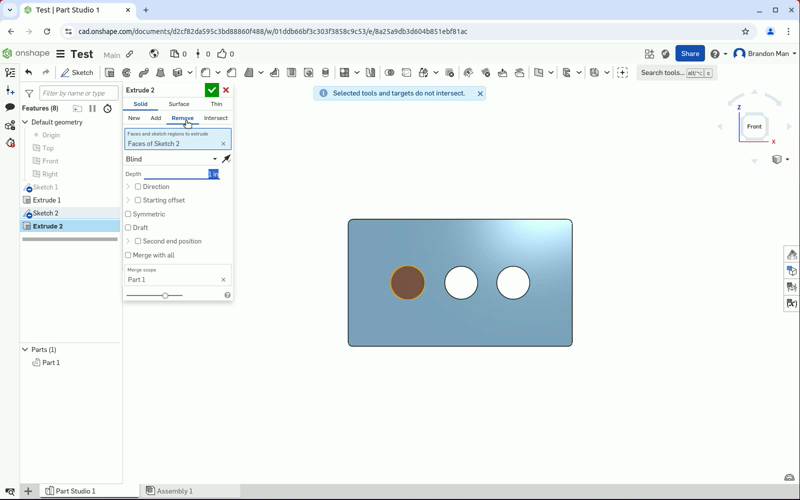
text(4.333)
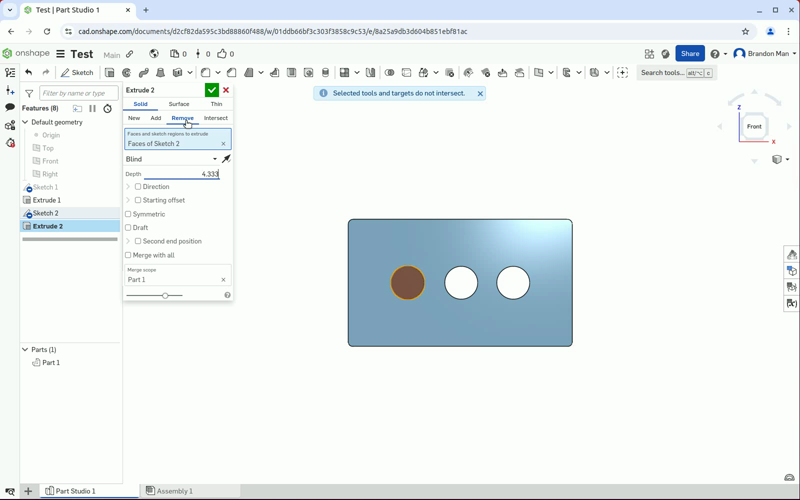
key(tab, 6)
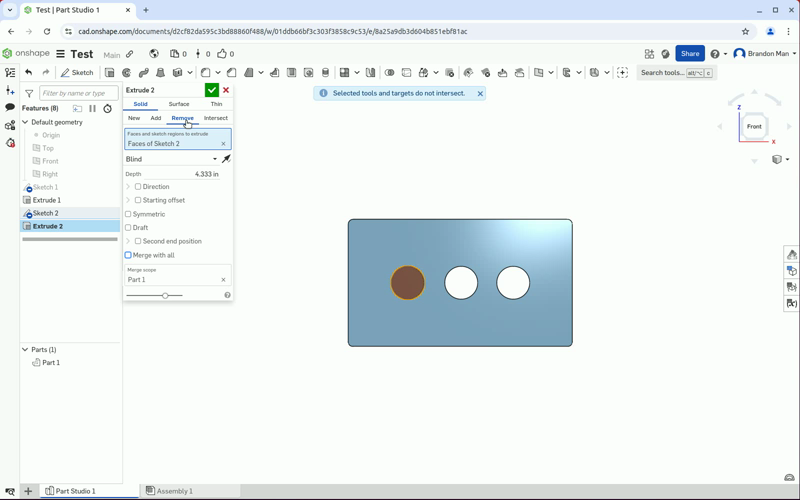
key(space)
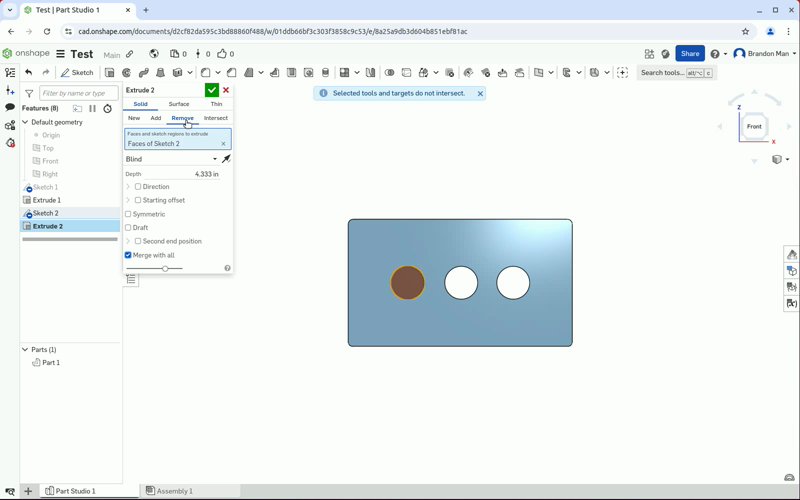
key(enter)
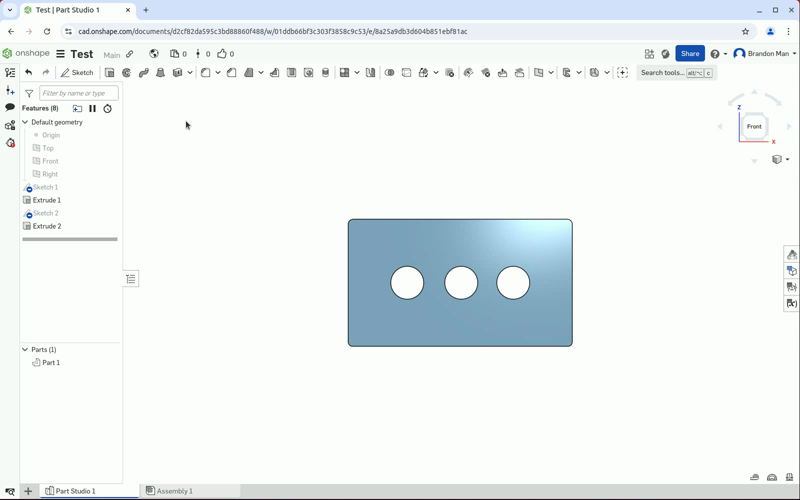
key(shift+h)
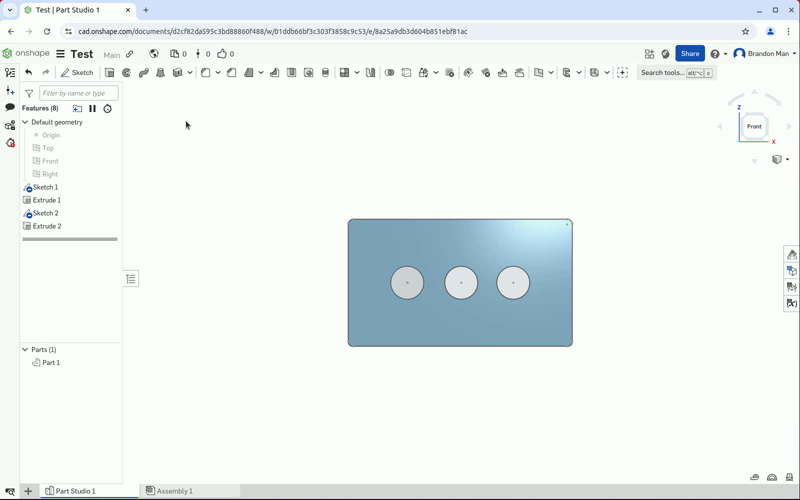
key(shift+h)
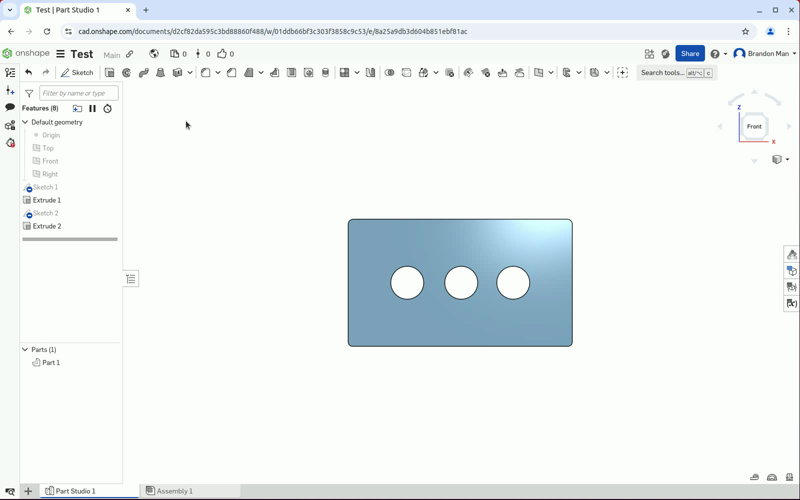
mouse_move(73, 189)
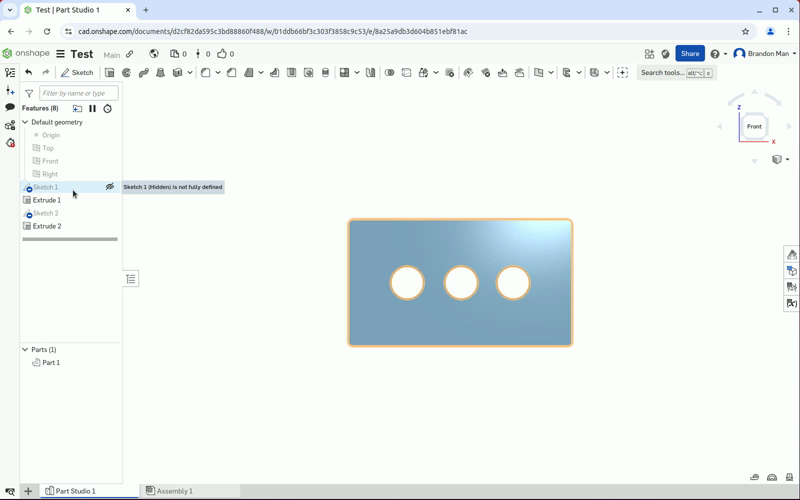
click(73, 189)
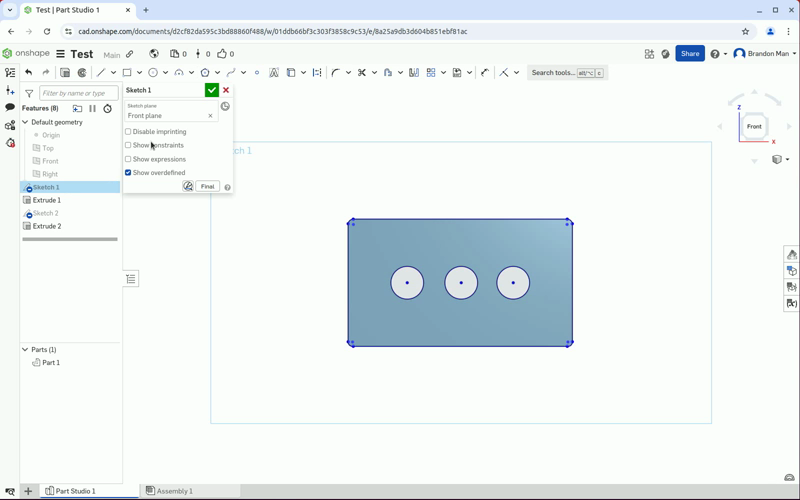
mouse_move(229, 92)
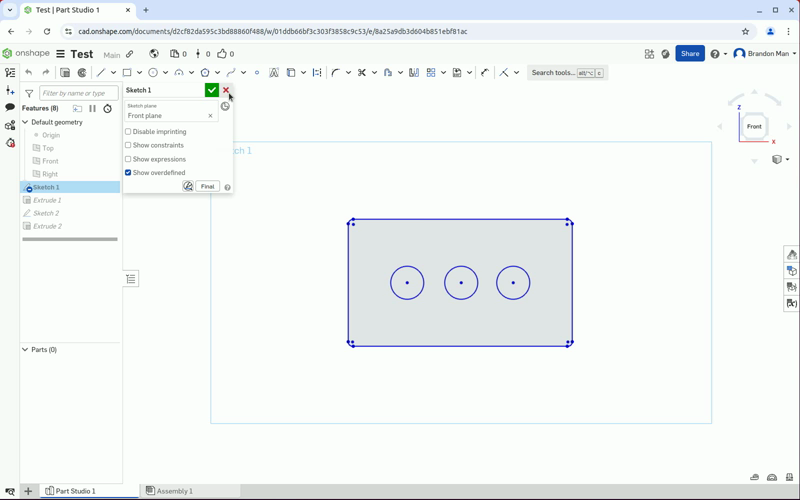
click(229, 92)
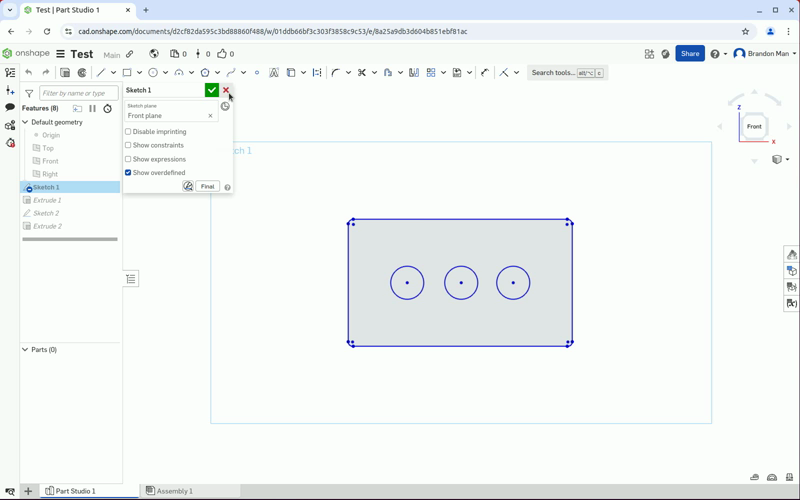
key(shift+s)
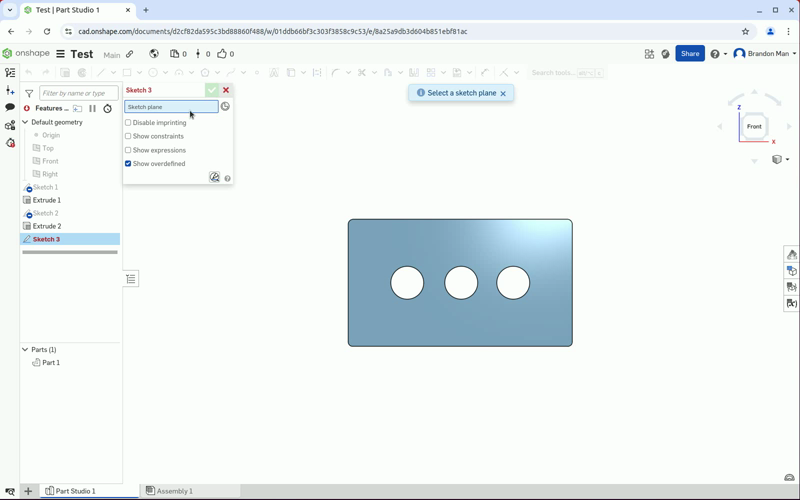
mouse_move(73, 163)
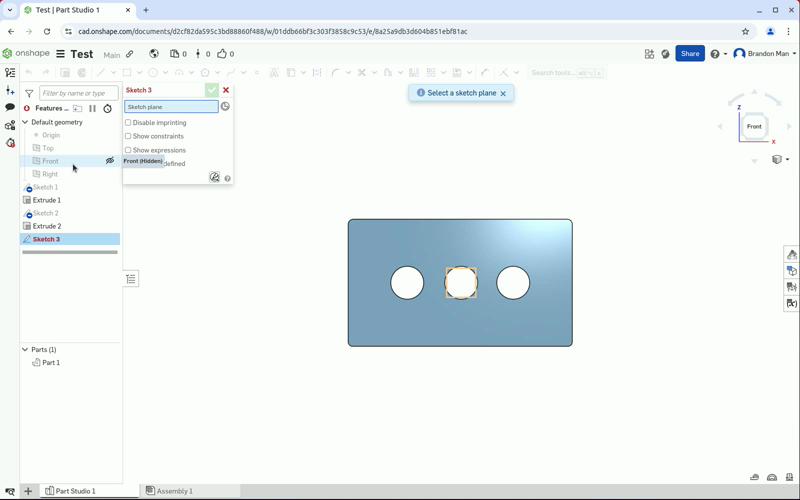
click(73, 163)
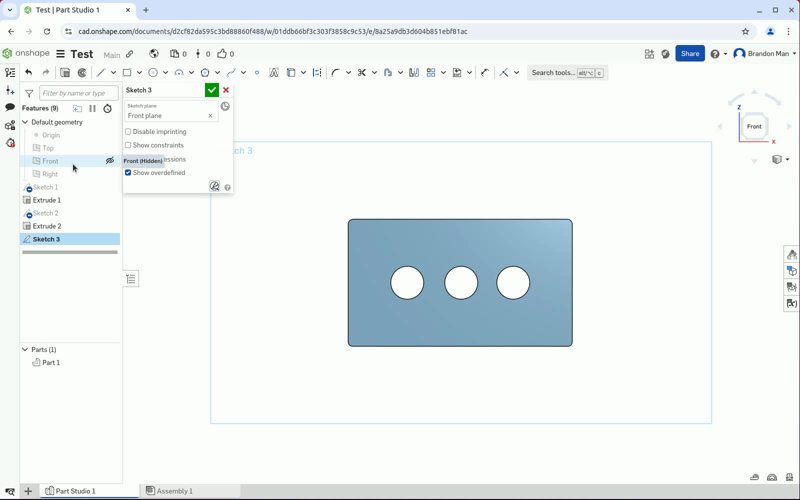
mouse_move(73, 352)
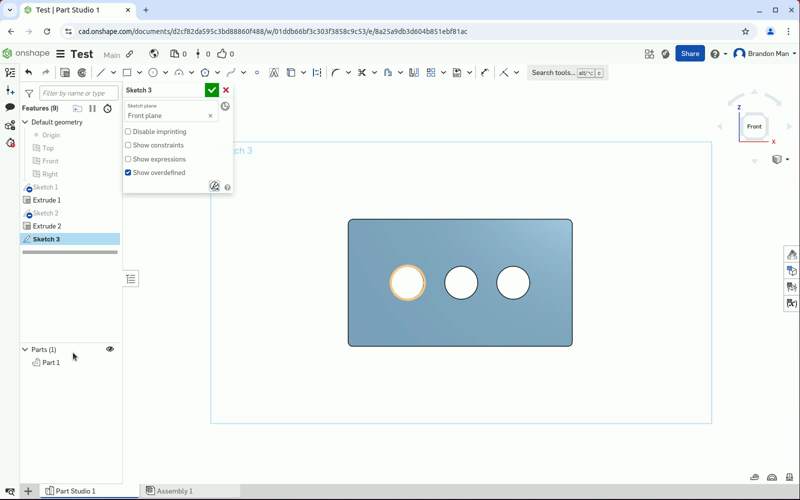
key(y)
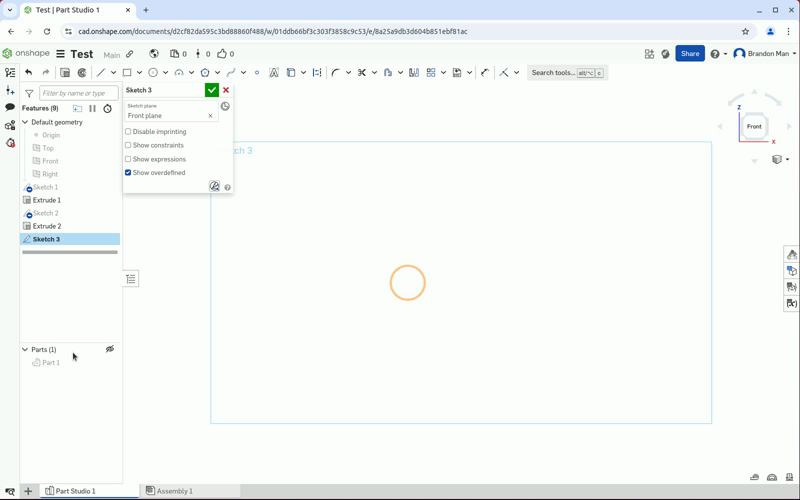
key(c)
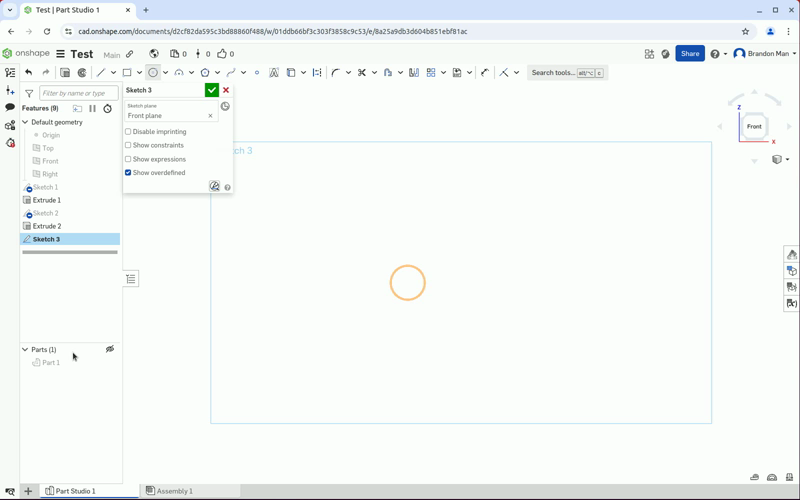
key_down(shift)
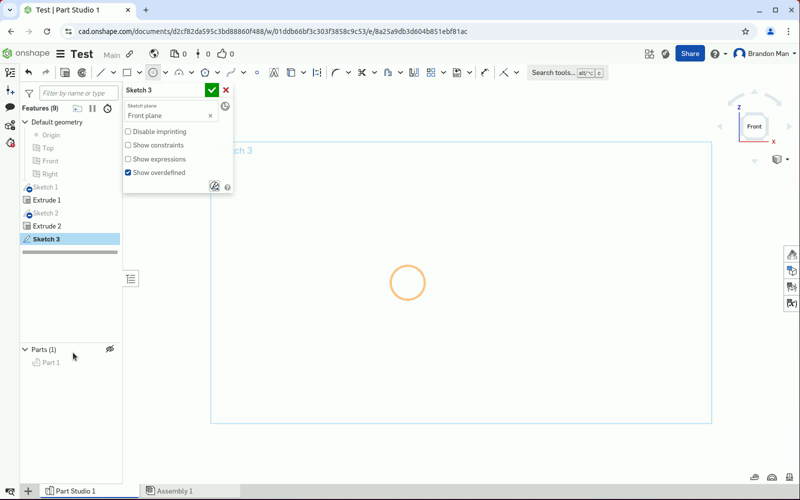
mouse_move(460, 282)
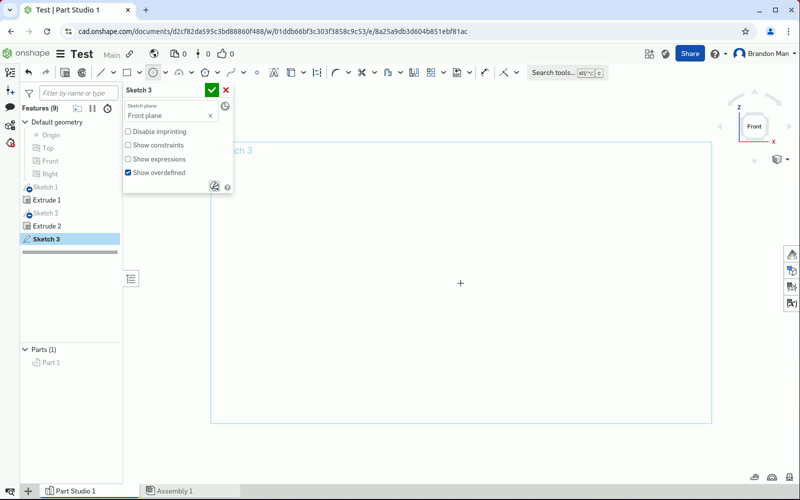
click(460, 282)
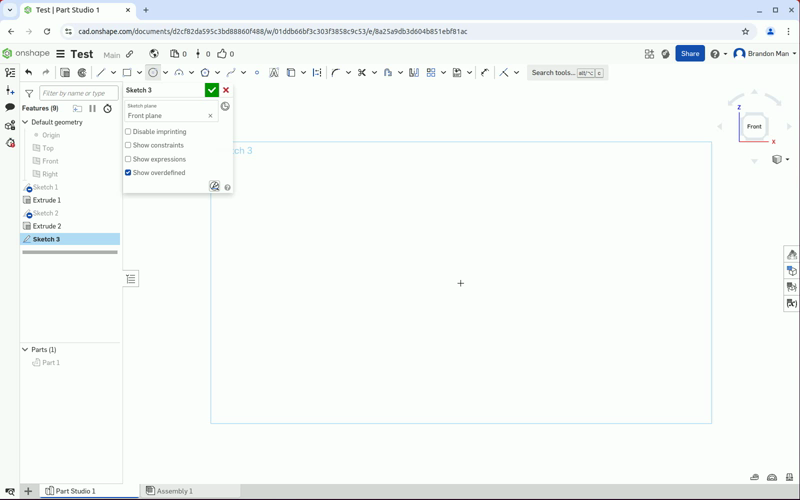
key_up(shift)
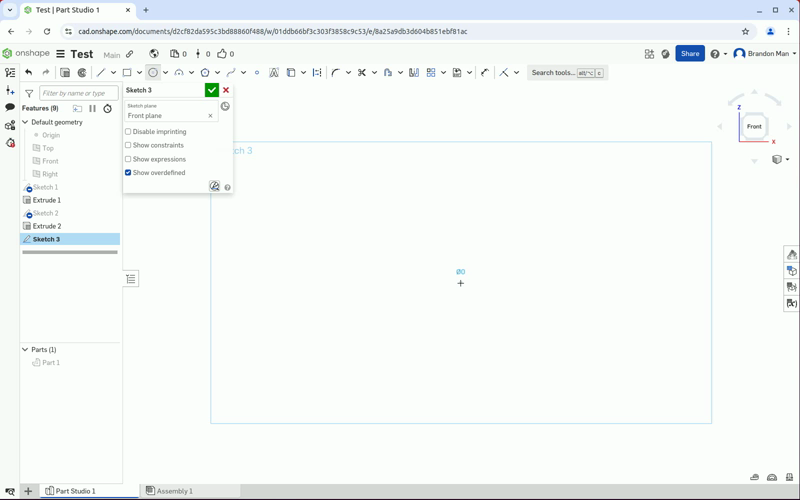
mouse_move(477, 282)
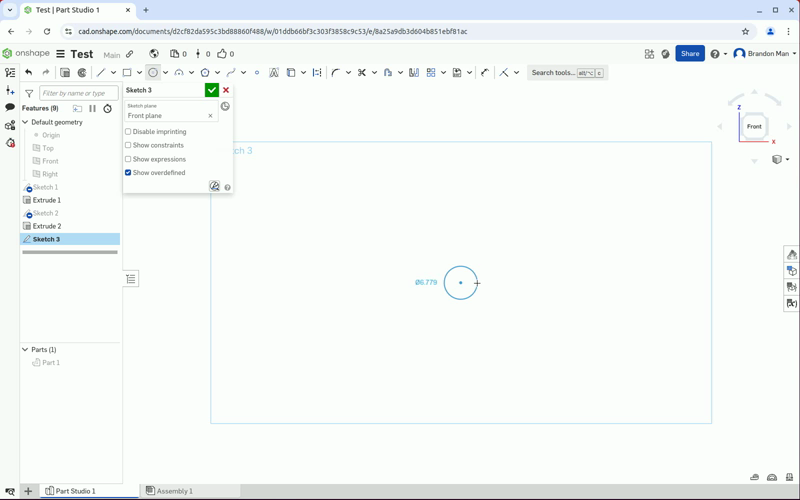
click(477, 282)
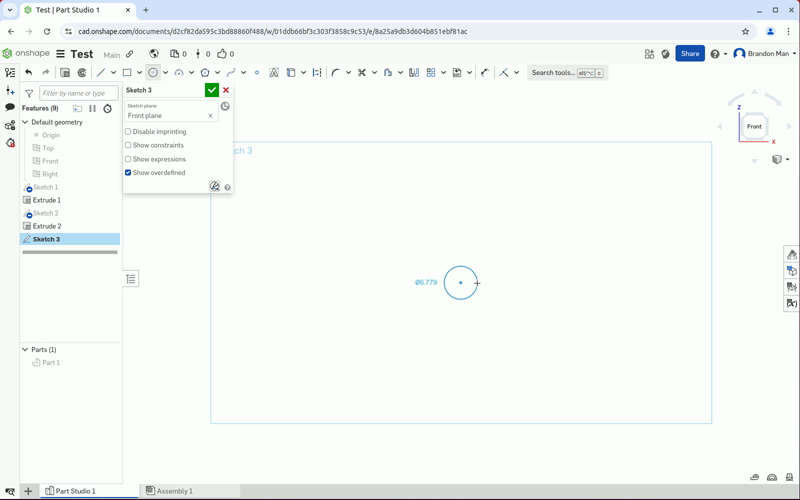
key(esc)
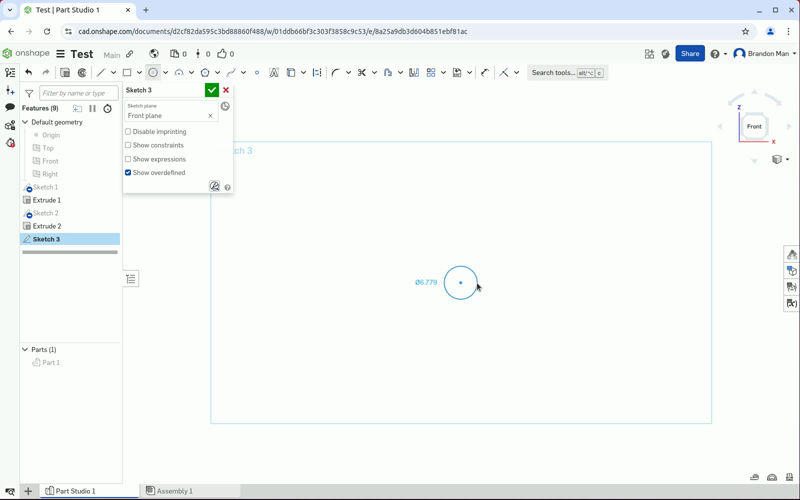
mouse_move(475, 281)
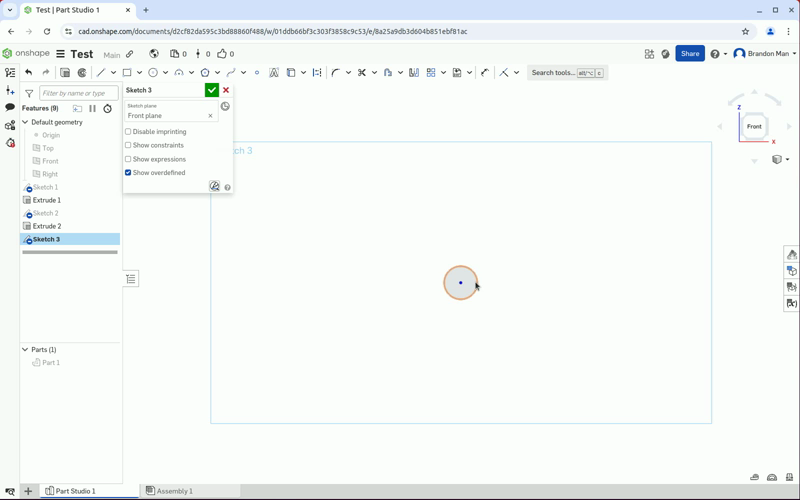
scroll(6)
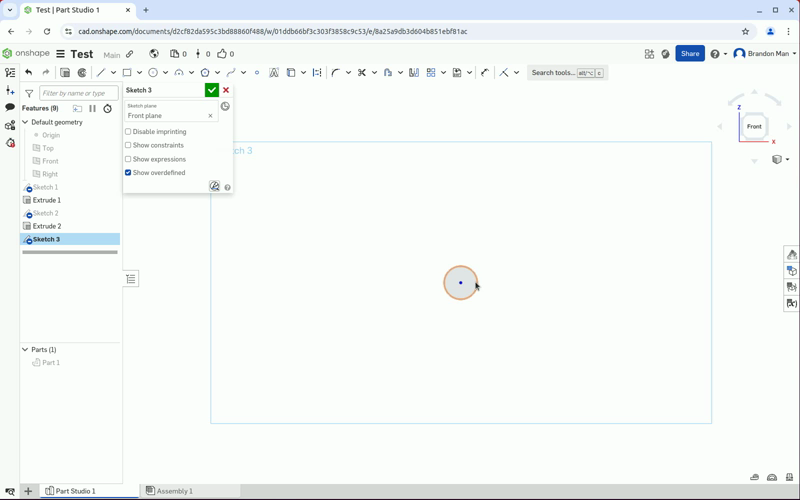
scroll(6)
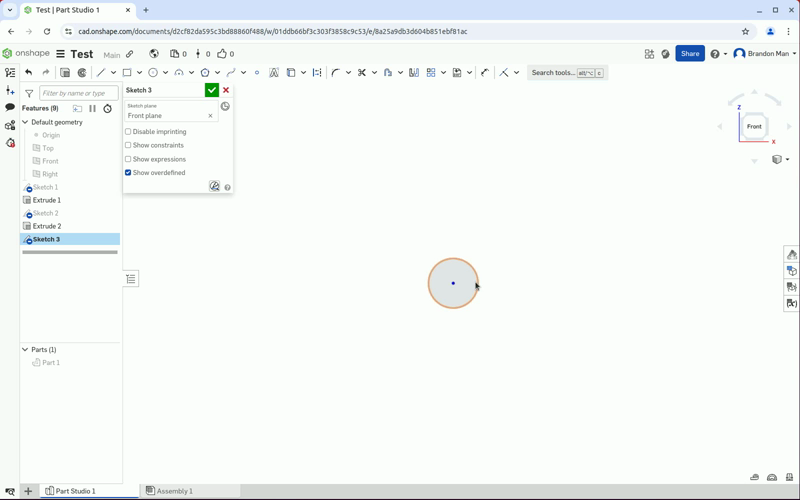
scroll(6)
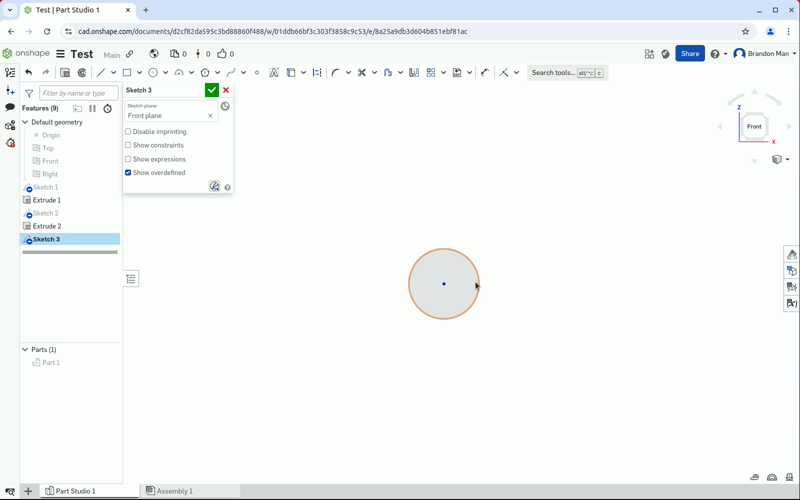
scroll(6)
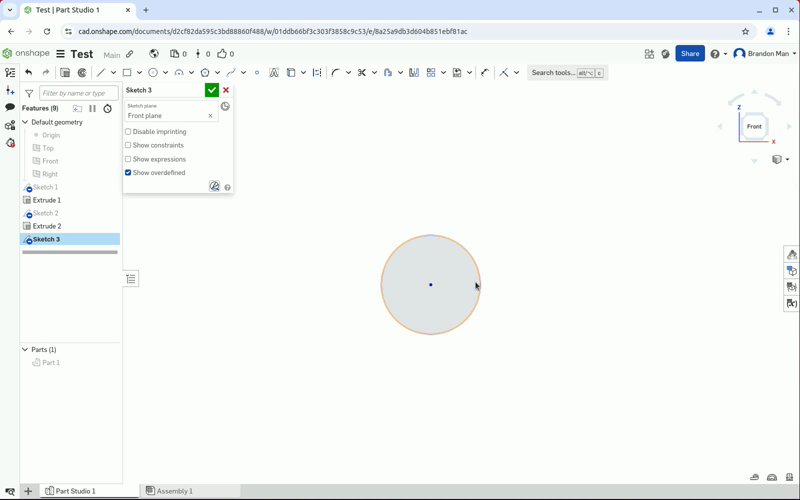
scroll(6)
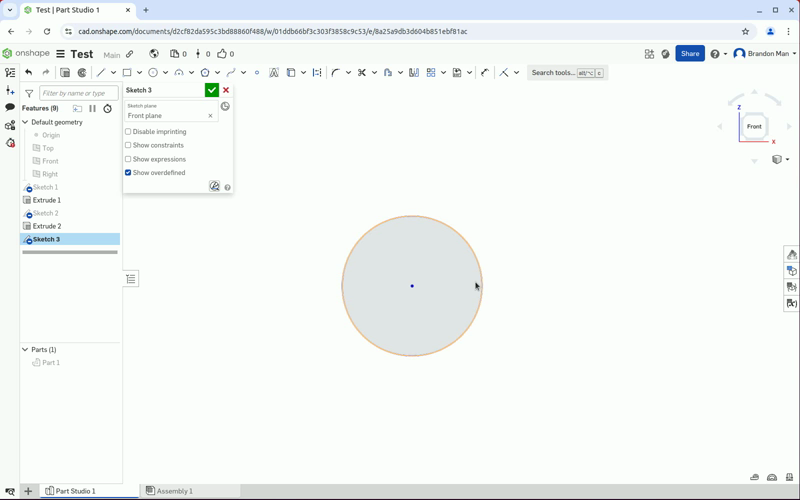
scroll(6)
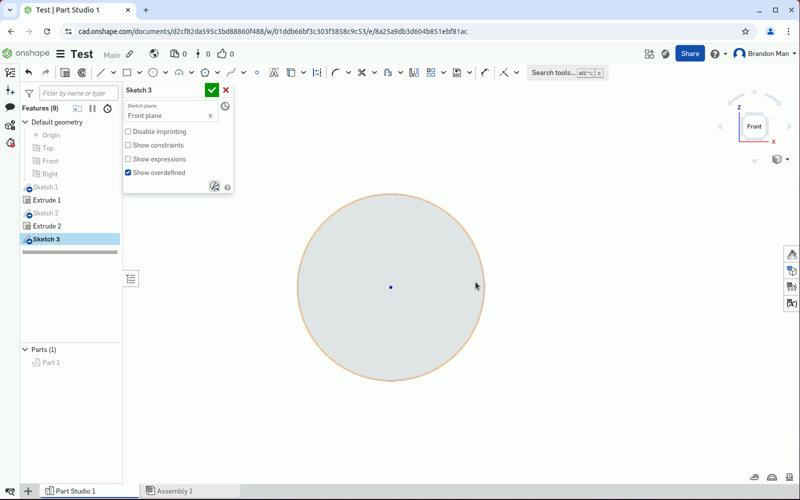
scroll(6)
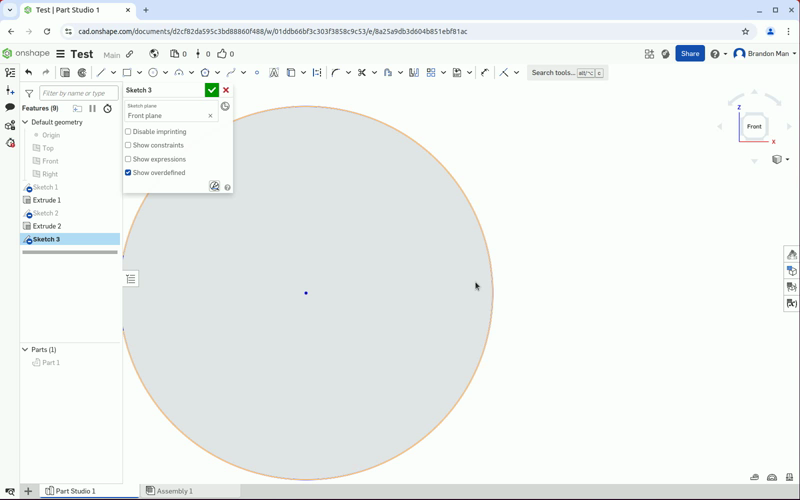
click(475, 281)
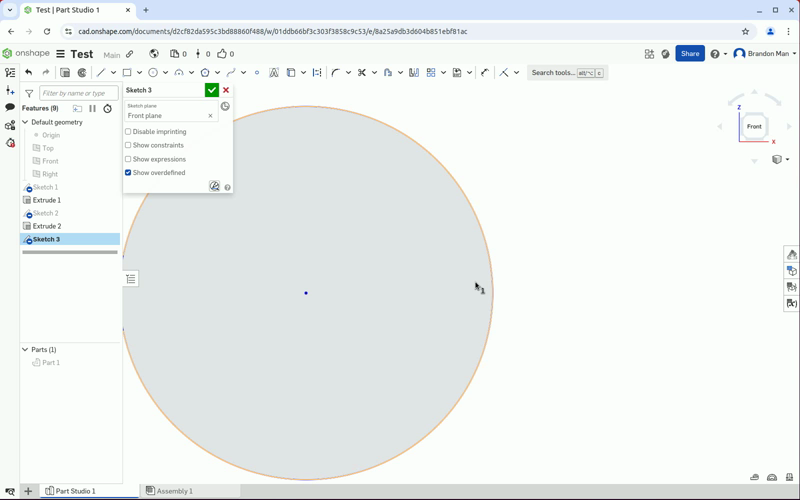
scroll(-6)
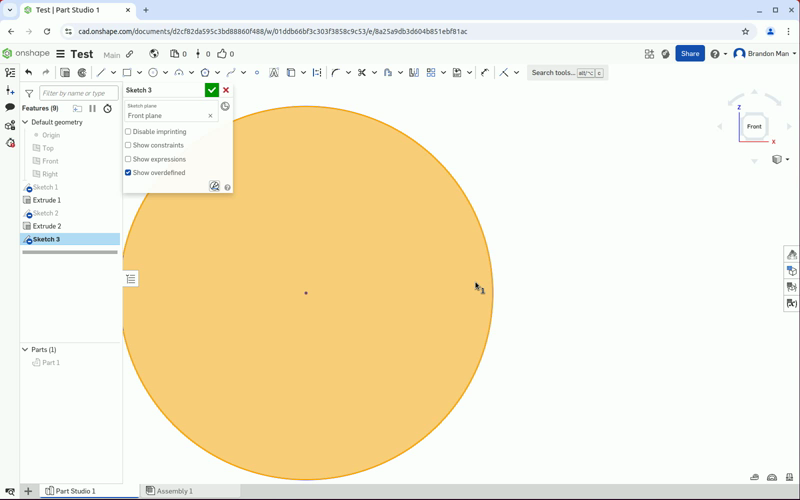
scroll(-6)
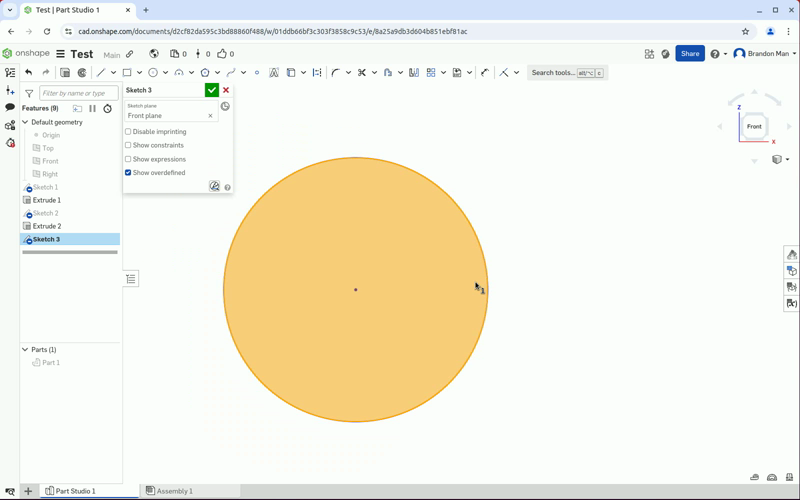
scroll(-6)
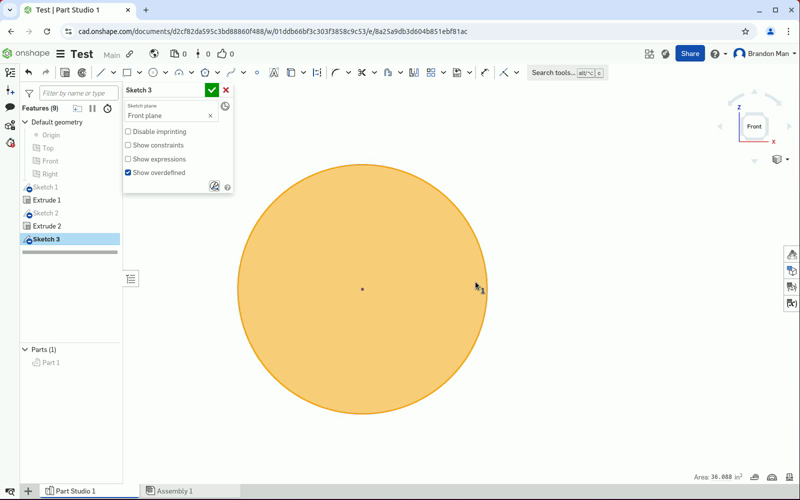
scroll(-6)
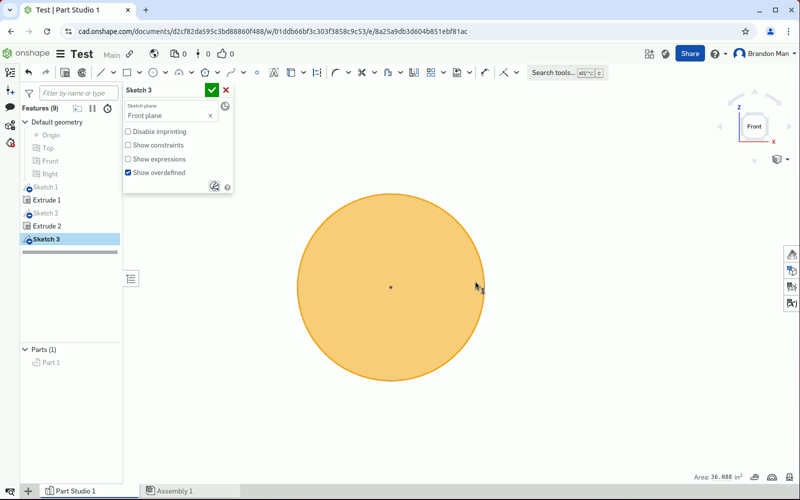
scroll(-6)
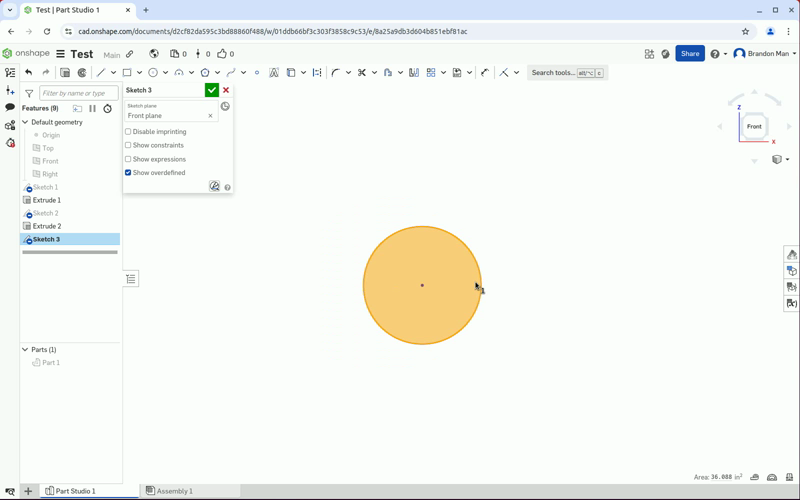
scroll(-6)
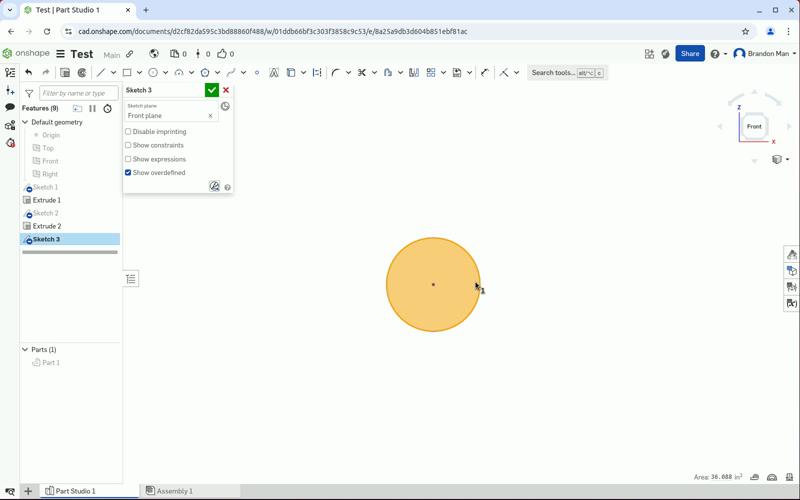
scroll(-6)
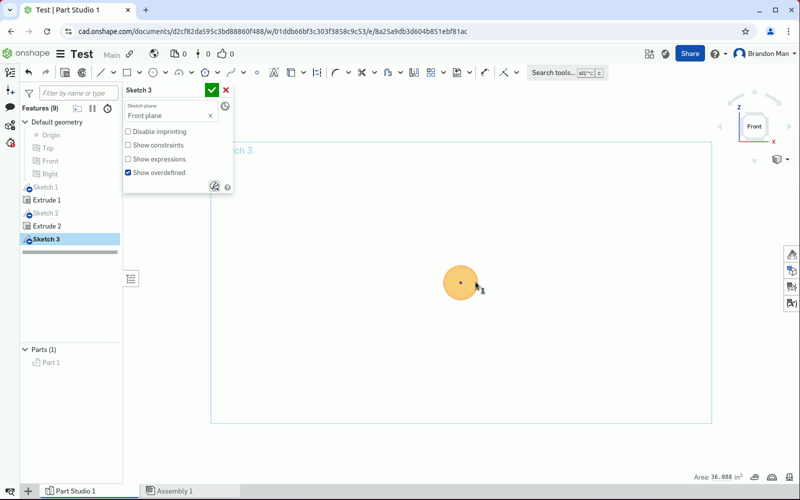
mouse_move(73, 352)
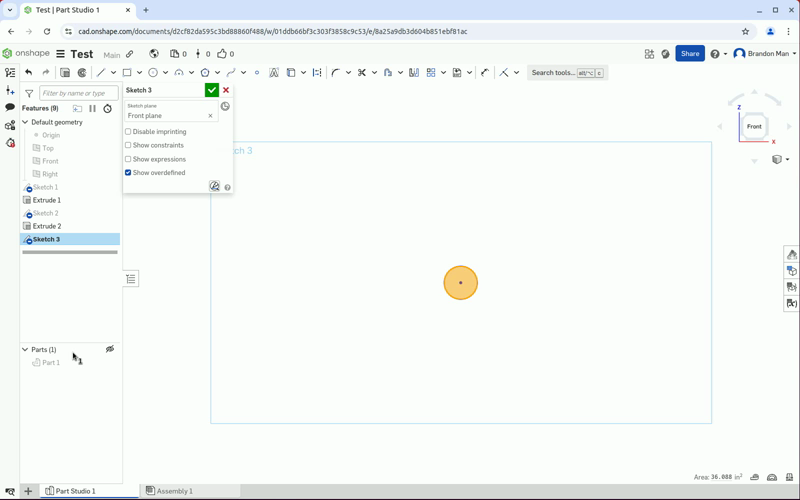
key(shift+y)
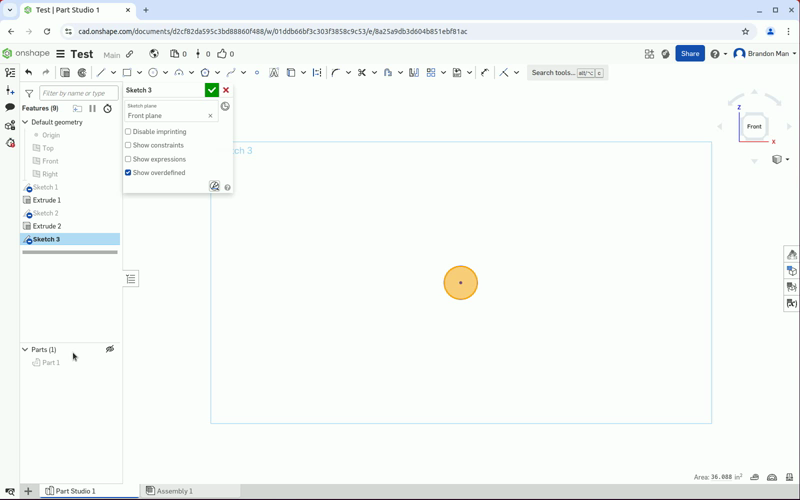
key(shift+e)
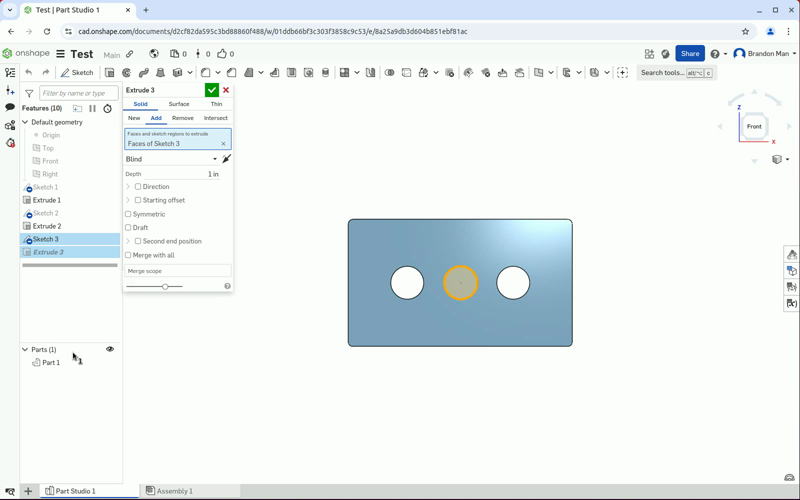
mouse_move(143, 106)
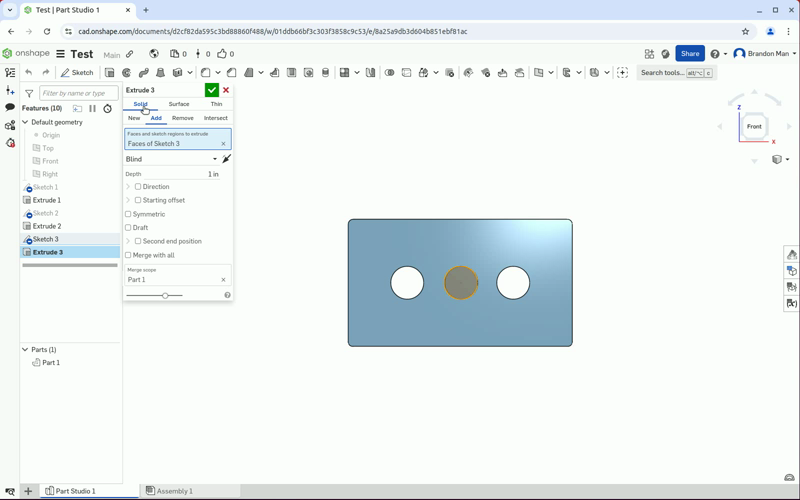
click(143, 106)
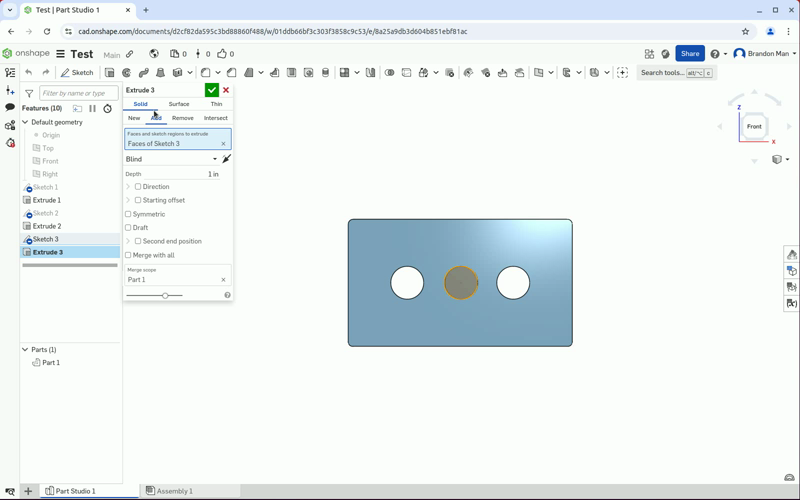
mouse_move(186, 120)
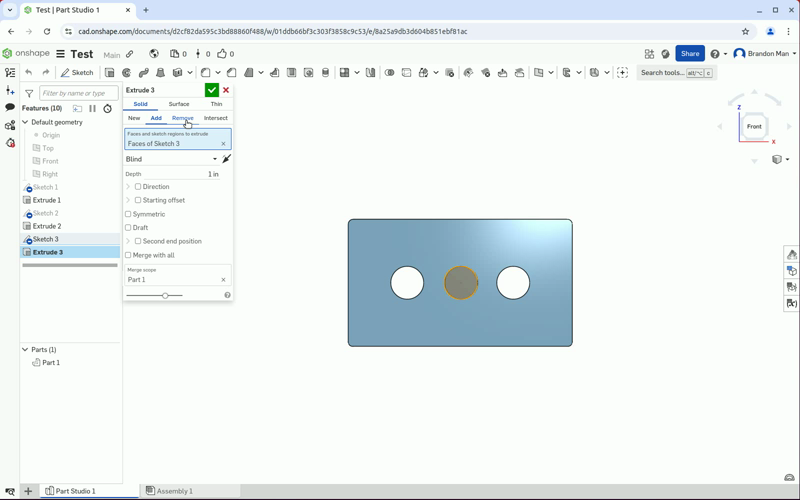
click(186, 120)
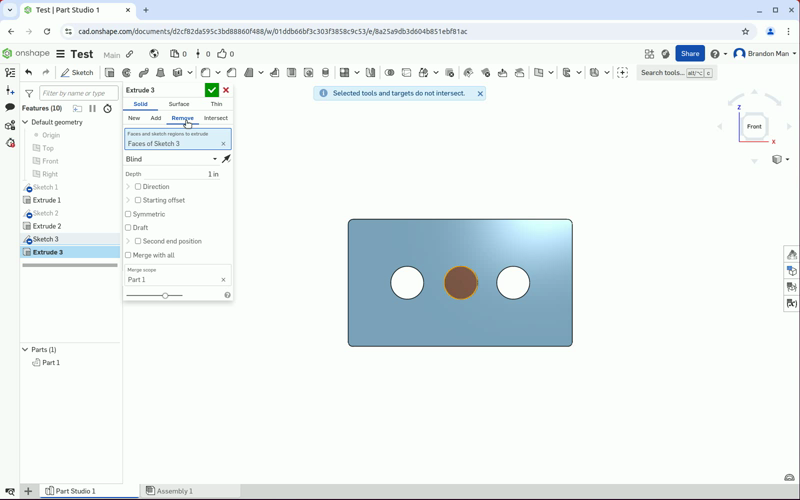
key(tab, 4)
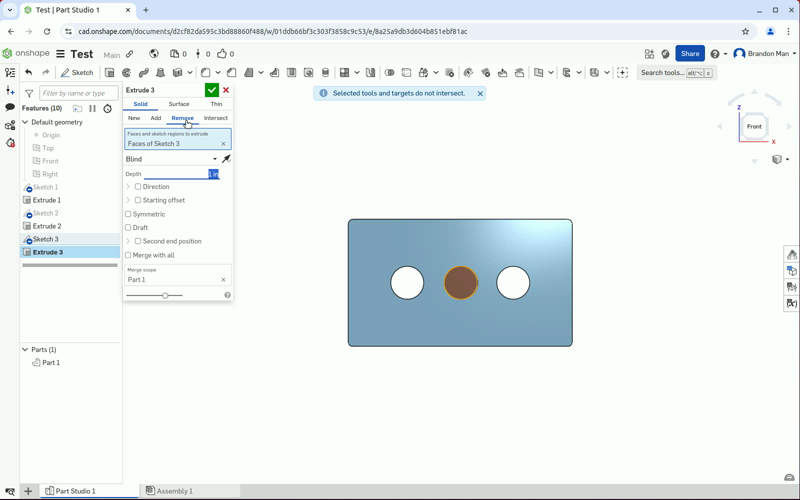
text(4.333)
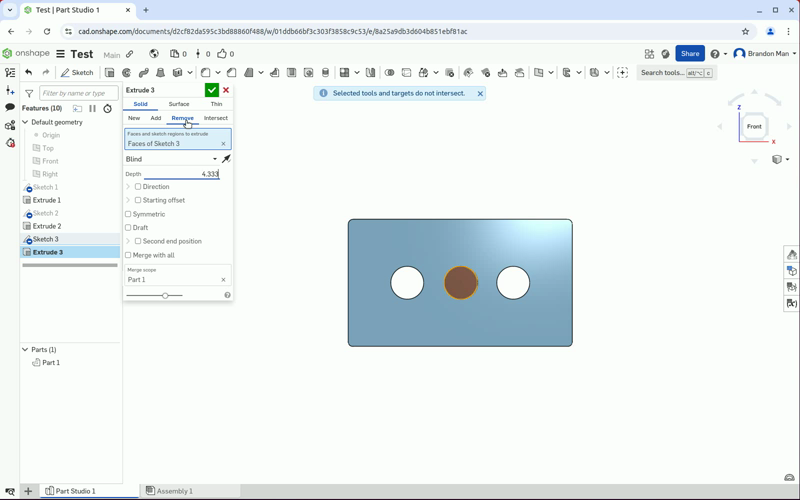
key(tab, 6)
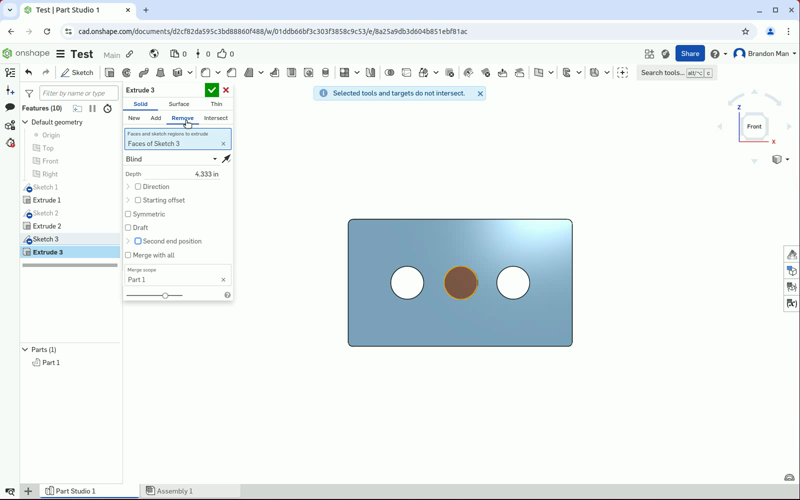
key(space)
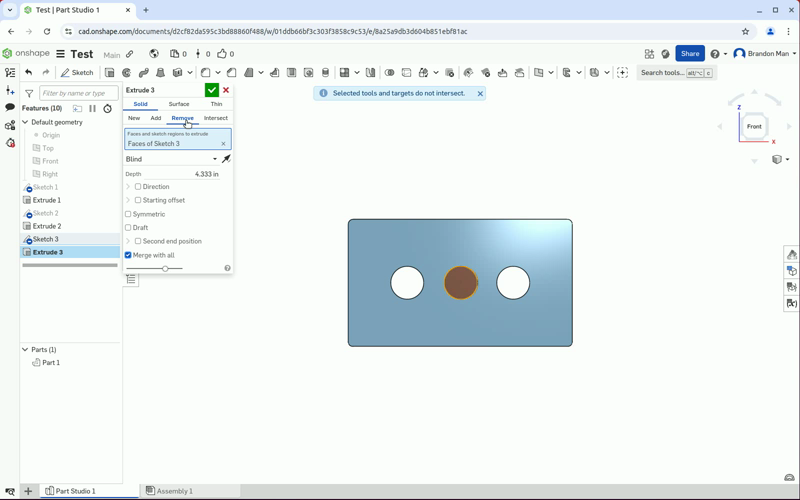
key(enter)
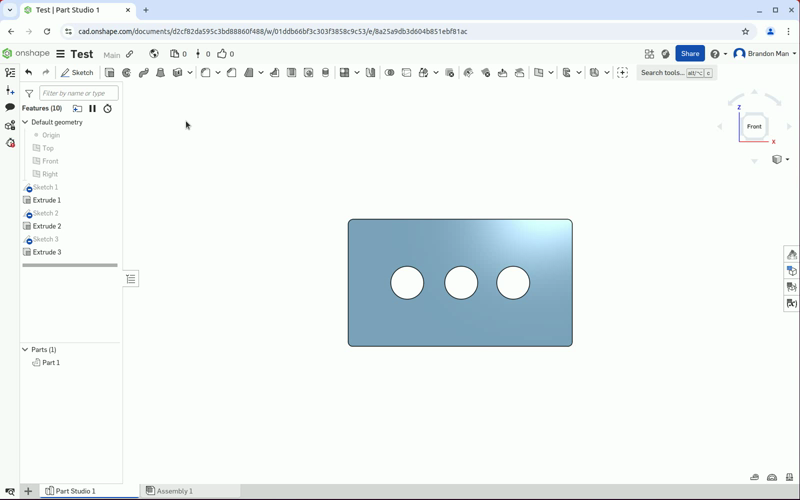
key(shift+h)
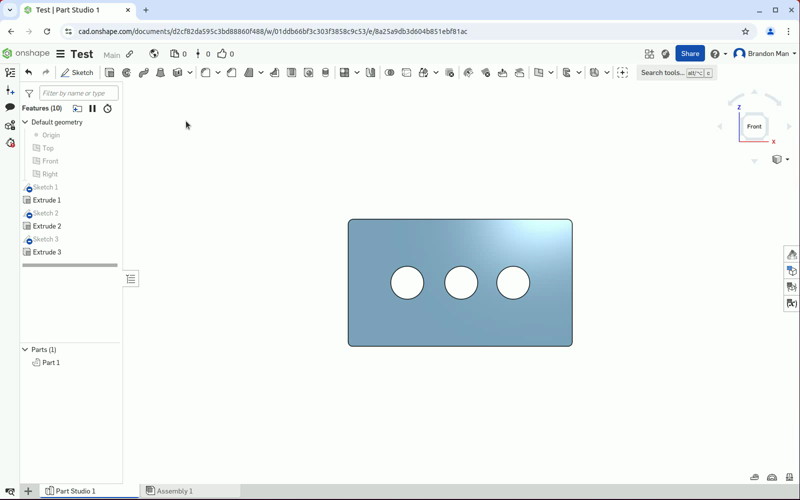
key(shift+h)
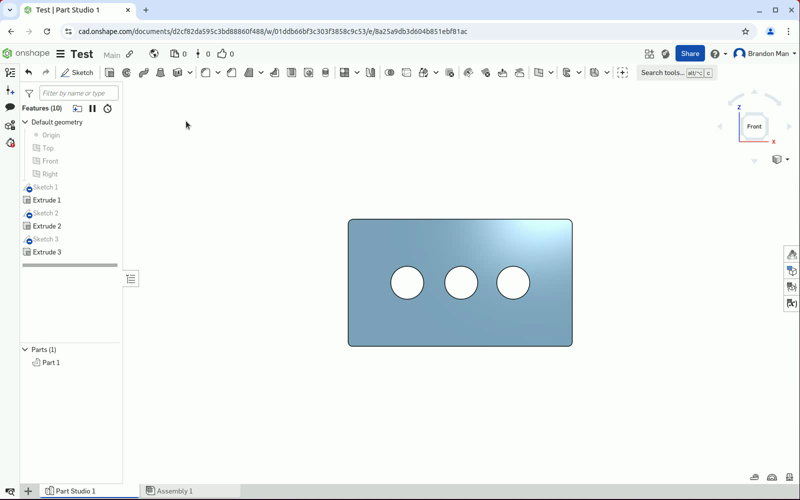
mouse_move(73, 189)
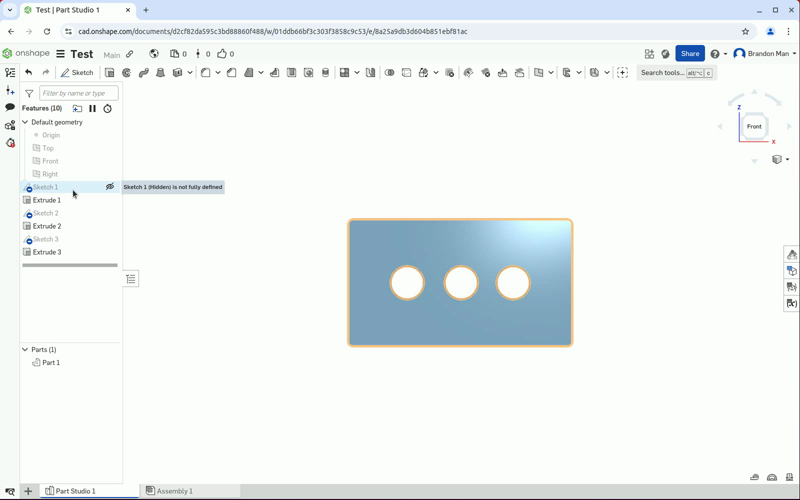
click(73, 189)
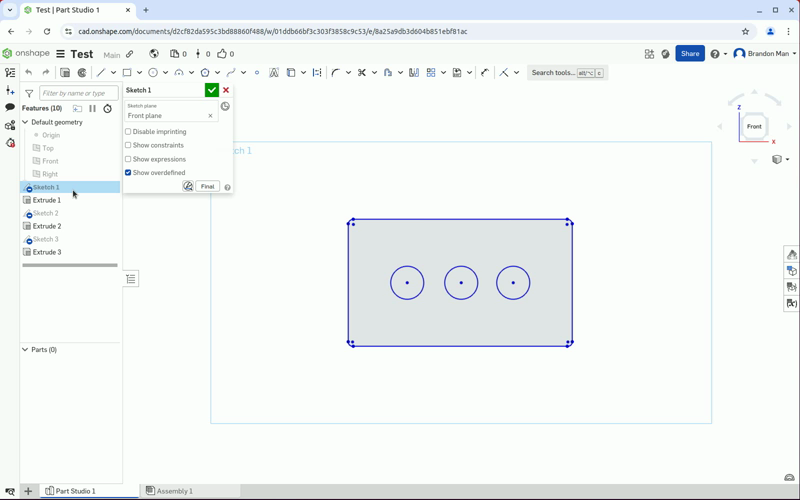
mouse_move(229, 92)
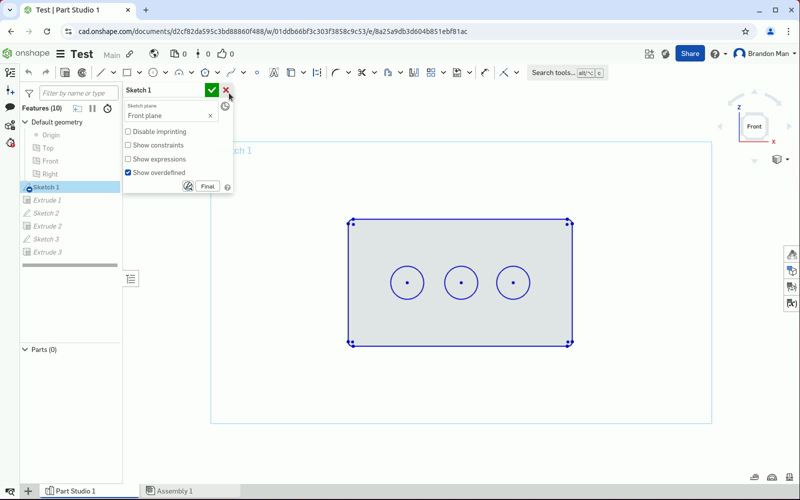
click(229, 92)
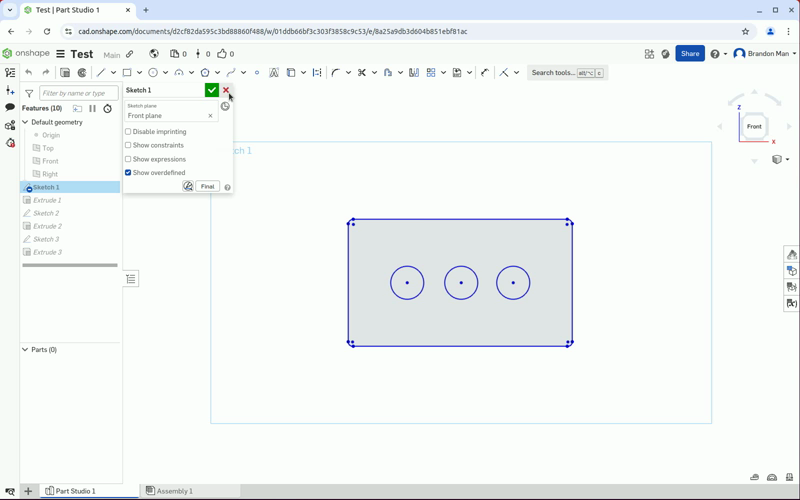
key(shift+s)
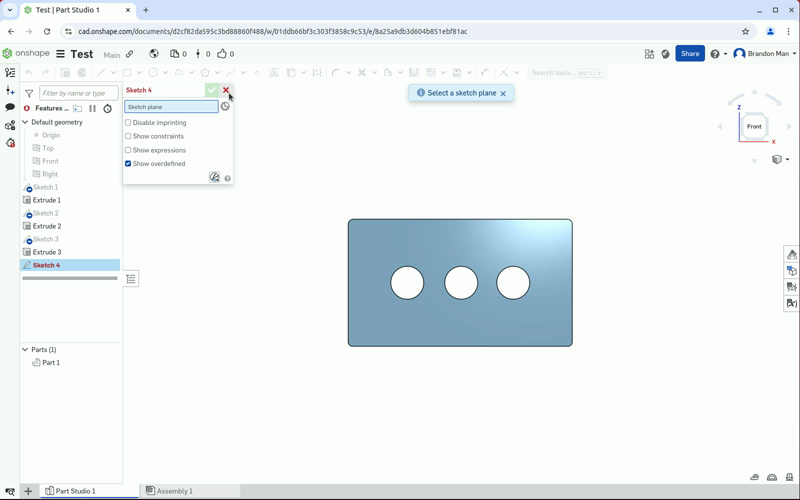
mouse_move(73, 163)
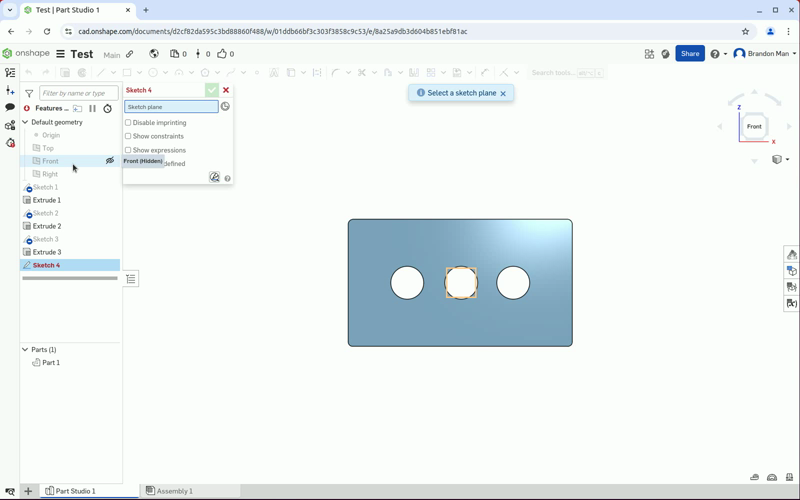
click(73, 163)
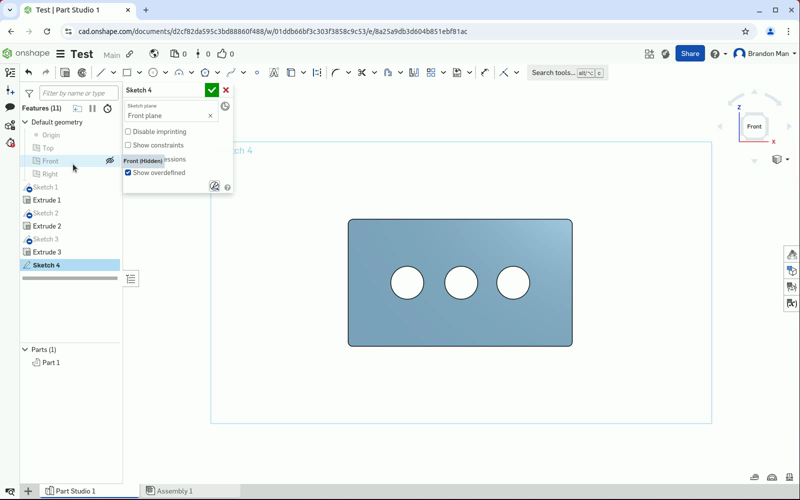
mouse_move(73, 352)
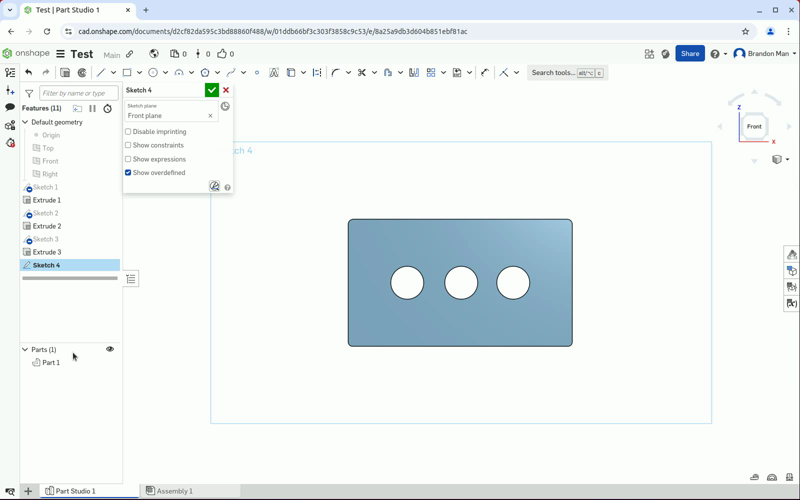
key(y)
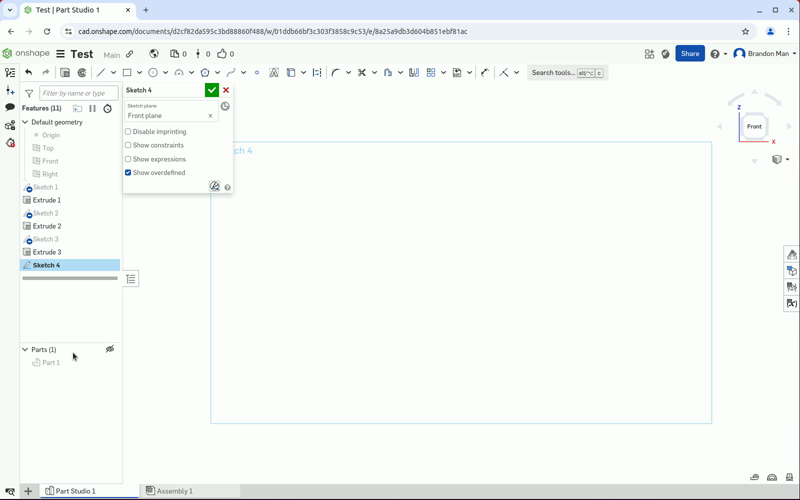
key(c)
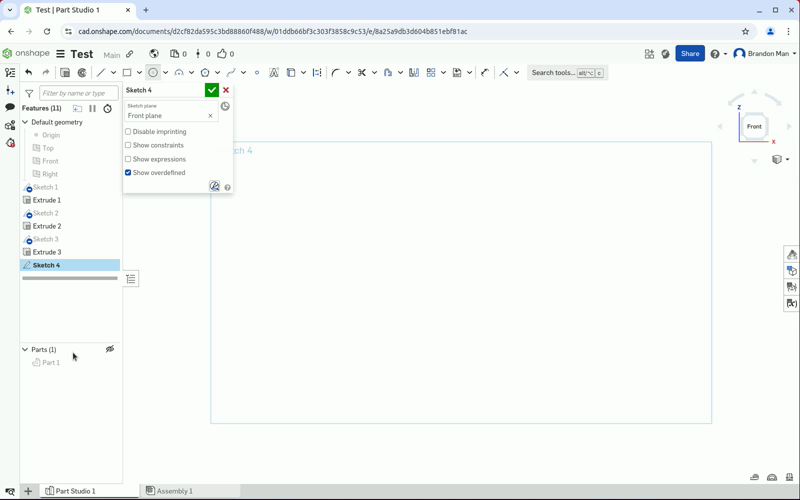
key_down(shift)
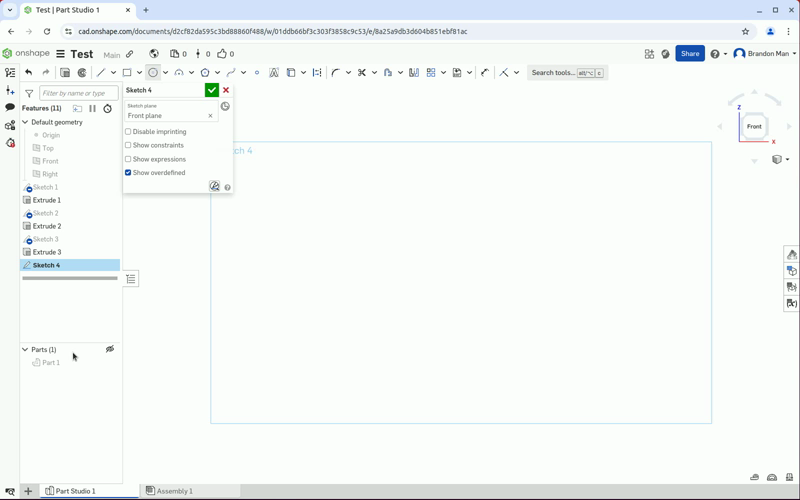
mouse_move(514, 282)
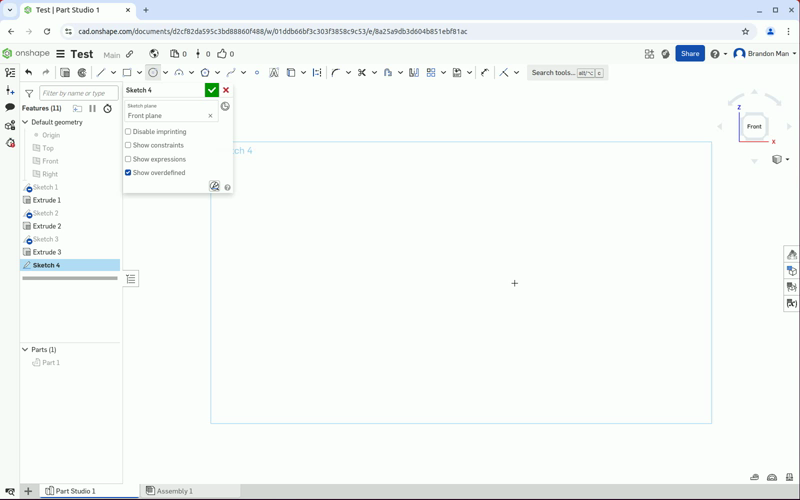
click(514, 282)
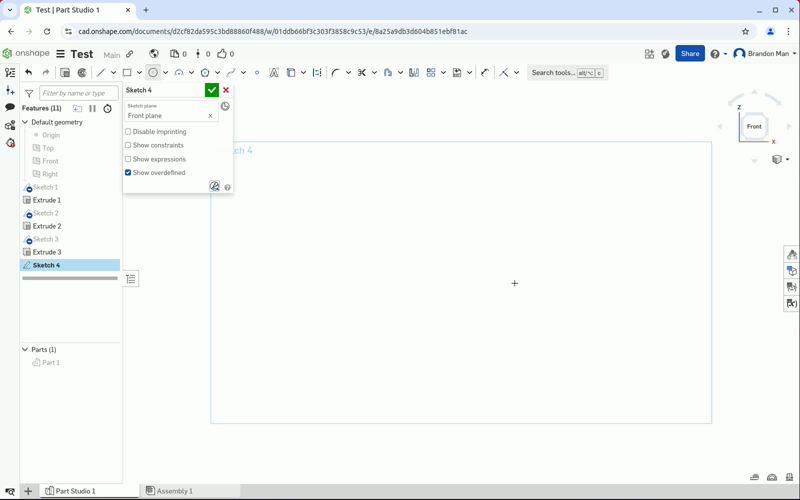
key_up(shift)
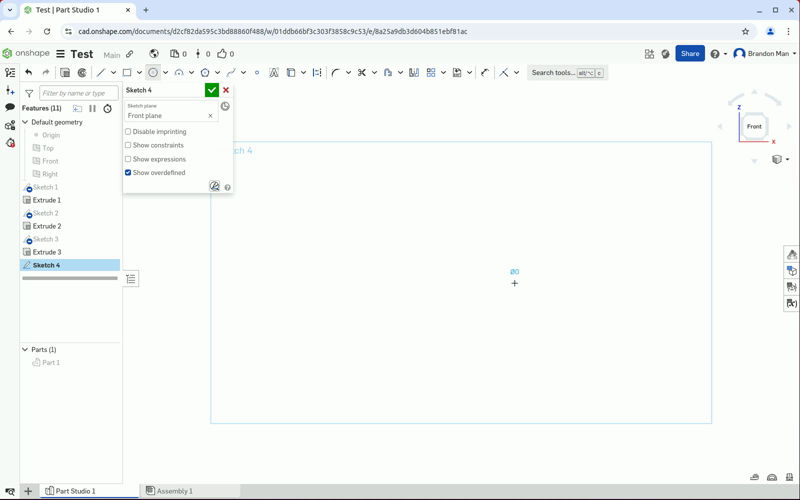
mouse_move(531, 282)
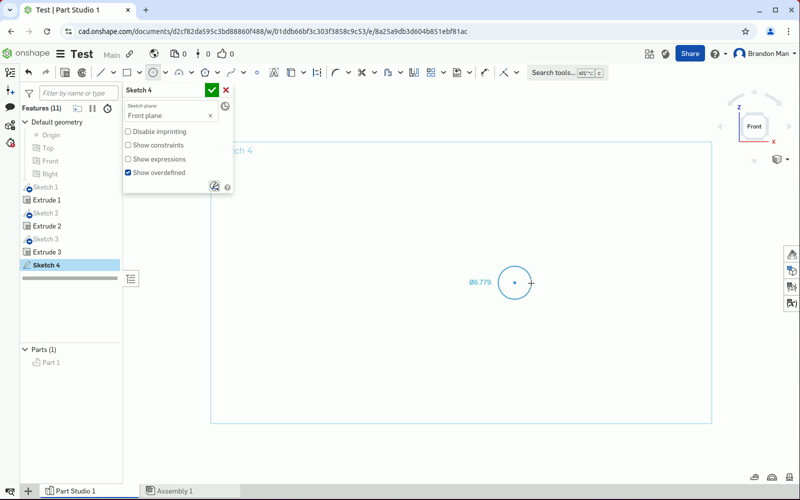
click(531, 282)
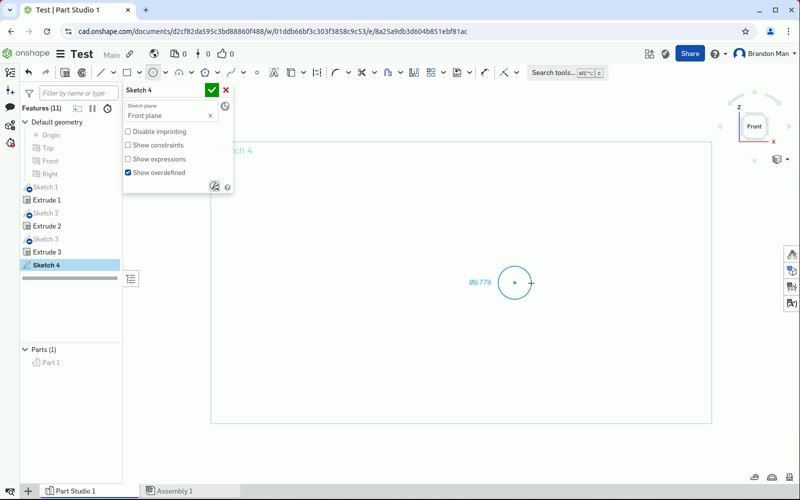
key(esc)
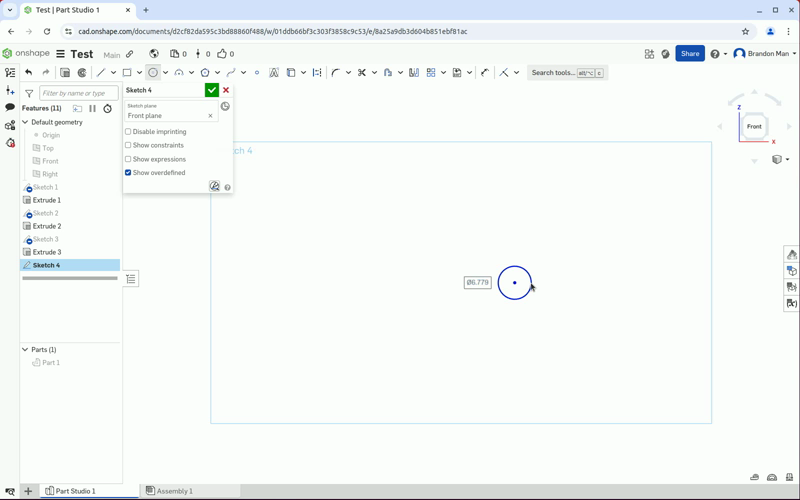
mouse_move(521, 270)
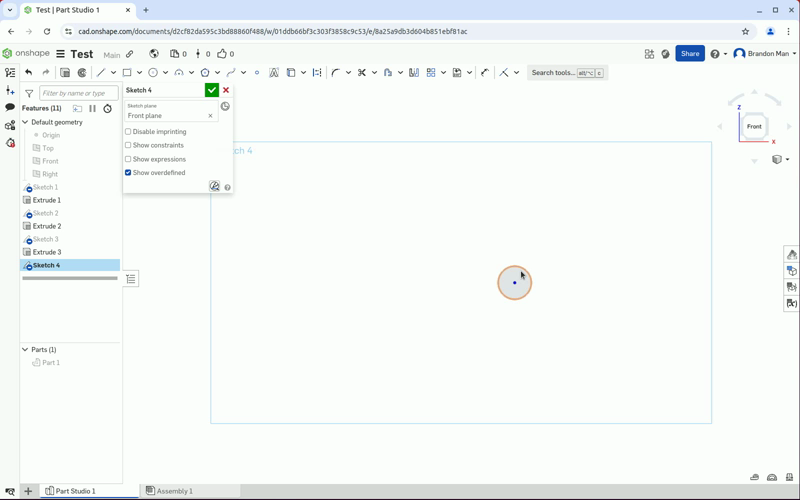
scroll(6)
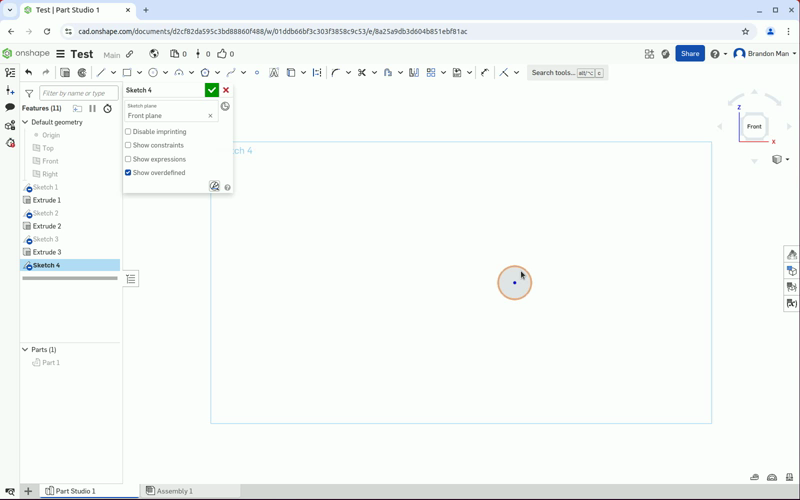
scroll(6)
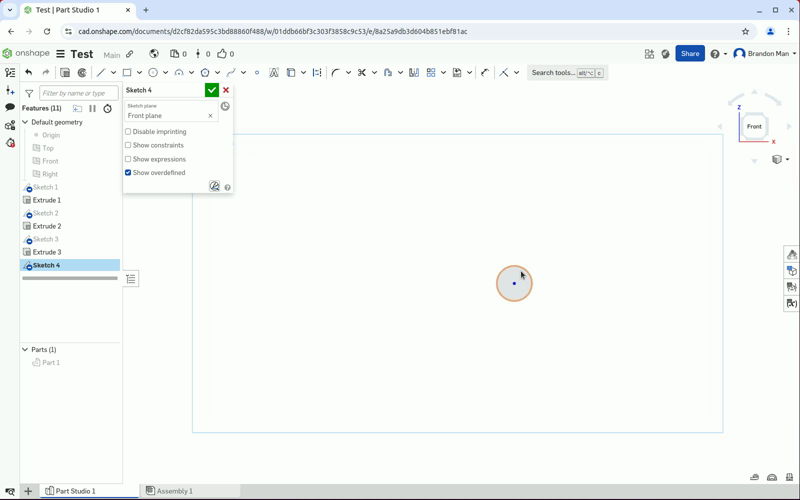
scroll(6)
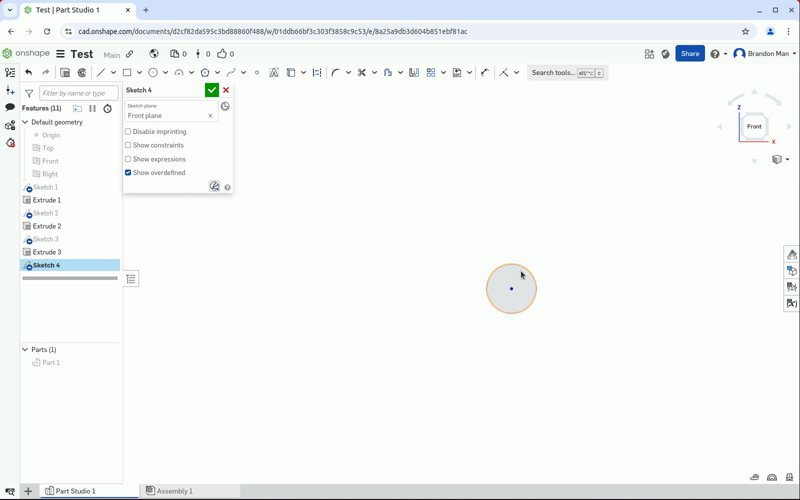
scroll(6)
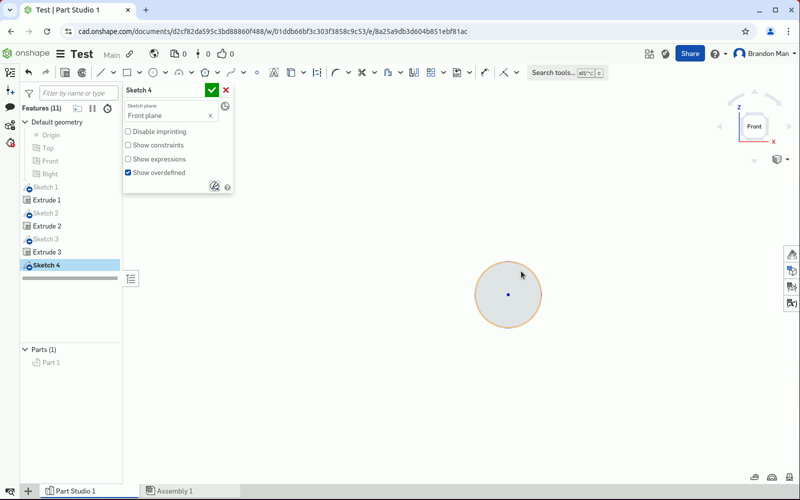
scroll(6)
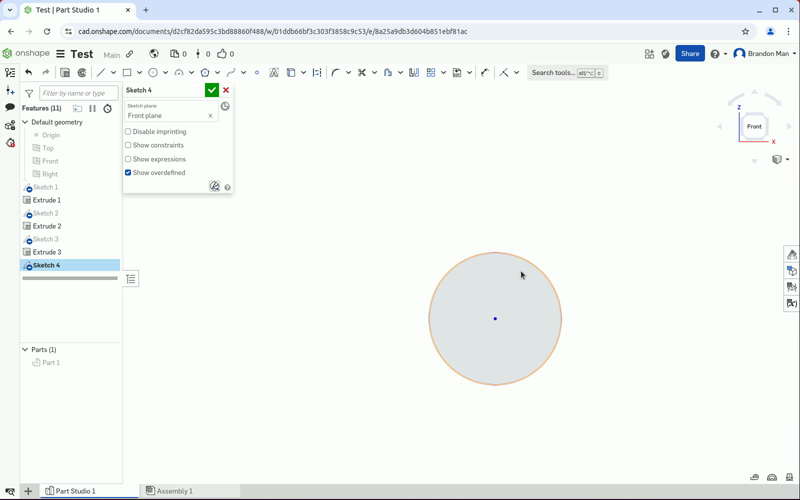
scroll(6)
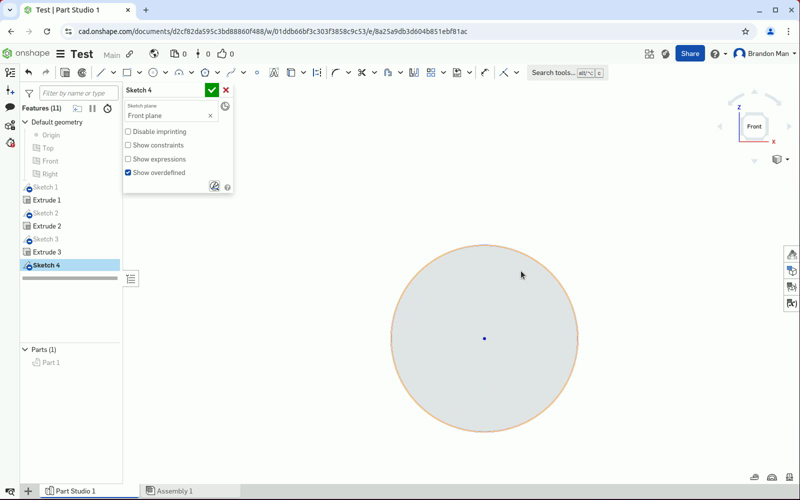
scroll(6)
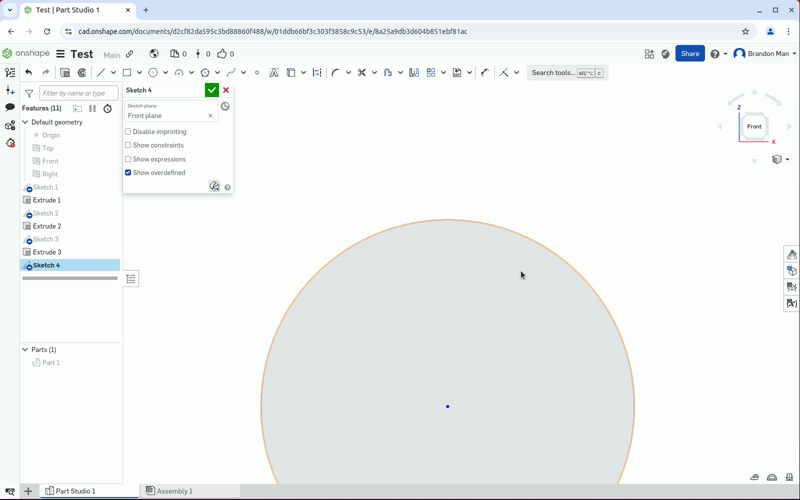
click(521, 270)
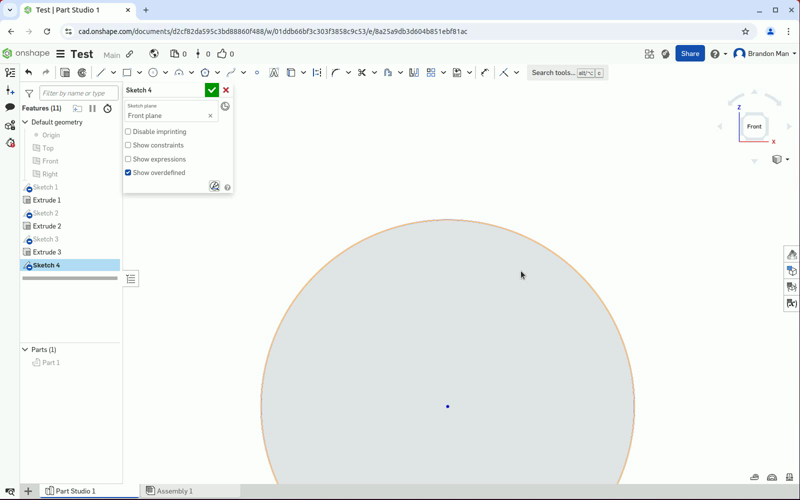
scroll(-6)
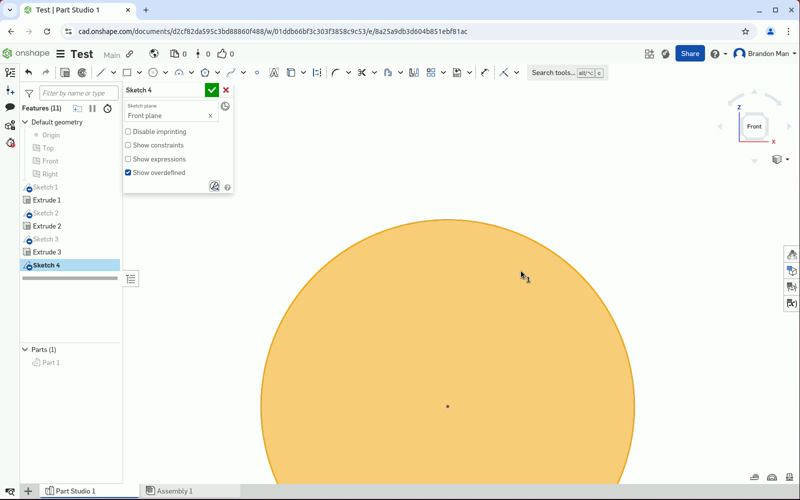
scroll(-6)
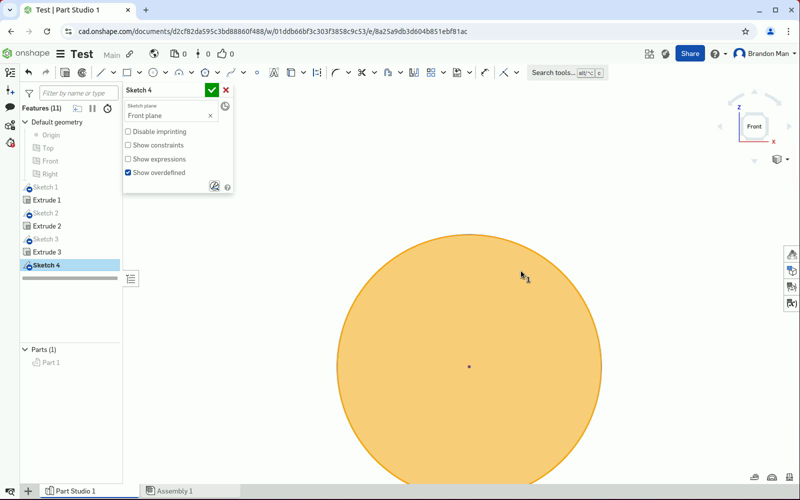
scroll(-6)
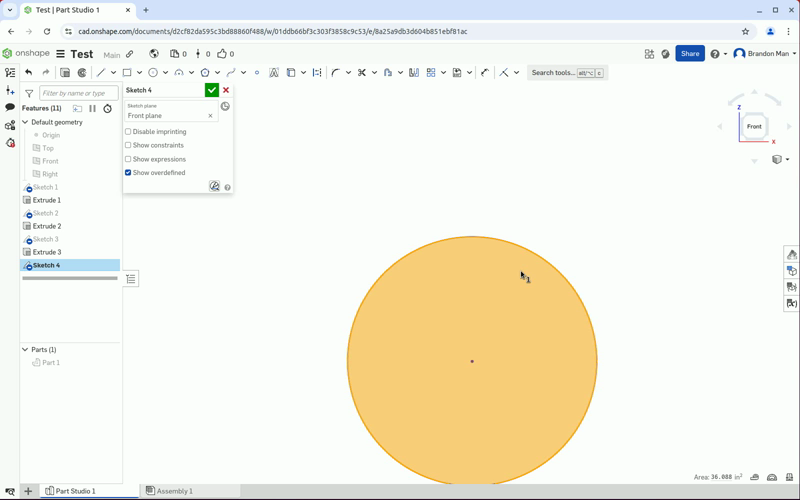
scroll(-6)
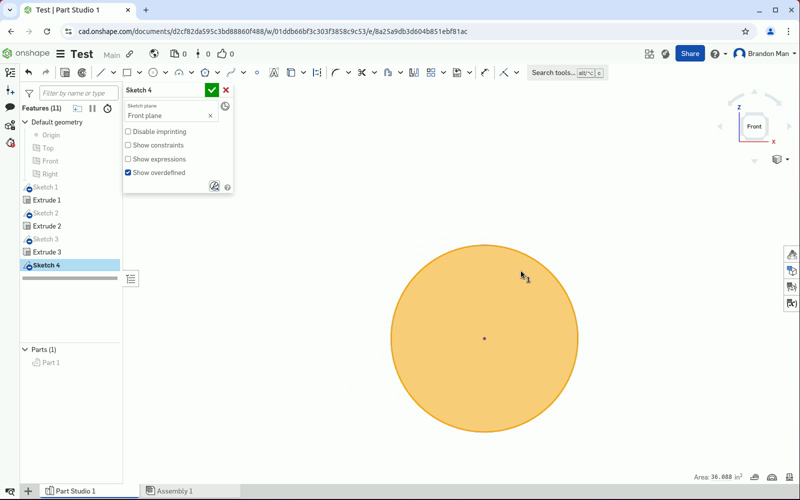
scroll(-6)
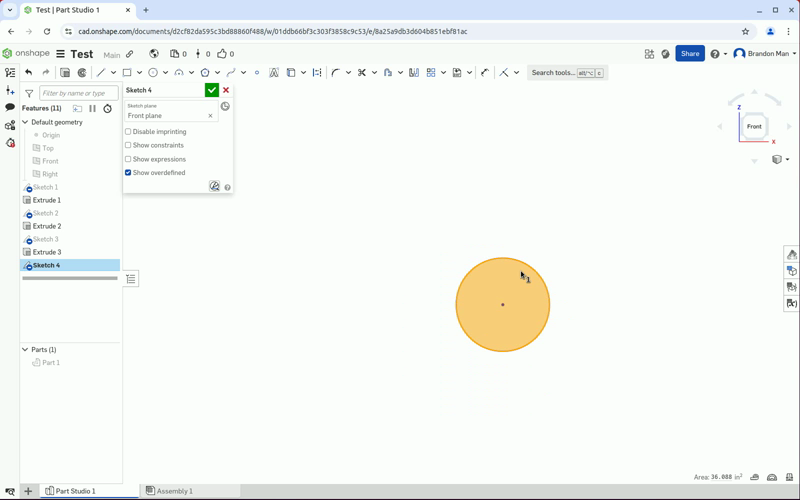
scroll(-6)
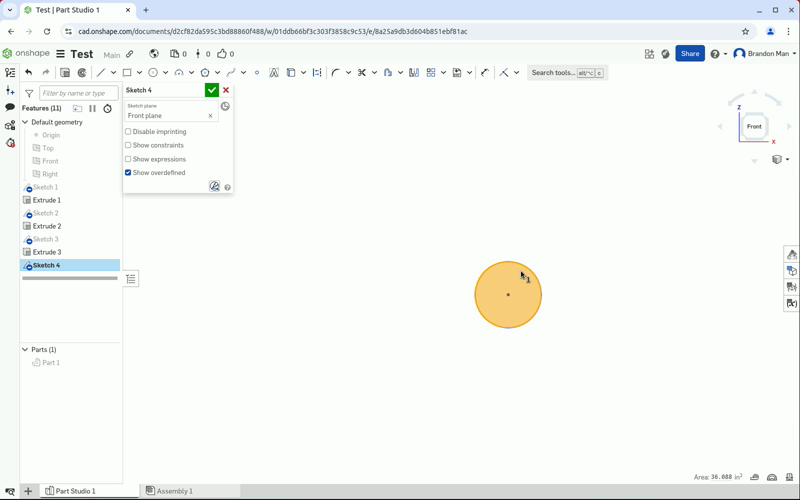
scroll(-6)
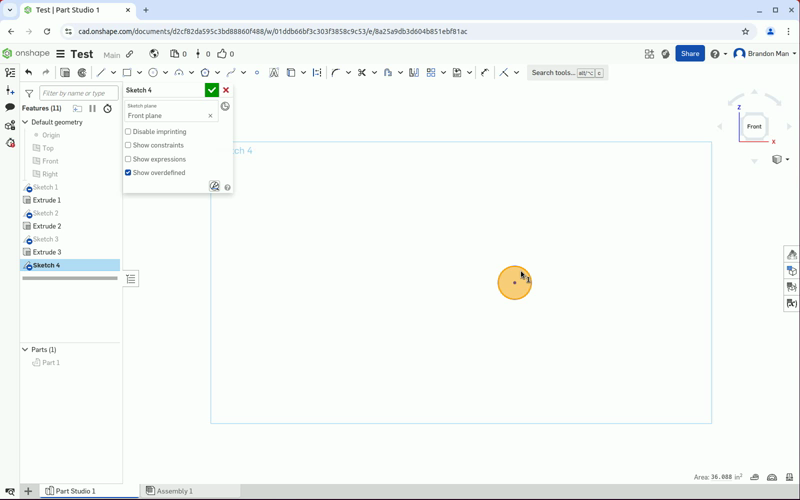
mouse_move(73, 352)
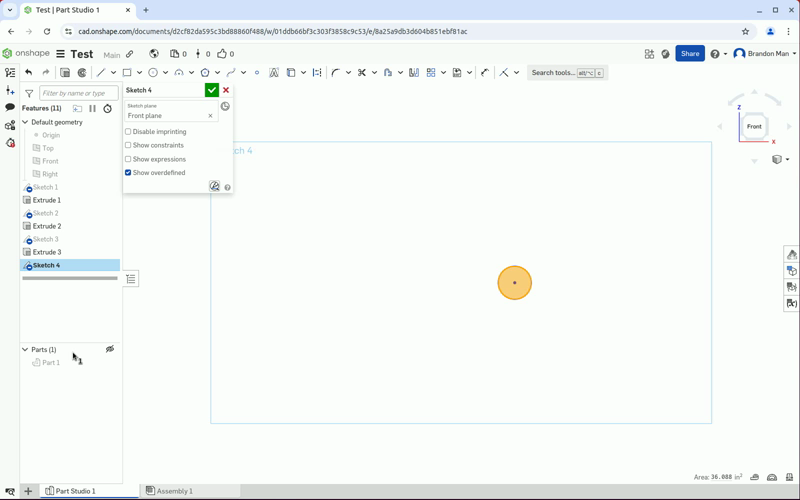
key(shift+y)
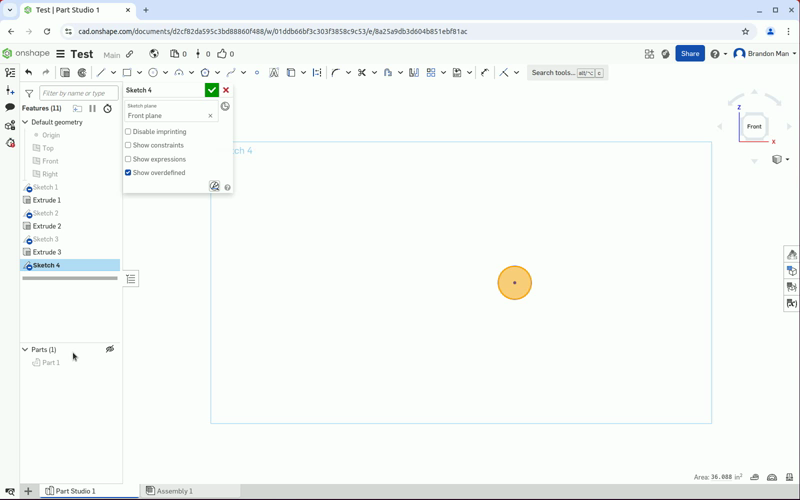
key(shift+e)
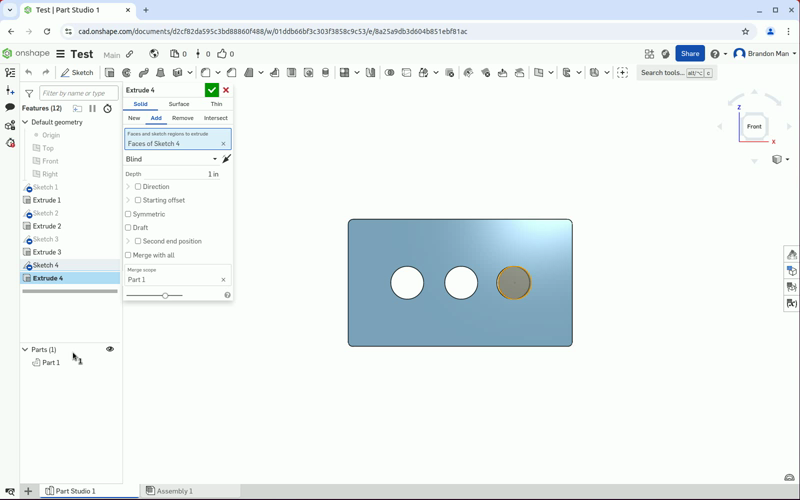
mouse_move(143, 106)
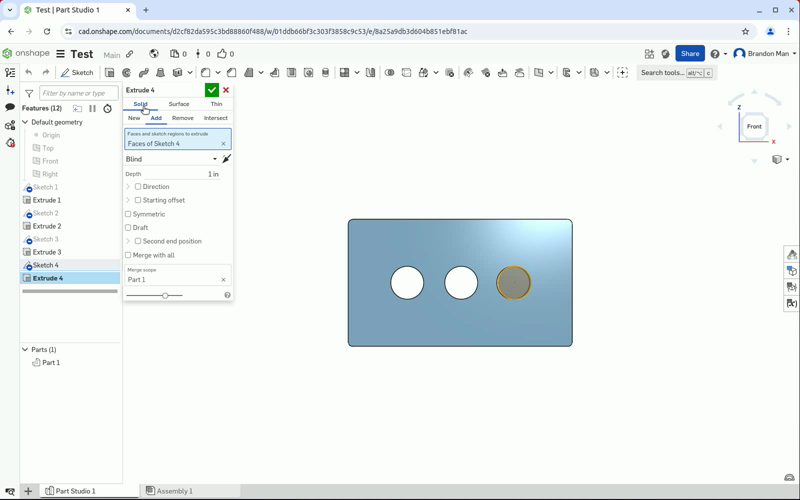
click(143, 106)
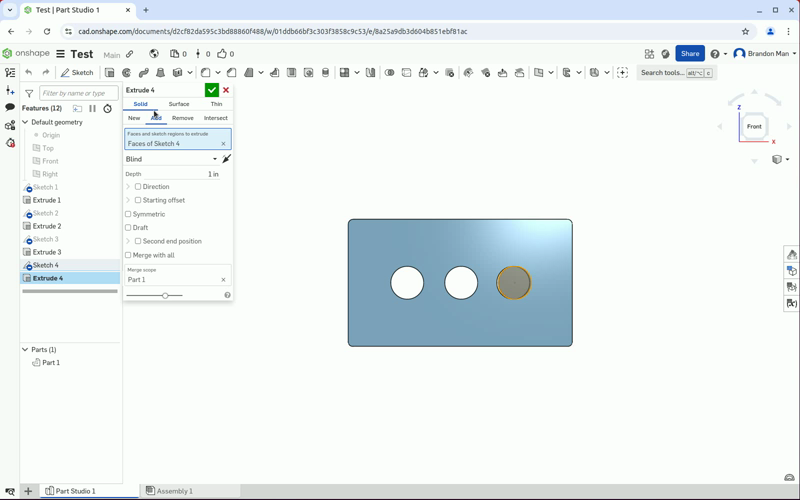
mouse_move(186, 120)
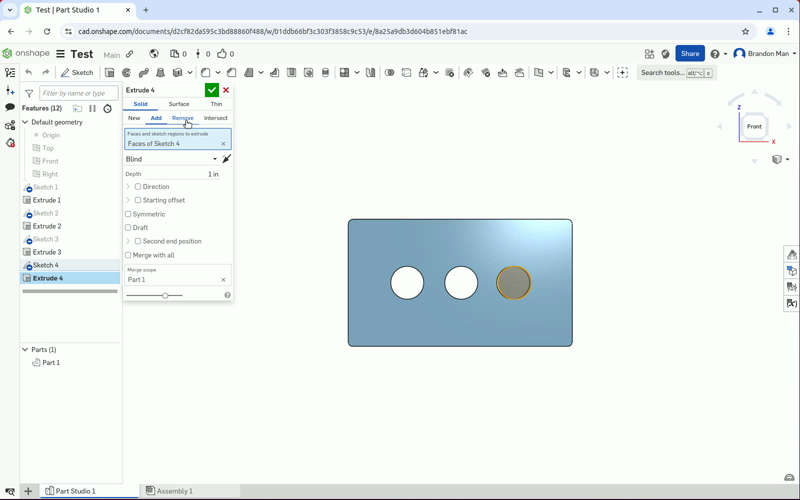
click(186, 120)
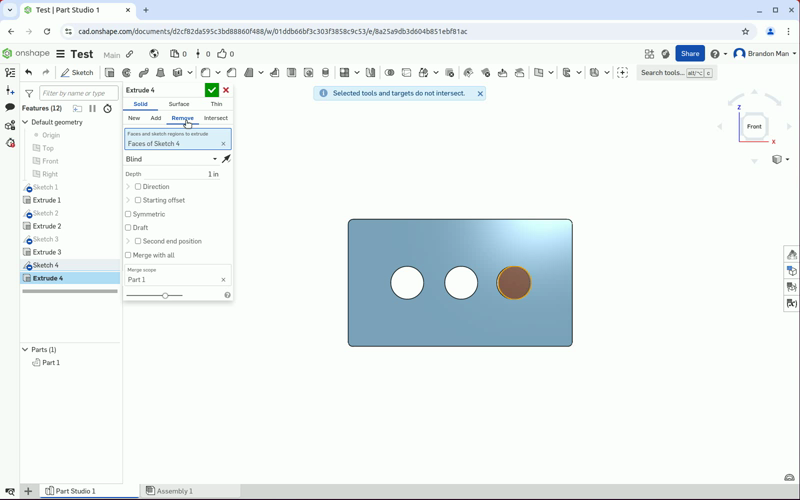
key(tab, 4)
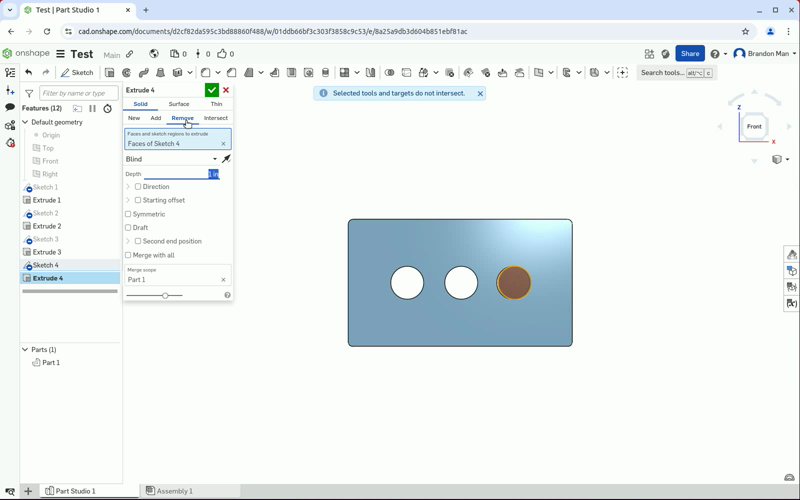
text(4.333)
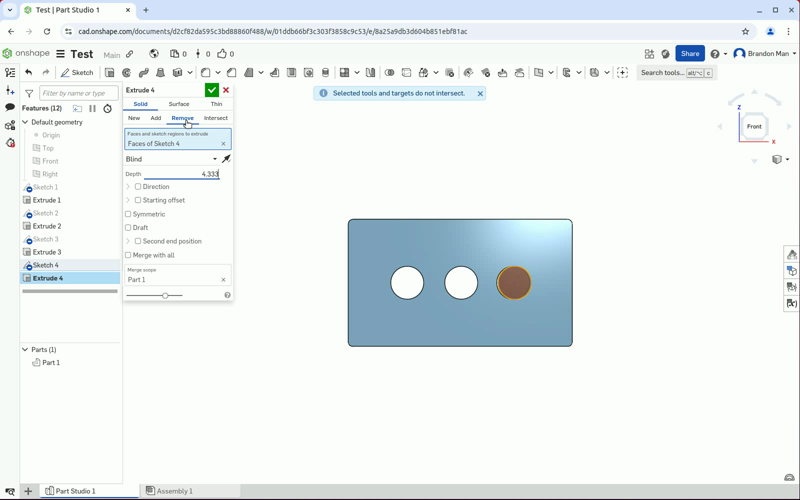
key(tab, 6)
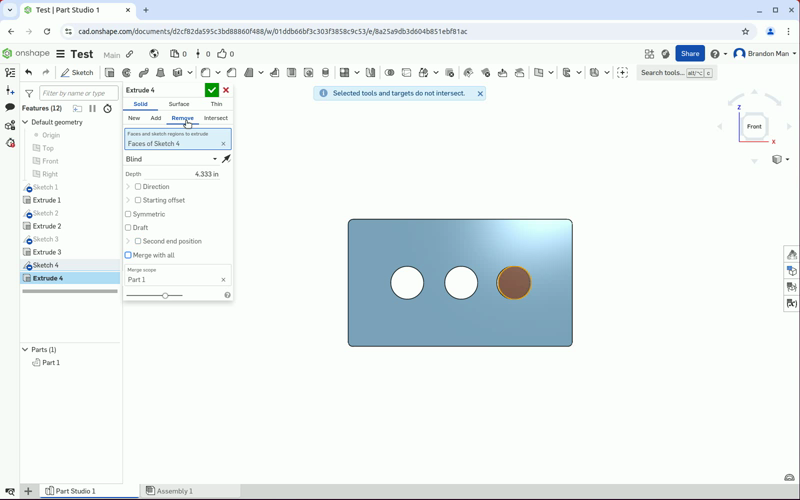
key(space)
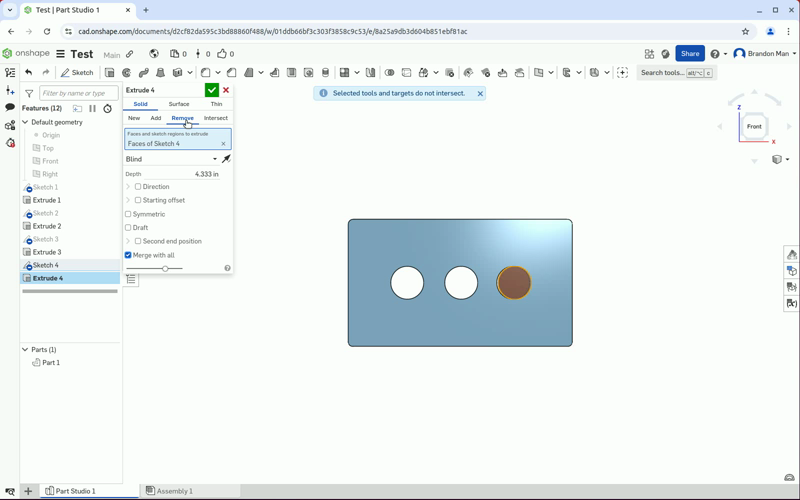
key(enter)
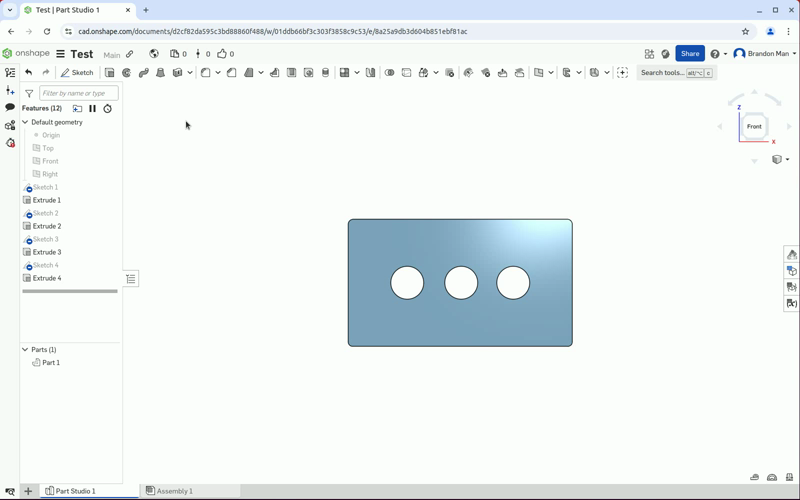
key(shift+h)
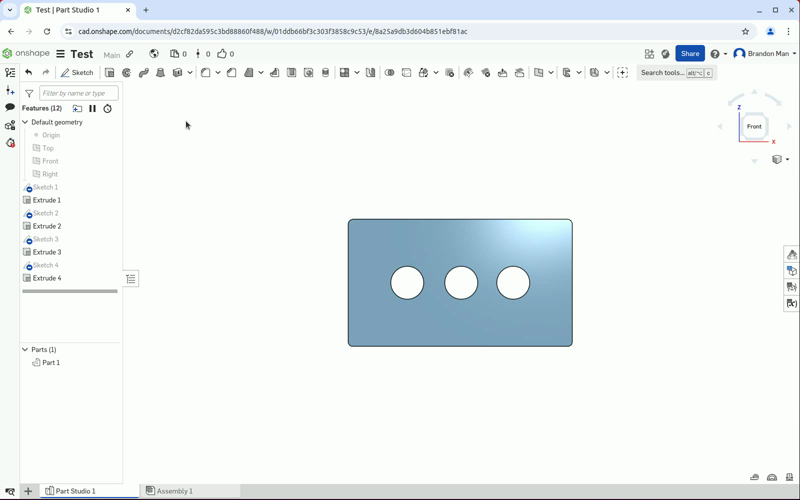
key(shift+h)
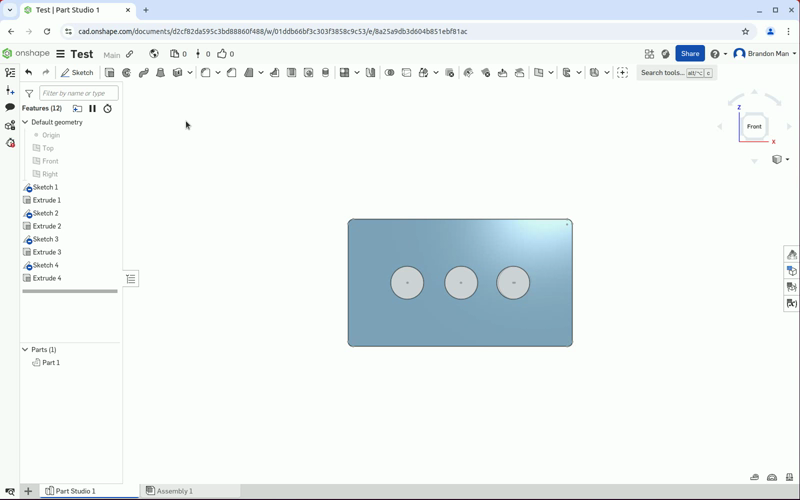
key(shift+7)
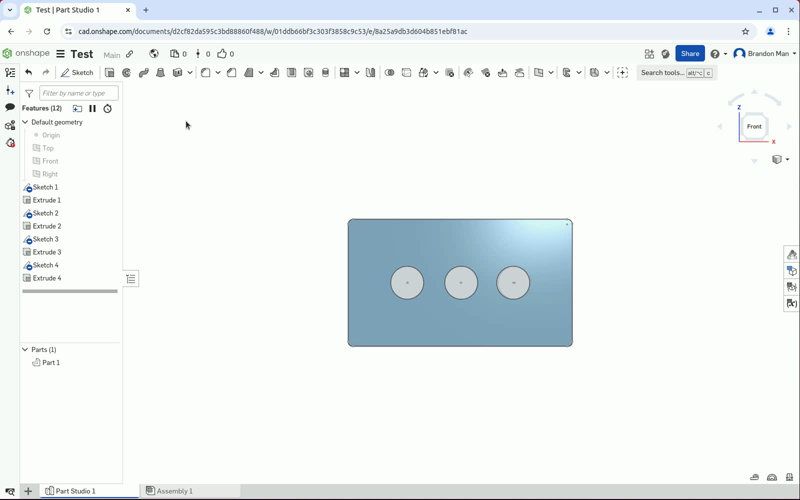
key(left, 2)
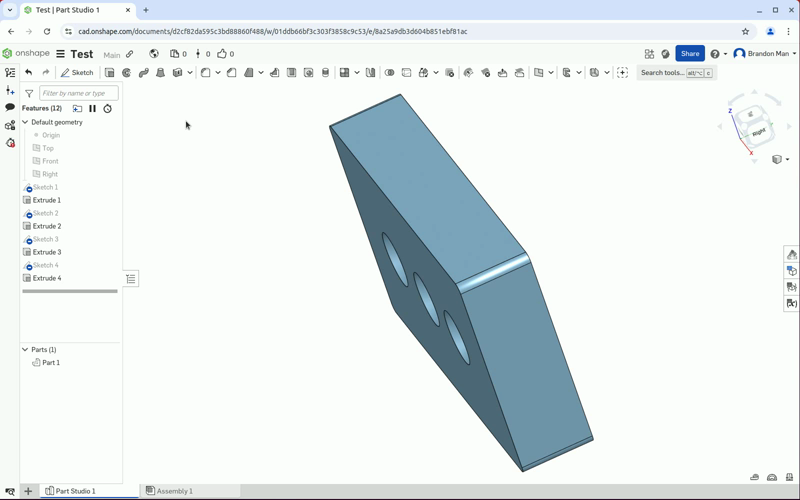
key(down, 2)
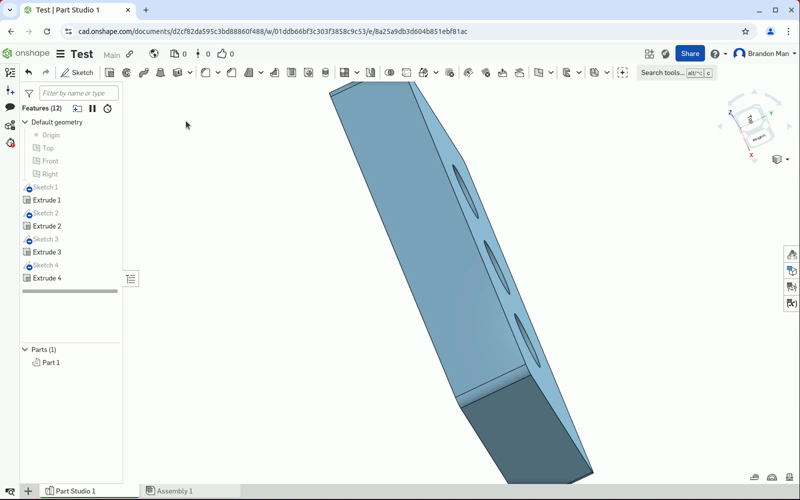
key(up, 2)
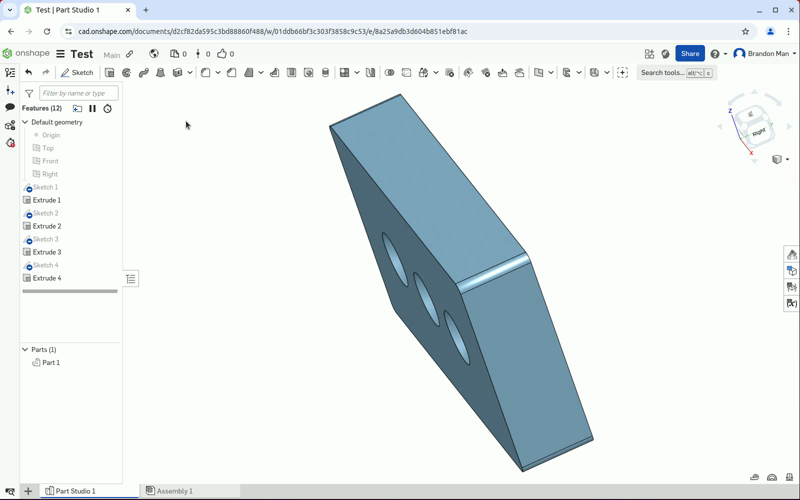
key(right, 2)
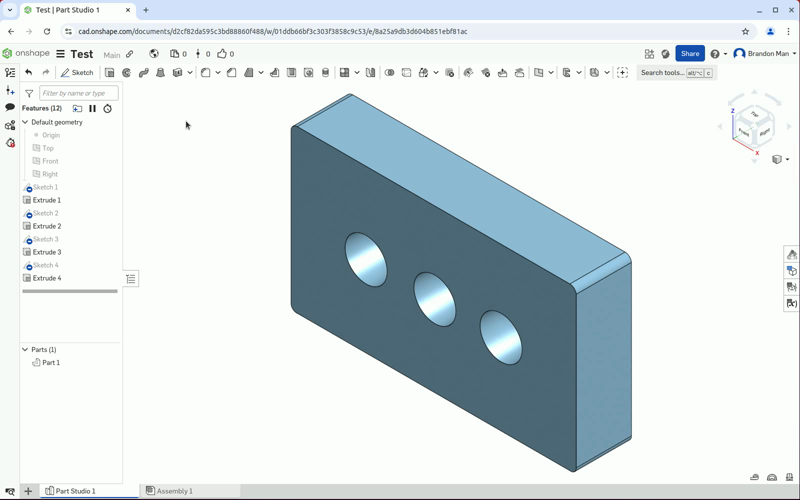
mouse_move(73, 189)
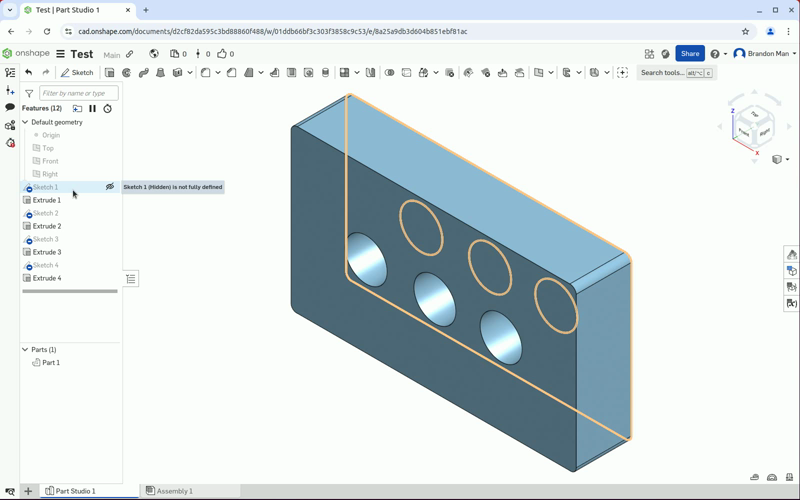
click(73, 189)